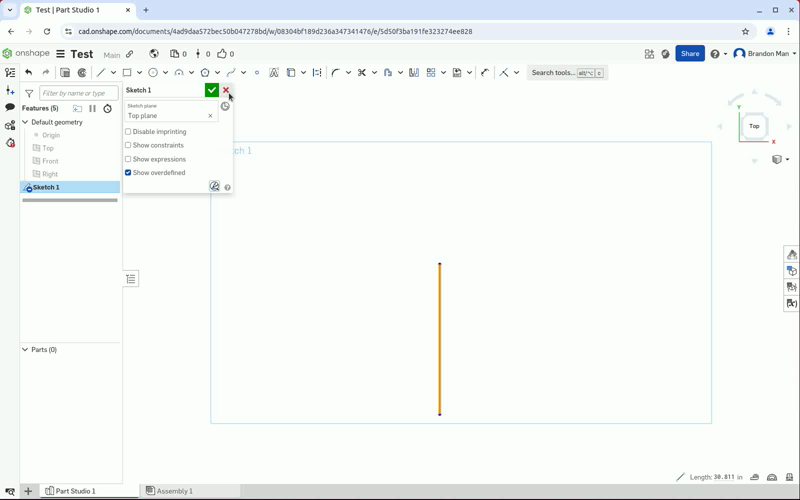
key(shift+h)
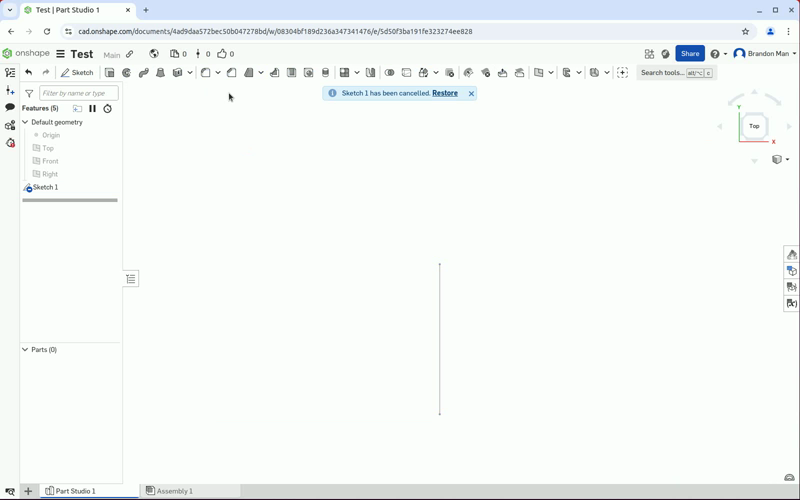
key(shift+s)
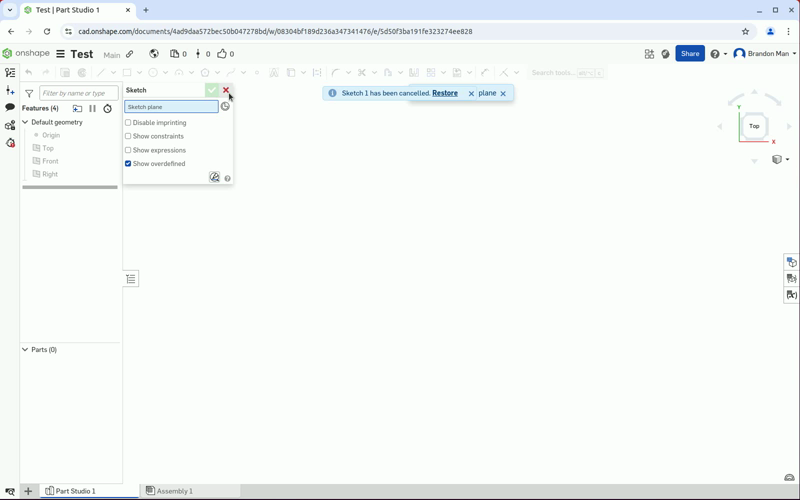
mouse_move(73, 150)
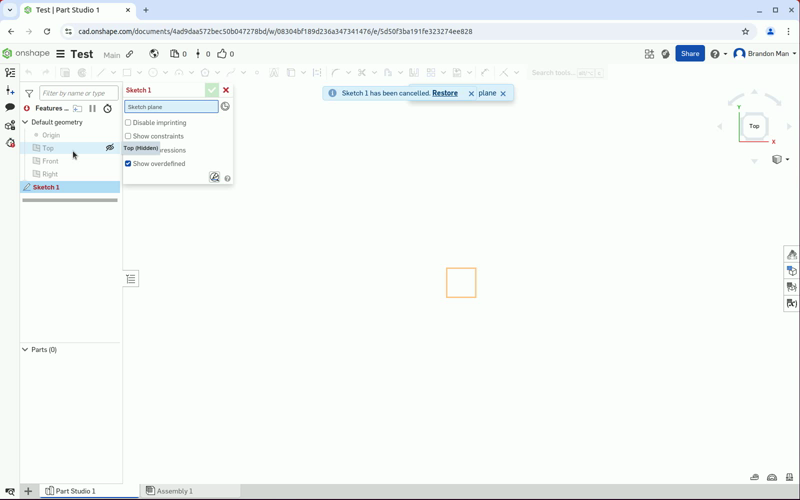
click(73, 150)
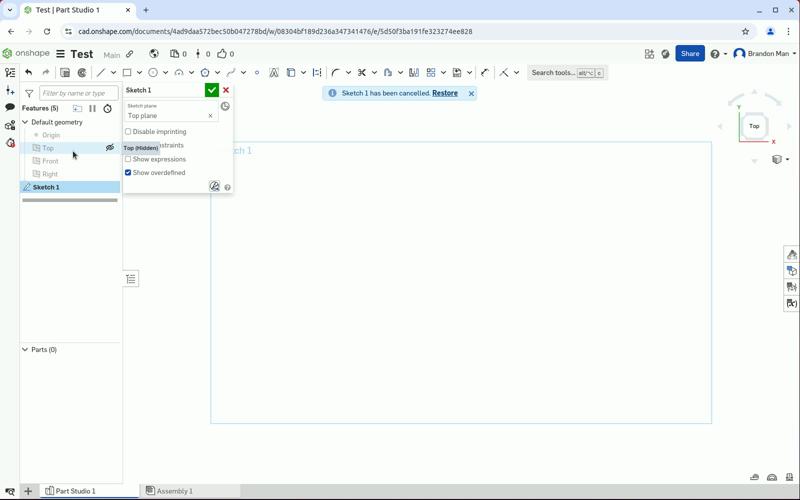
mouse_move(73, 352)
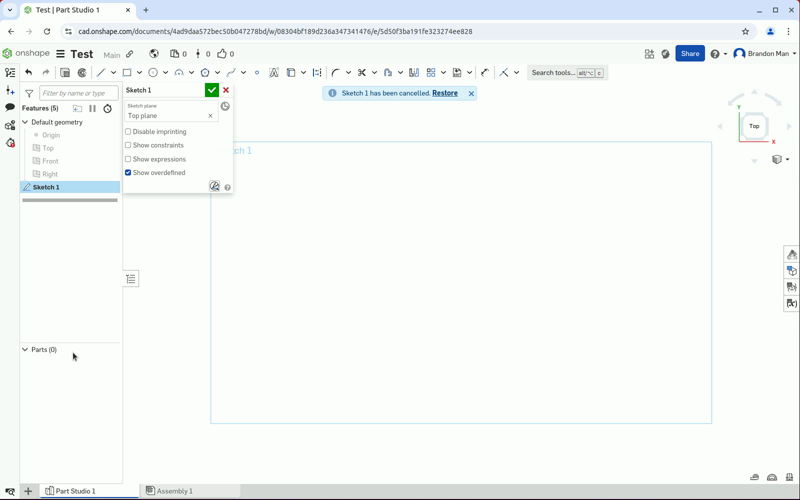
key(y)
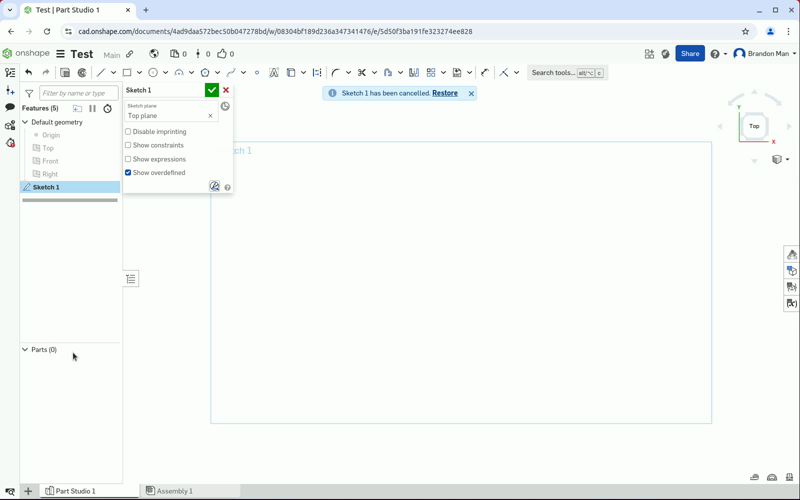
key(l)
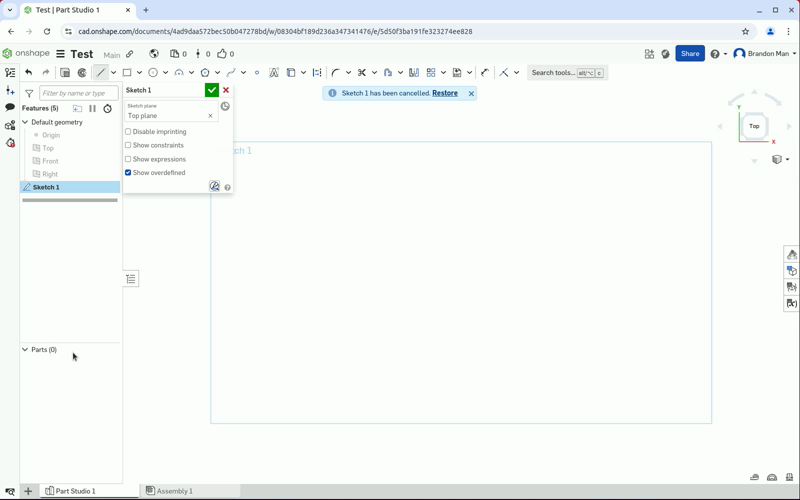
key_down(shift)
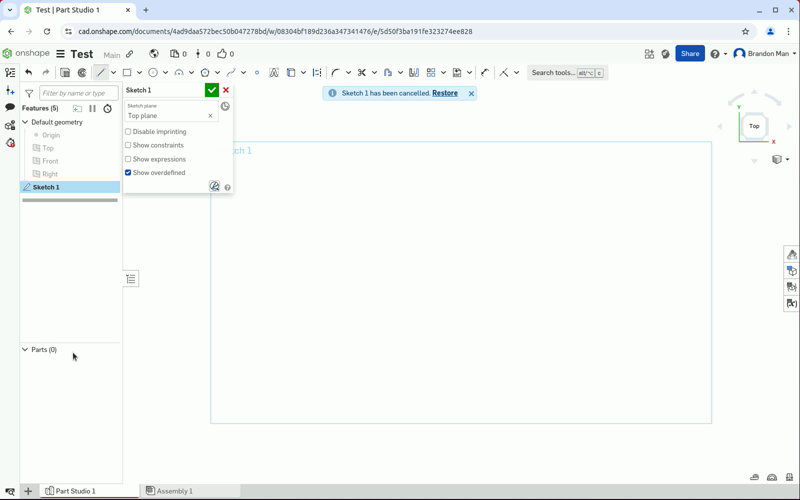
mouse_move(370, 282)
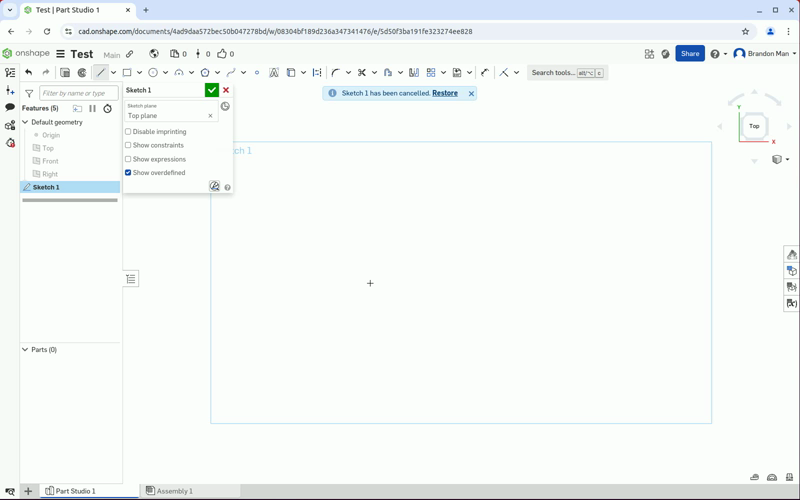
click(370, 282)
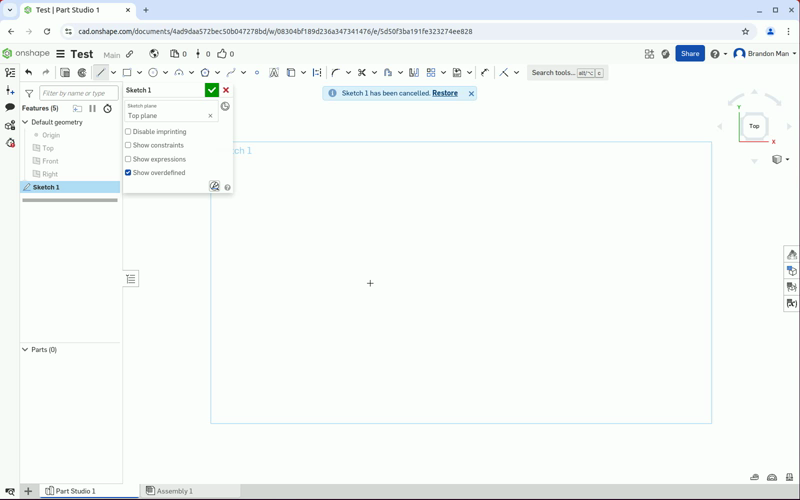
key_up(shift)
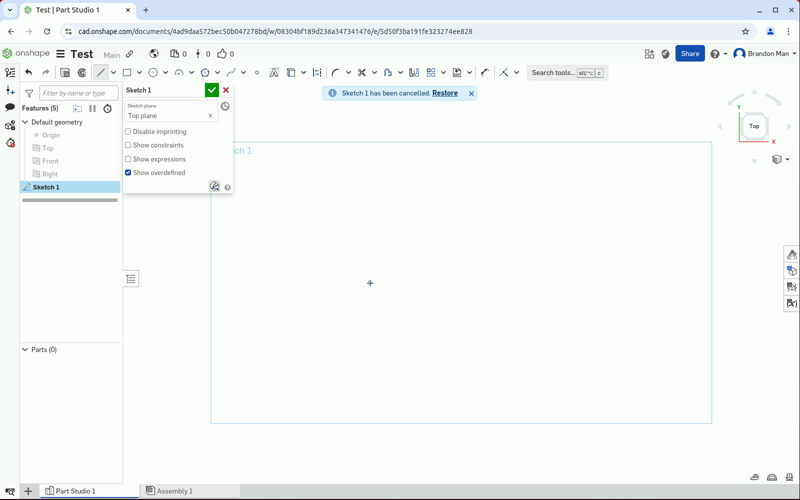
key_down(shift)
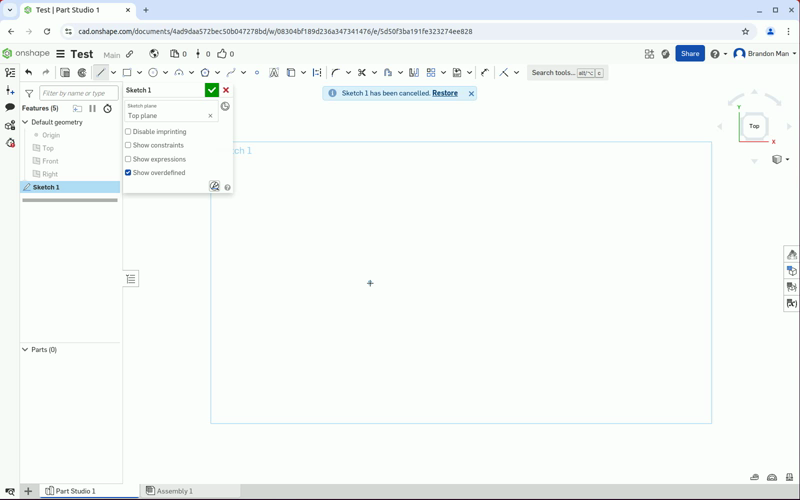
mouse_move(461, 282)
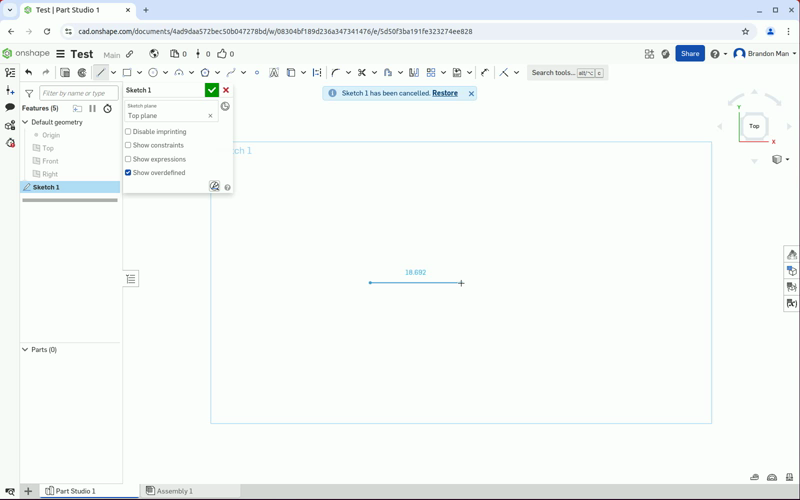
click(461, 282)
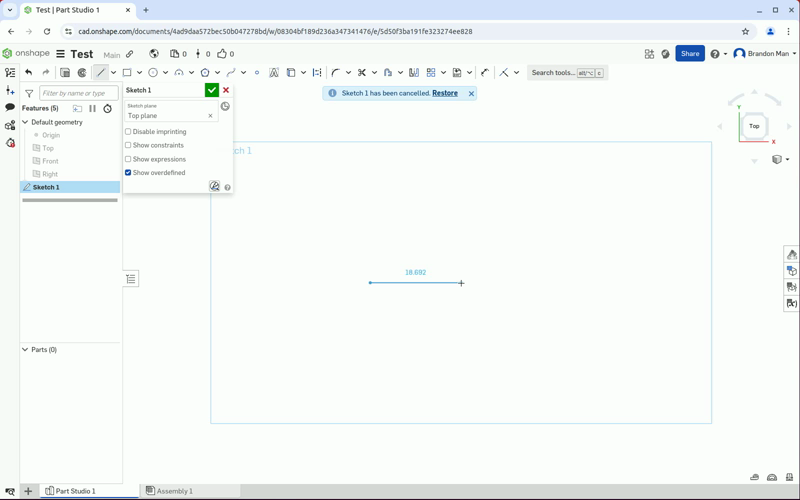
key_up(shift)
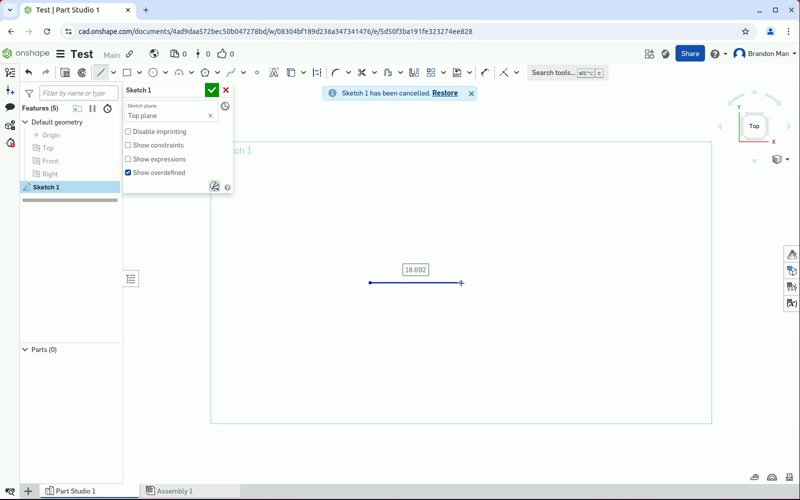
key_down(shift)
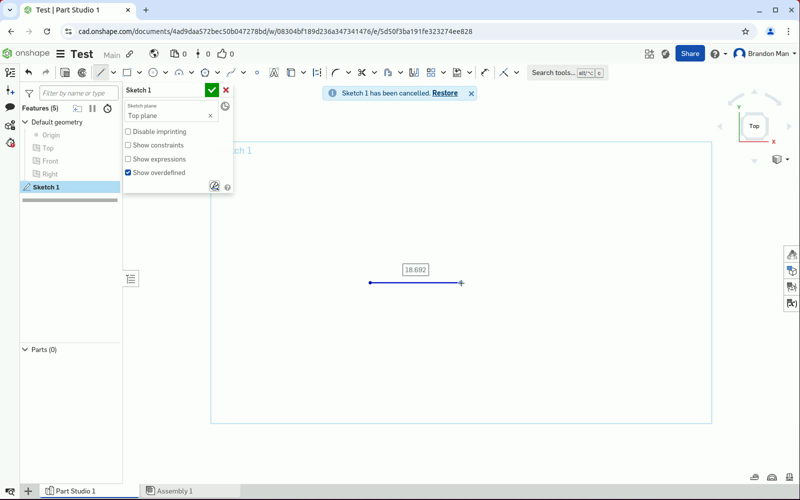
mouse_move(461, 192)
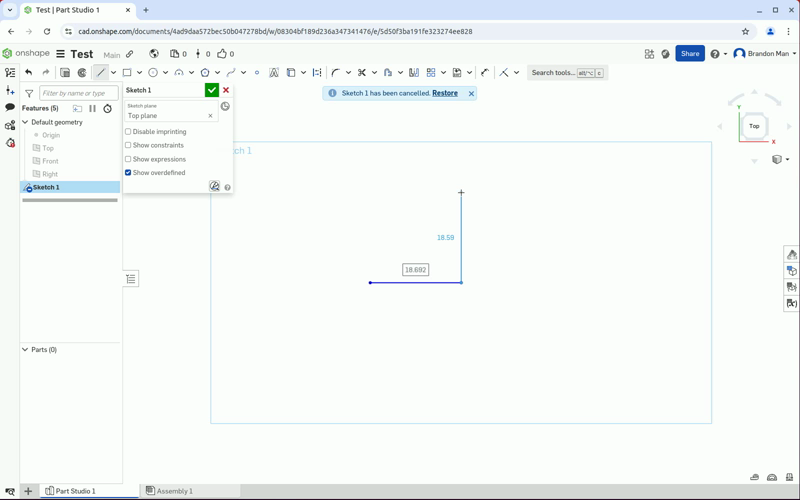
click(461, 192)
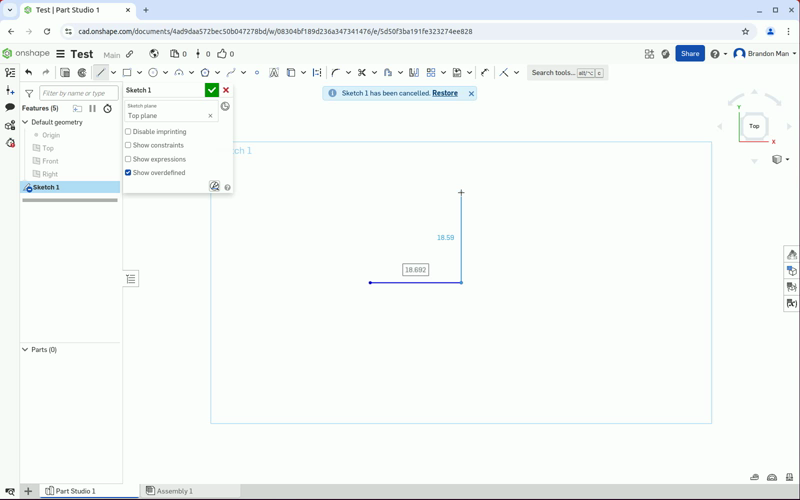
key_up(shift)
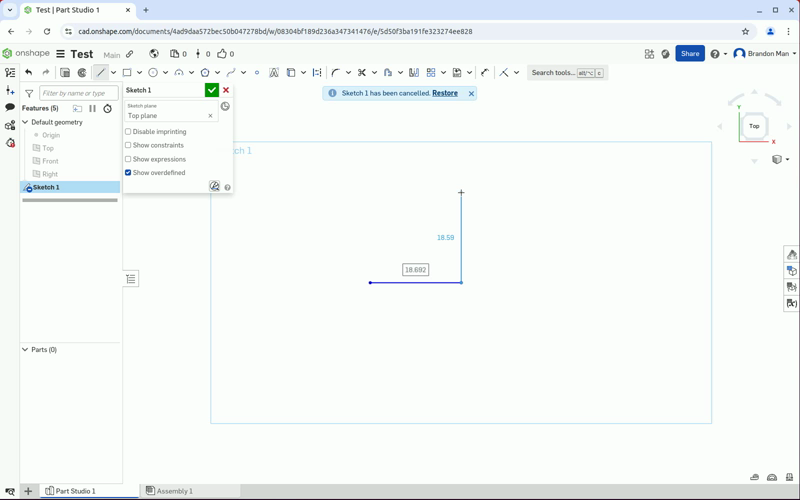
key_down(shift)
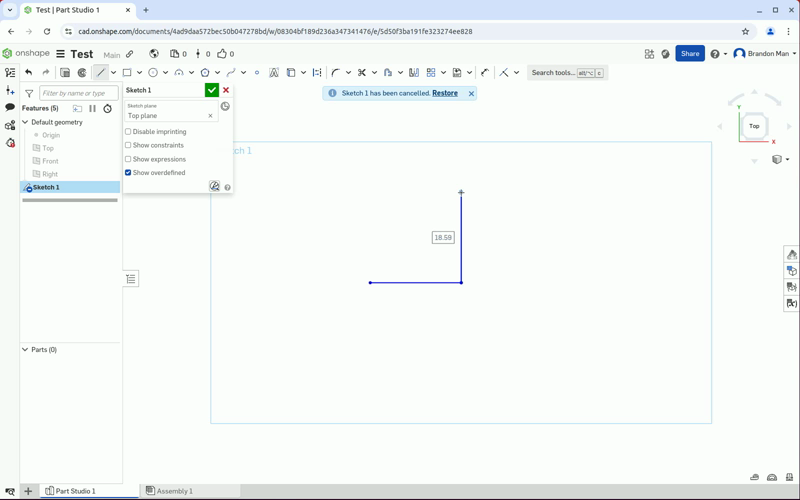
mouse_move(370, 192)
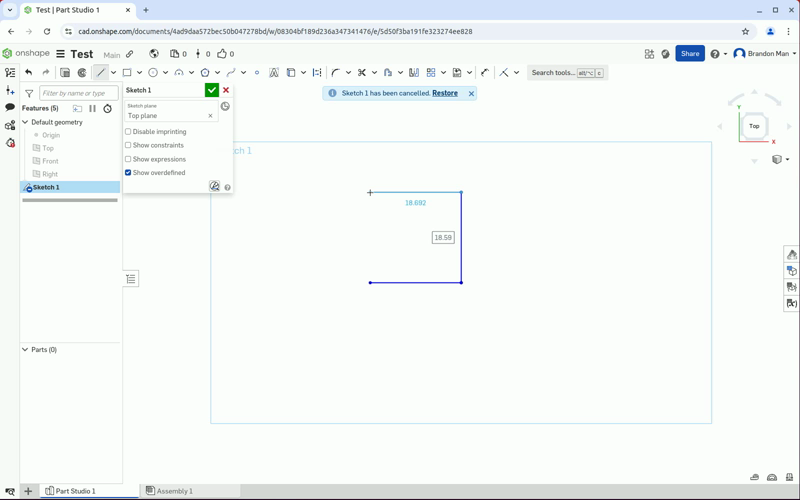
click(370, 192)
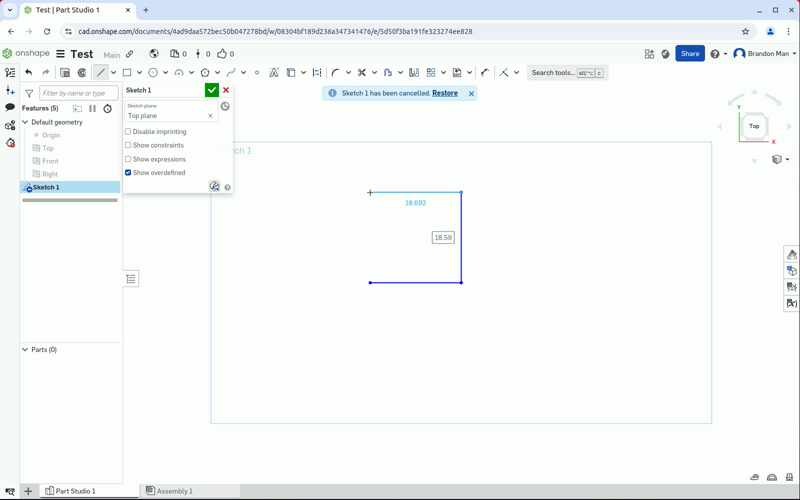
key_up(shift)
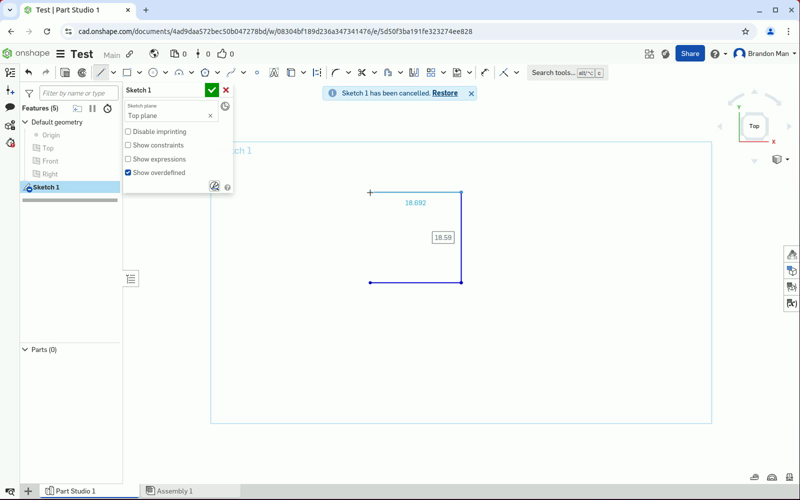
key_down(shift)
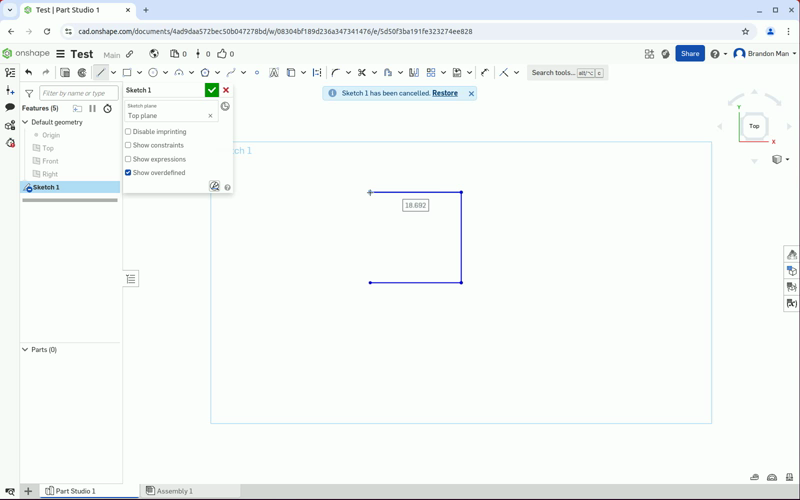
mouse_move(370, 282)
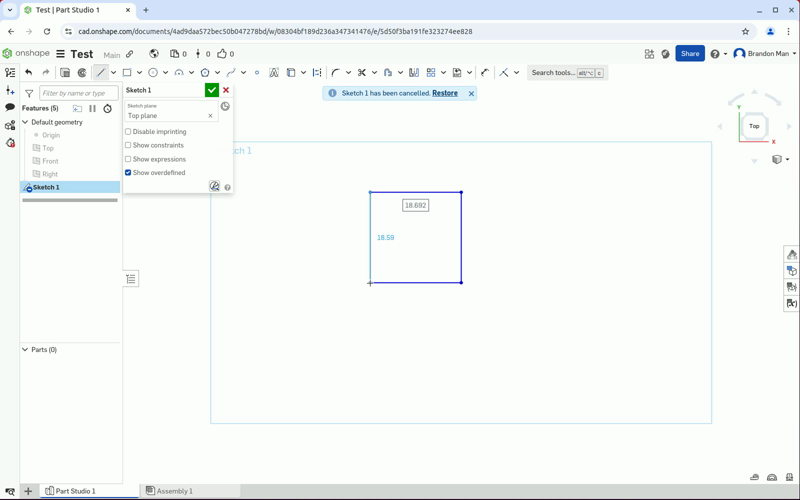
key_up(shift)
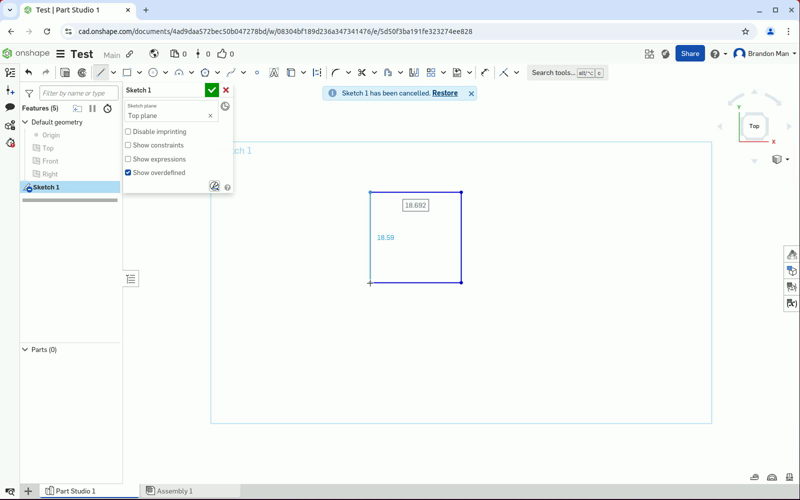
click(370, 282)
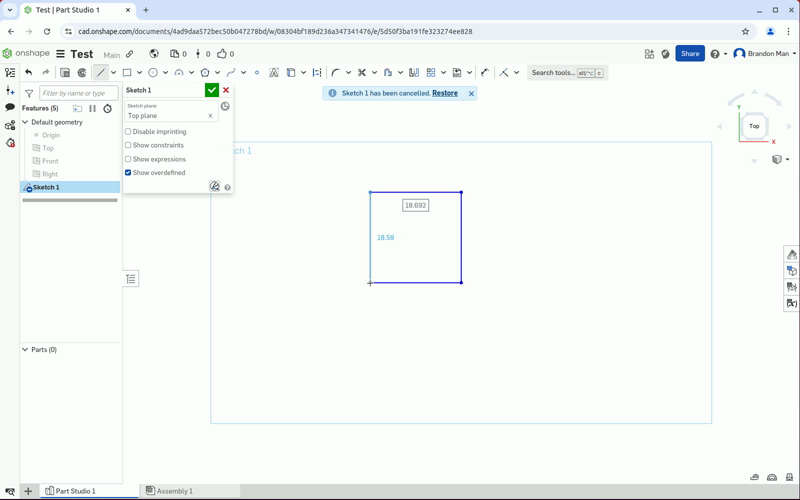
key(esc)
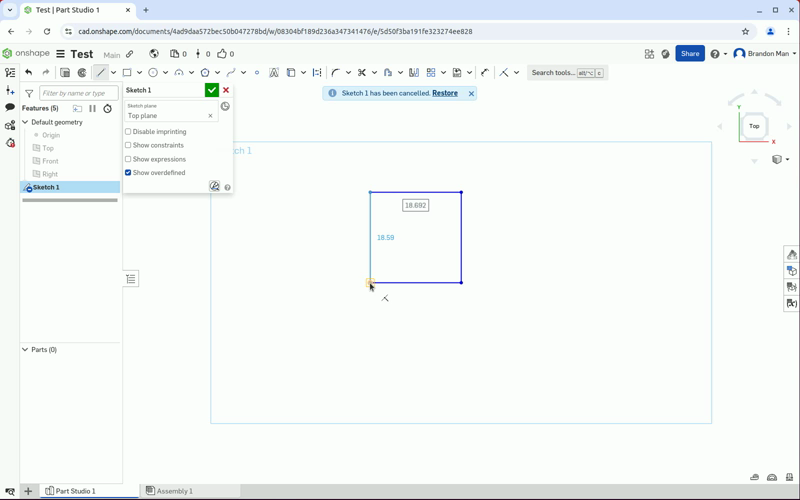
mouse_move(380, 265)
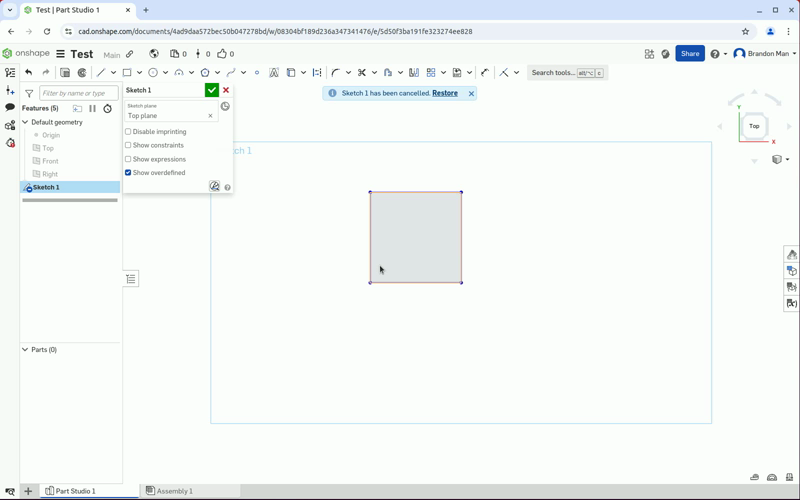
click(380, 265)
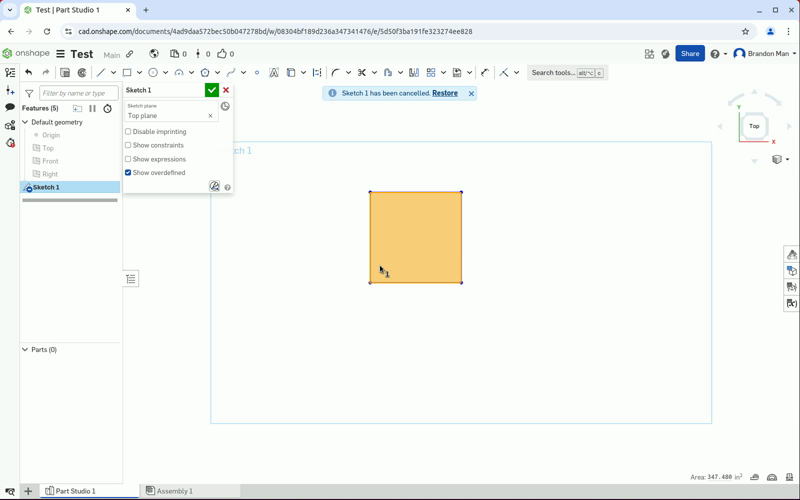
mouse_move(73, 352)
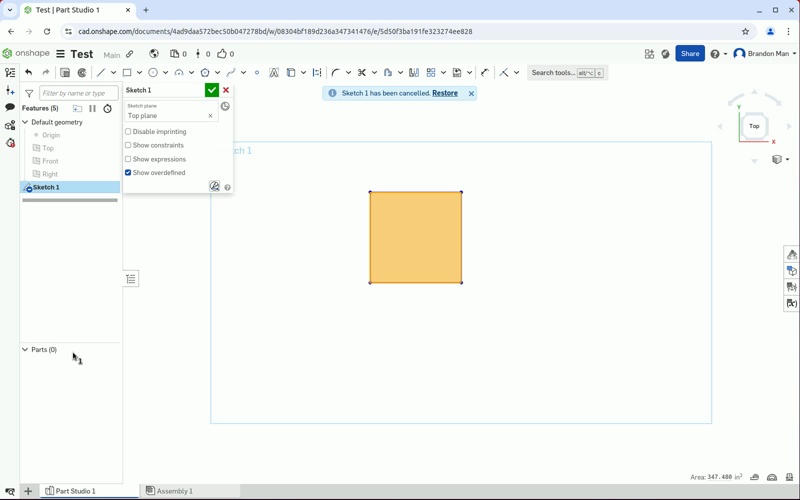
key(shift+y)
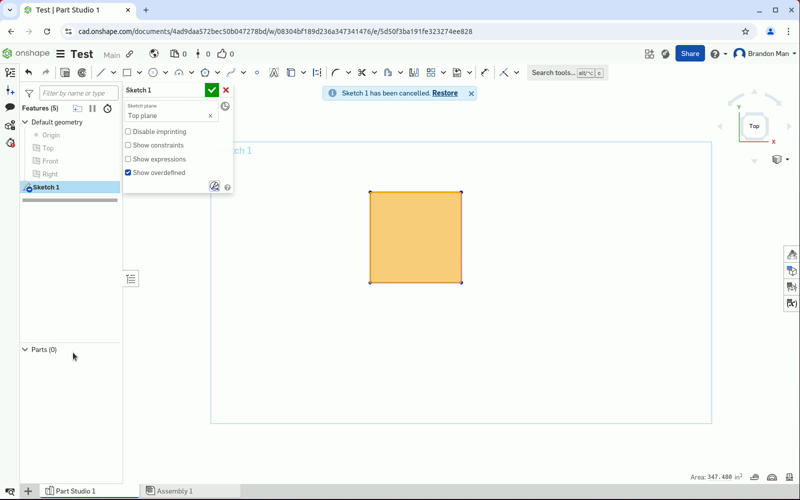
key(shift+e)
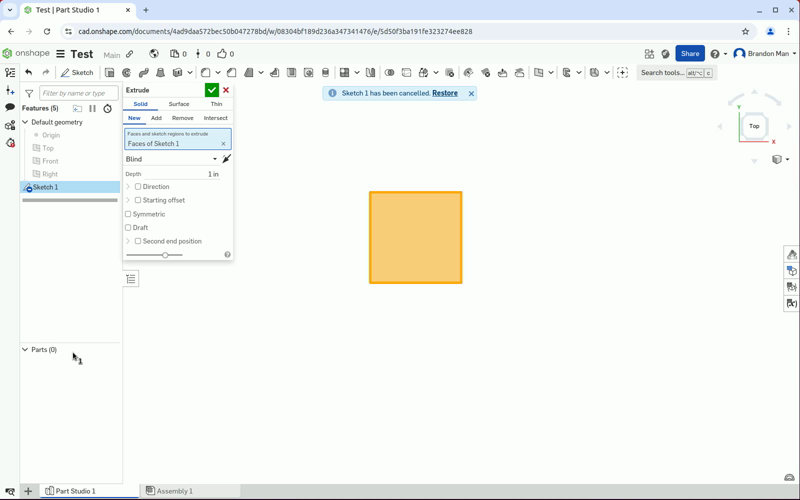
mouse_move(143, 106)
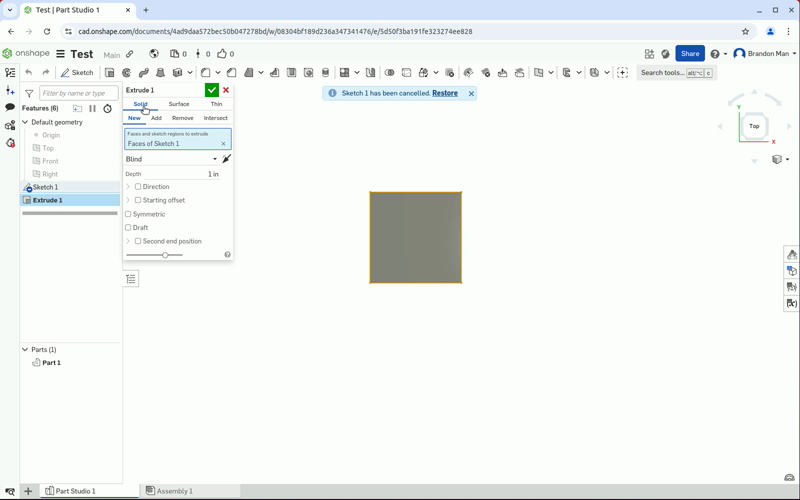
click(143, 106)
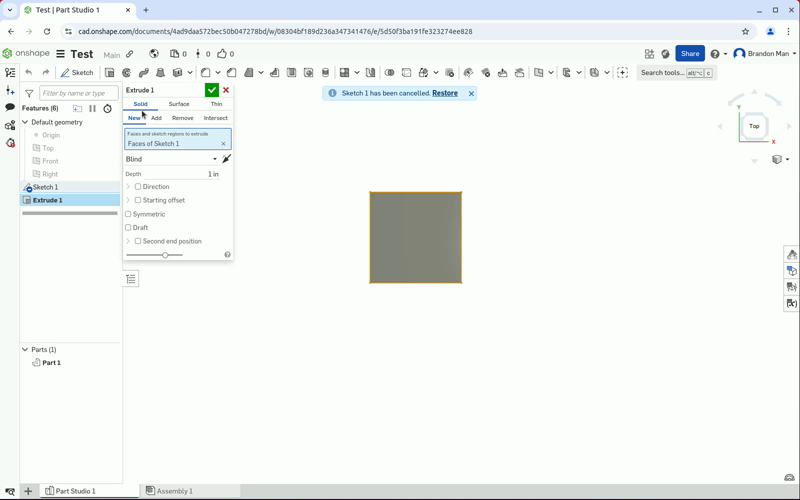
mouse_move(137, 120)
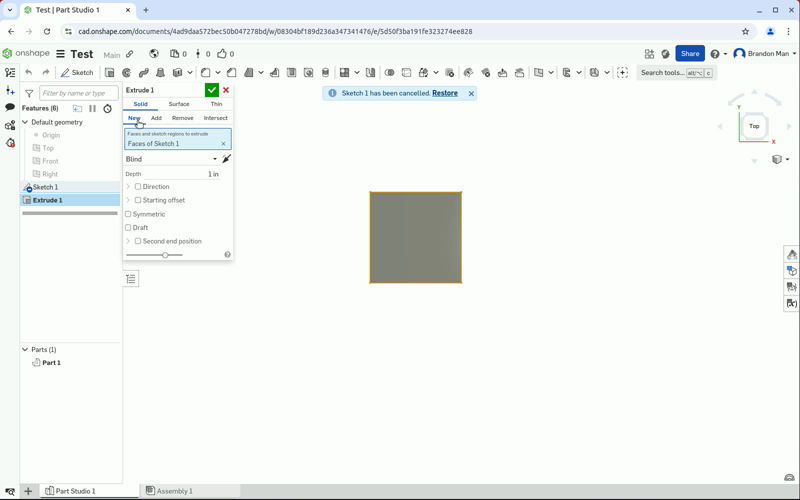
click(137, 120)
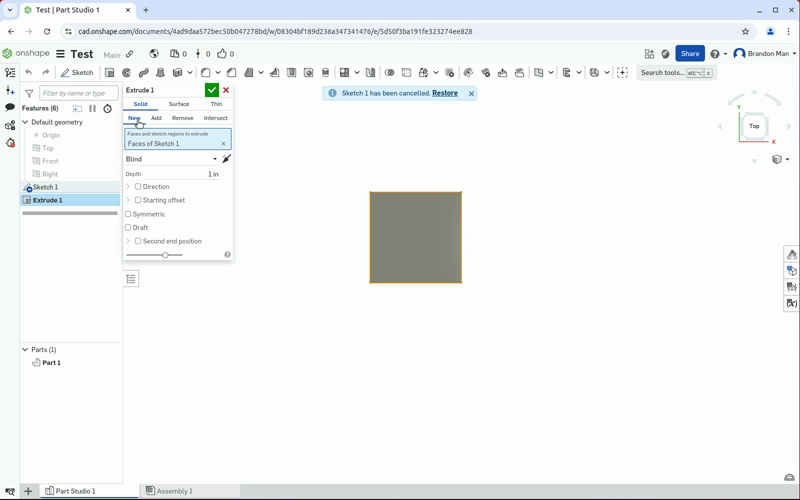
key(tab, 4)
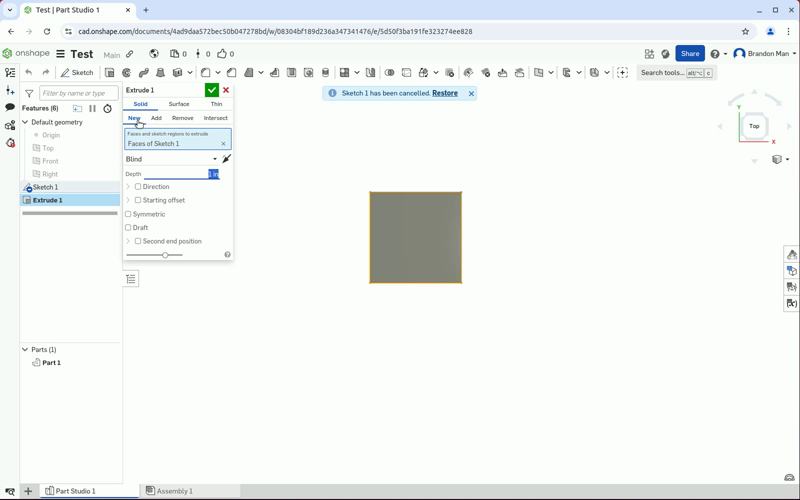
text(18.535)
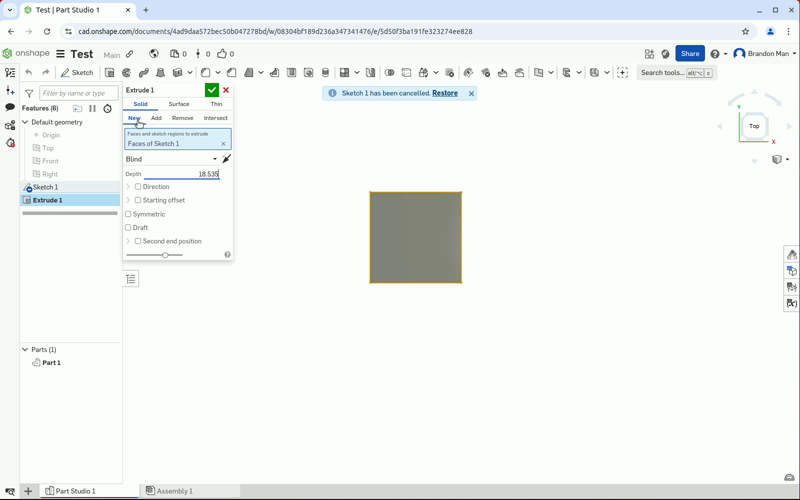
key(enter)
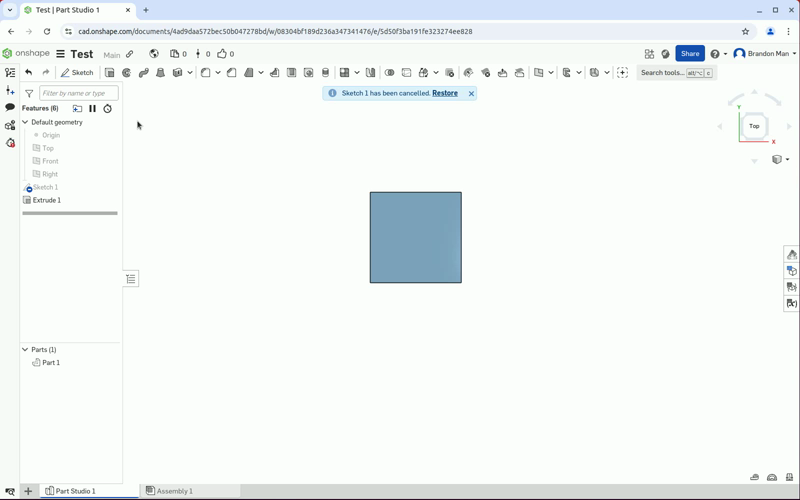
key(shift+h)
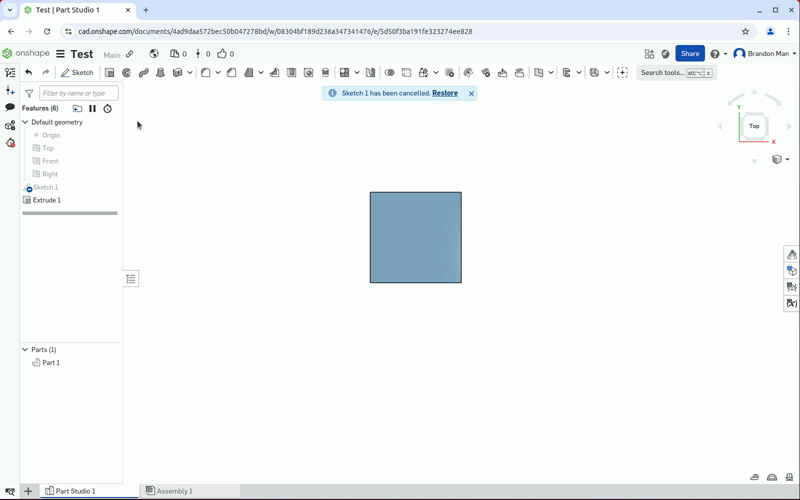
key(shift+h)
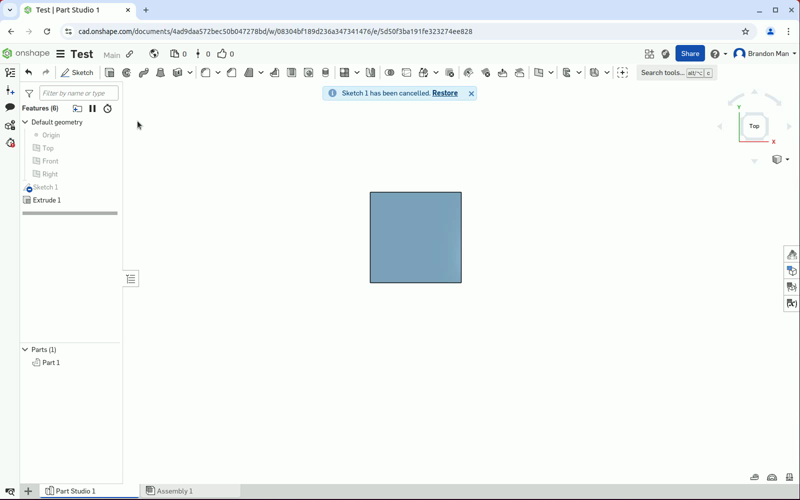
mouse_move(73, 189)
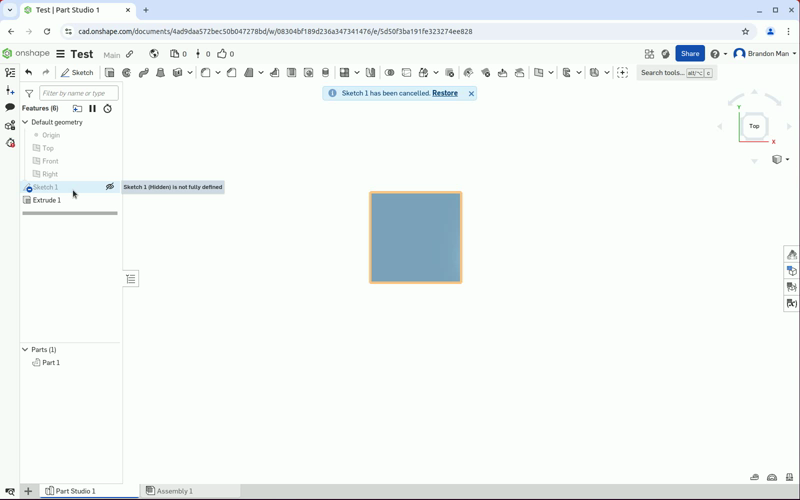
click(73, 189)
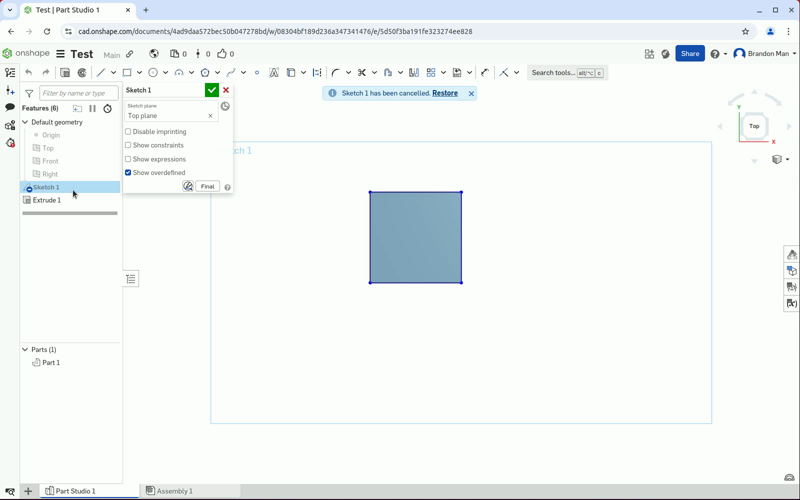
mouse_move(229, 92)
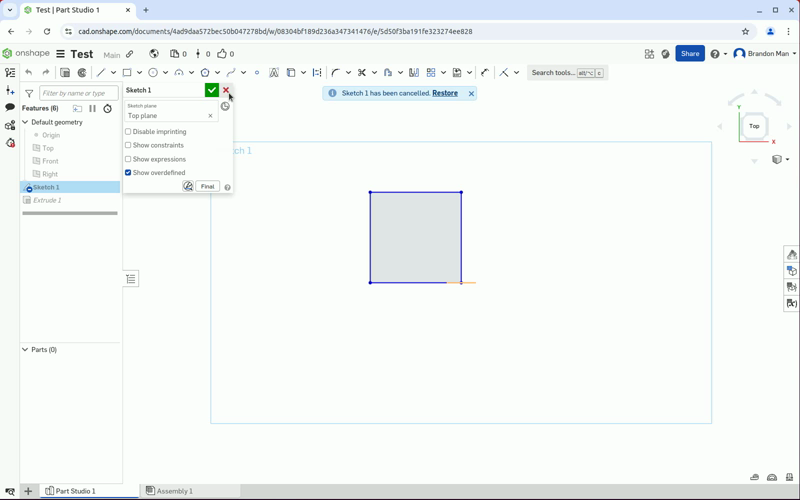
click(229, 92)
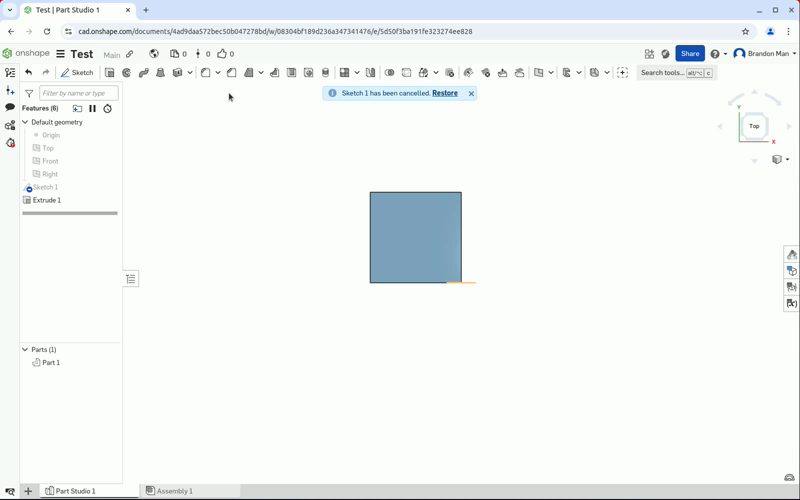
mouse_move(541, 75)
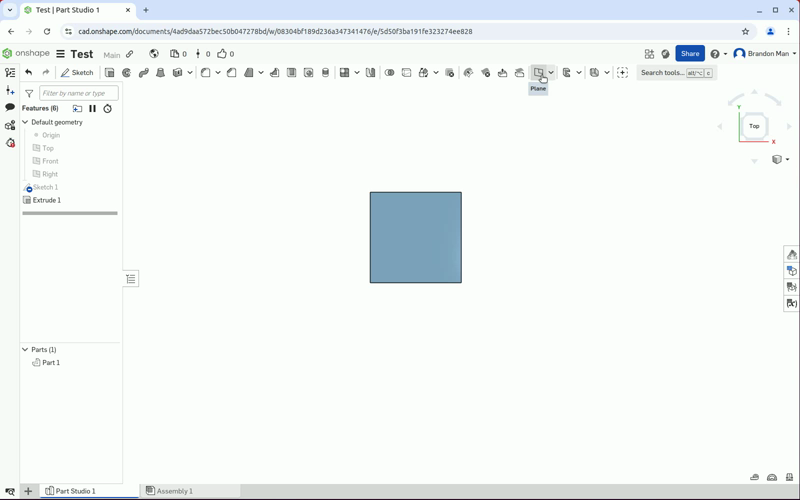
click(541, 75)
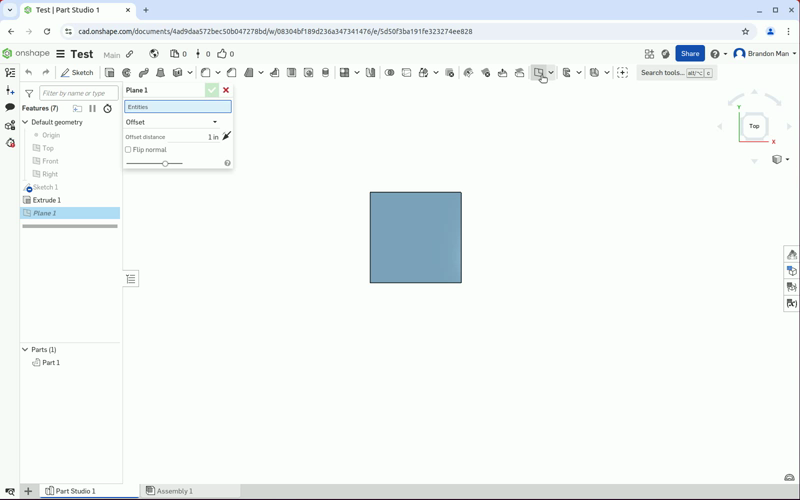
mouse_move(73, 150)
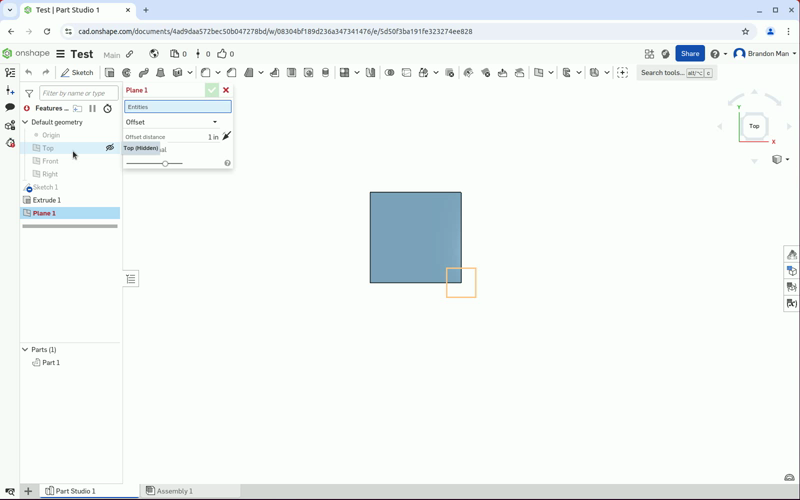
click(73, 150)
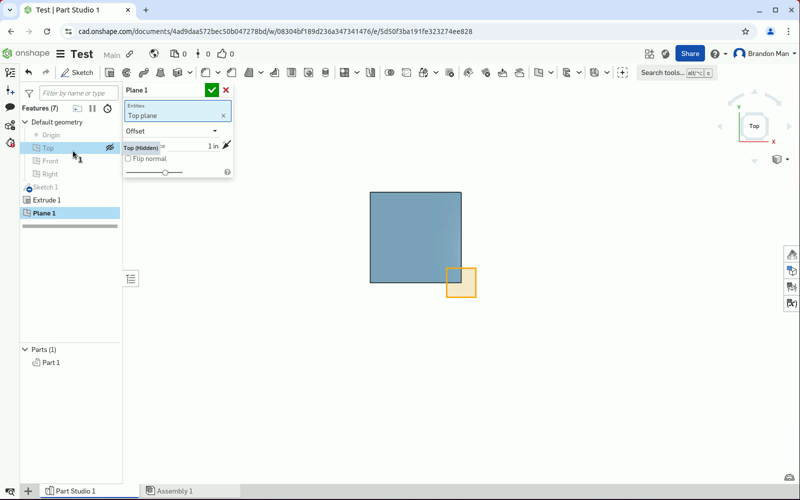
key(tab, 2)
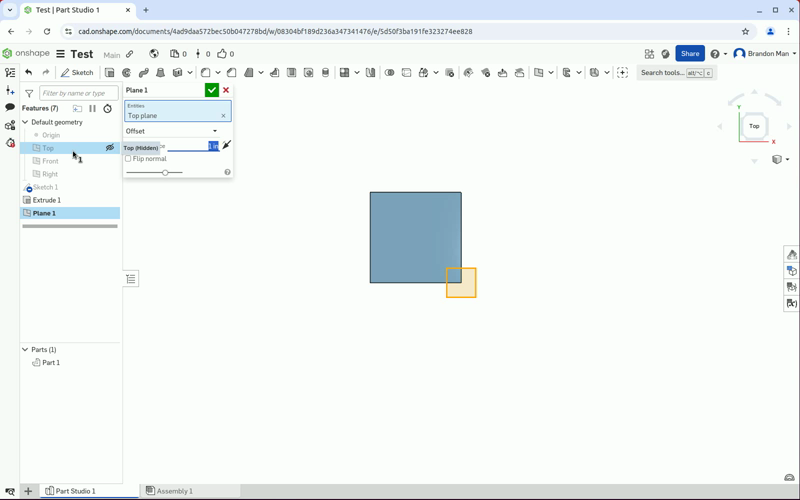
text(18.548)
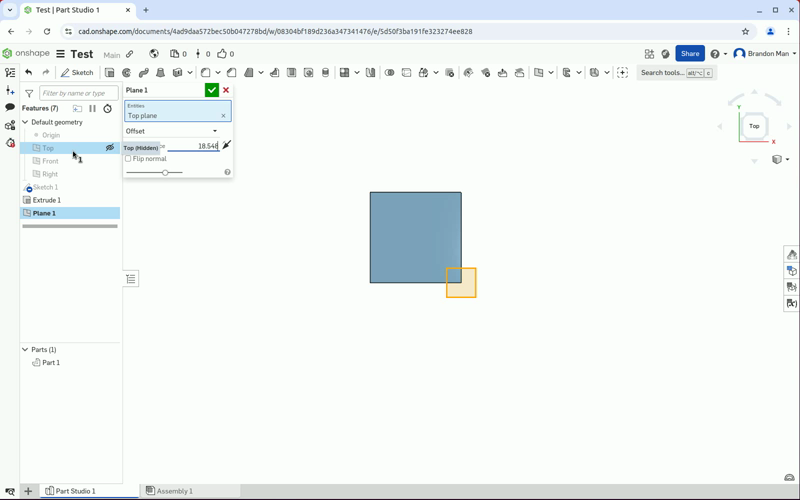
key(enter, 2)
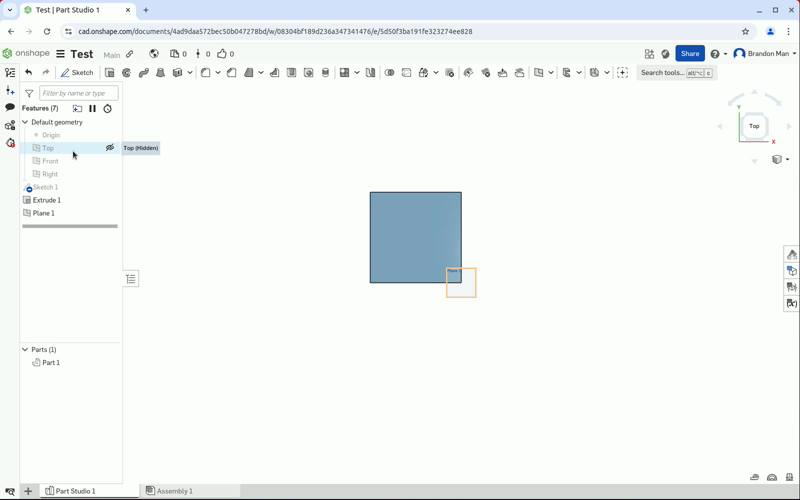
key(shift+s)
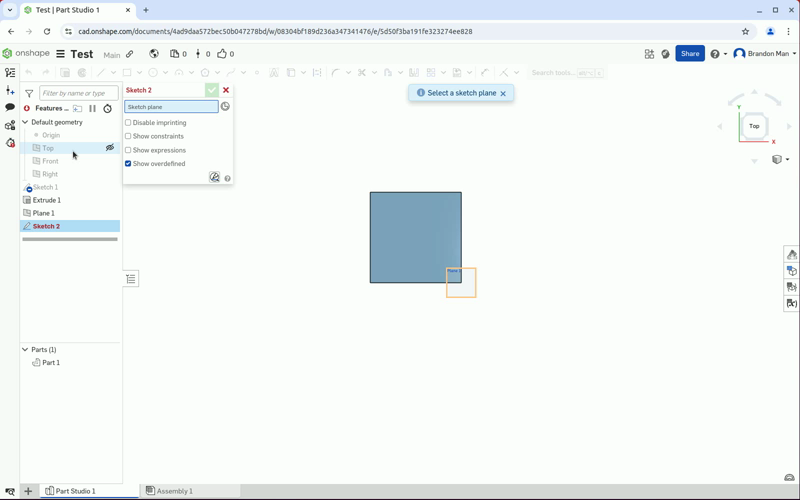
mouse_move(73, 215)
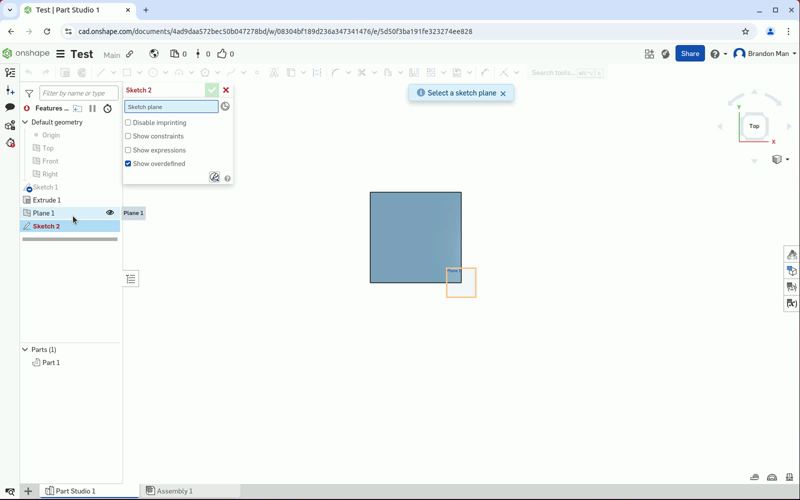
click(73, 215)
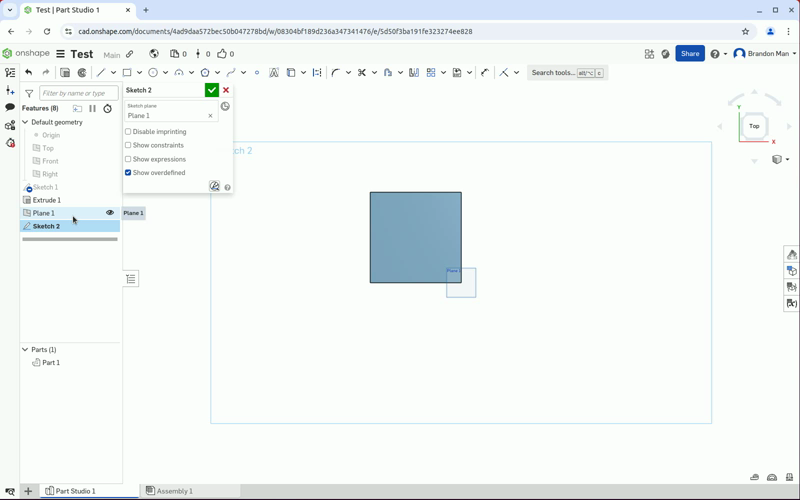
mouse_move(73, 352)
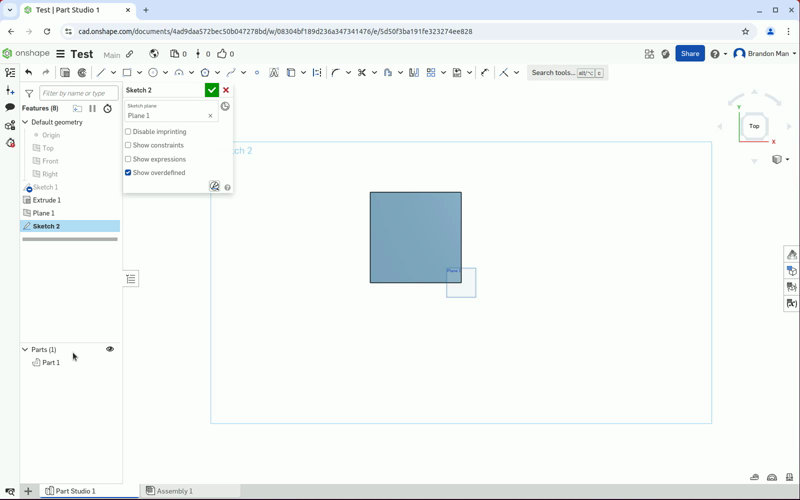
key(y)
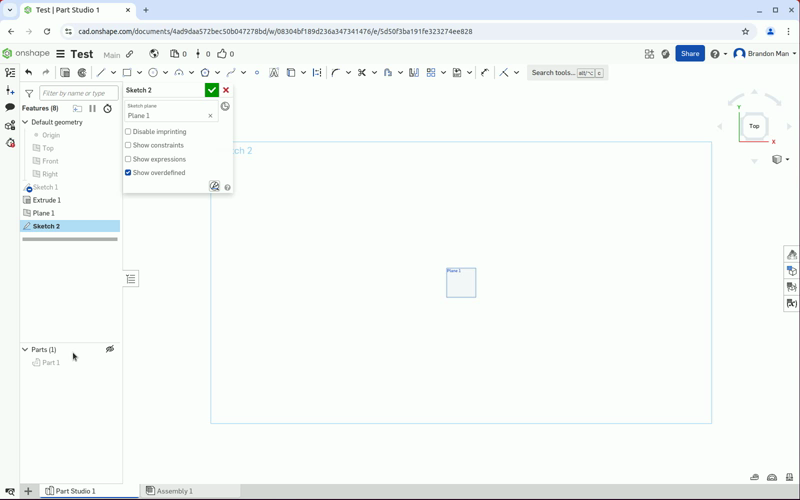
key(l)
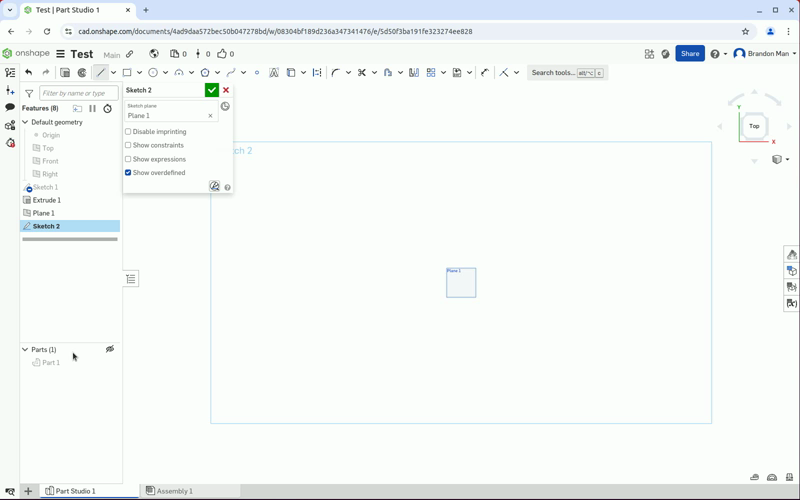
key_down(shift)
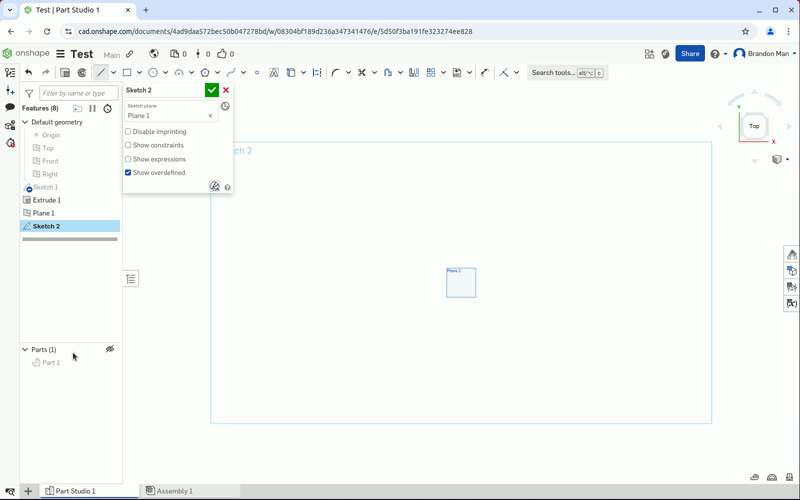
mouse_move(460, 282)
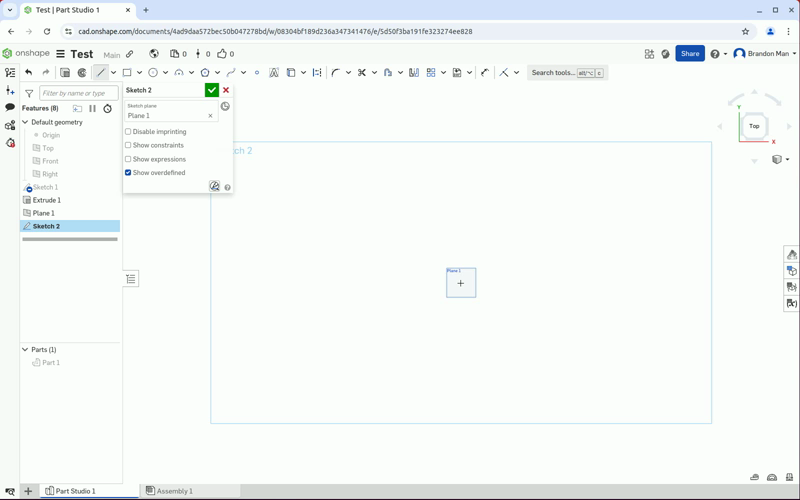
click(460, 282)
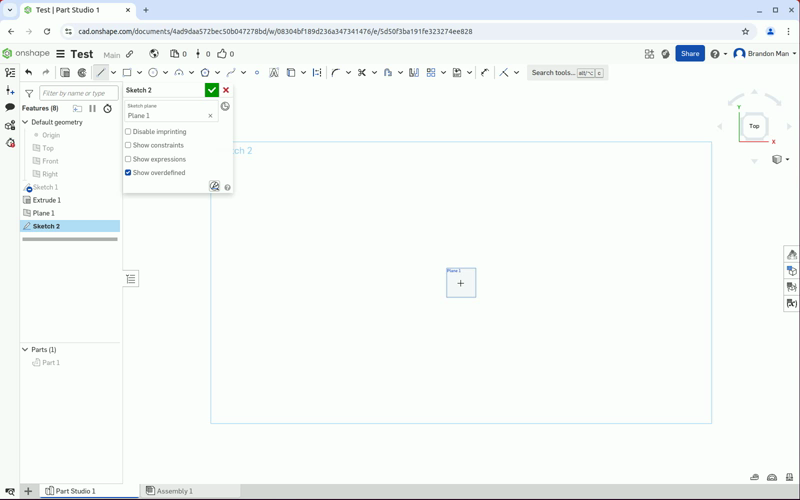
key_up(shift)
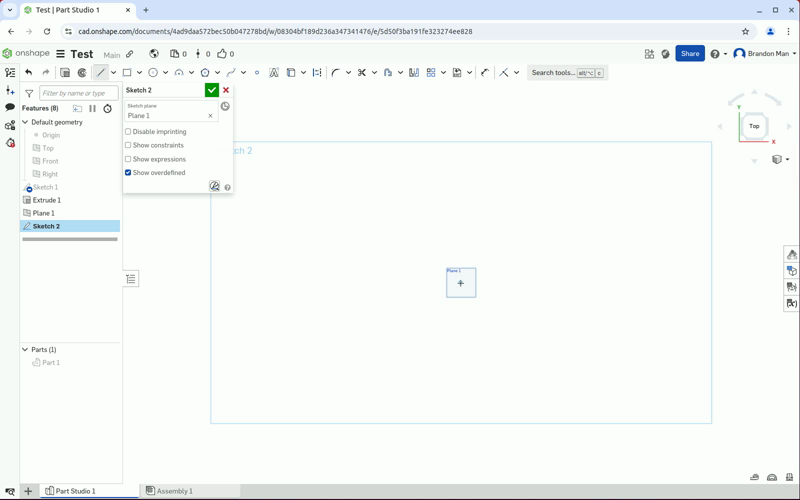
key_down(shift)
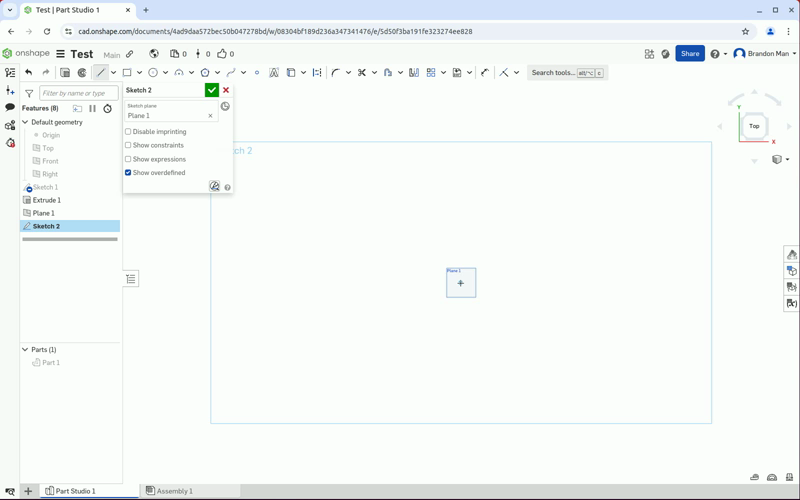
mouse_move(490, 282)
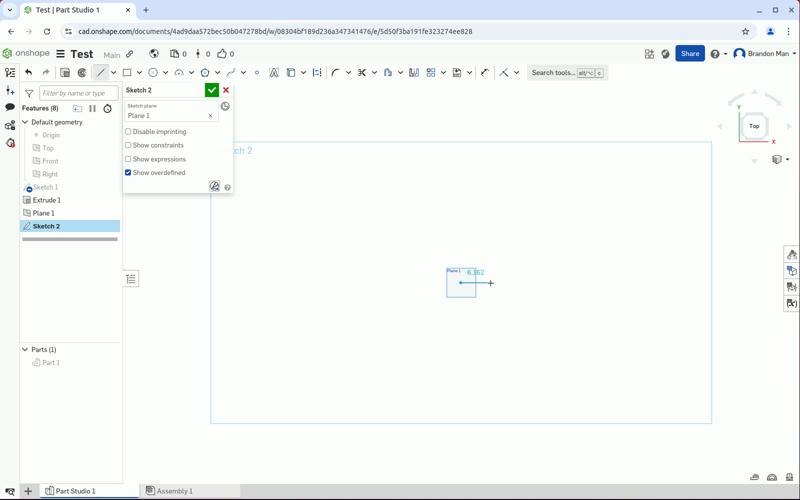
mouse_move(483, 282)
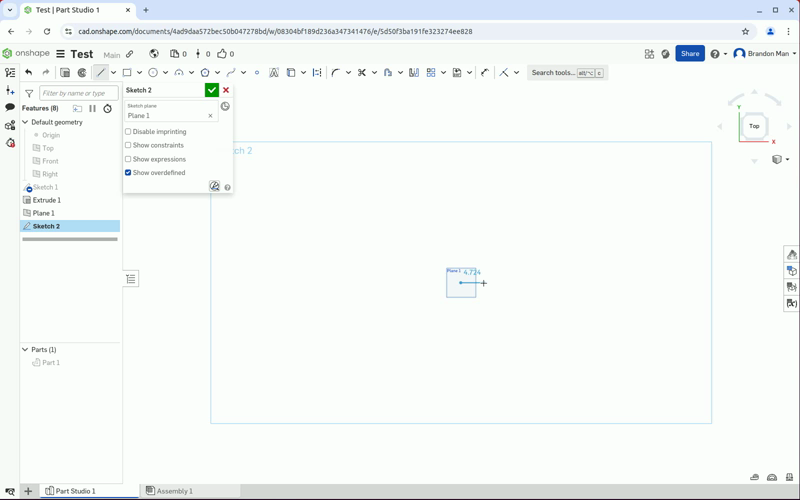
click(483, 282)
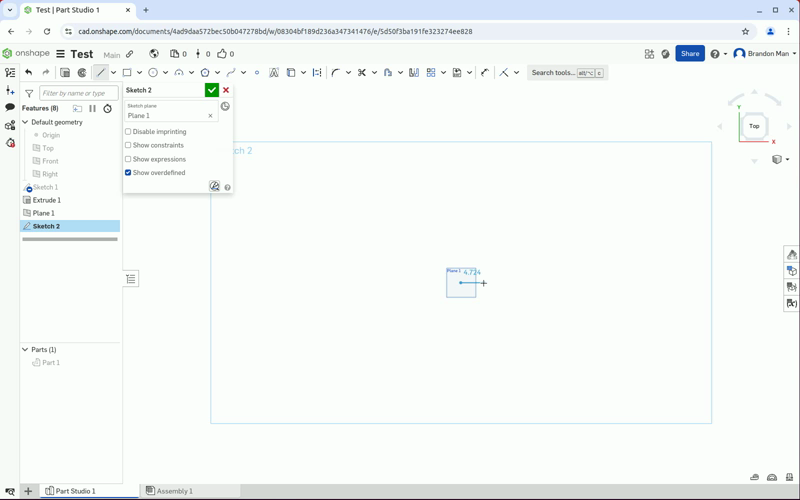
key_up(shift)
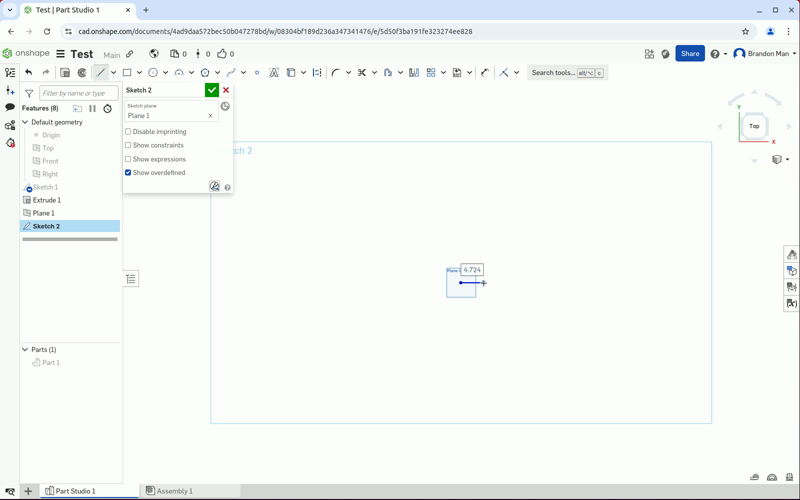
key_down(shift)
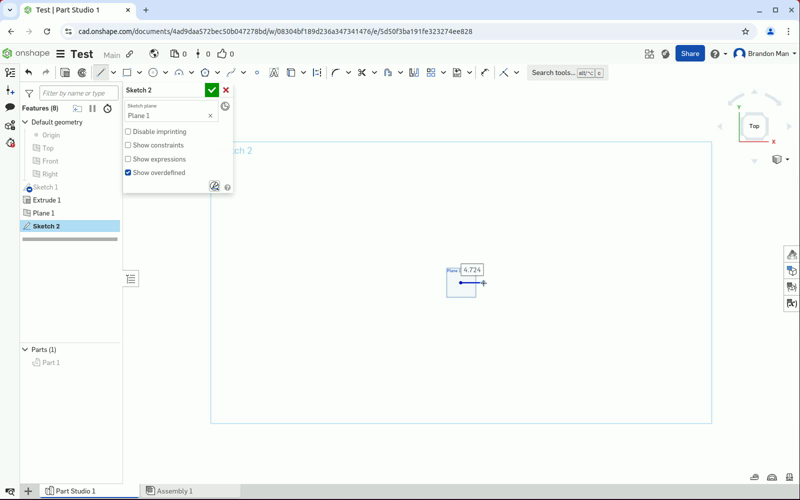
mouse_move(483, 192)
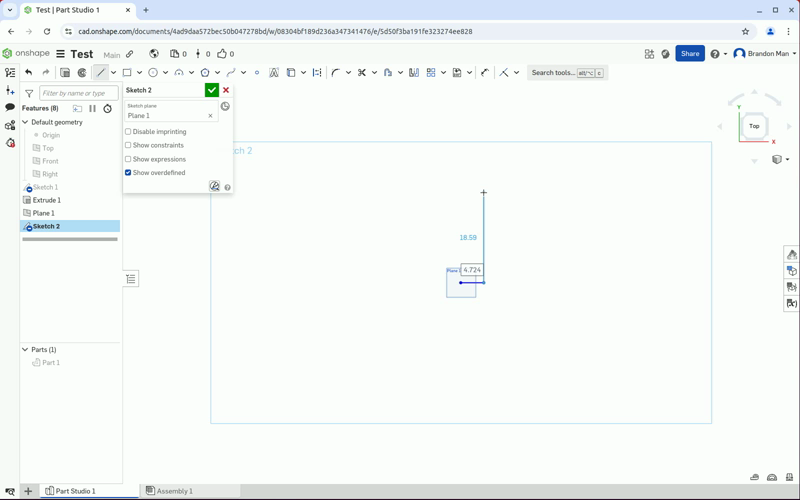
click(483, 192)
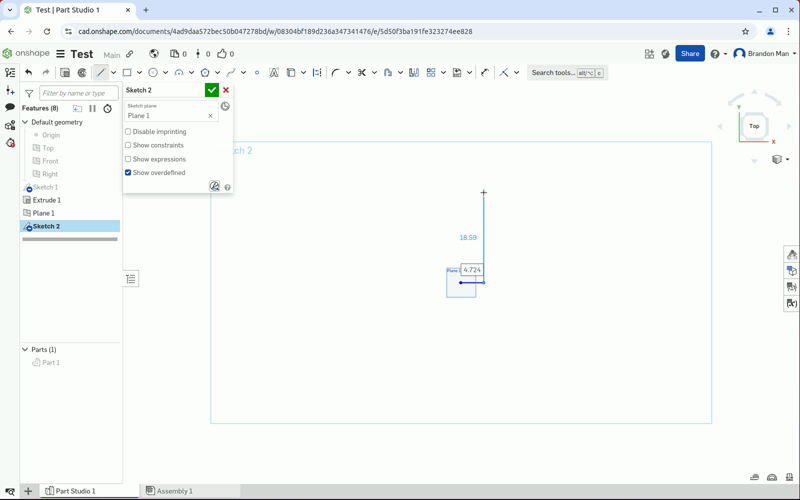
key_up(shift)
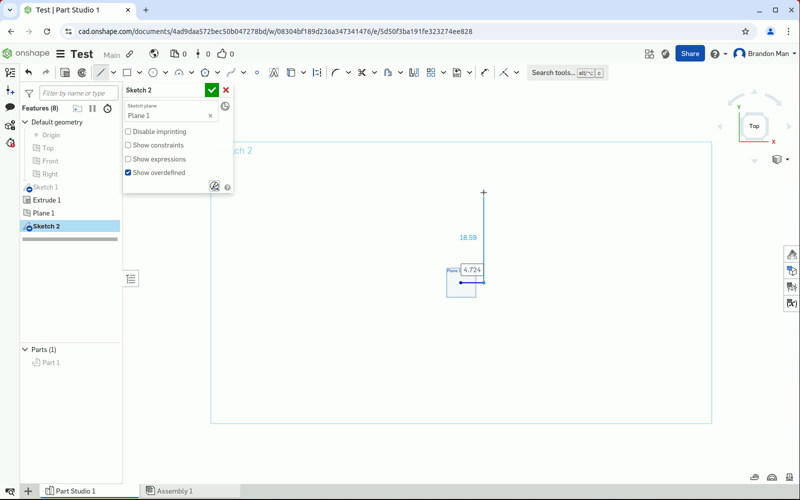
key_down(shift)
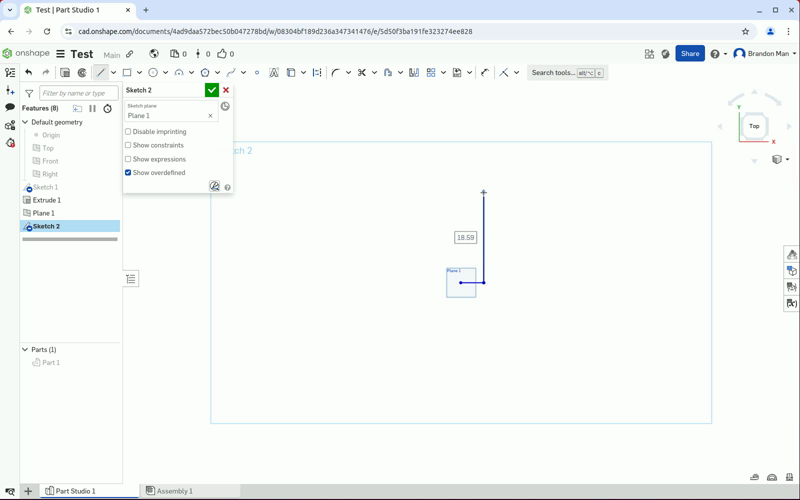
mouse_move(513, 192)
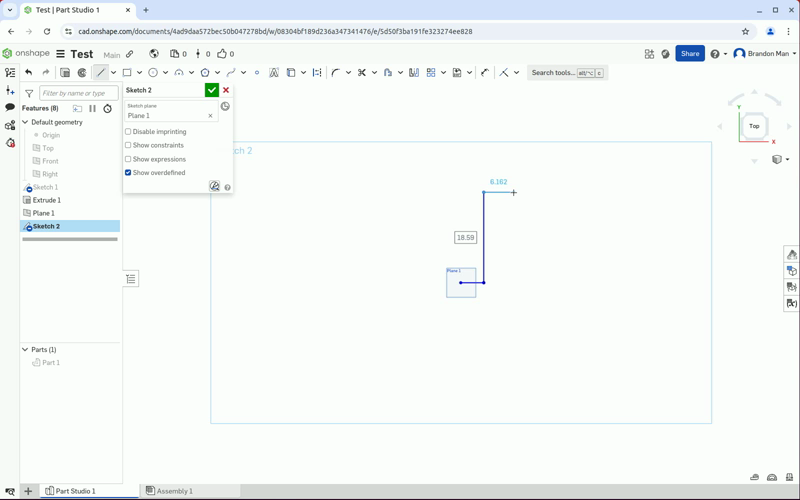
mouse_move(460, 192)
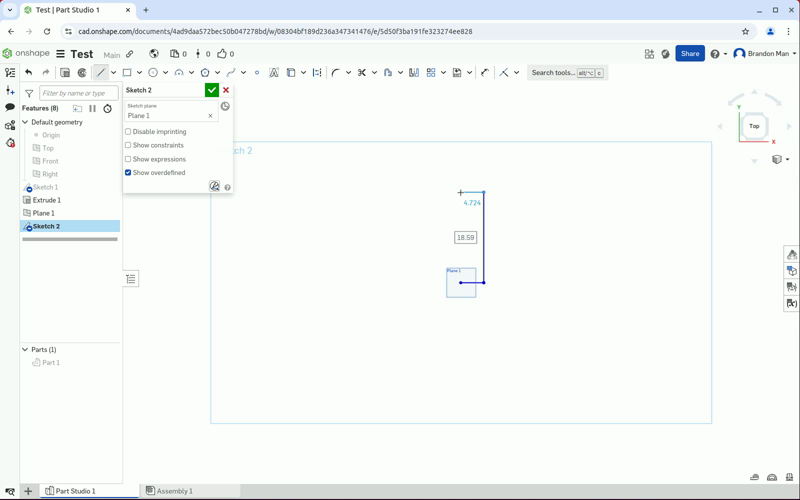
click(460, 192)
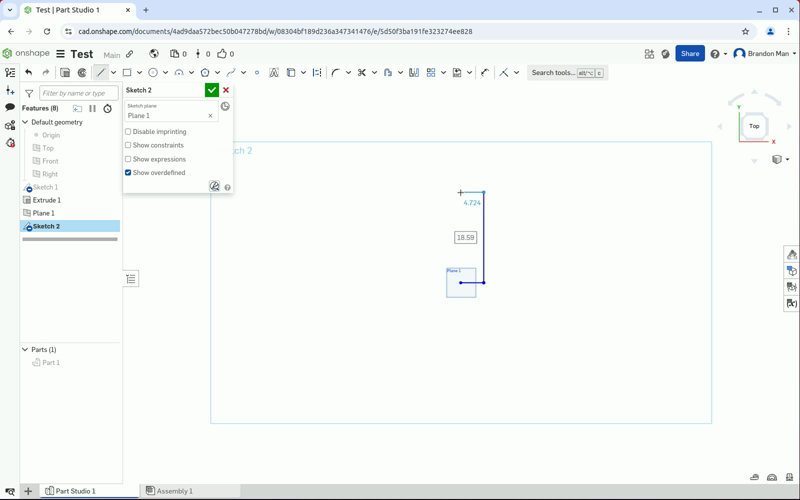
key_up(shift)
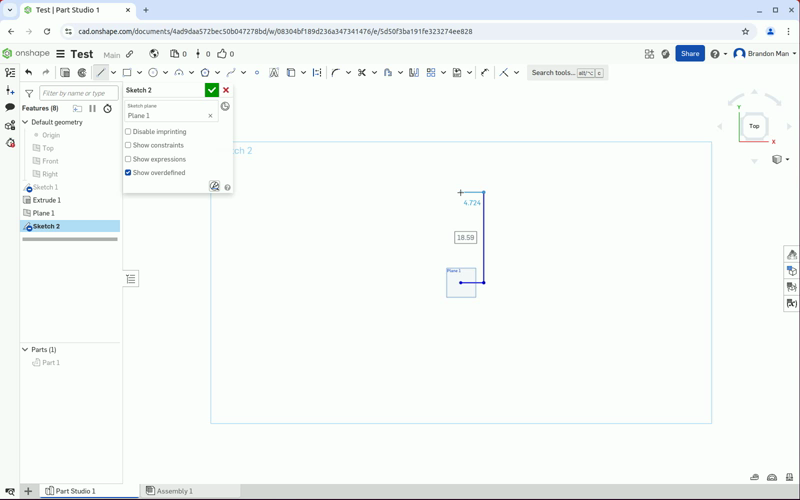
key_down(shift)
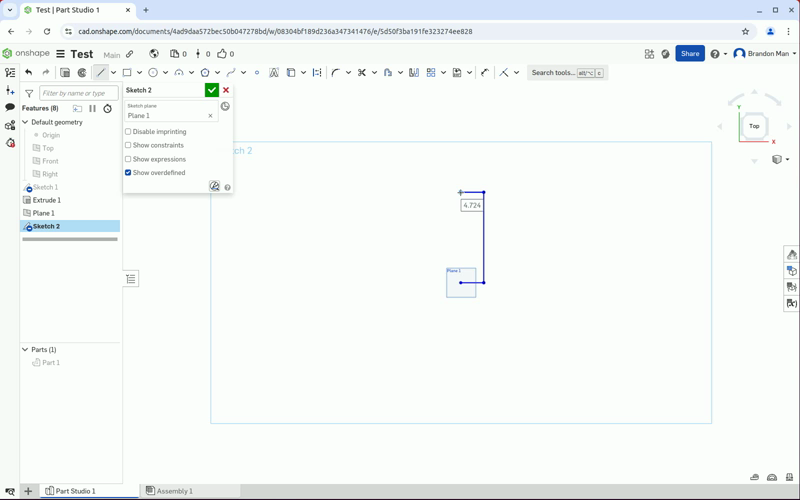
mouse_move(460, 282)
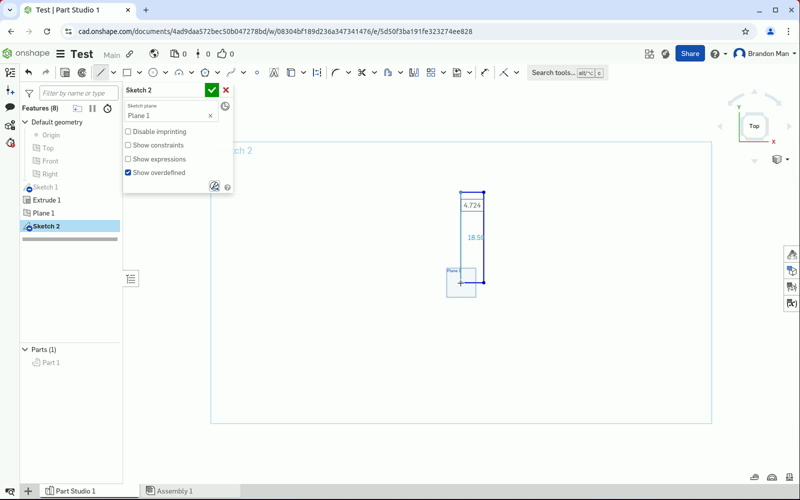
key_up(shift)
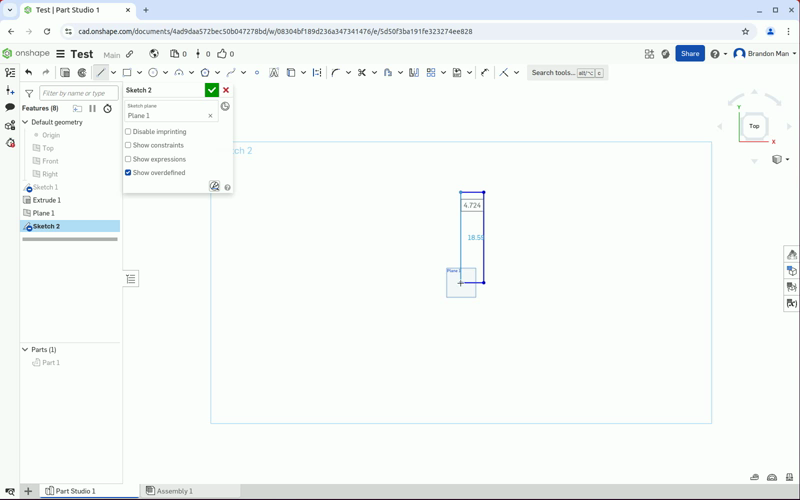
click(460, 282)
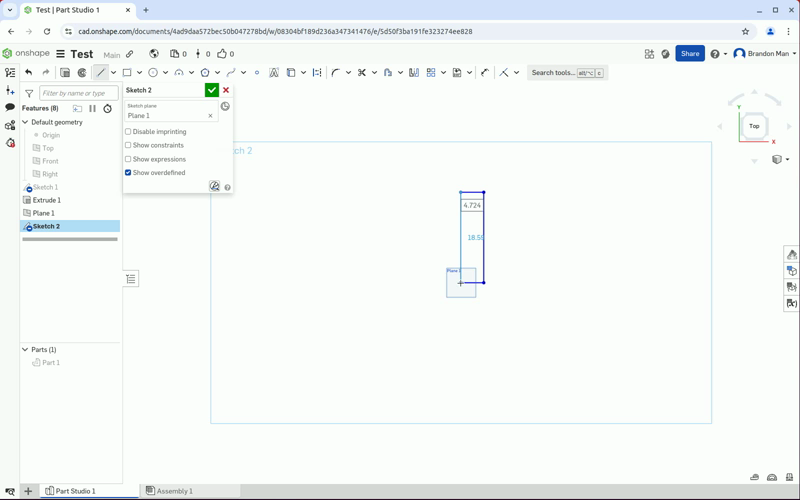
key(esc)
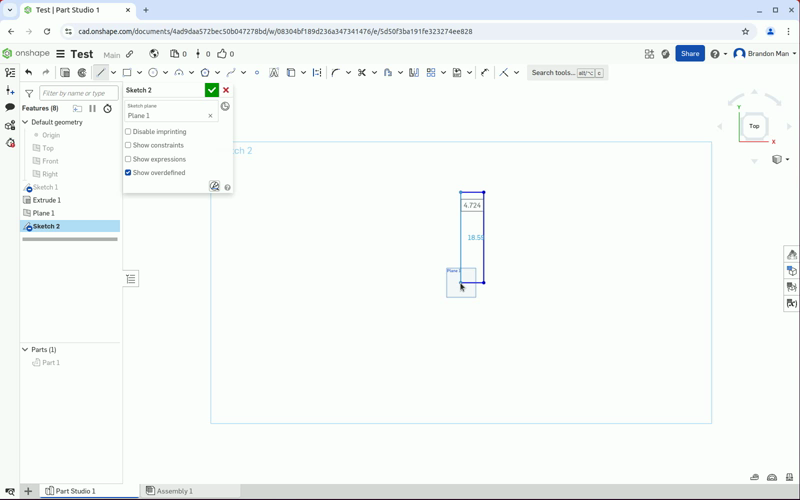
mouse_move(469, 270)
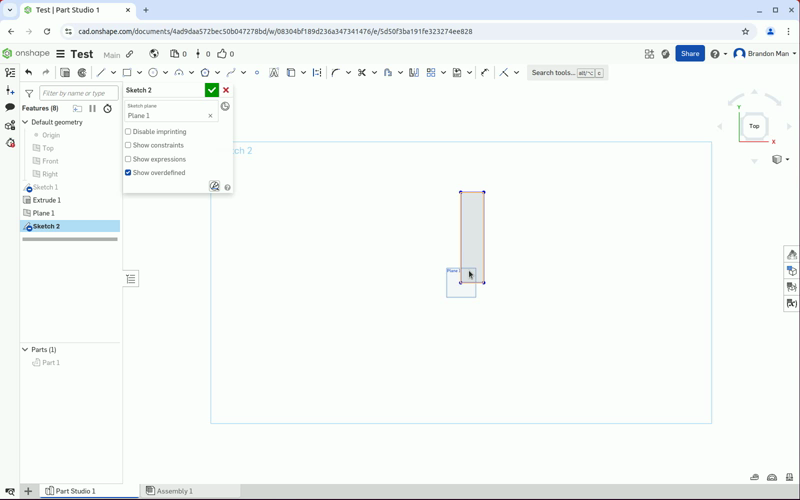
click(469, 270)
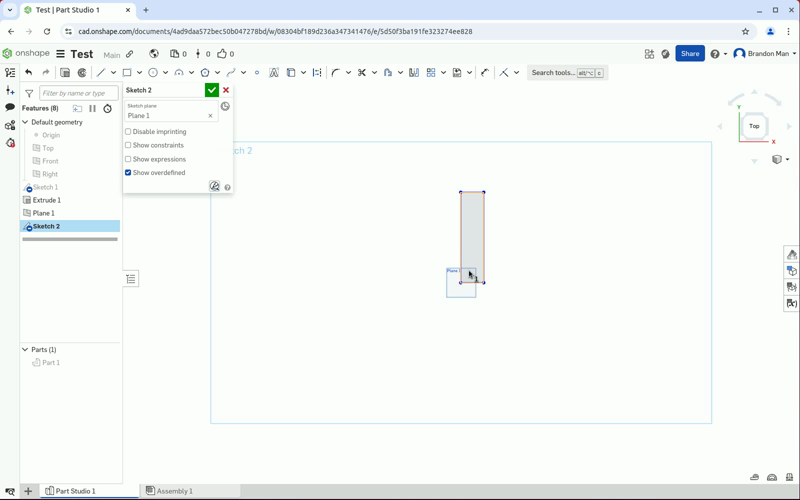
mouse_move(73, 352)
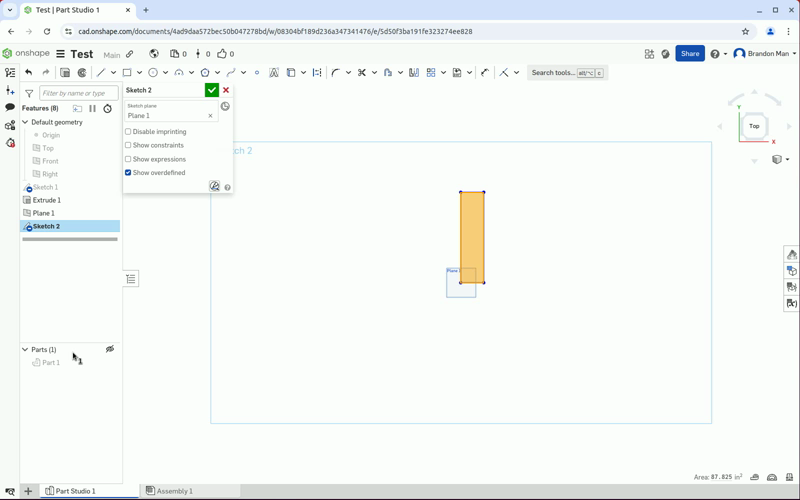
key(shift+y)
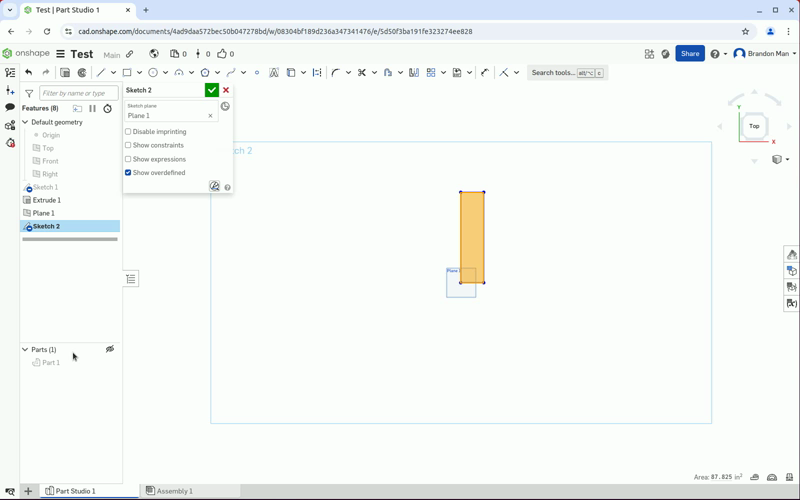
key(shift+e)
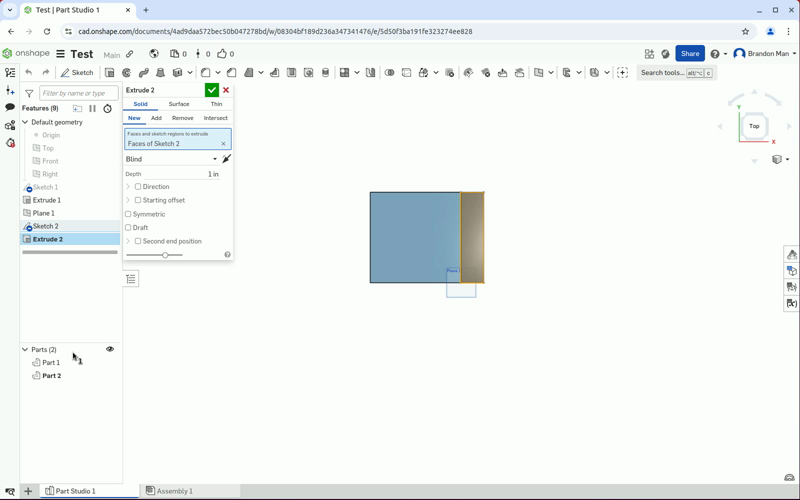
mouse_move(143, 106)
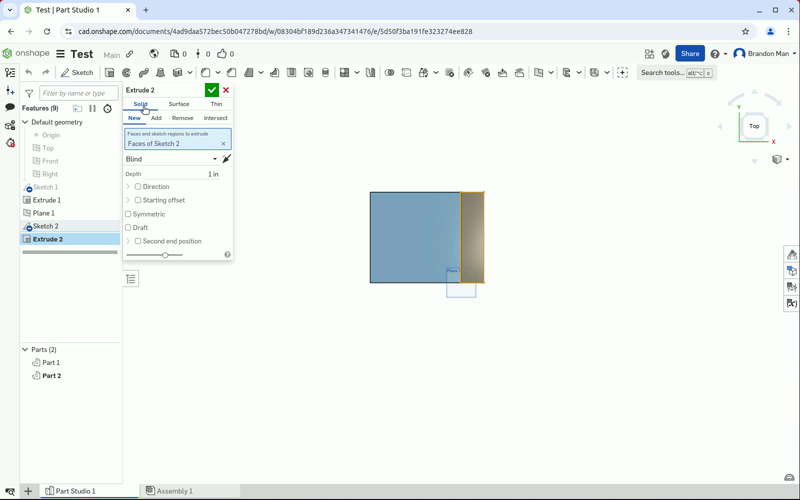
click(143, 106)
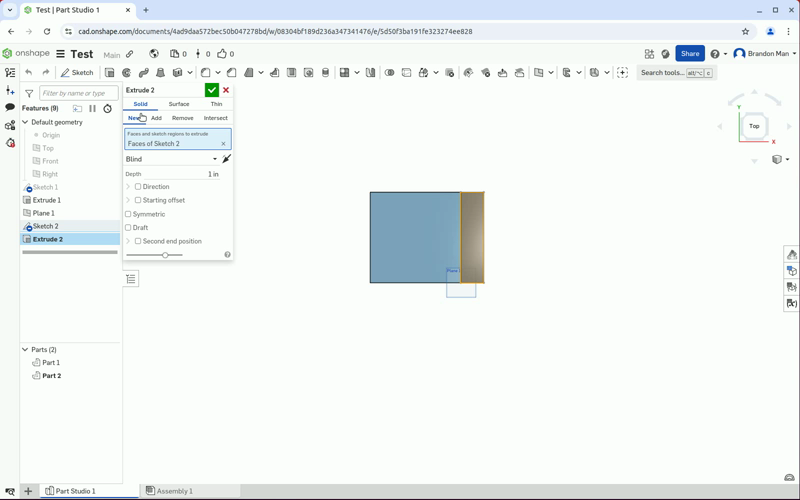
mouse_move(137, 120)
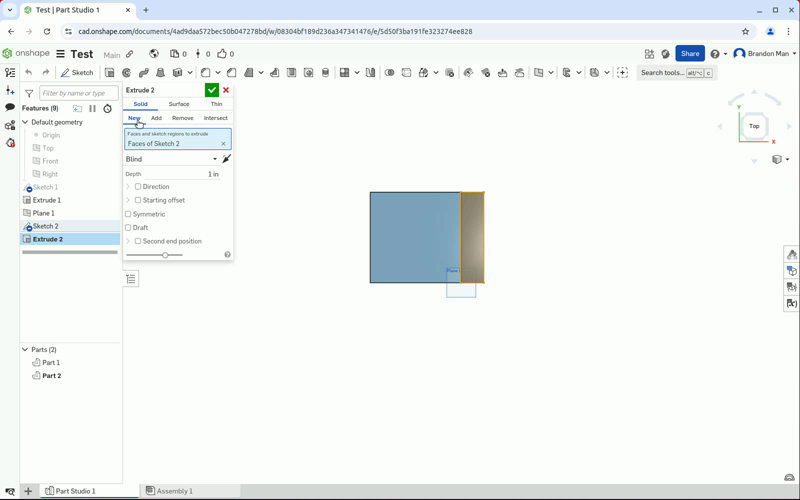
click(137, 120)
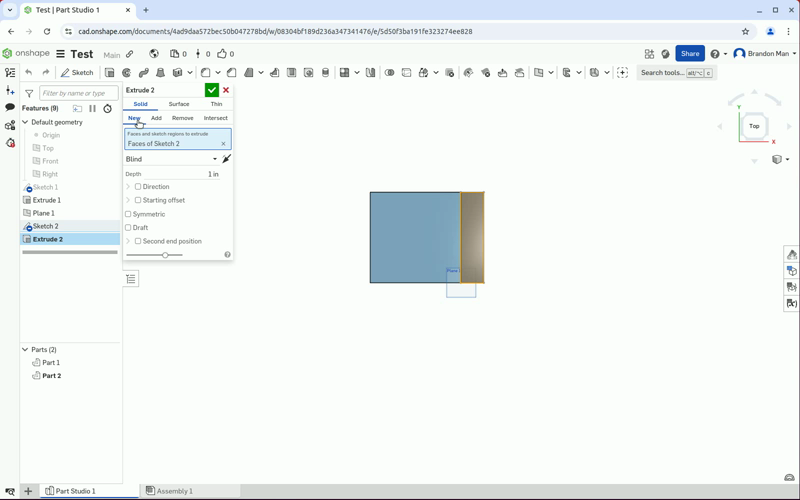
key(tab, 4)
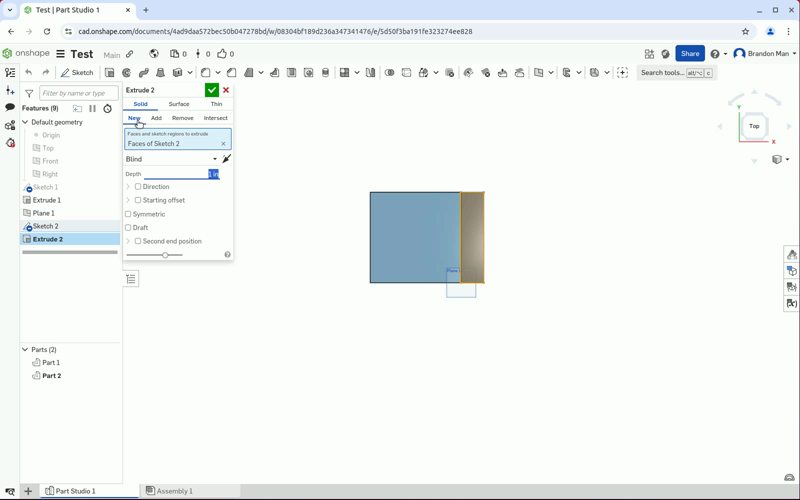
text(-4.574)
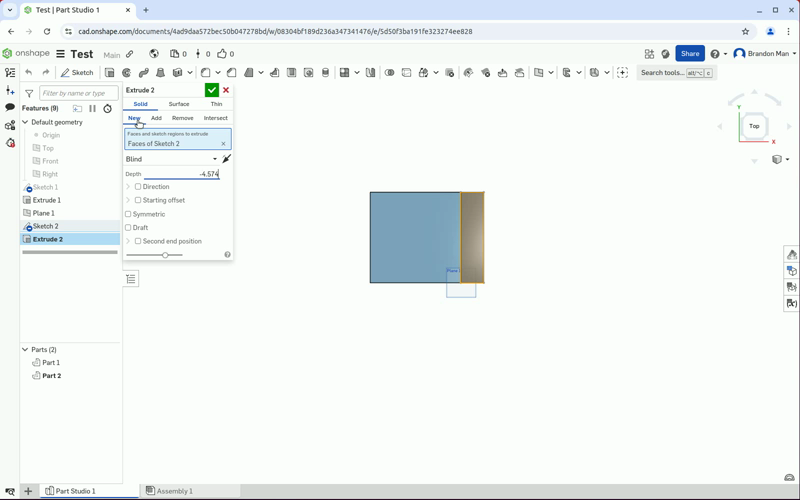
key(enter)
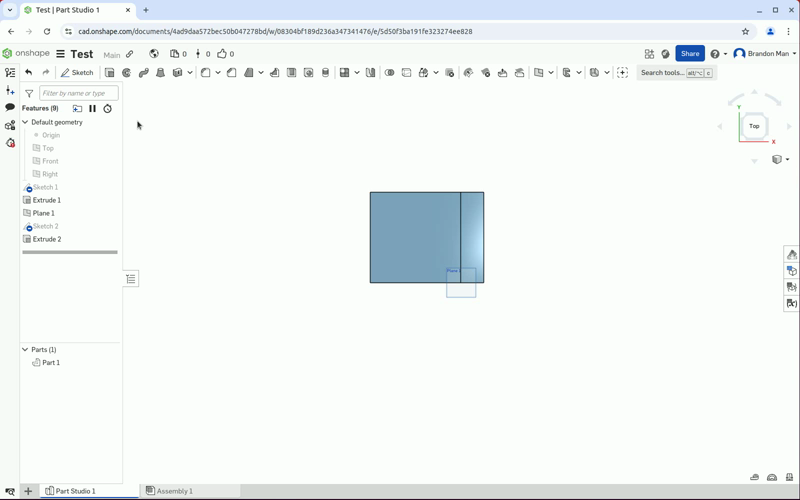
key(shift+h)
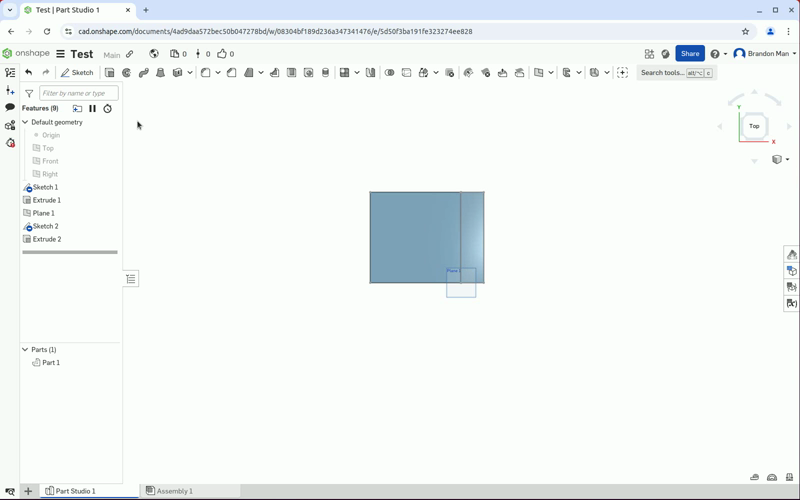
key(shift+h)
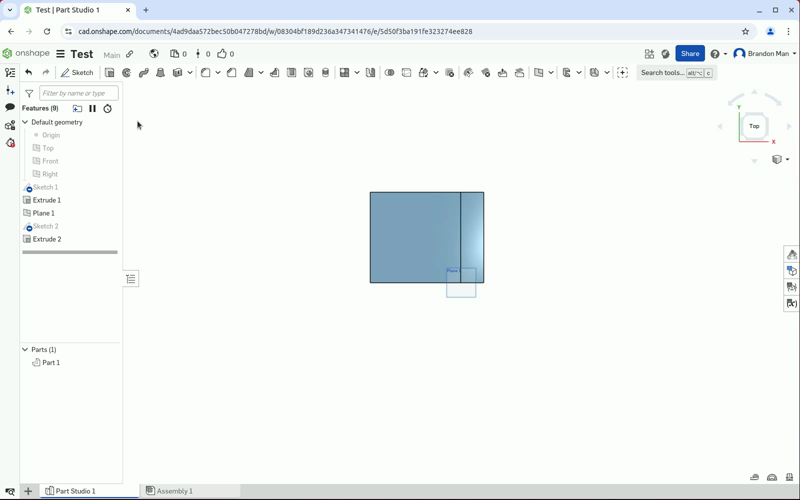
mouse_move(73, 189)
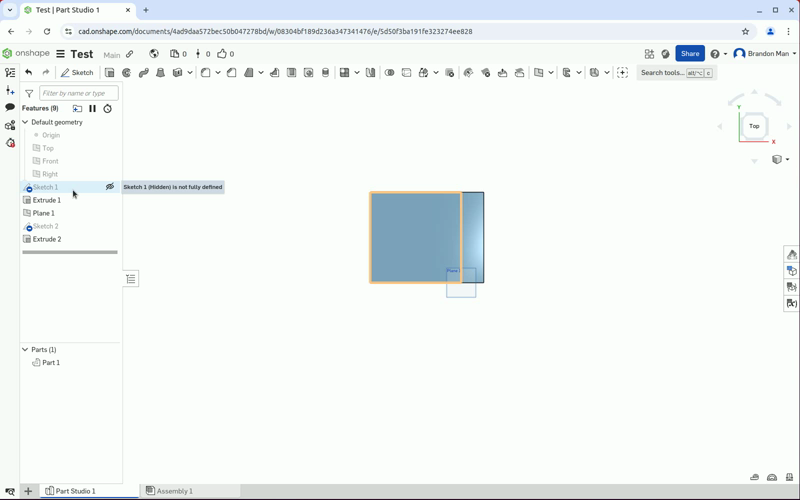
click(73, 189)
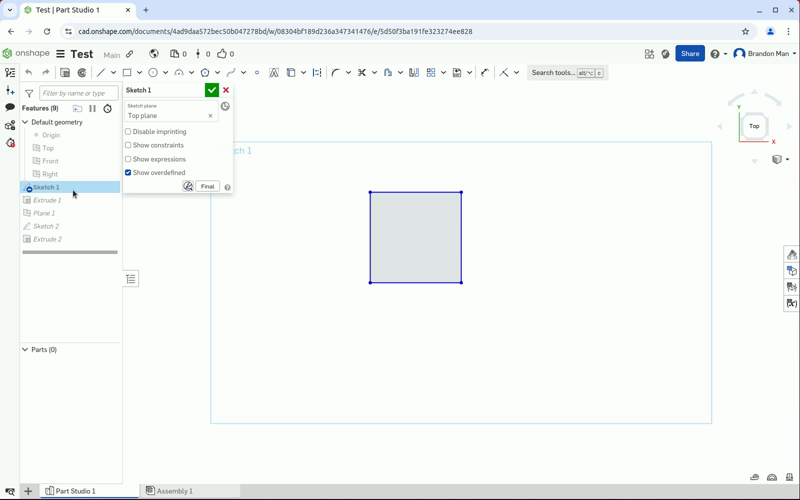
mouse_move(229, 92)
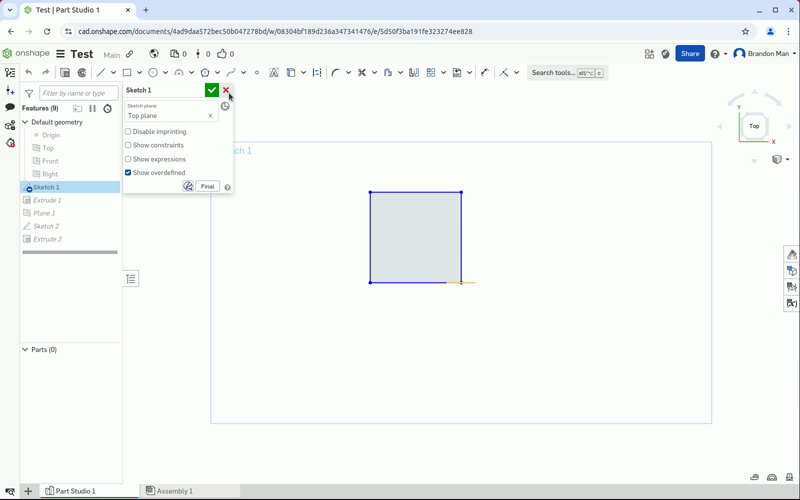
click(229, 92)
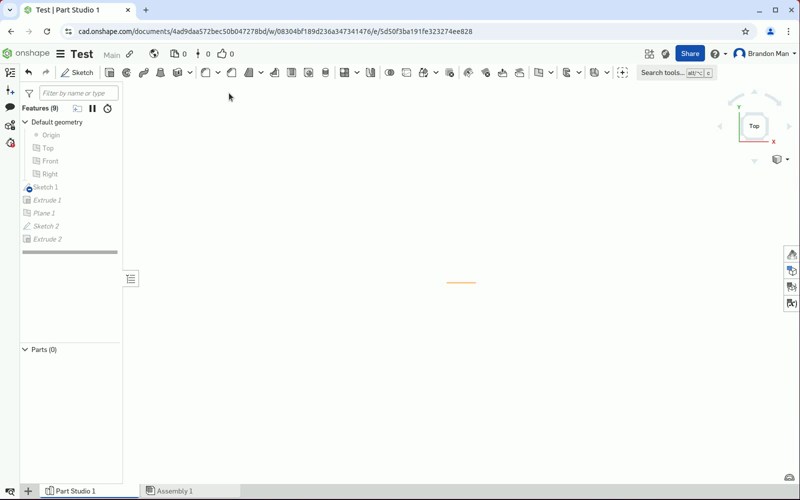
mouse_move(73, 352)
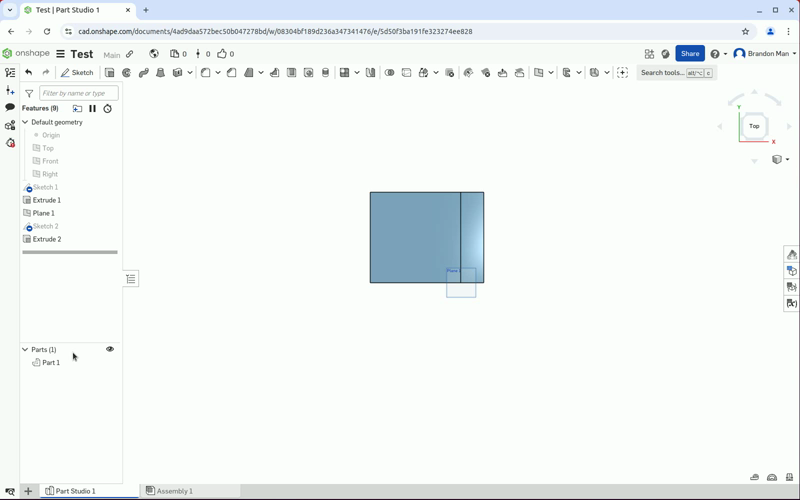
key(y)
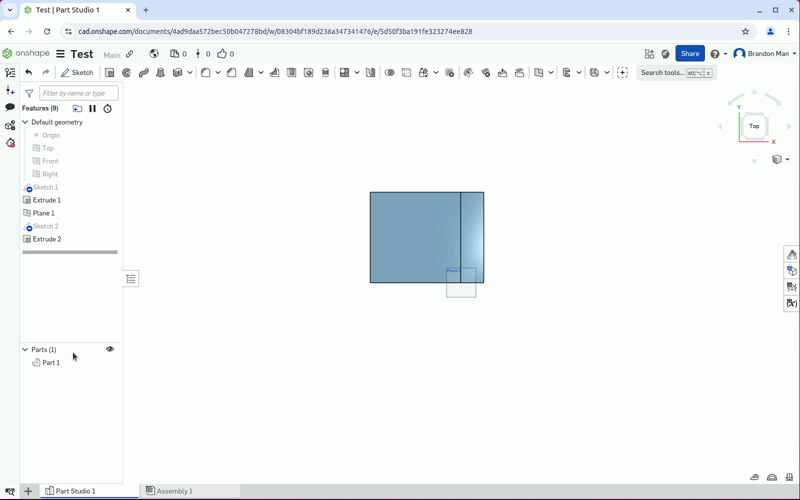
key(shift+p)
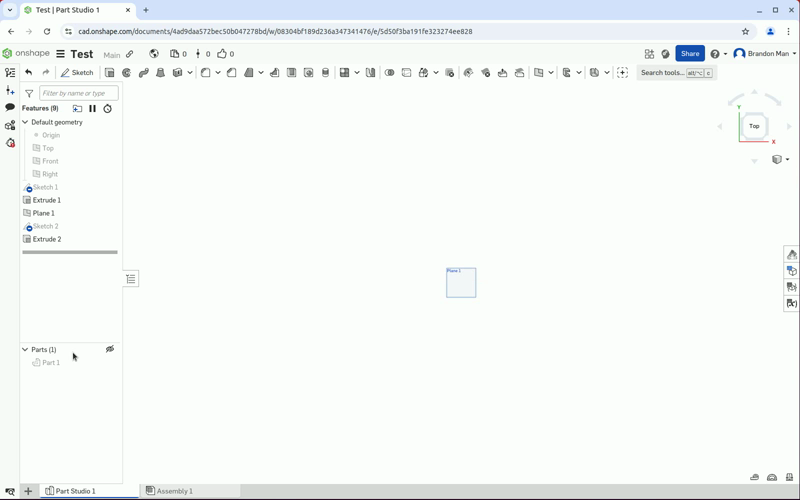
key(space)
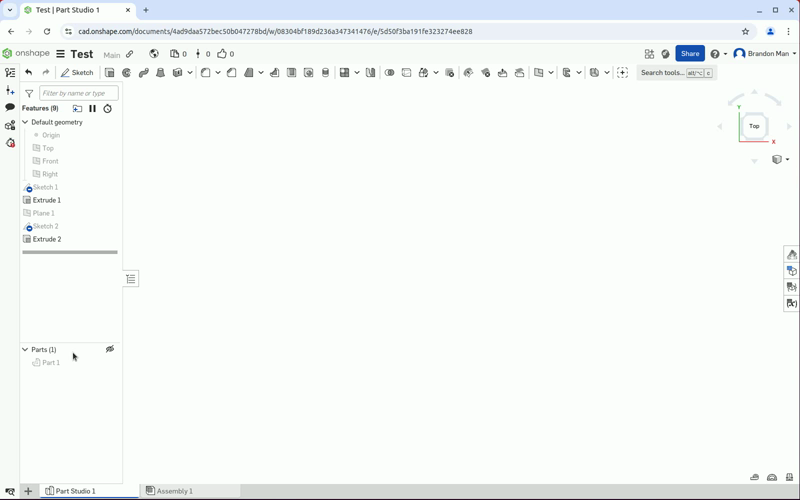
key_down(shift)
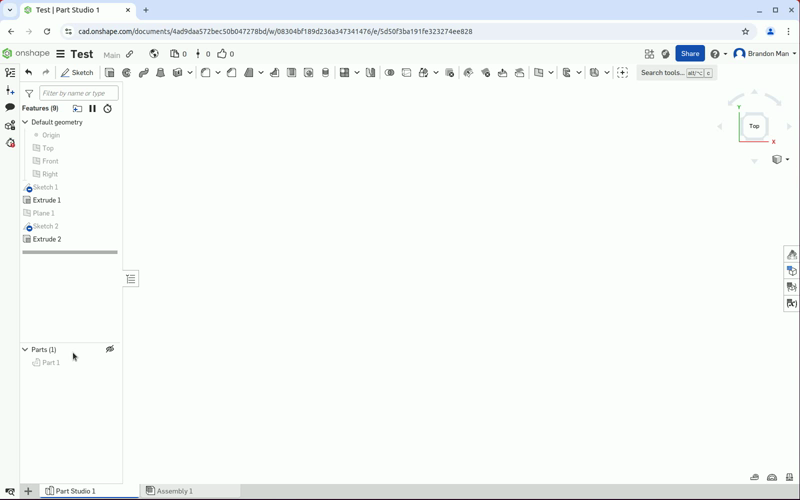
key(up)
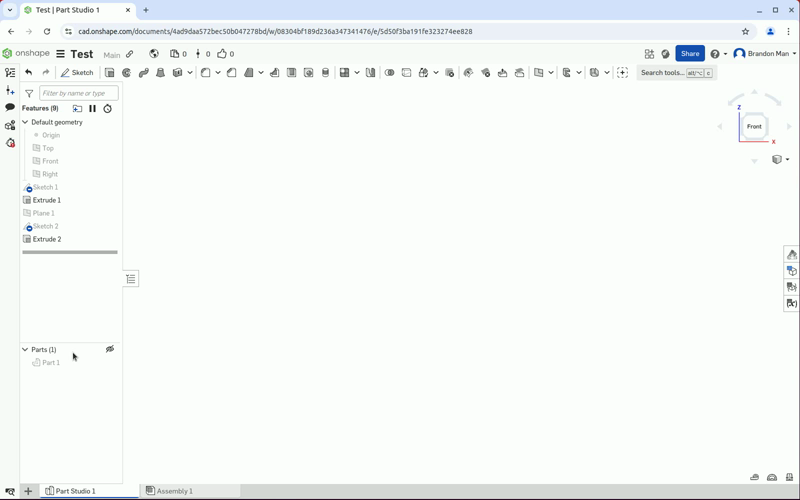
key_up(shift)
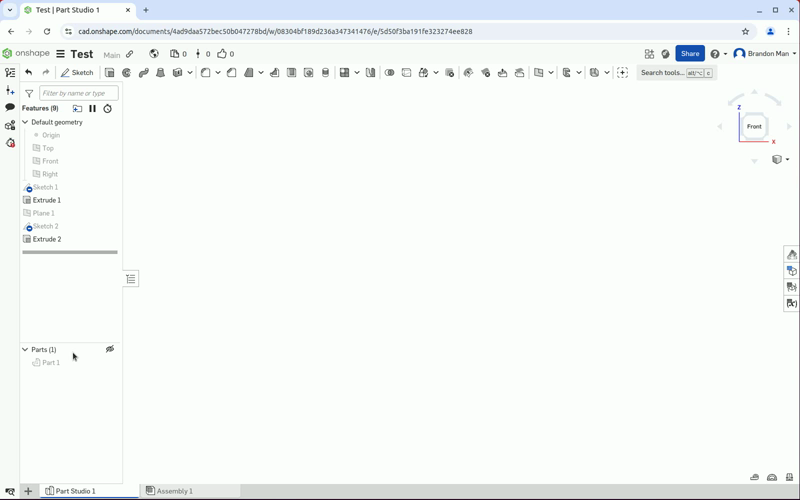
key(space)
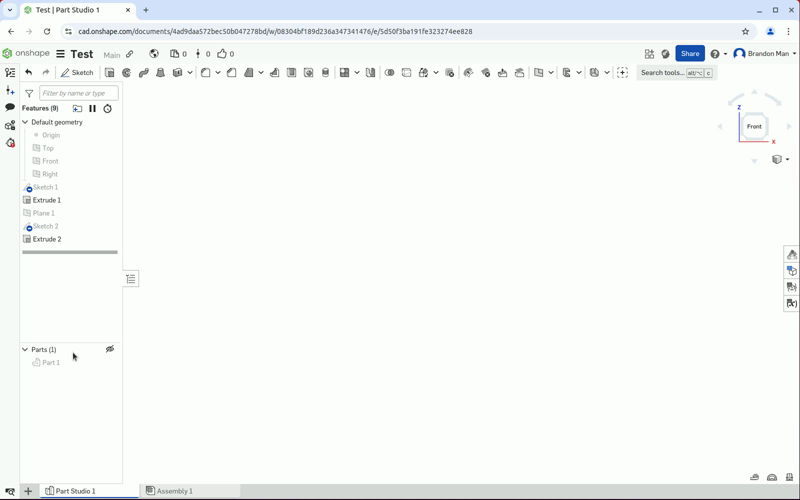
key_down(shift)
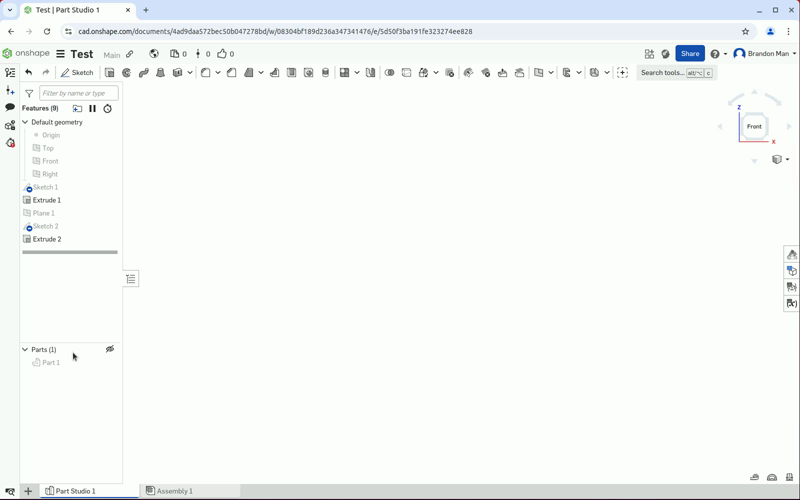
key(left)
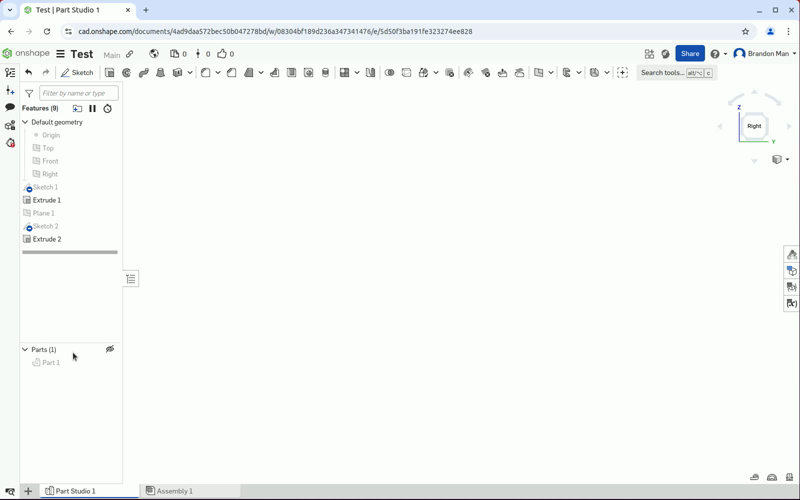
key_up(shift)
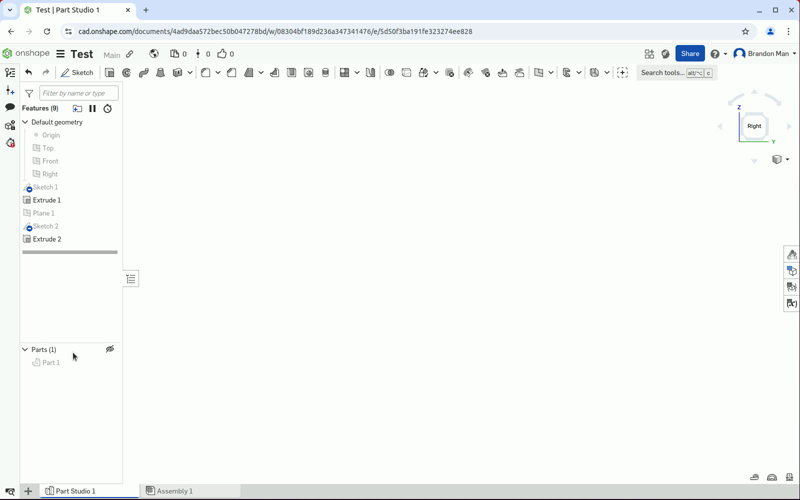
mouse_move(73, 352)
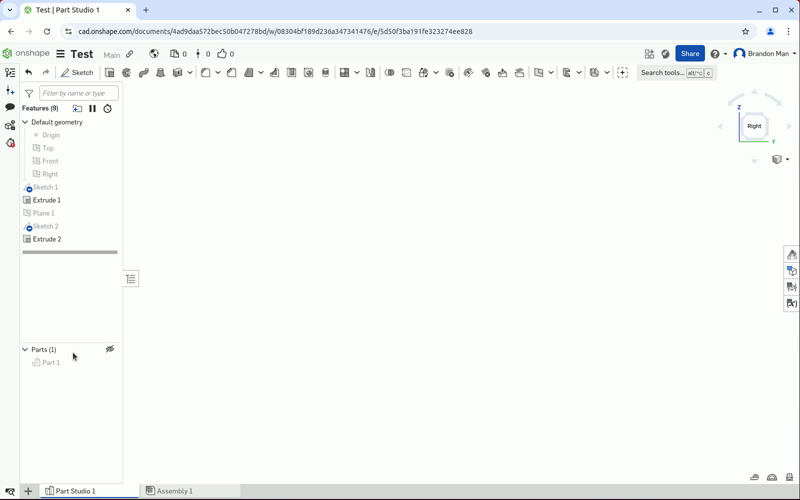
key(shift+y)
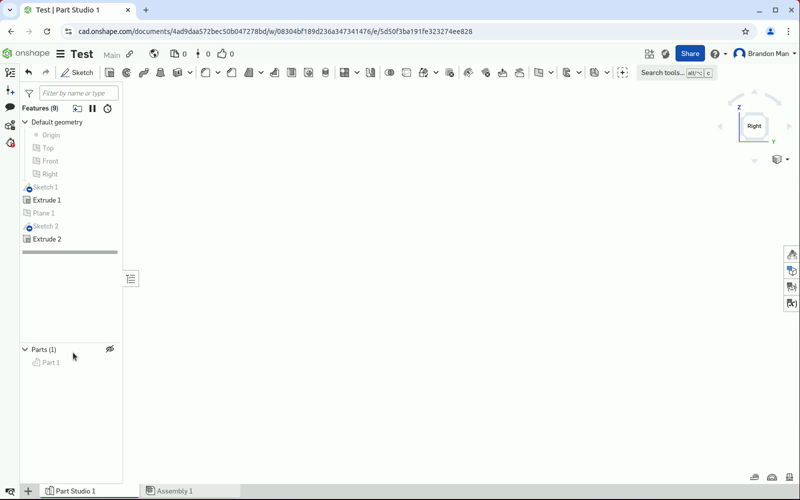
key(shift+s)
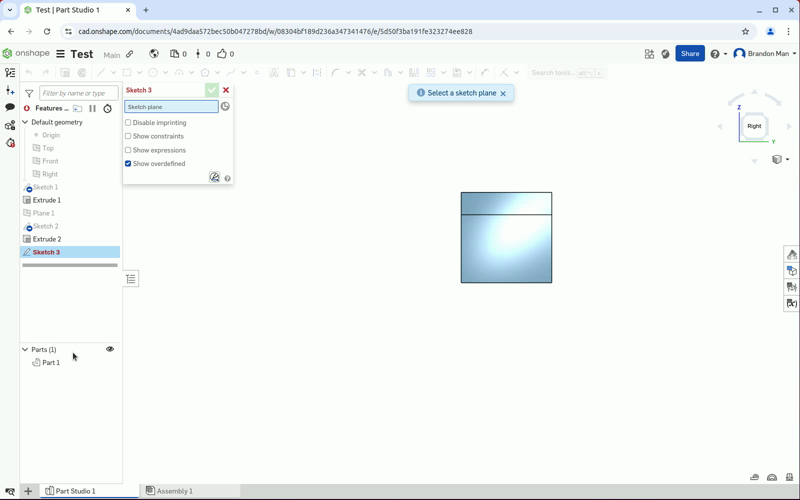
mouse_move(73, 176)
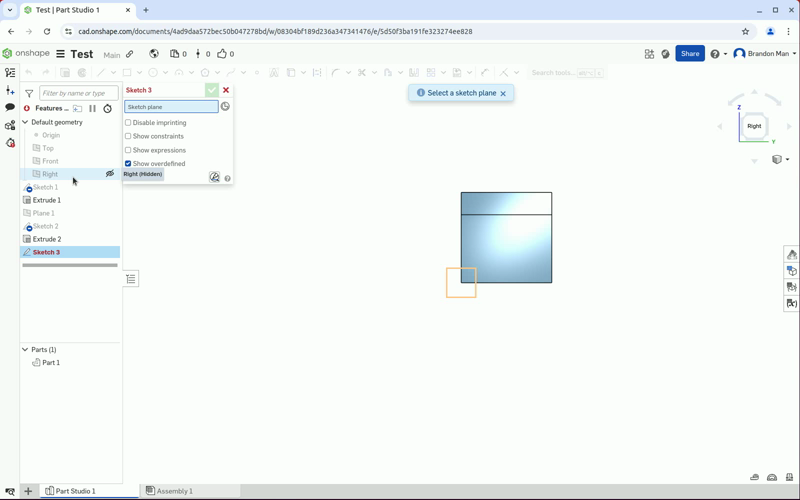
click(73, 176)
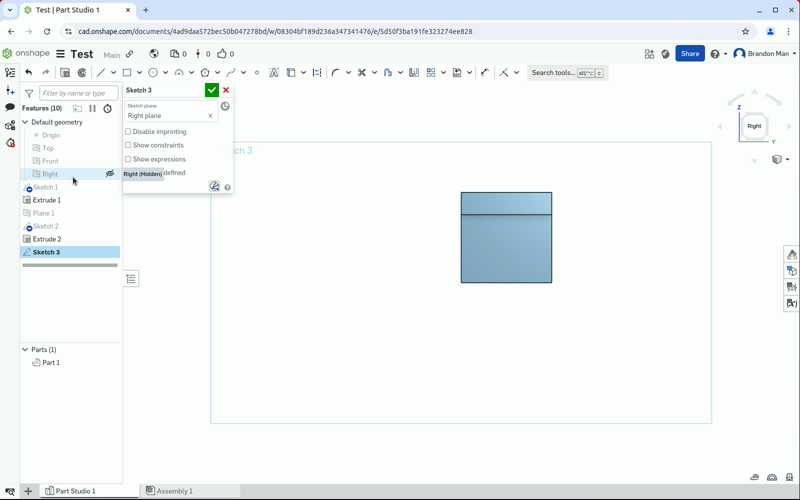
mouse_move(73, 352)
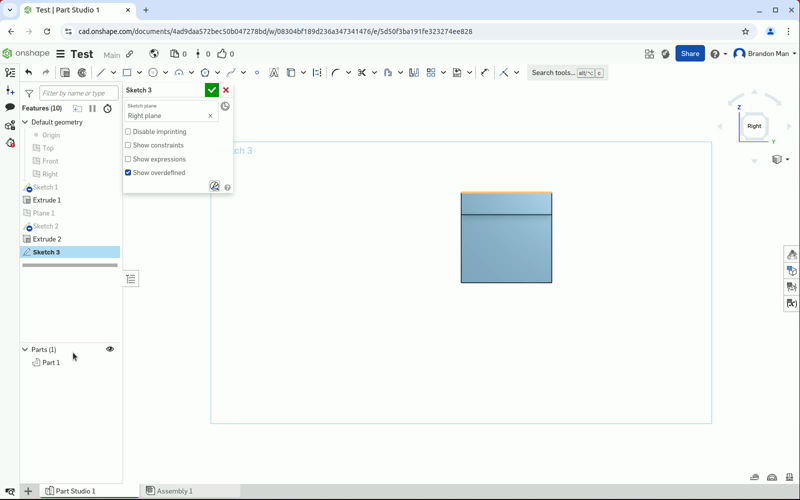
key(y)
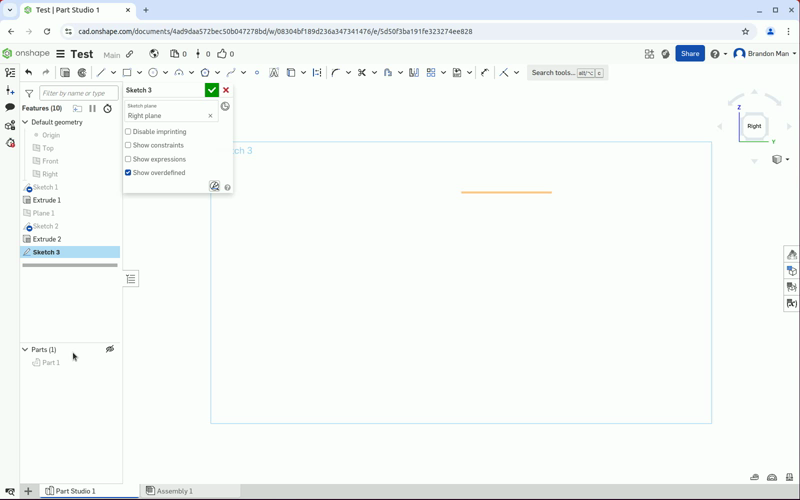
key(l)
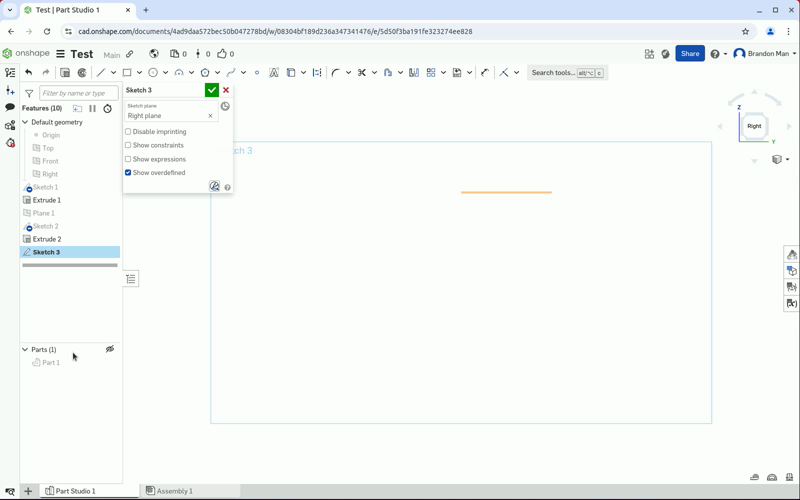
key_down(shift)
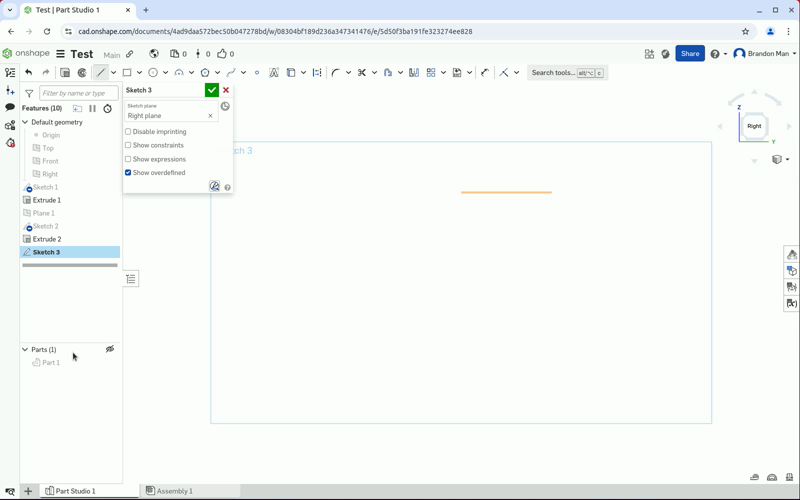
mouse_move(528, 282)
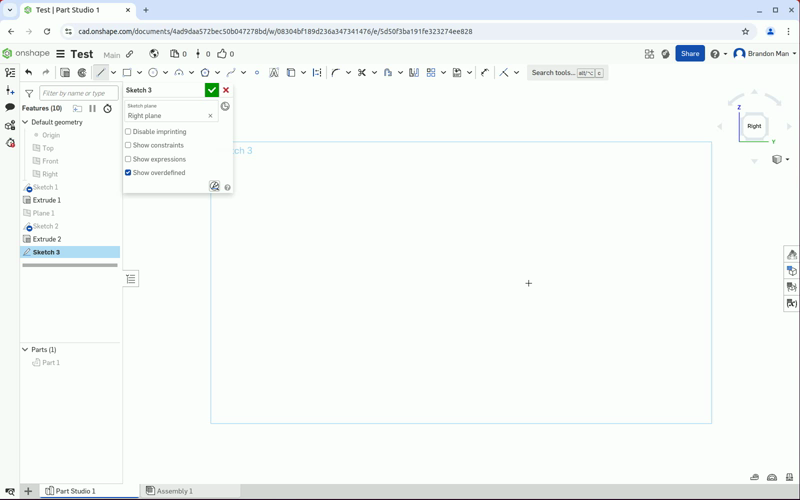
click(528, 282)
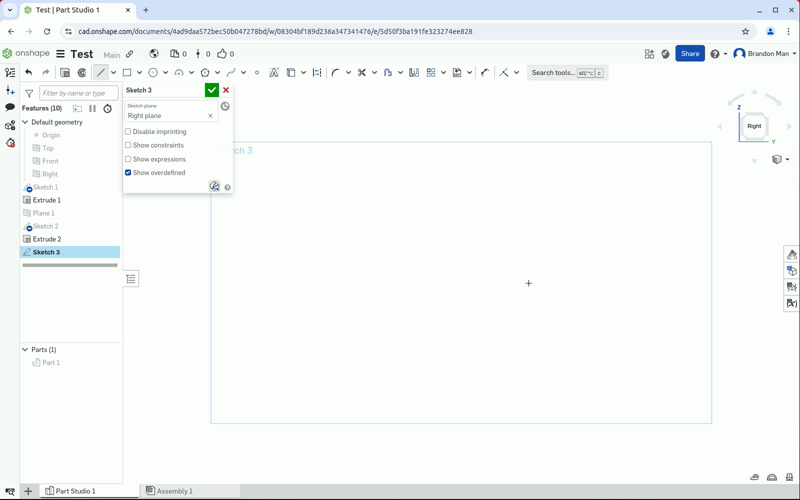
key_up(shift)
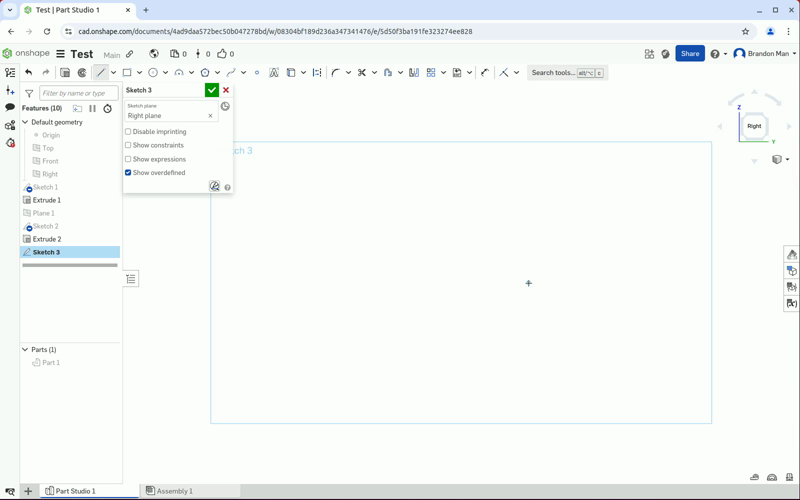
key_down(shift)
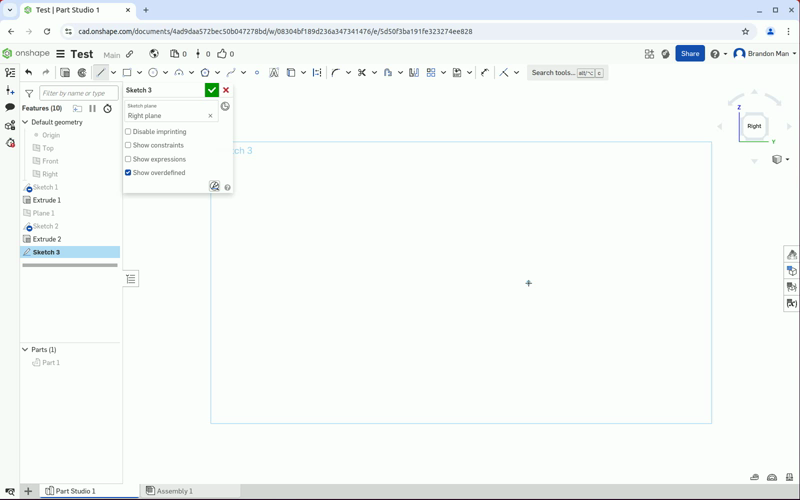
mouse_move(558, 282)
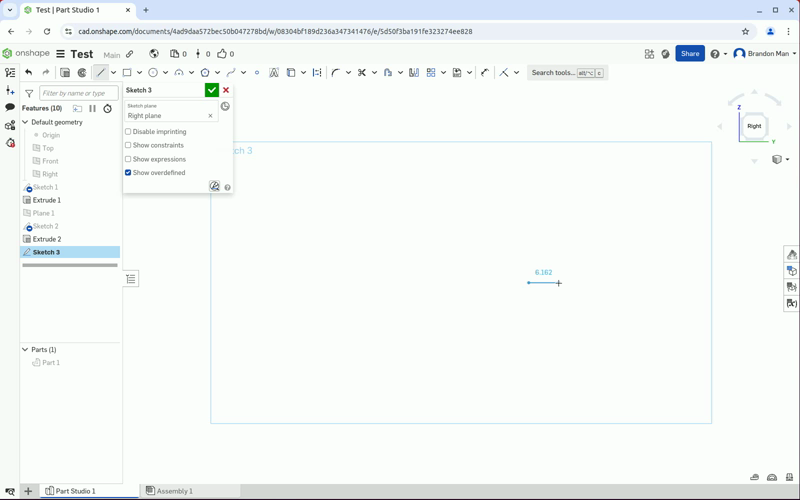
mouse_move(551, 282)
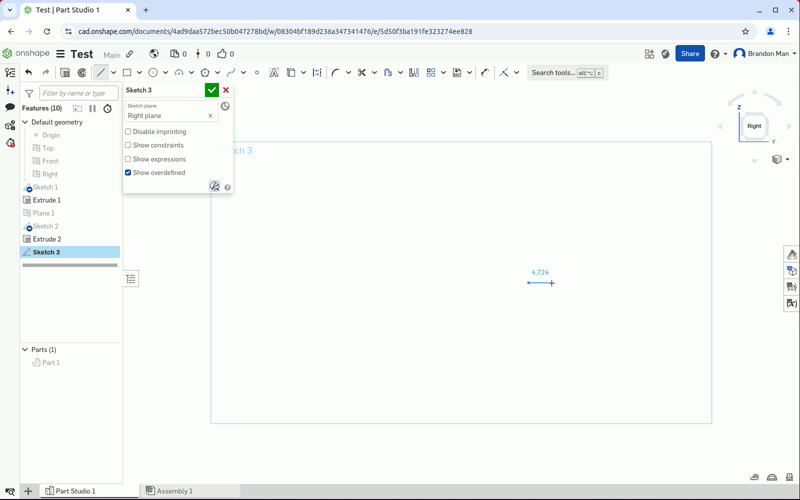
click(551, 282)
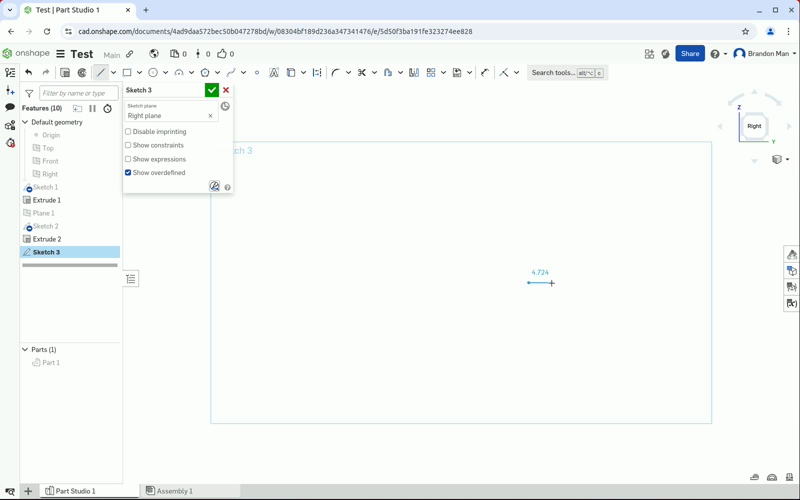
key_up(shift)
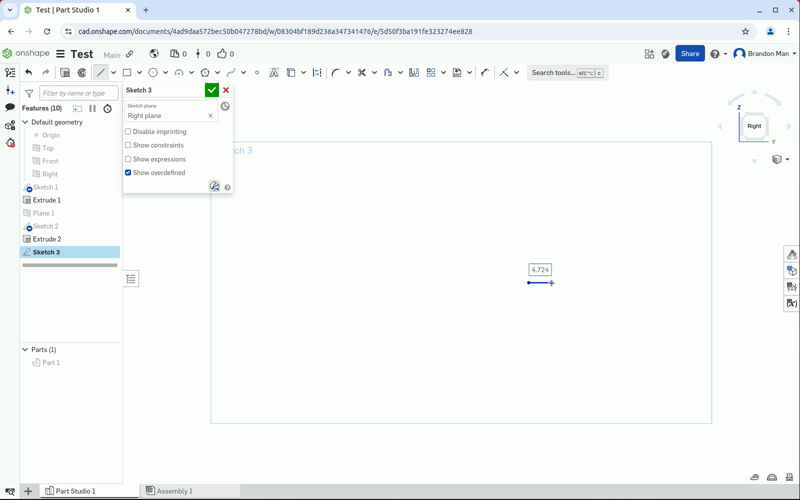
key_down(shift)
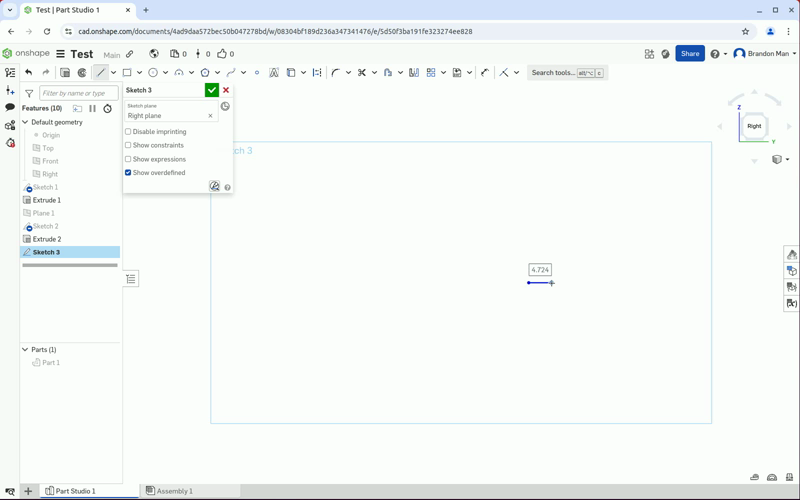
mouse_move(551, 214)
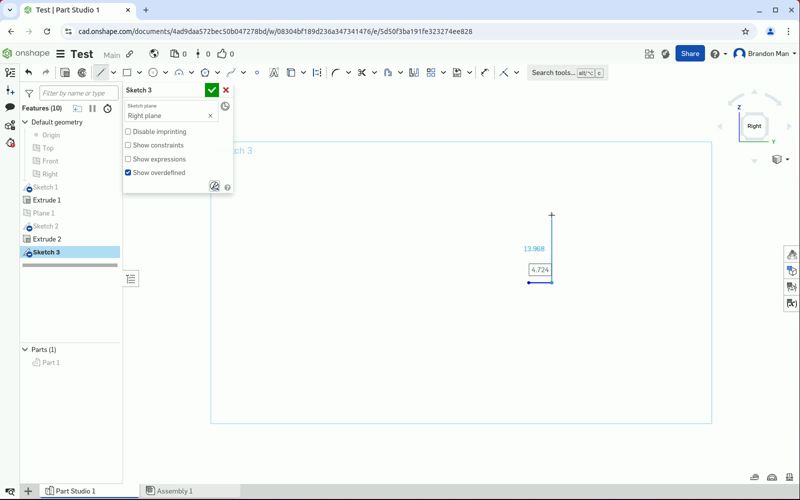
click(551, 214)
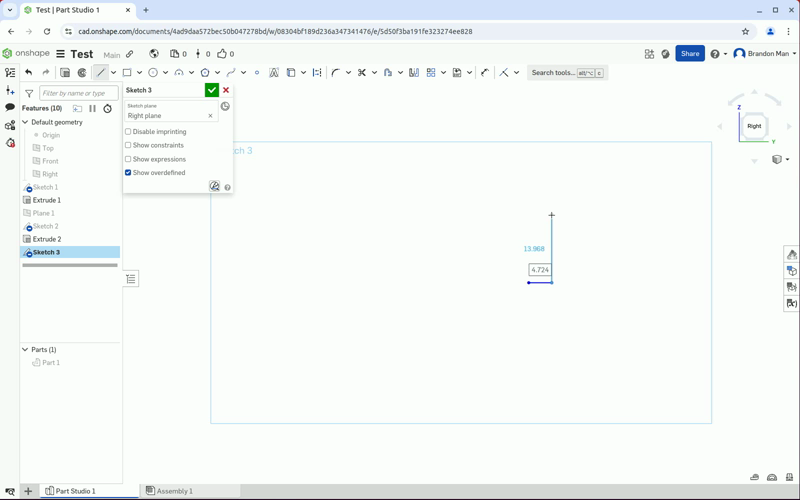
key_up(shift)
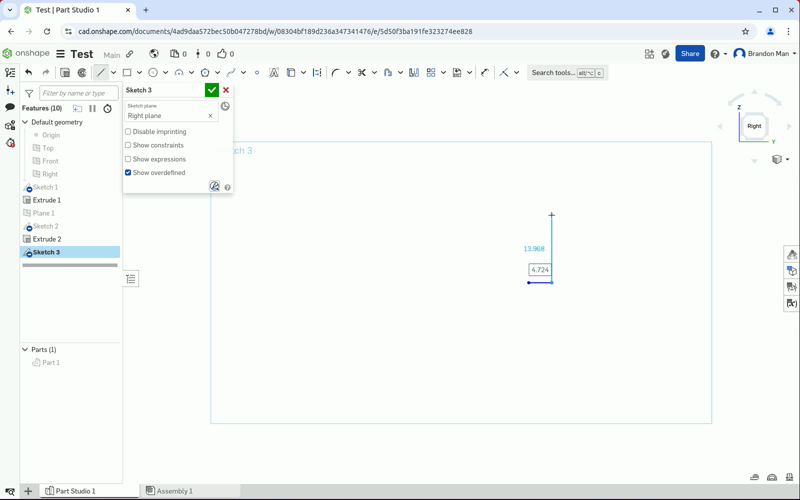
key_down(shift)
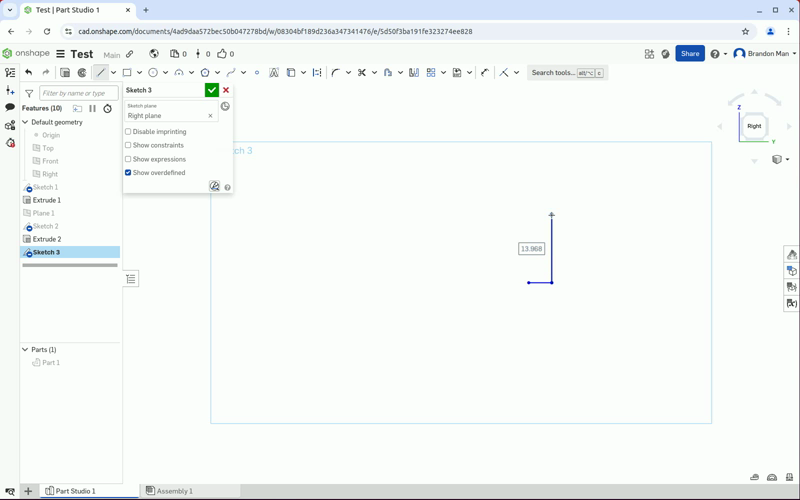
mouse_move(581, 214)
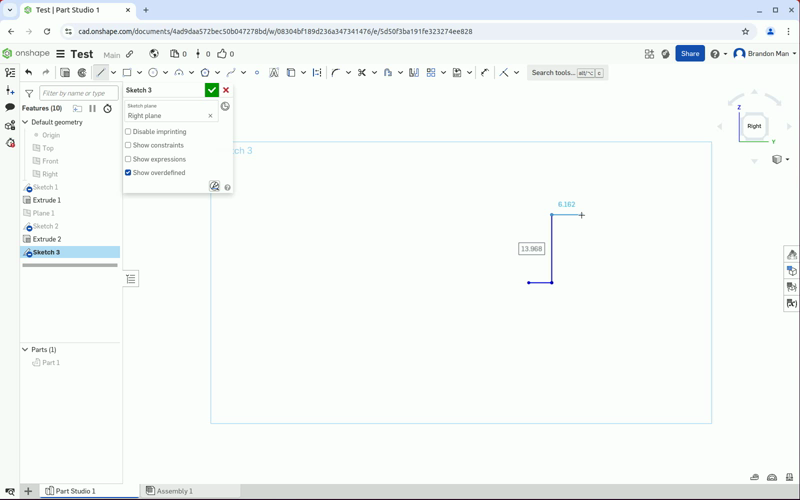
mouse_move(528, 214)
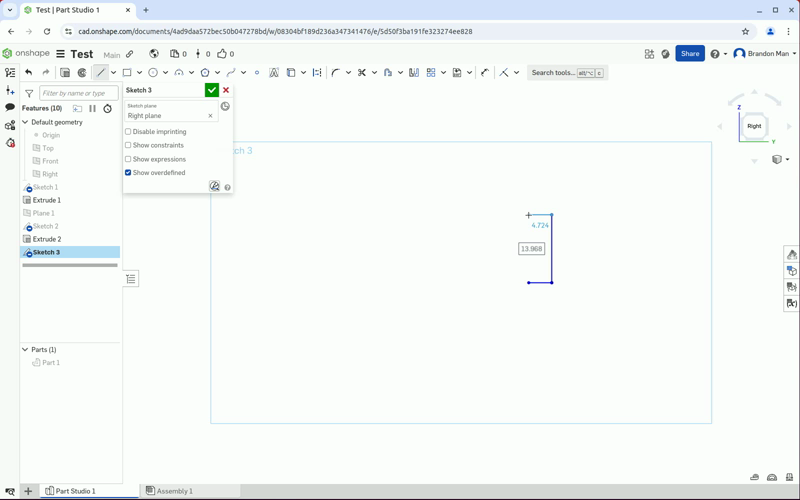
click(528, 214)
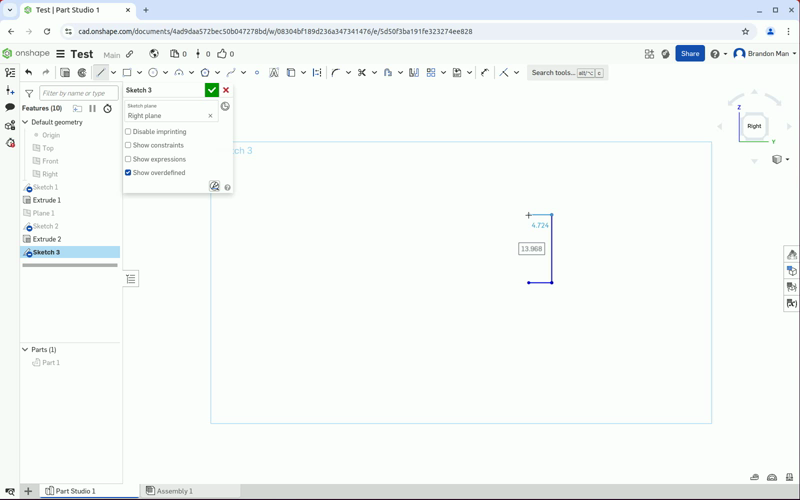
key_up(shift)
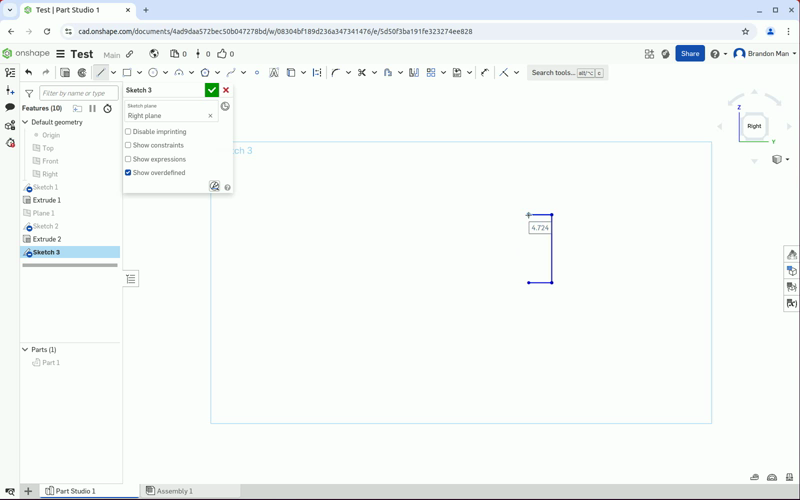
key_down(shift)
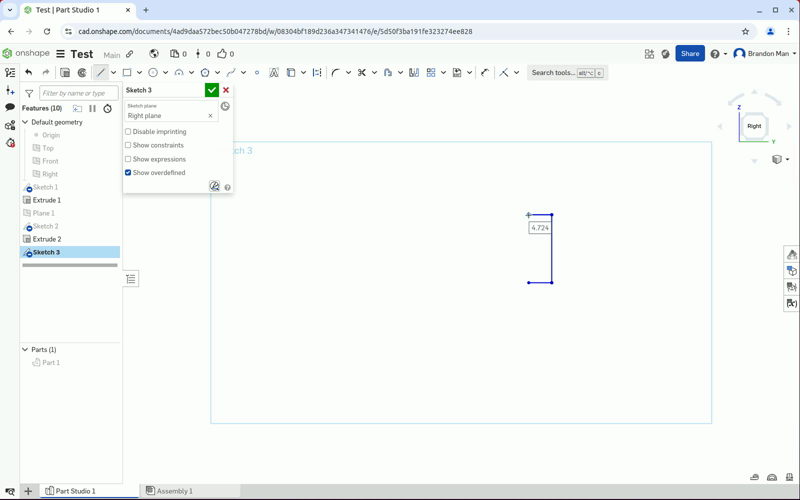
mouse_move(528, 282)
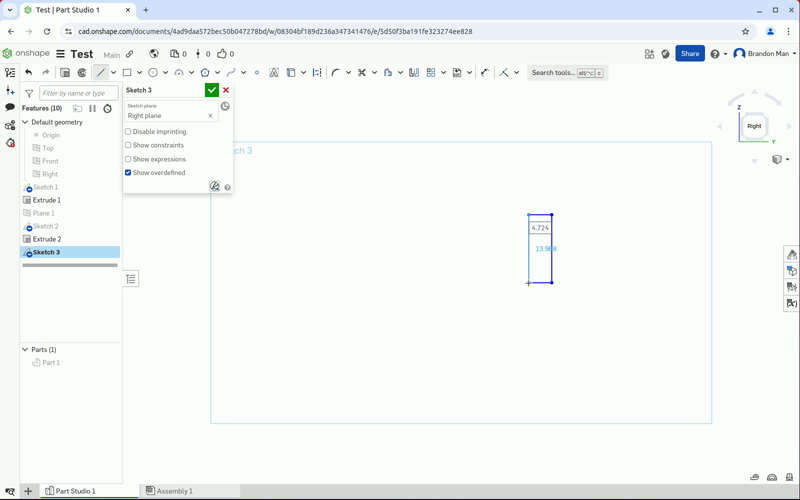
key_up(shift)
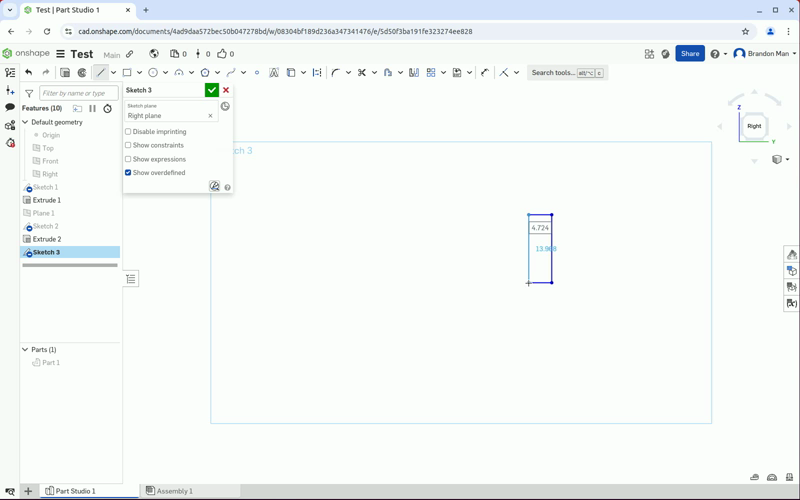
click(528, 282)
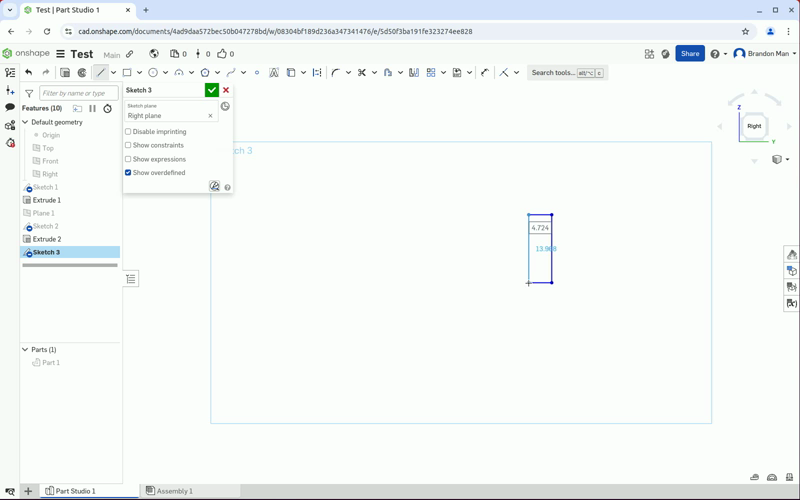
key(esc)
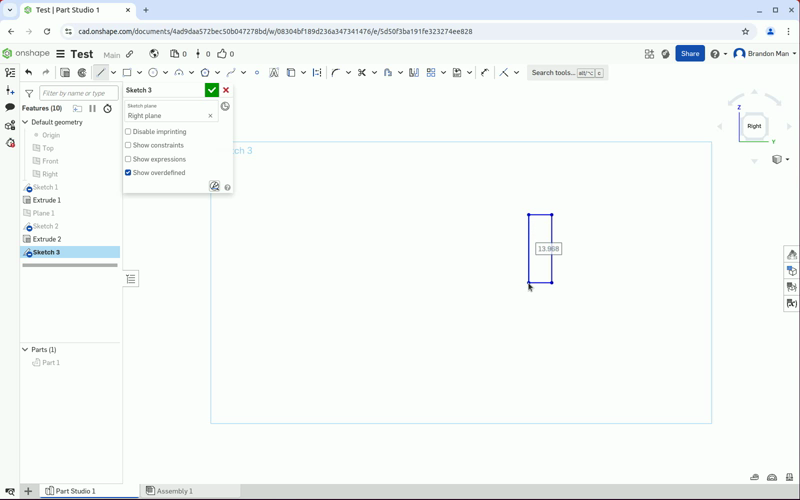
mouse_move(542, 227)
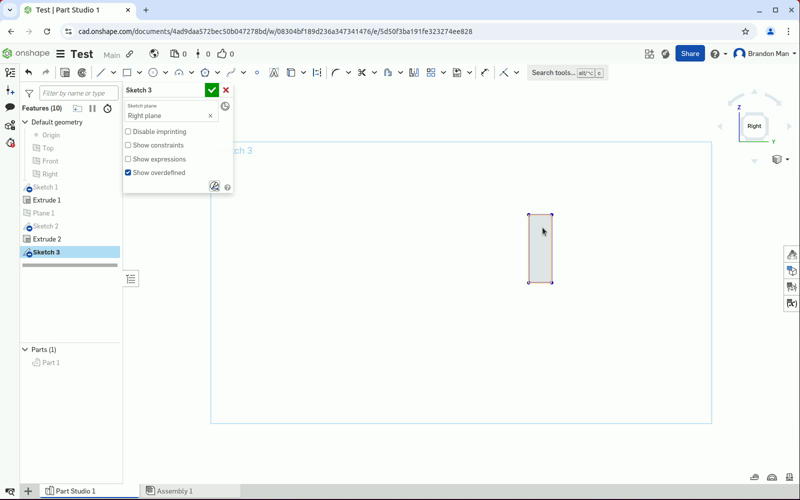
scroll(6)
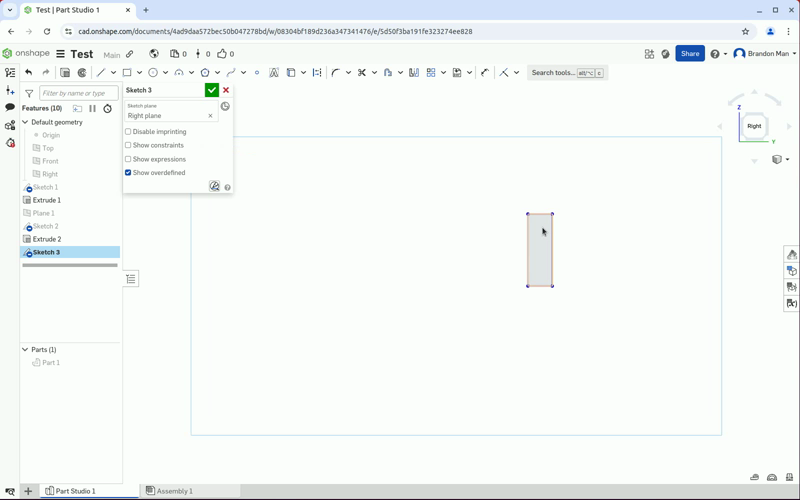
scroll(6)
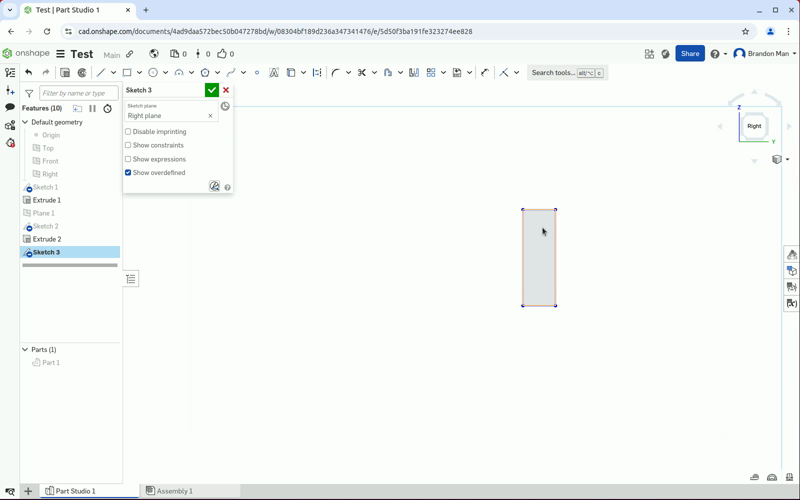
scroll(6)
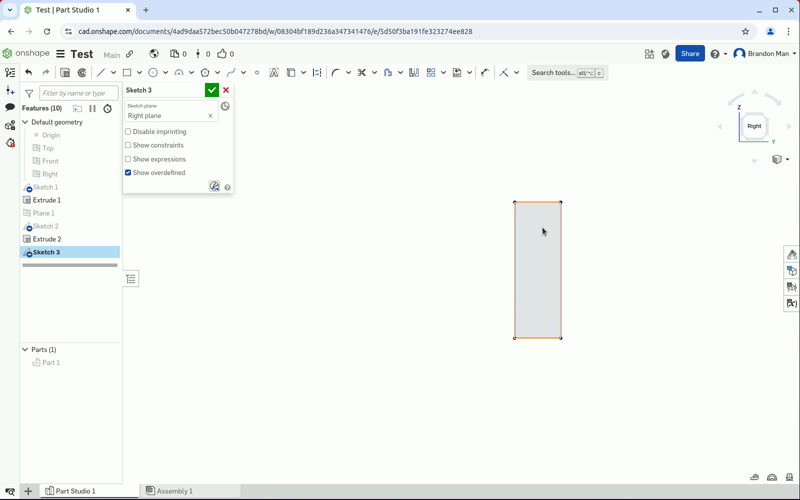
scroll(6)
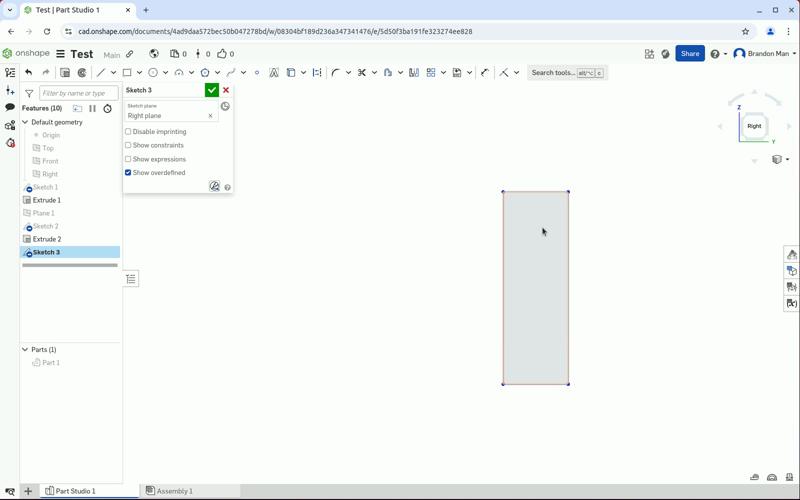
scroll(6)
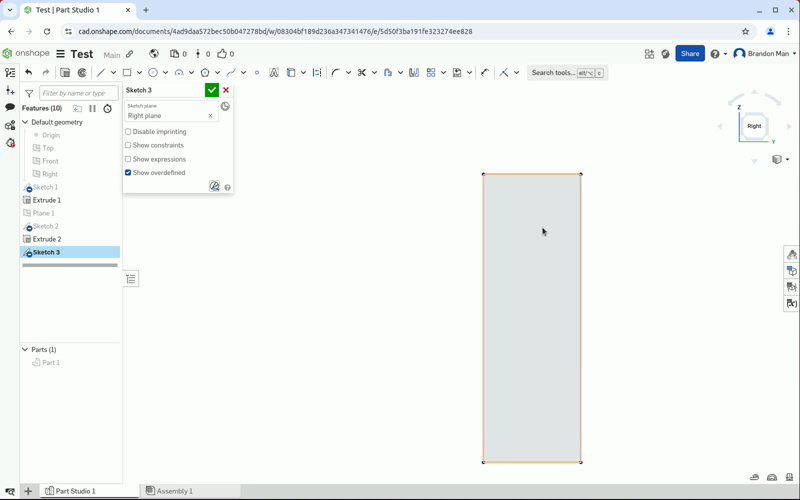
scroll(6)
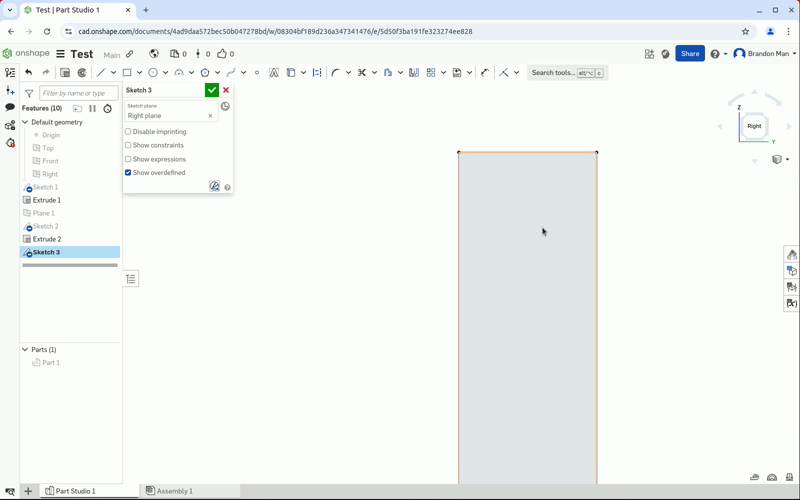
scroll(6)
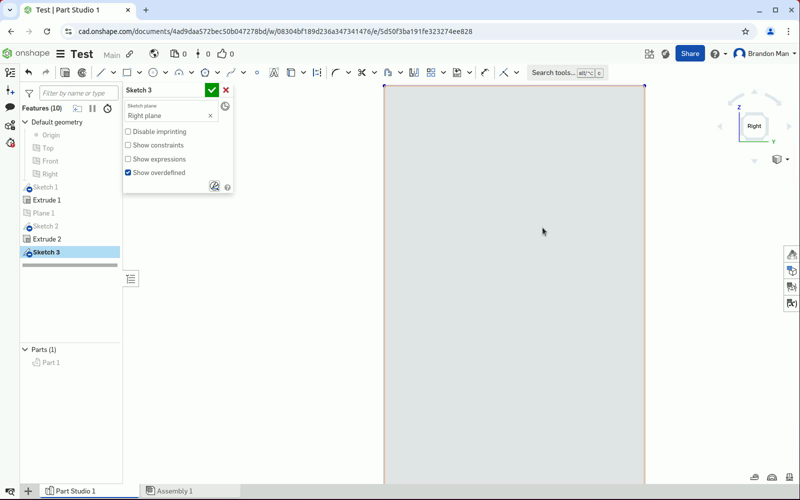
click(542, 227)
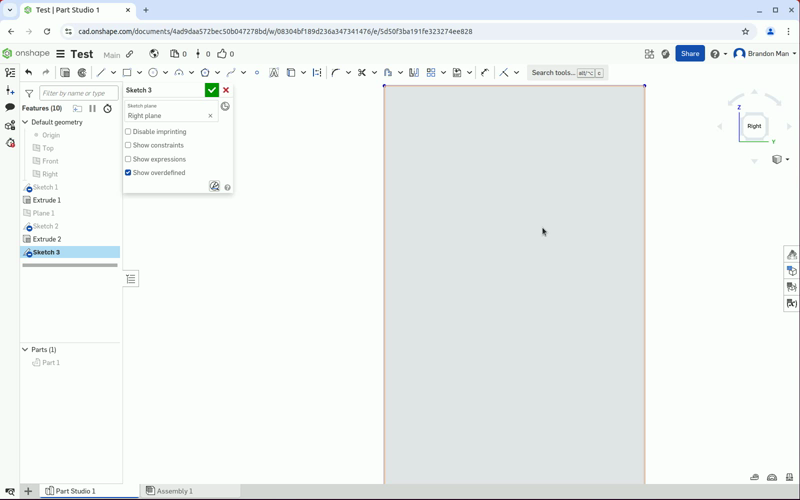
scroll(-6)
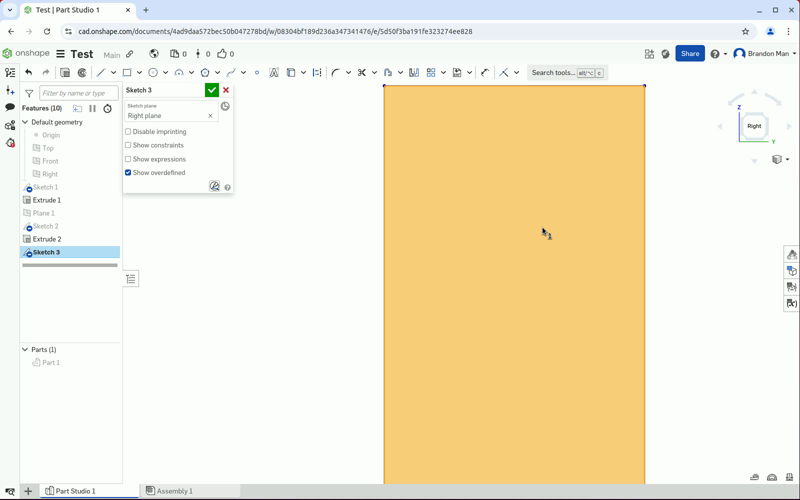
scroll(-6)
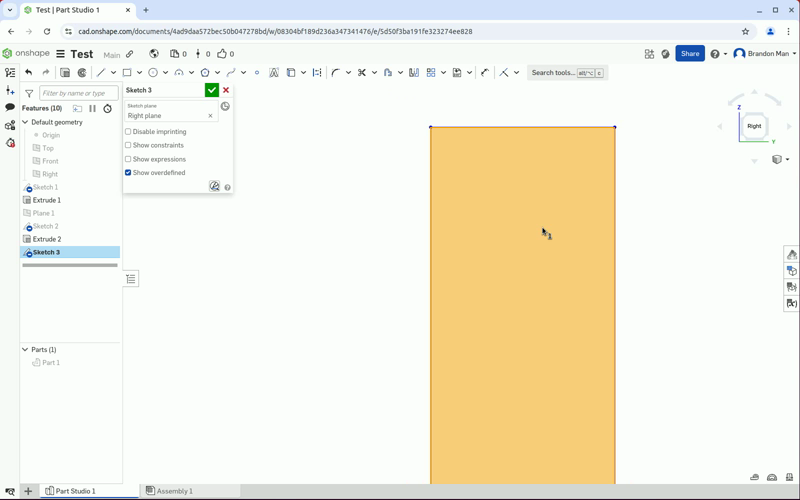
scroll(-6)
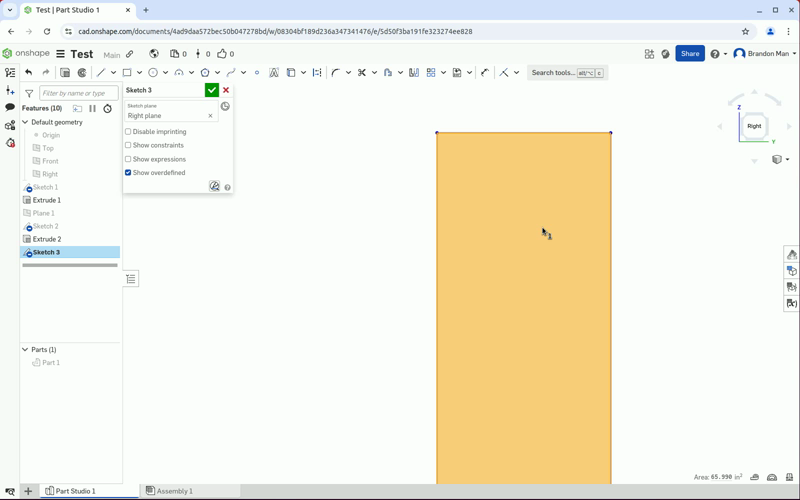
scroll(-6)
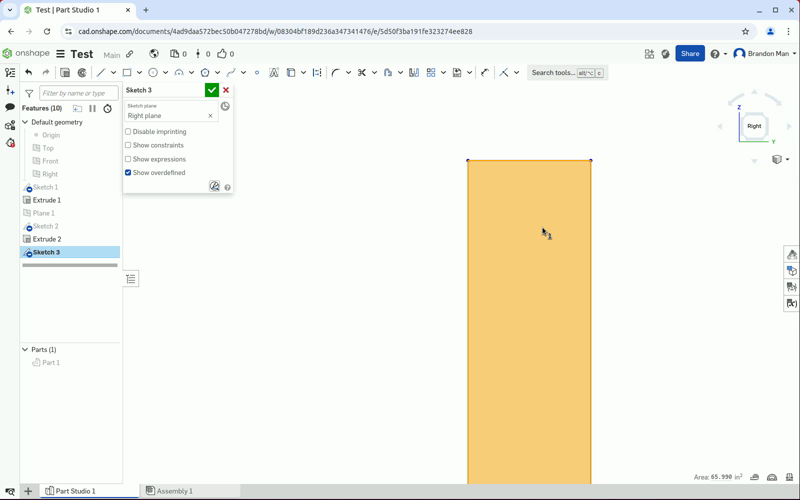
scroll(-6)
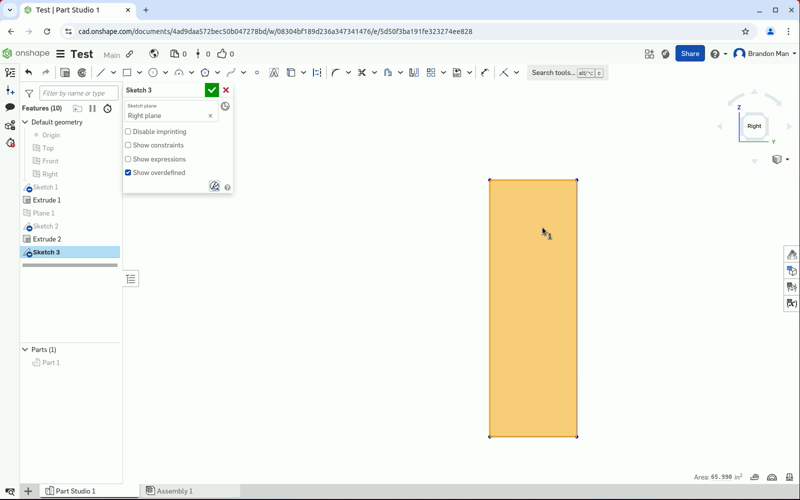
scroll(-6)
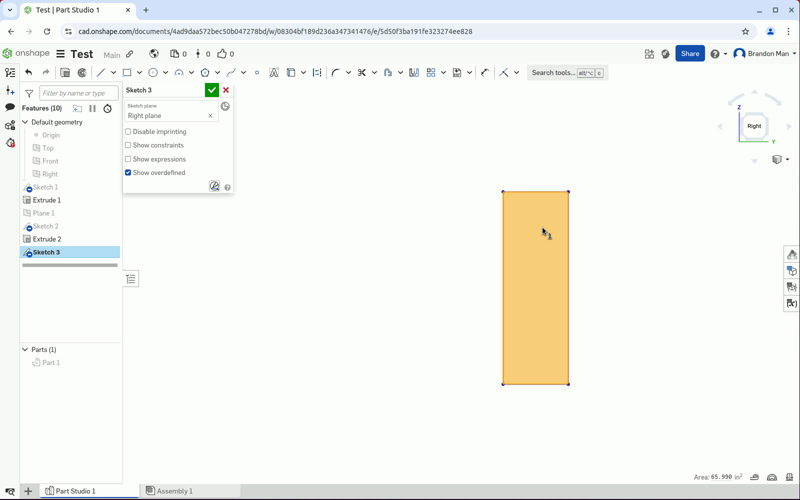
scroll(-6)
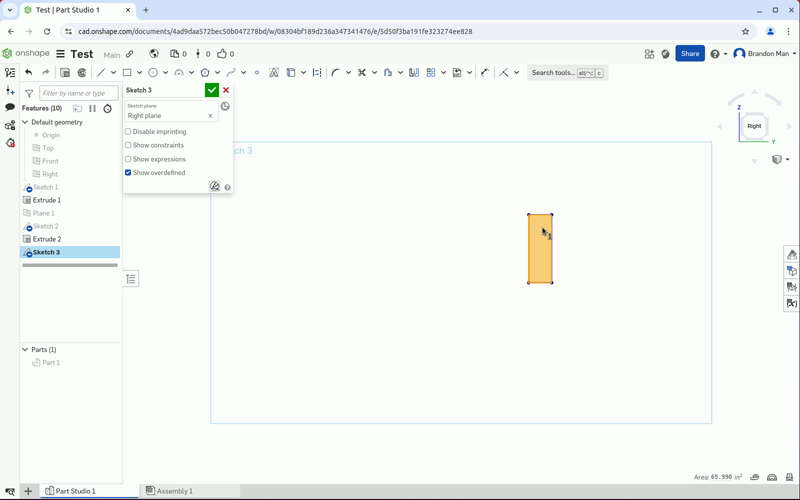
mouse_move(73, 352)
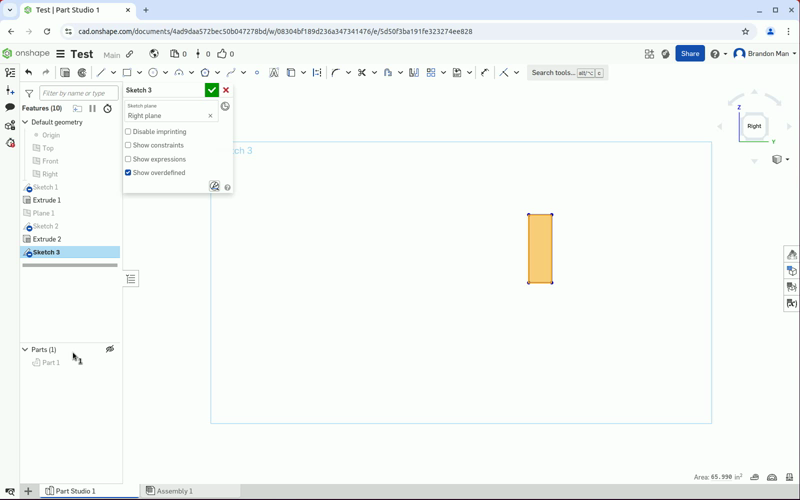
key(shift+y)
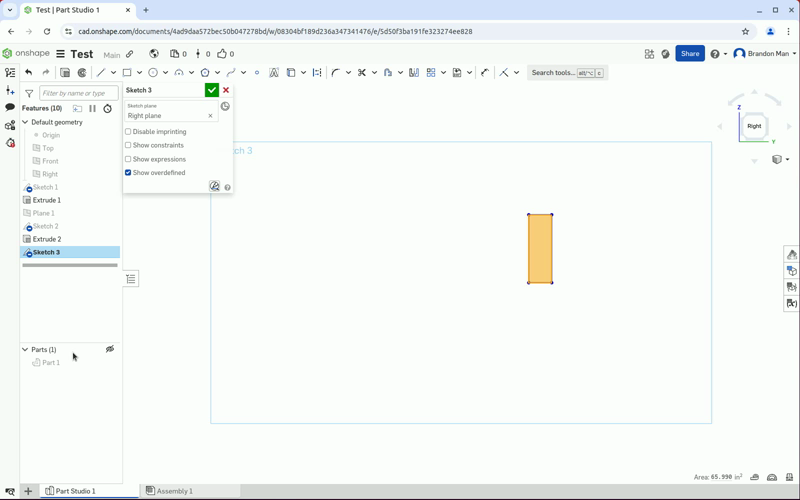
key(shift+e)
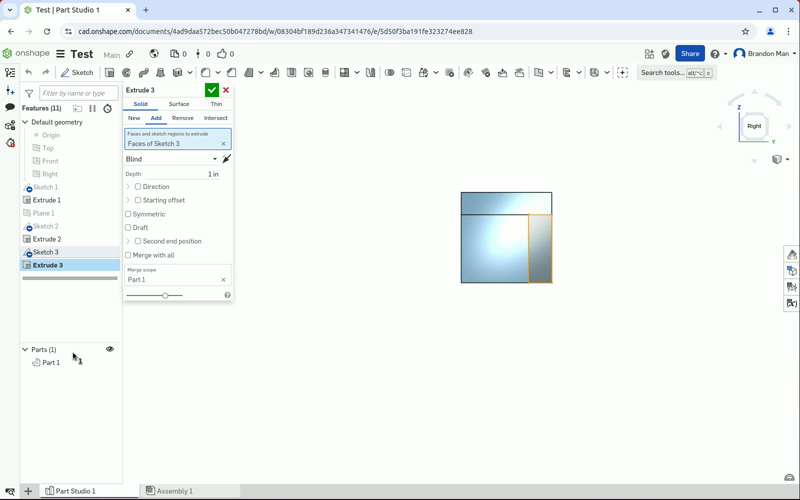
mouse_move(143, 106)
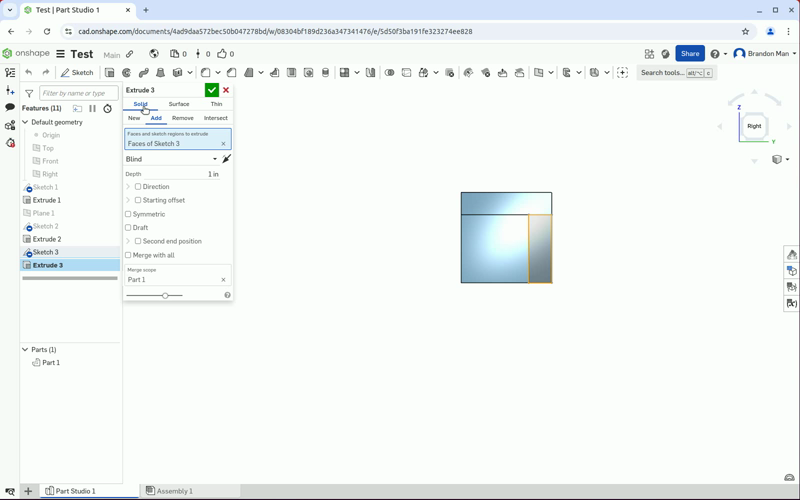
click(143, 106)
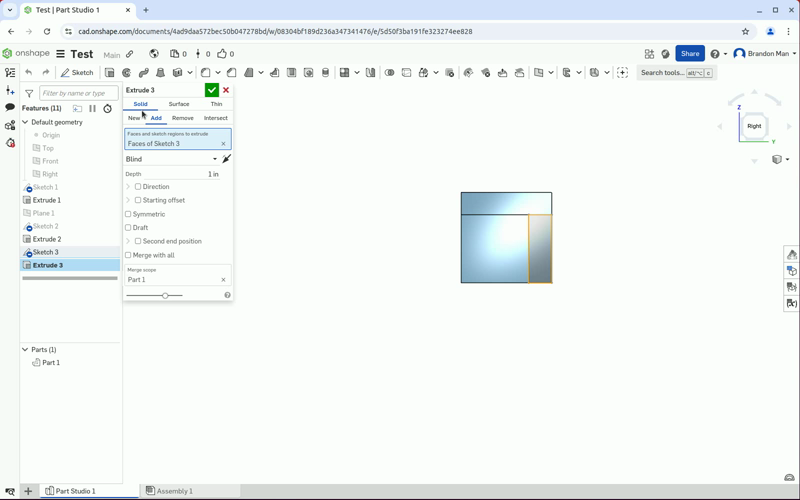
mouse_move(137, 120)
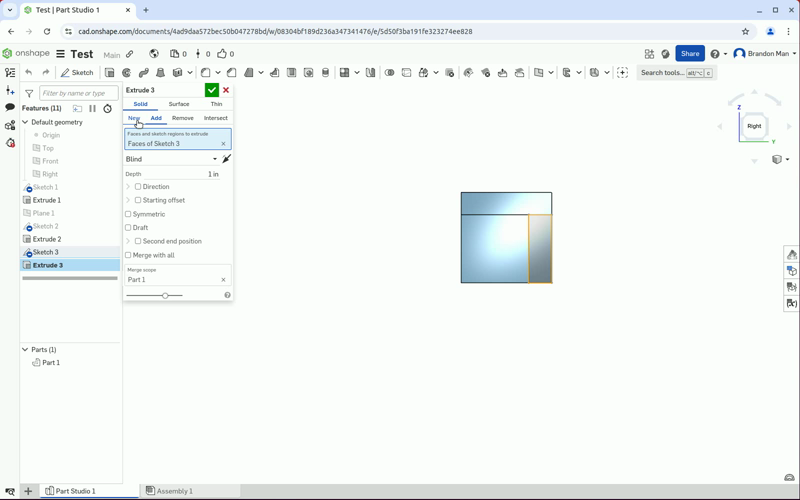
click(137, 120)
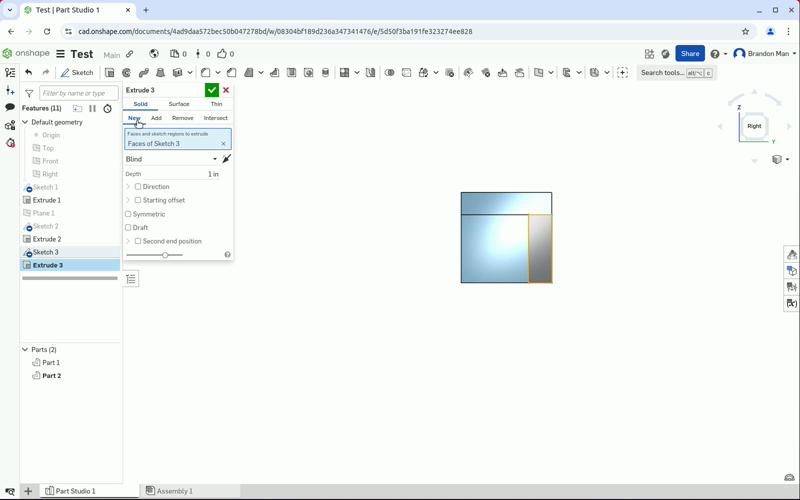
key(tab, 4)
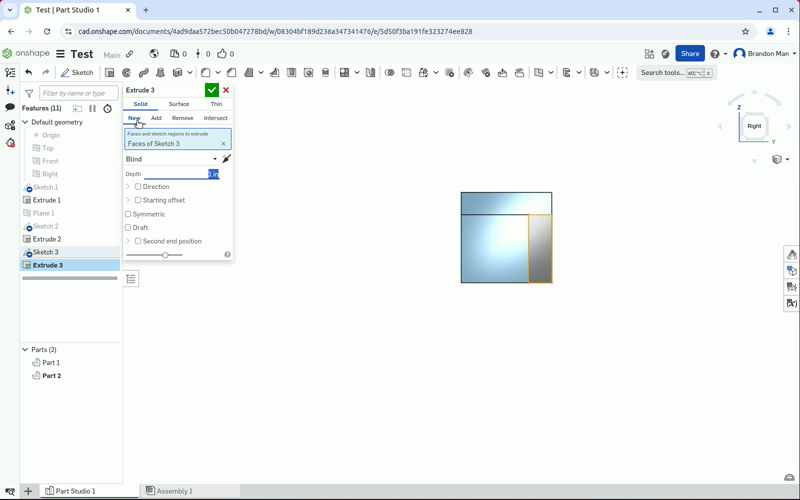
text(4.574)
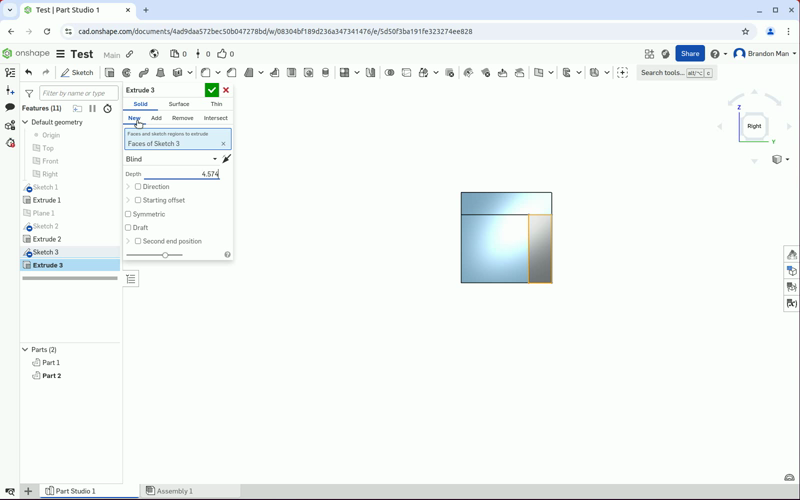
key(enter)
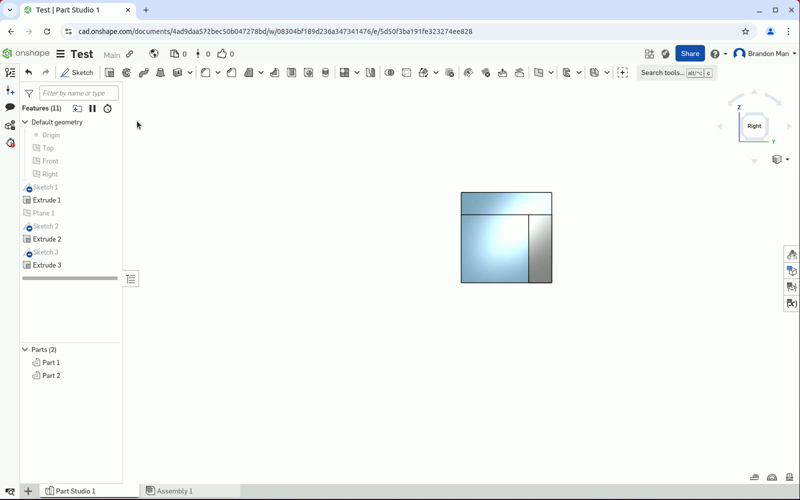
key(shift+h)
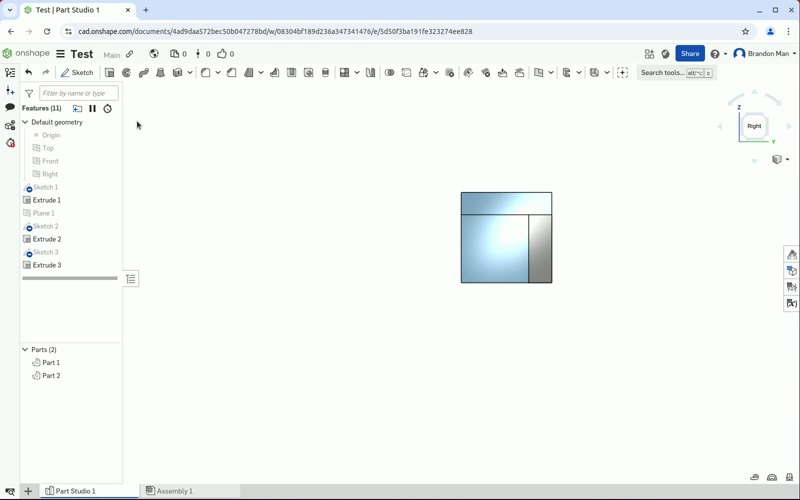
key(shift+h)
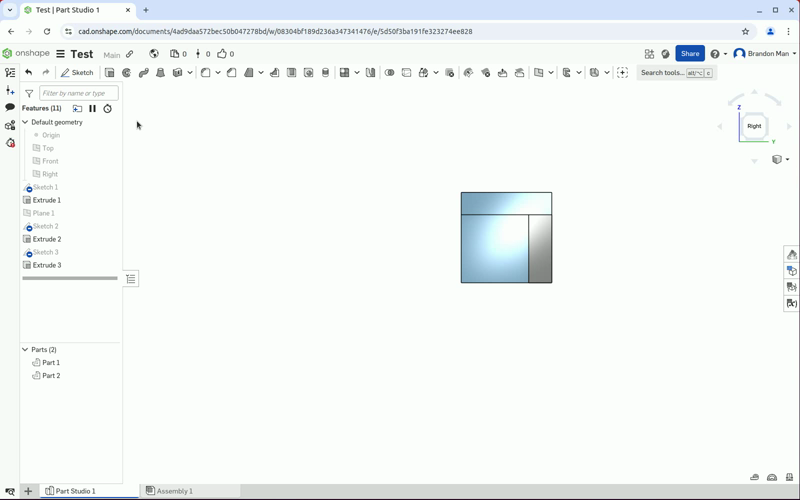
mouse_move(73, 189)
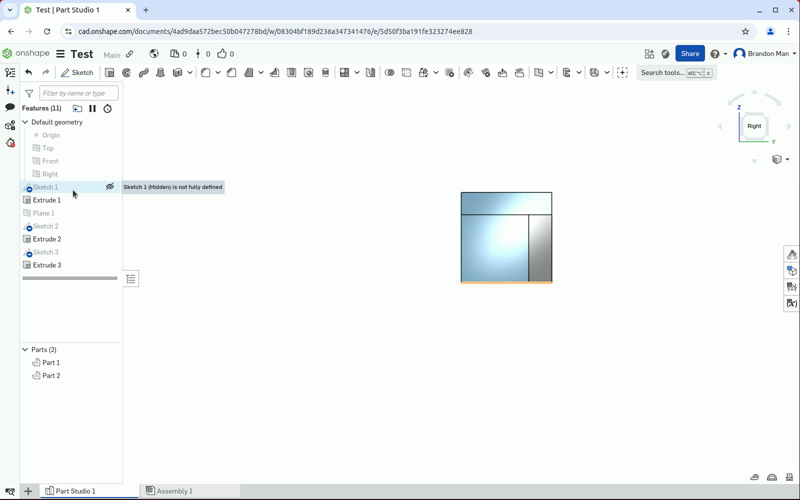
click(73, 189)
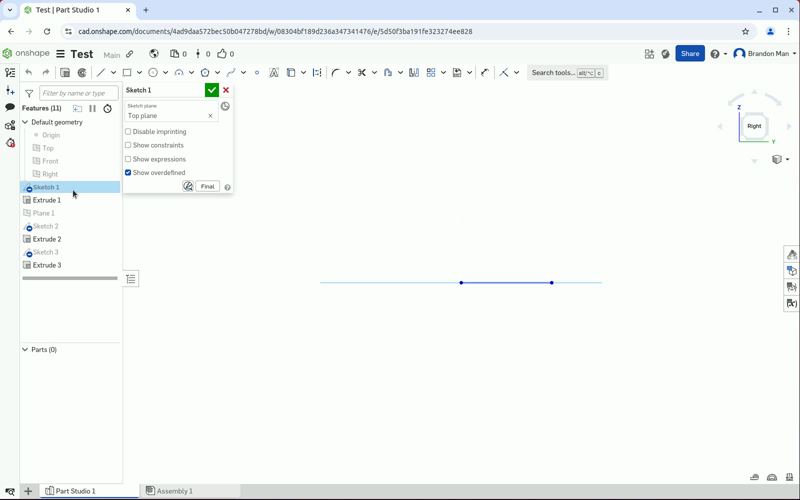
mouse_move(229, 92)
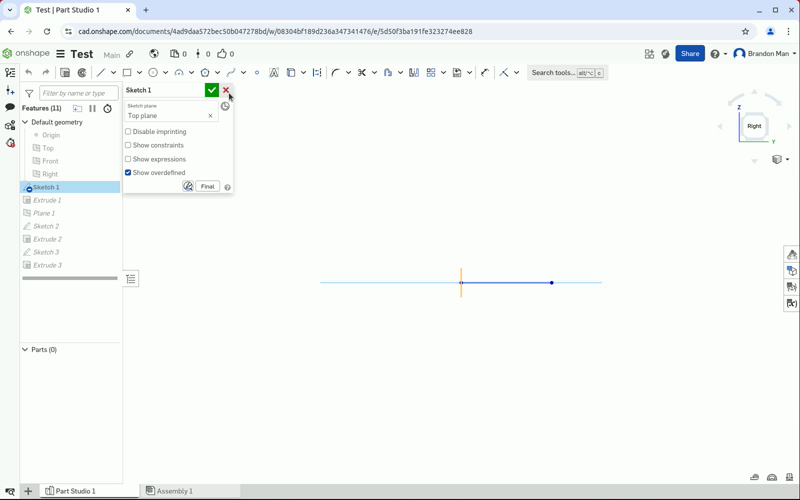
click(229, 92)
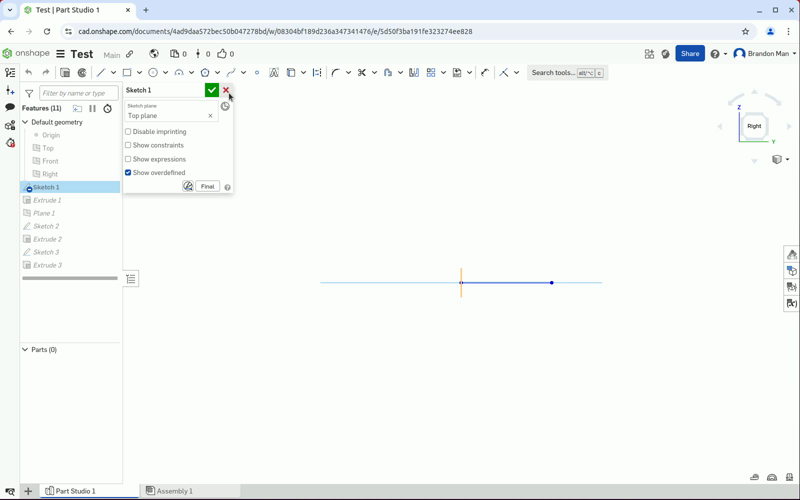
key(shift+s)
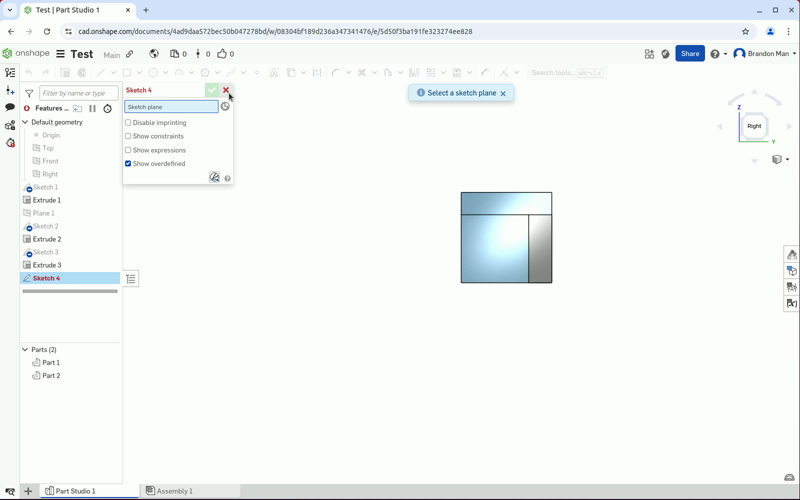
mouse_move(73, 176)
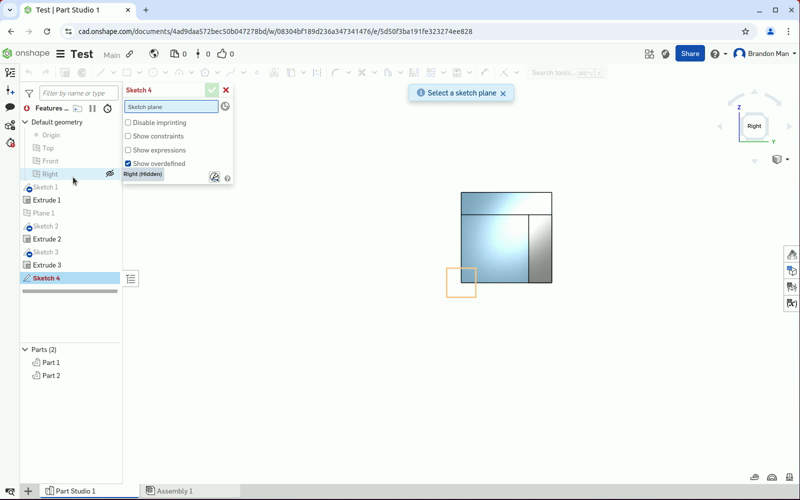
click(73, 176)
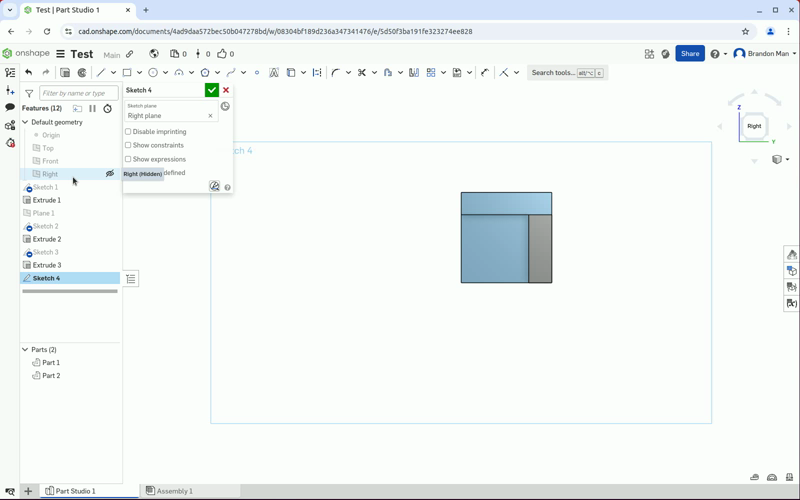
mouse_move(73, 352)
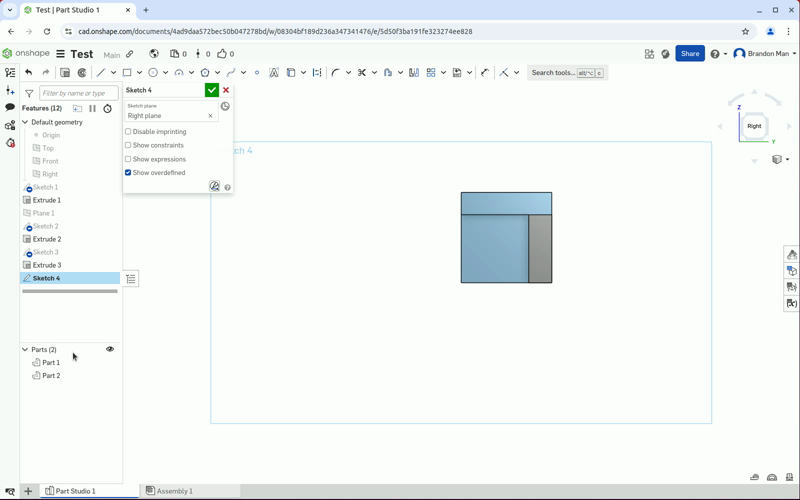
key(y)
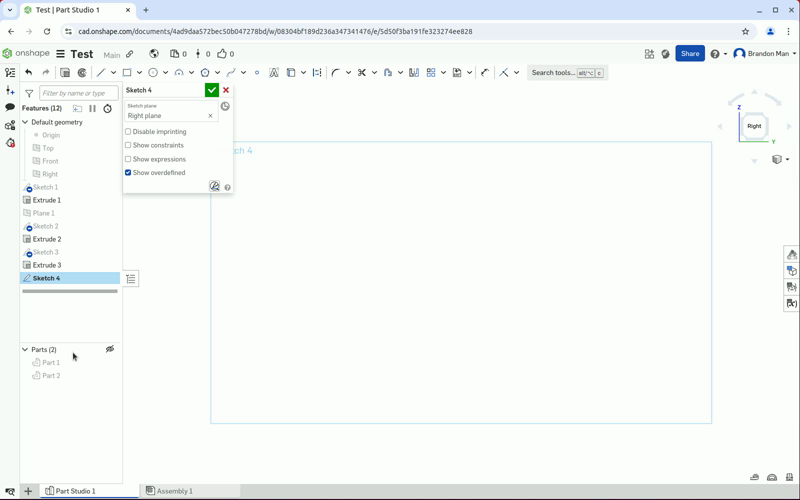
key(l)
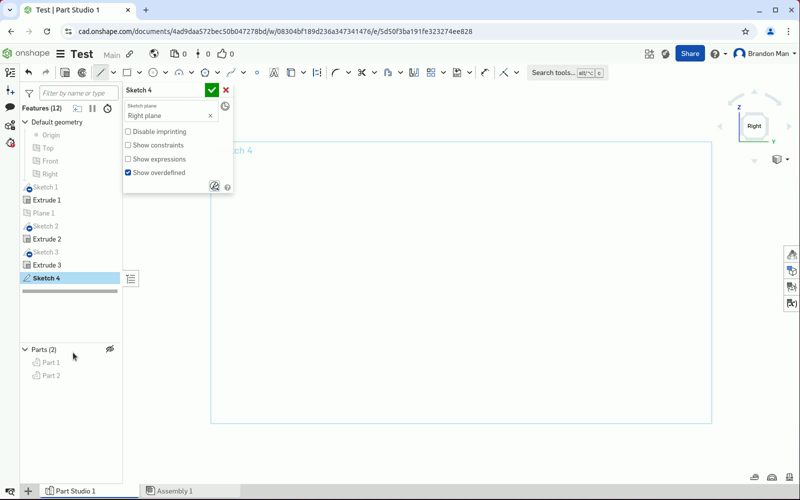
key_down(shift)
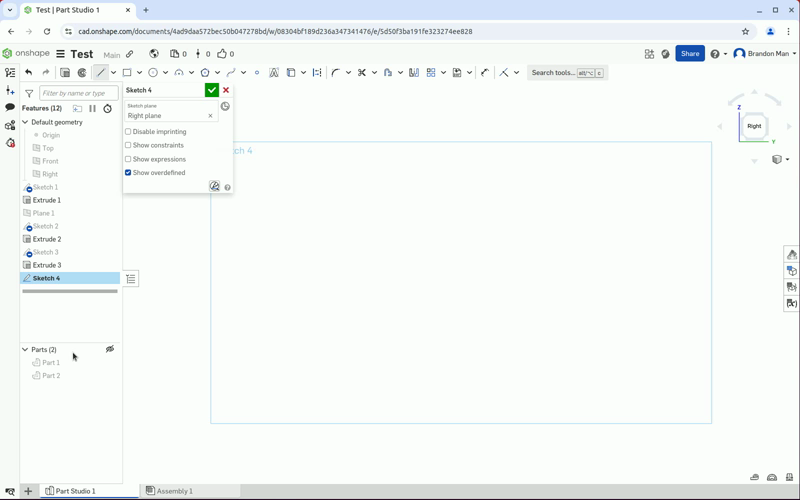
mouse_move(460, 215)
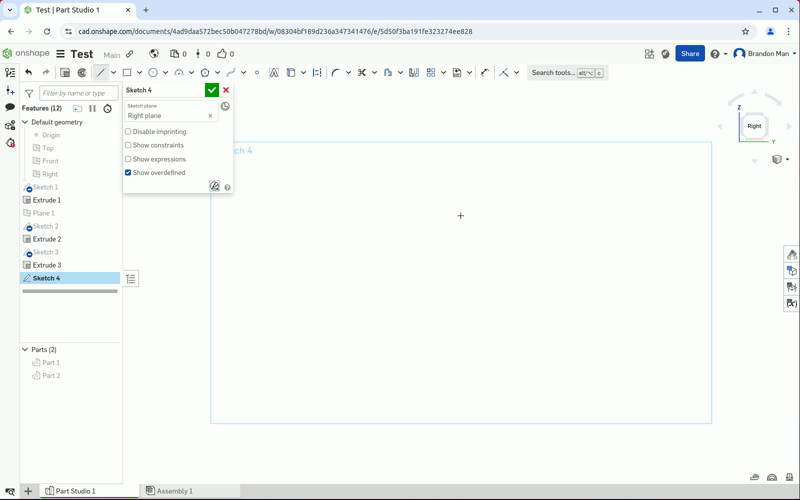
click(460, 215)
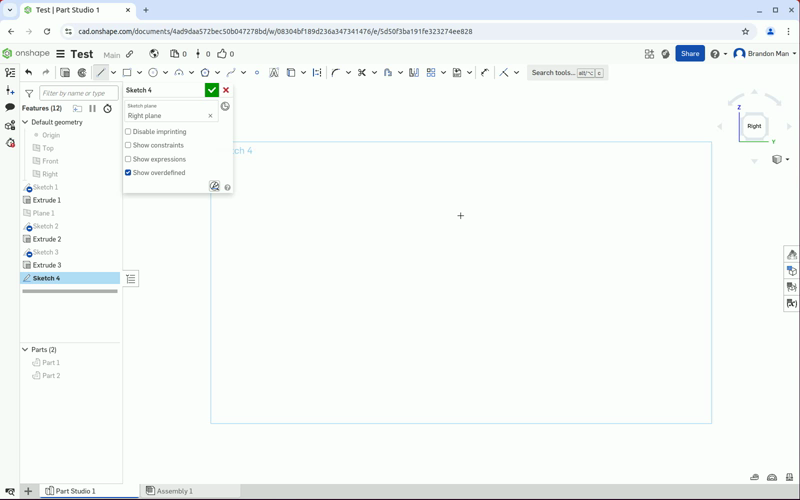
key_up(shift)
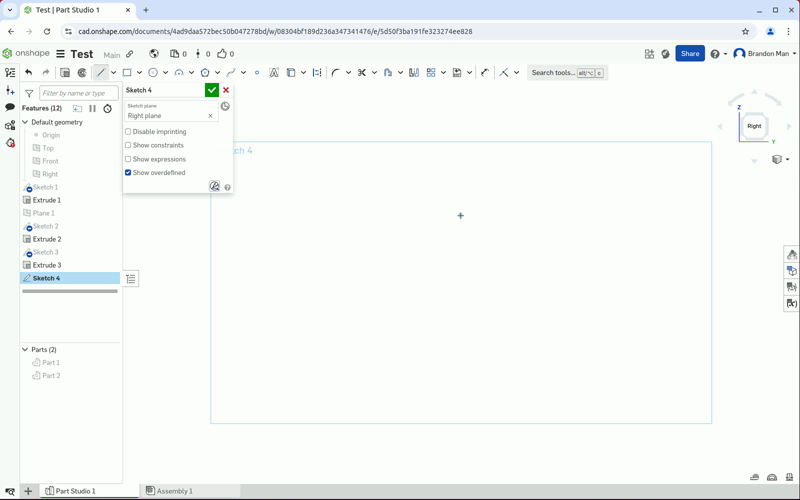
key_down(shift)
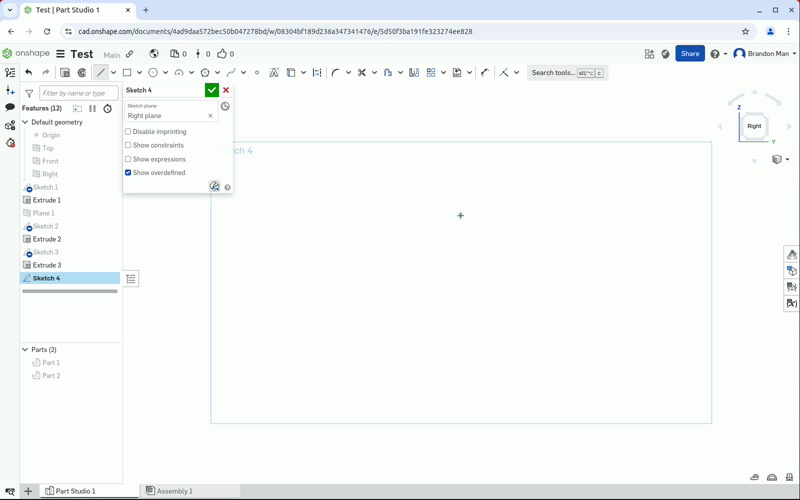
mouse_move(529, 283)
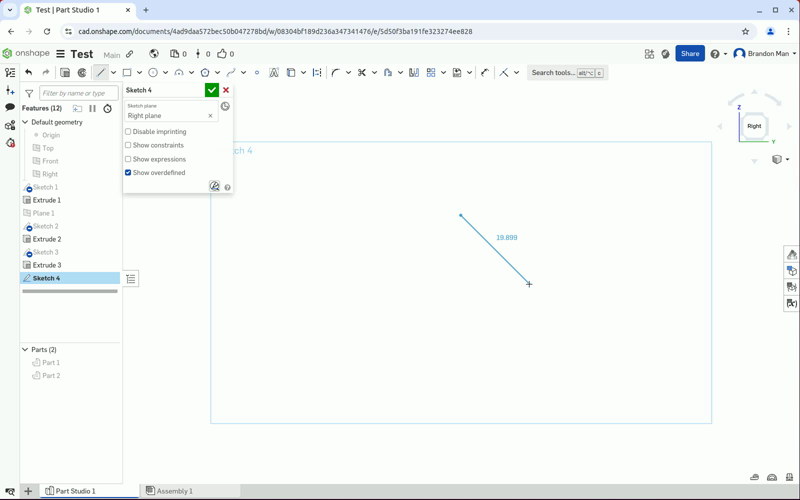
click(529, 283)
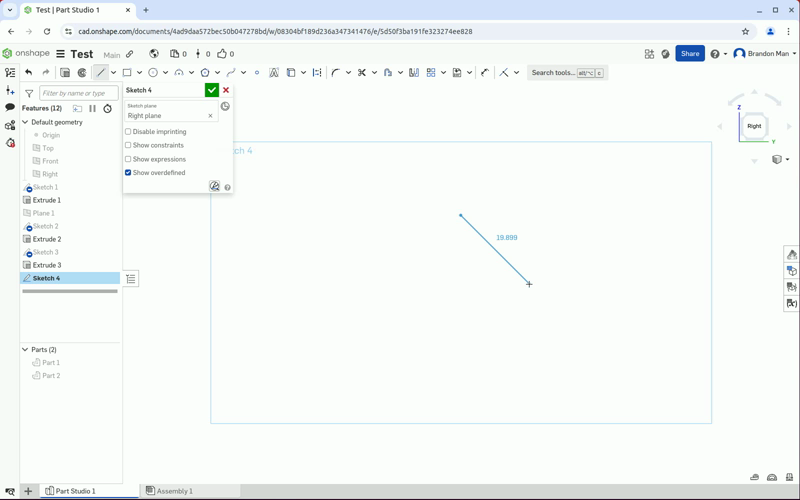
key_up(shift)
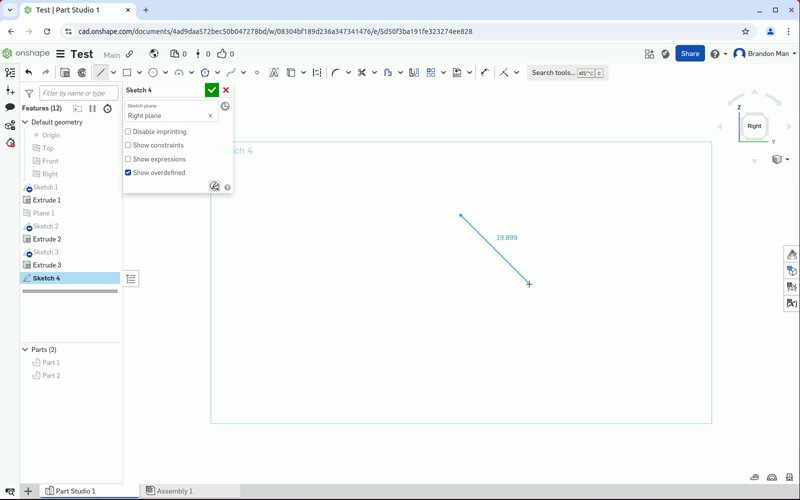
key_down(shift)
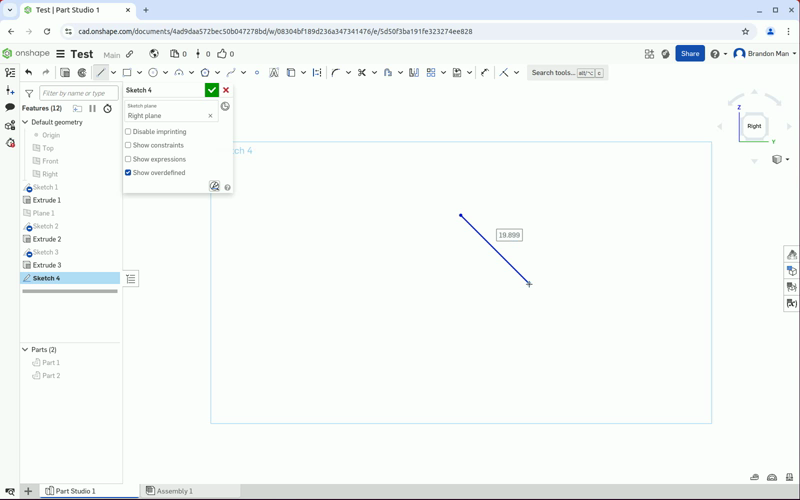
mouse_move(529, 215)
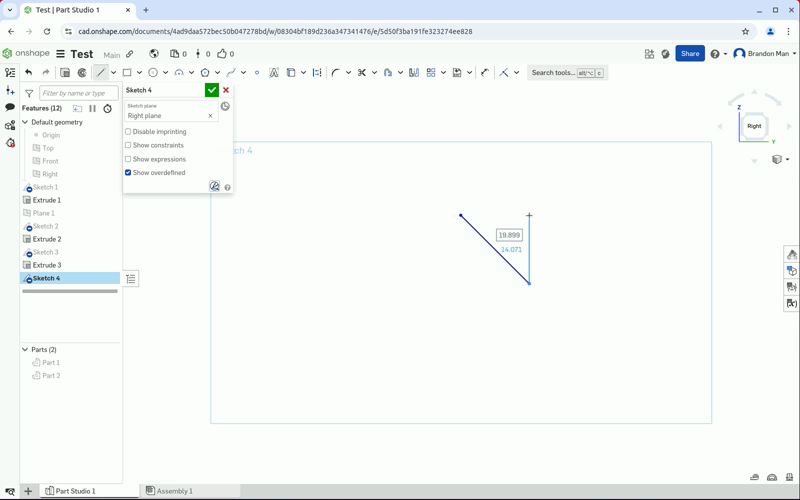
click(529, 215)
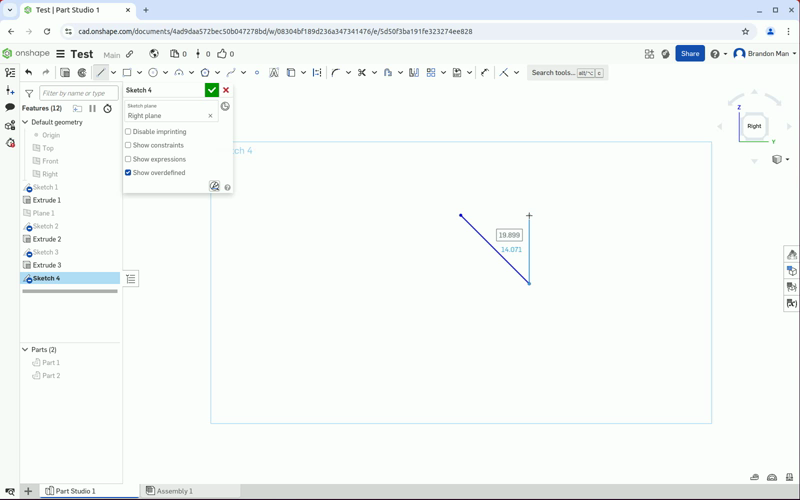
key_up(shift)
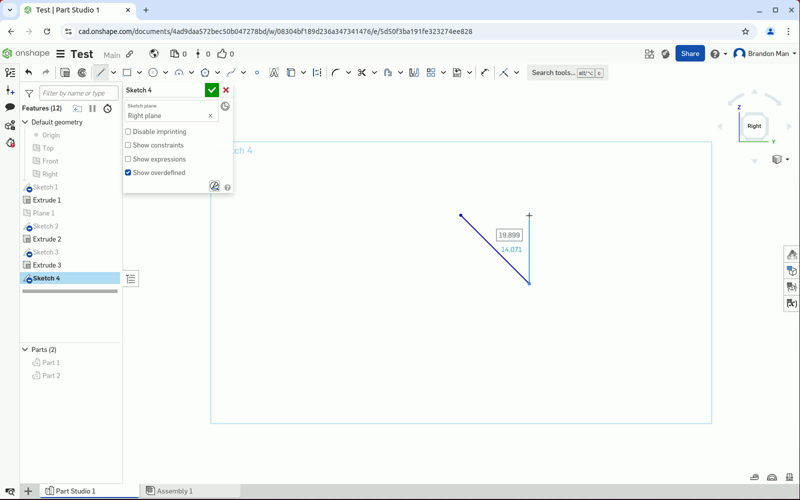
key_down(shift)
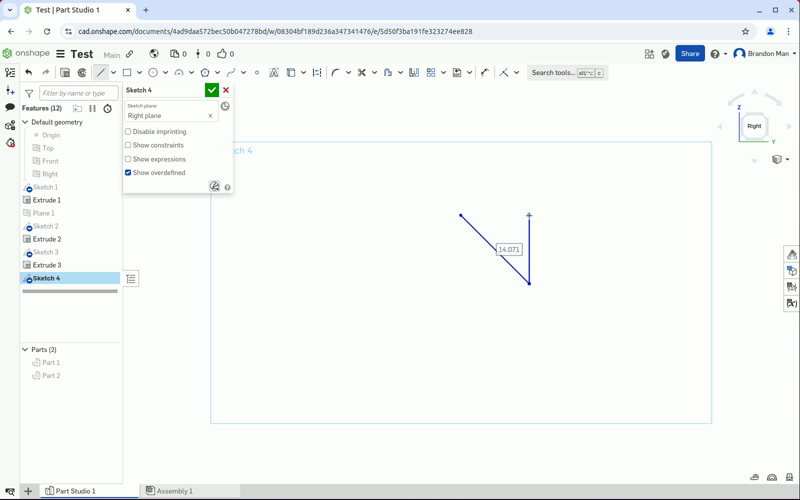
mouse_move(460, 215)
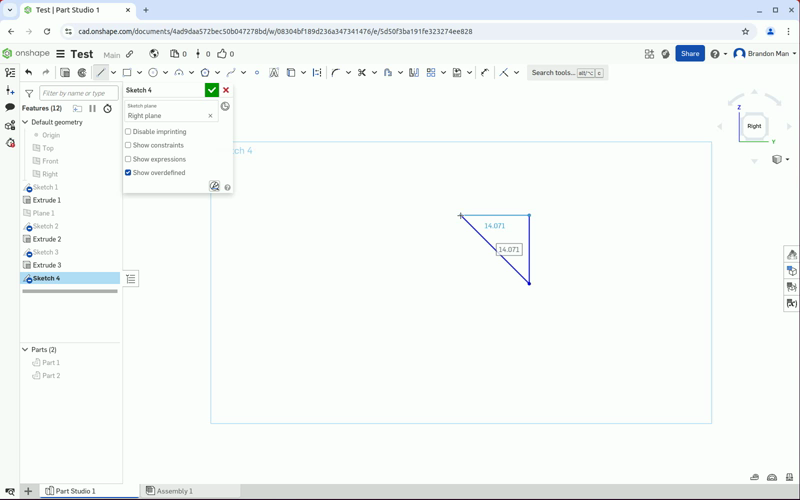
key_up(shift)
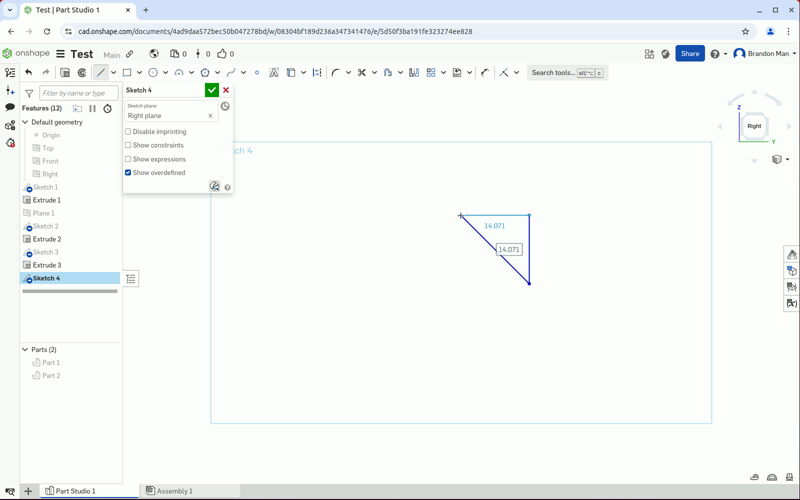
click(460, 215)
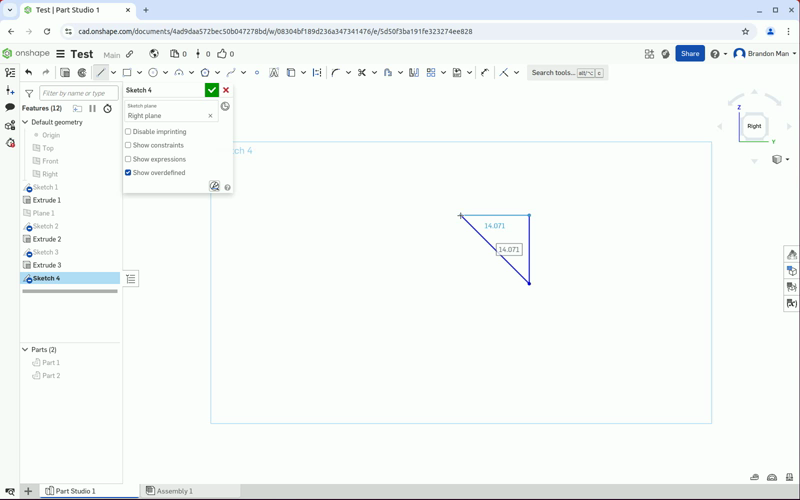
key(esc)
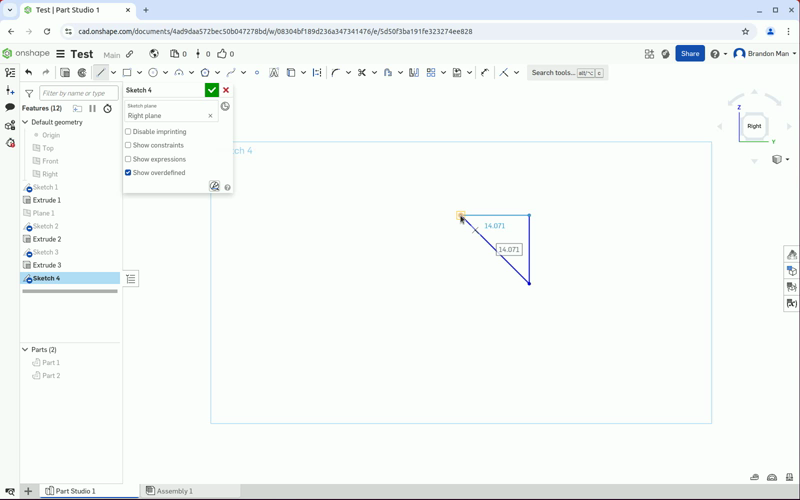
mouse_move(516, 223)
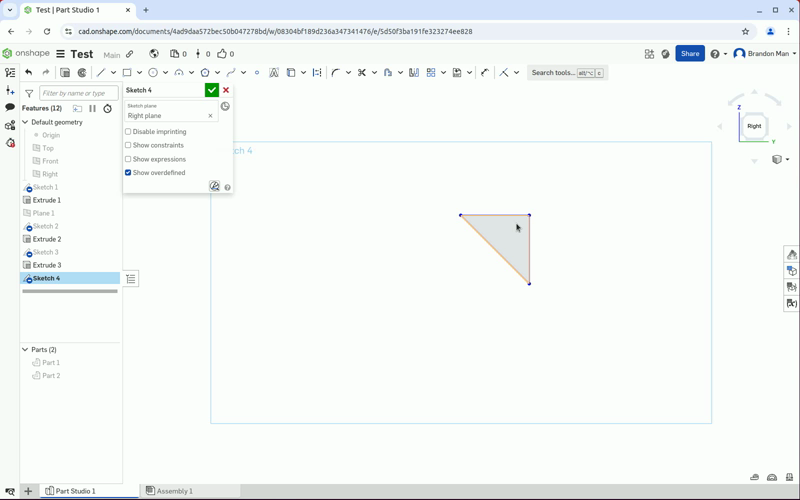
click(516, 223)
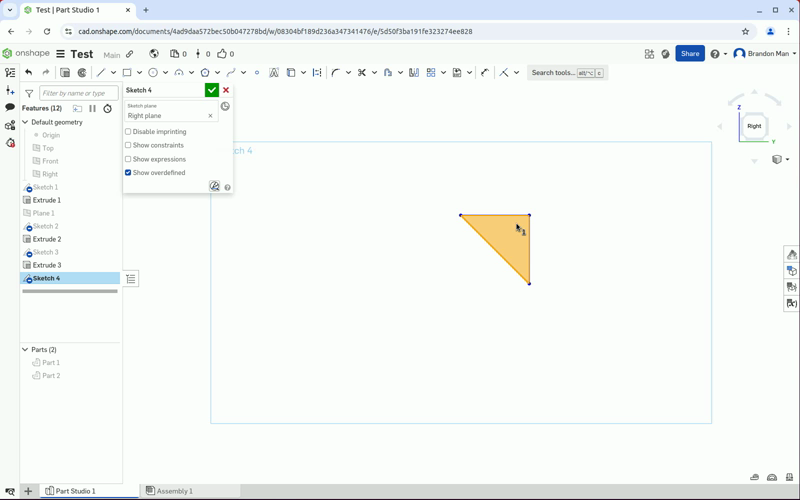
mouse_move(73, 352)
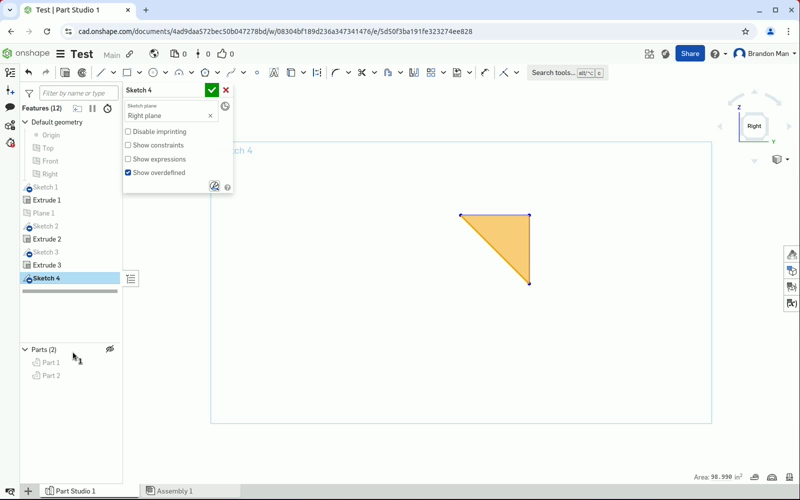
key(shift+y)
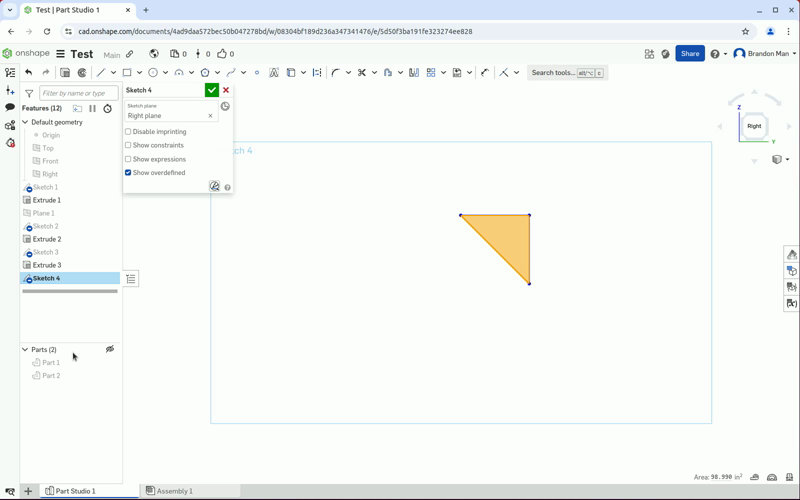
key(shift+e)
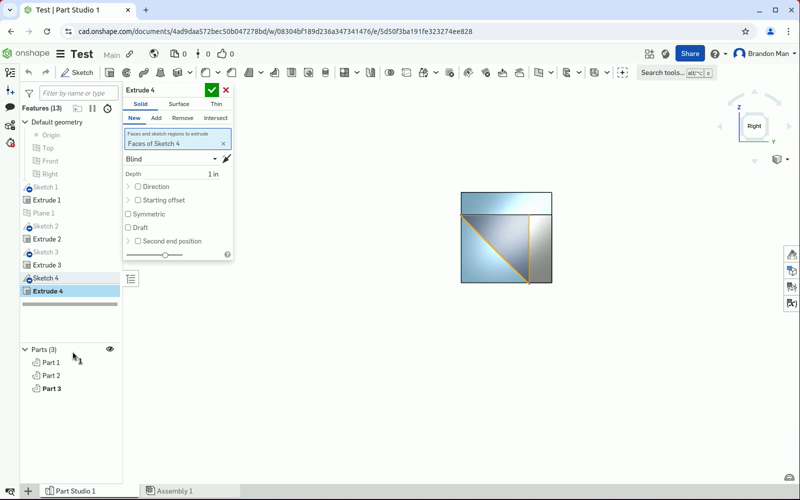
mouse_move(143, 106)
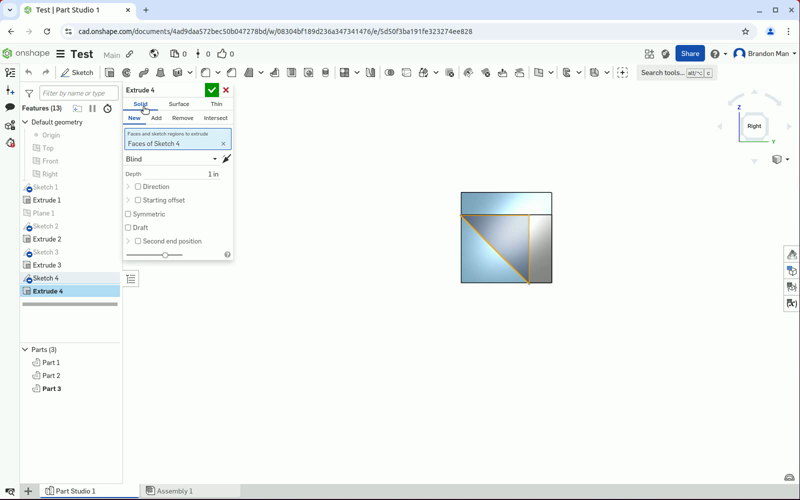
click(143, 106)
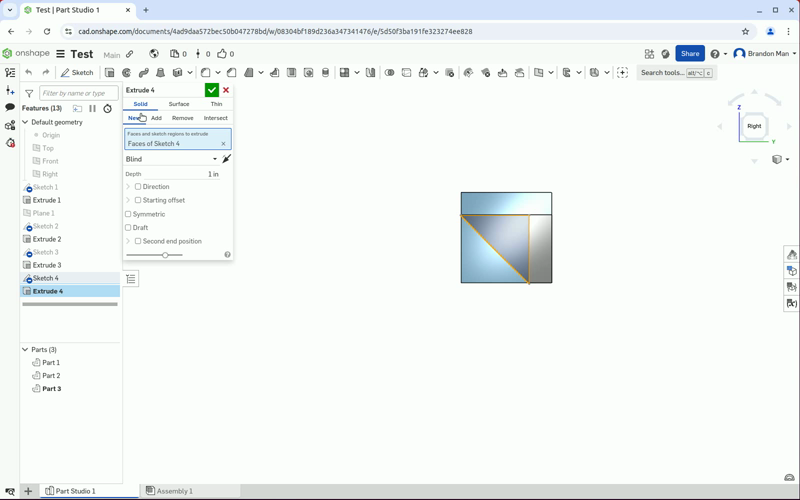
mouse_move(137, 120)
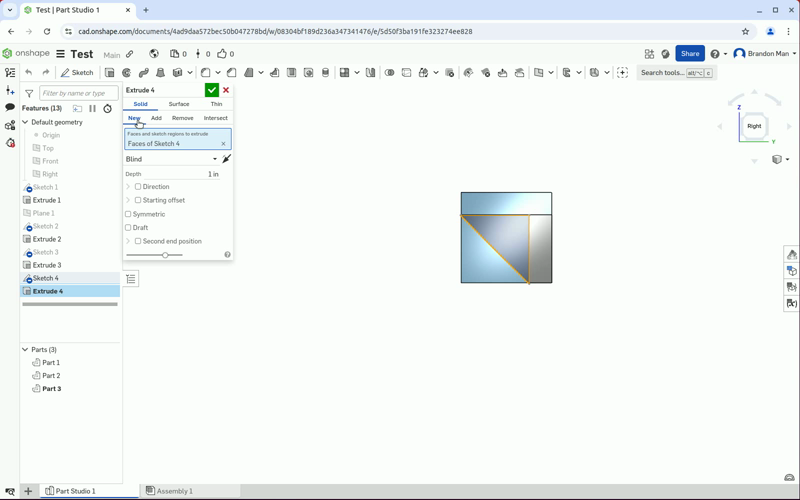
click(137, 120)
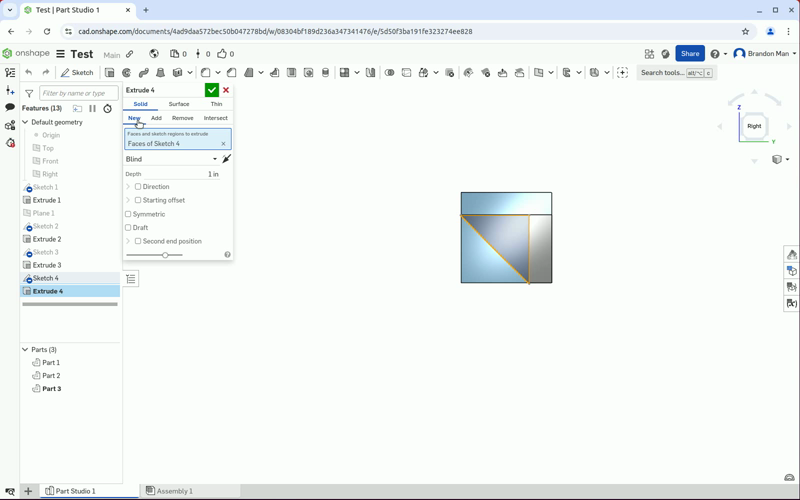
key(tab, 4)
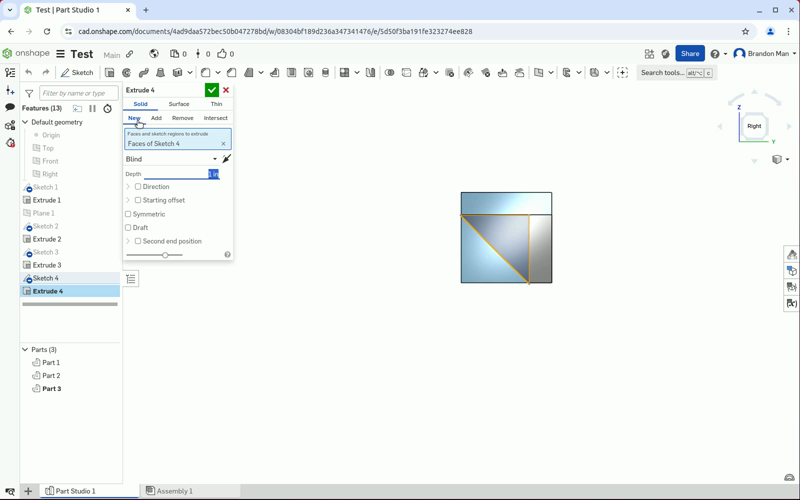
text(4.574)
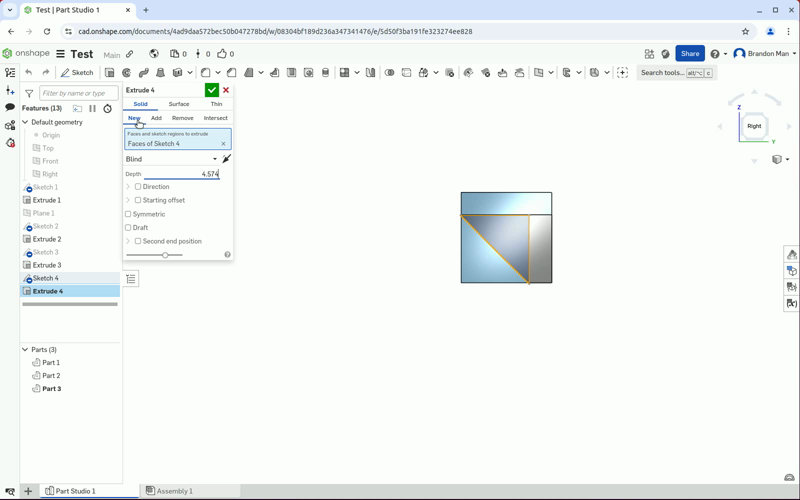
key(enter)
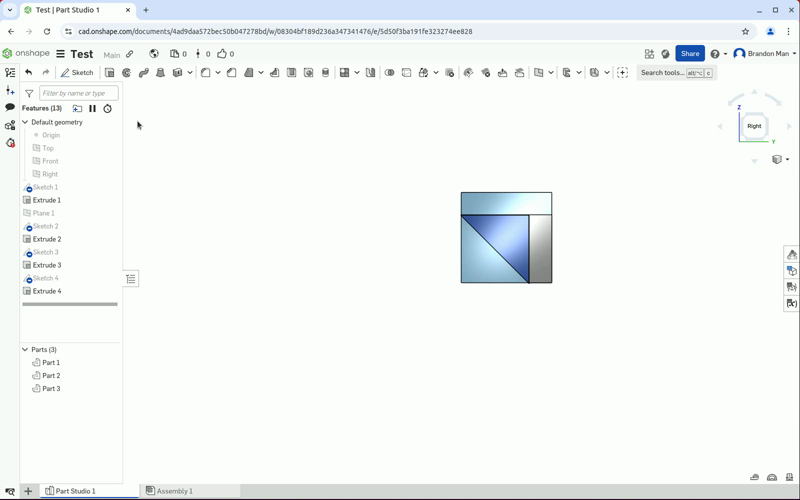
key(shift+h)
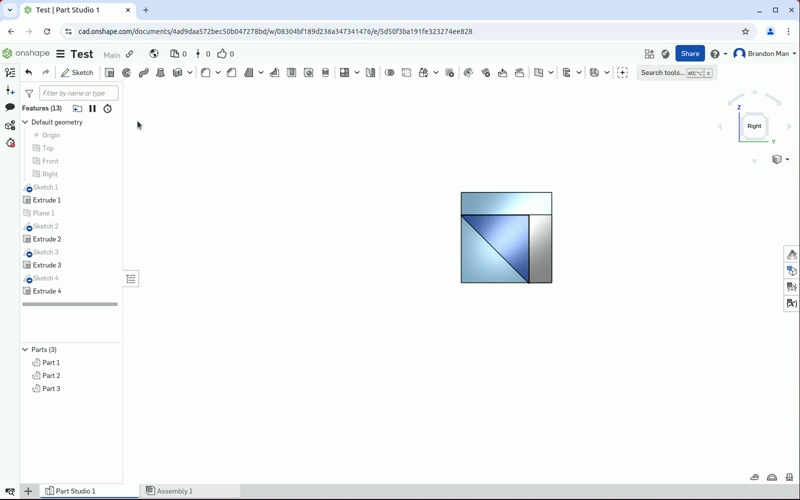
key(shift+h)
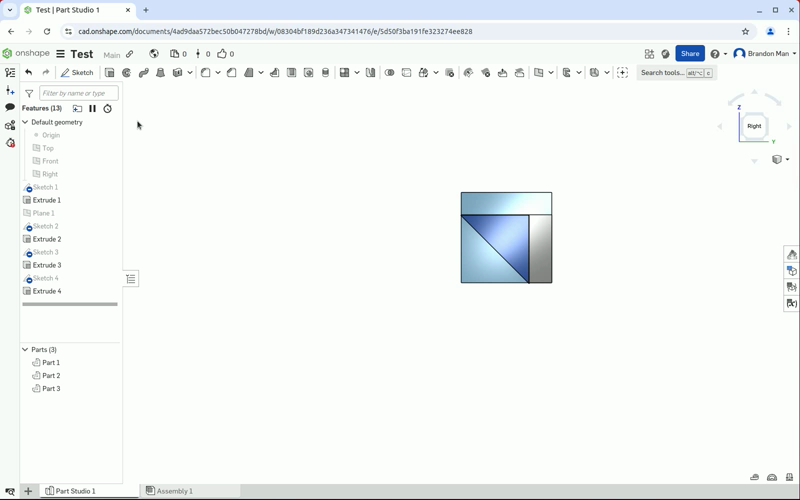
mouse_move(73, 189)
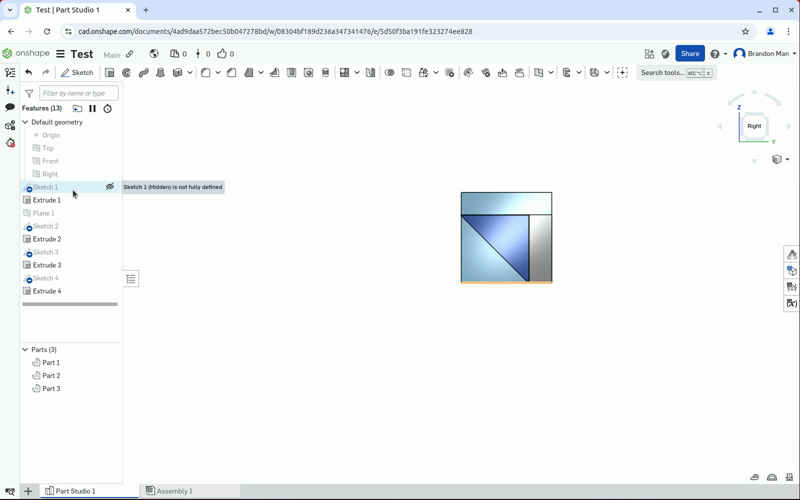
click(73, 189)
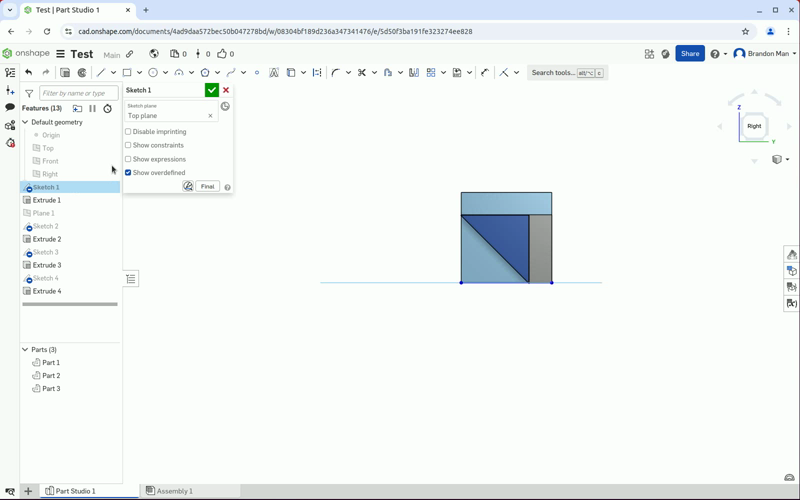
mouse_move(229, 92)
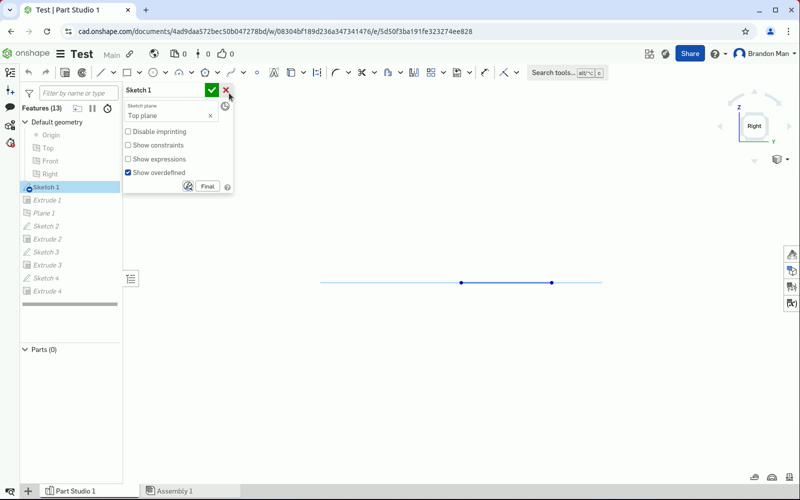
click(229, 92)
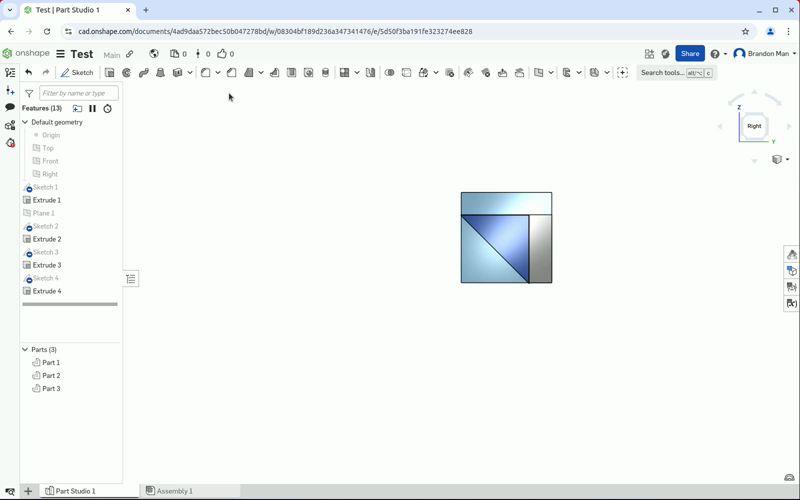
mouse_move(541, 75)
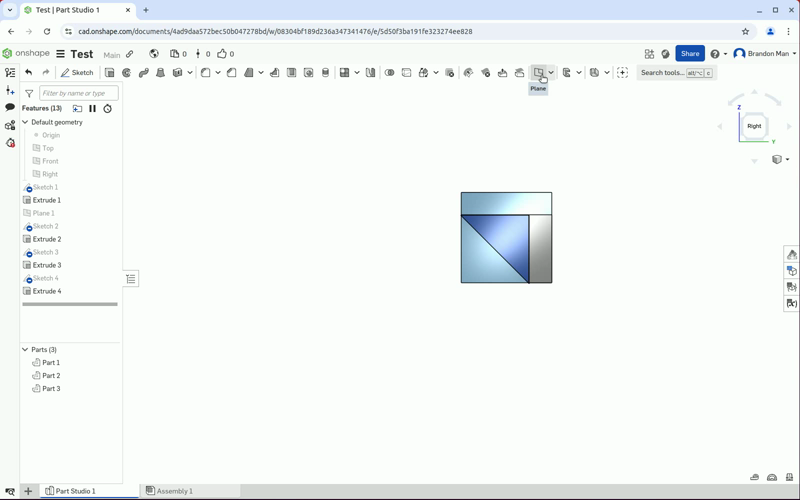
click(541, 75)
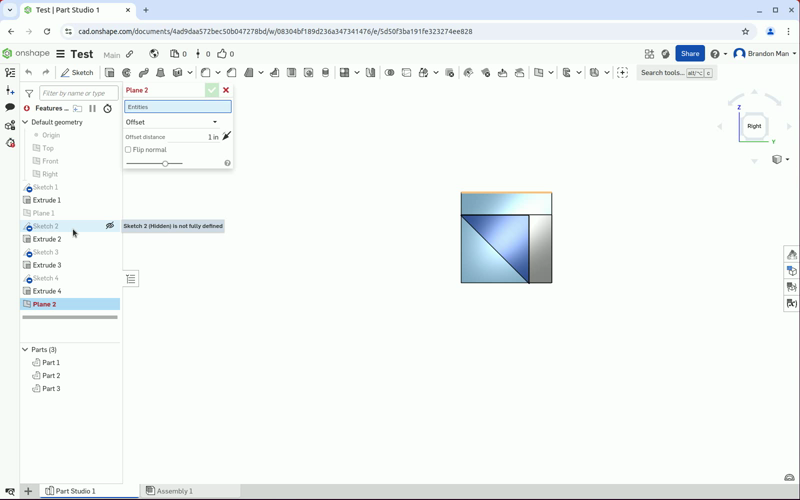
scroll(3)
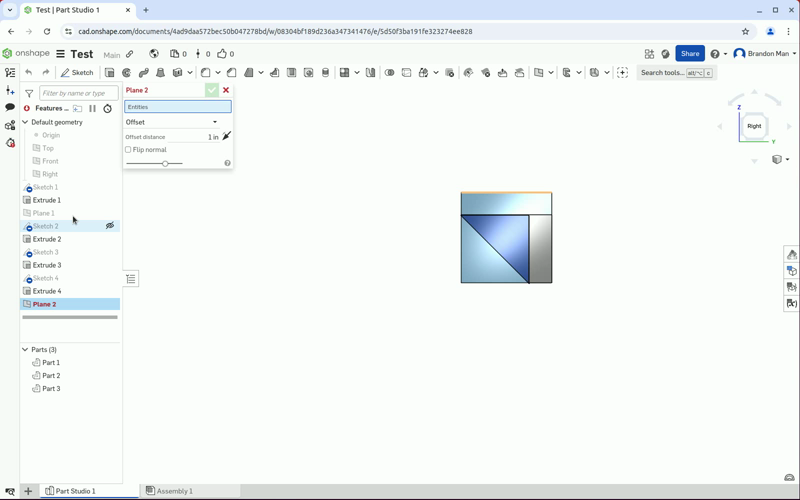
mouse_move(73, 176)
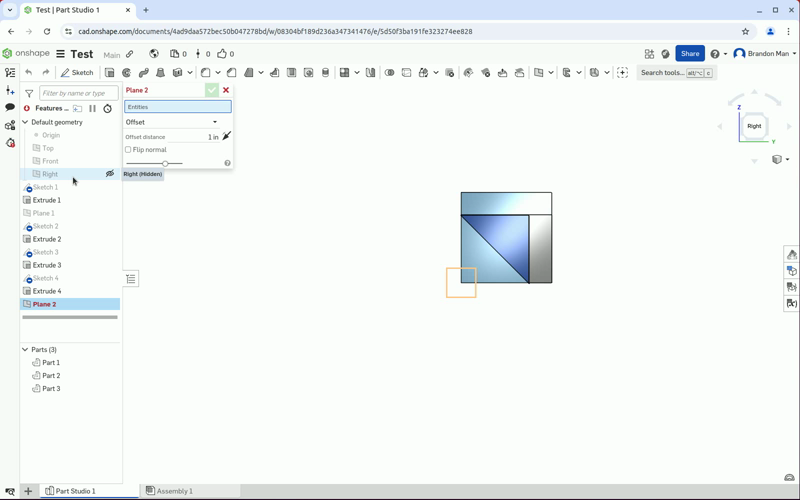
click(73, 176)
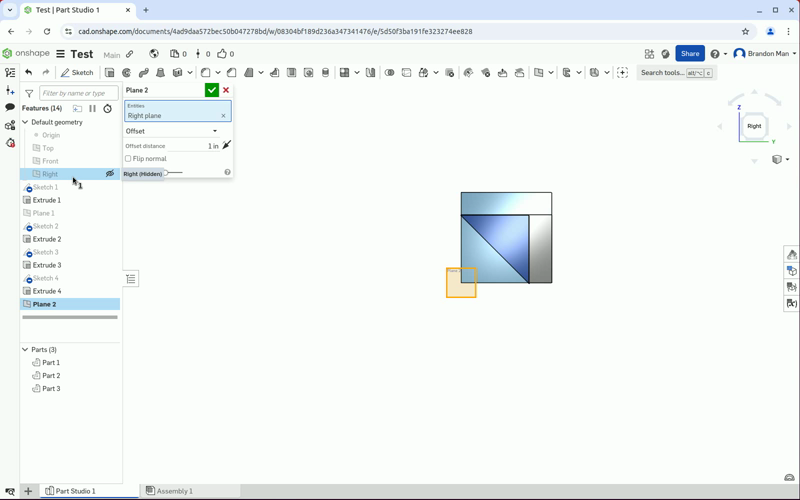
key(tab, 2)
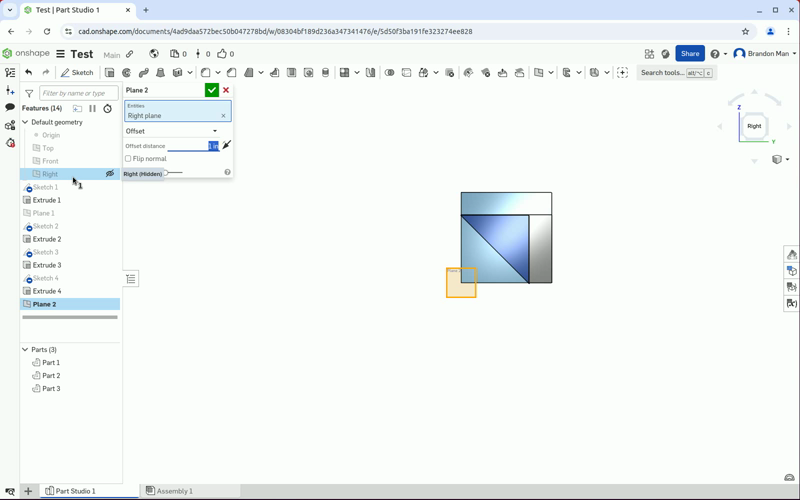
text(18.548)
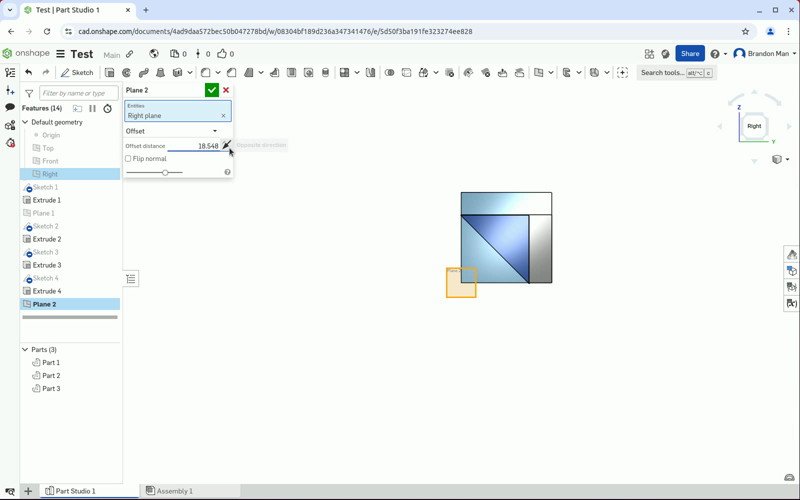
mouse_move(229, 147)
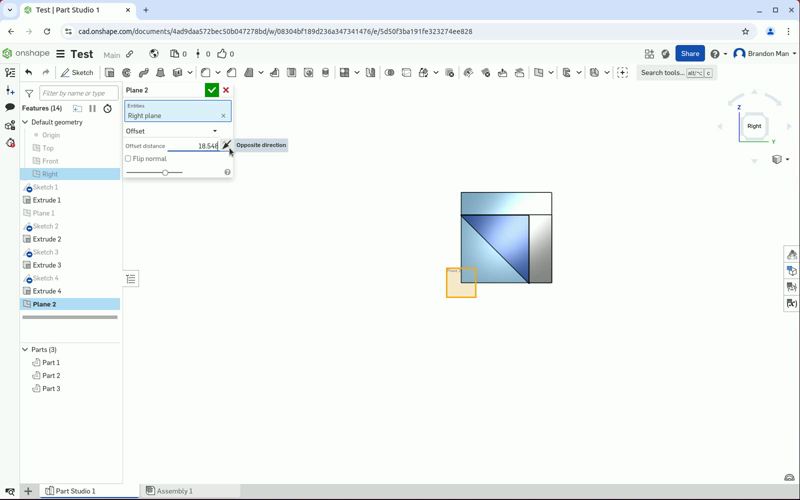
click(229, 147)
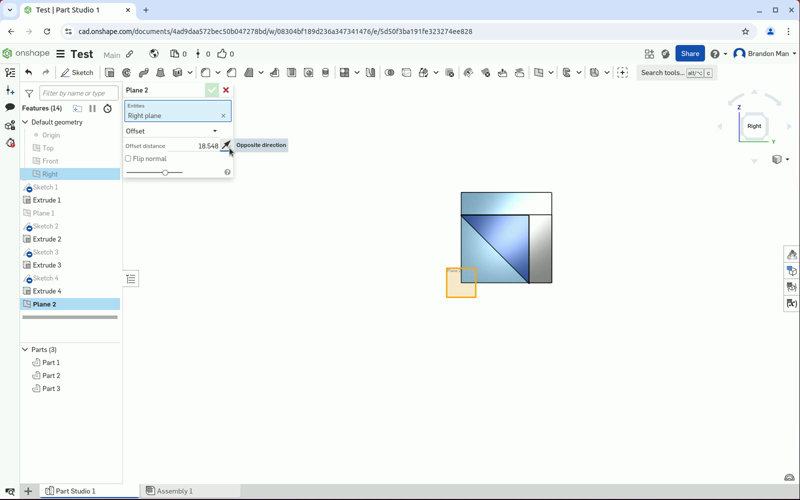
key(enter, 2)
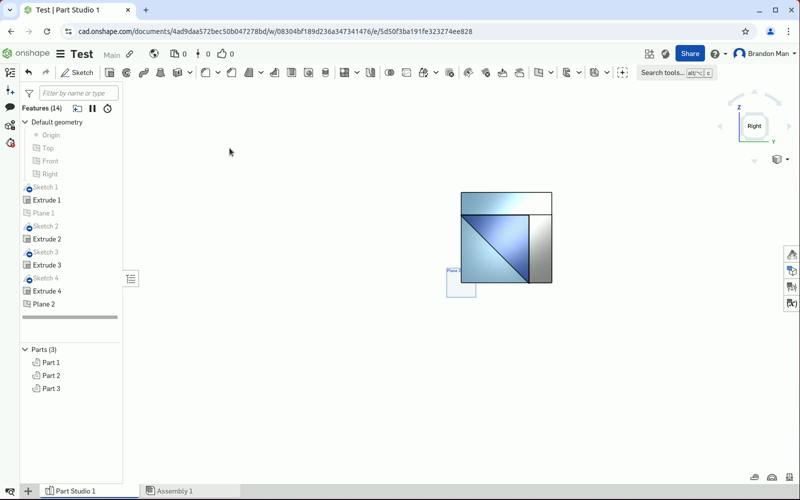
key(shift+s)
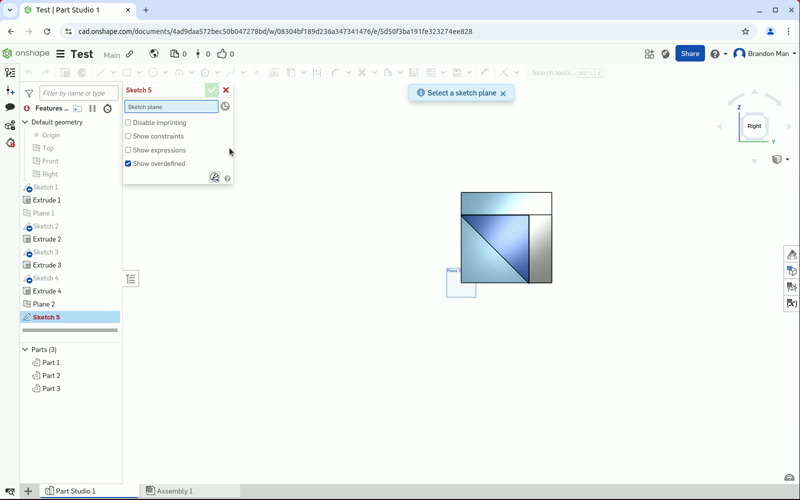
mouse_move(73, 306)
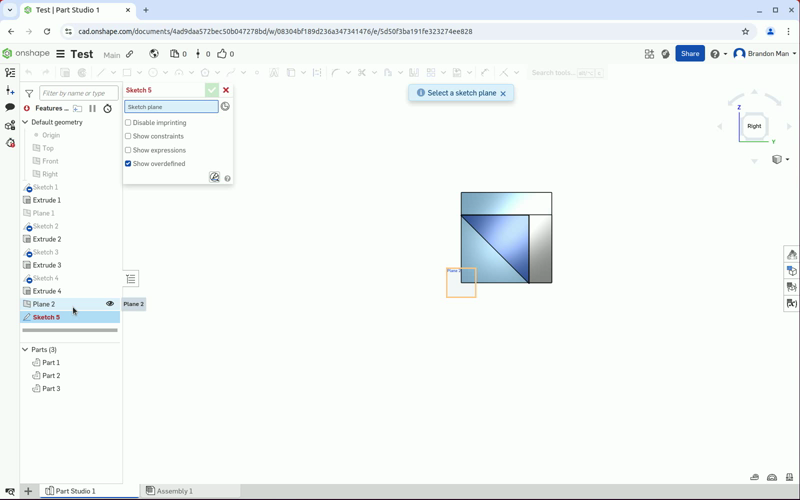
click(73, 306)
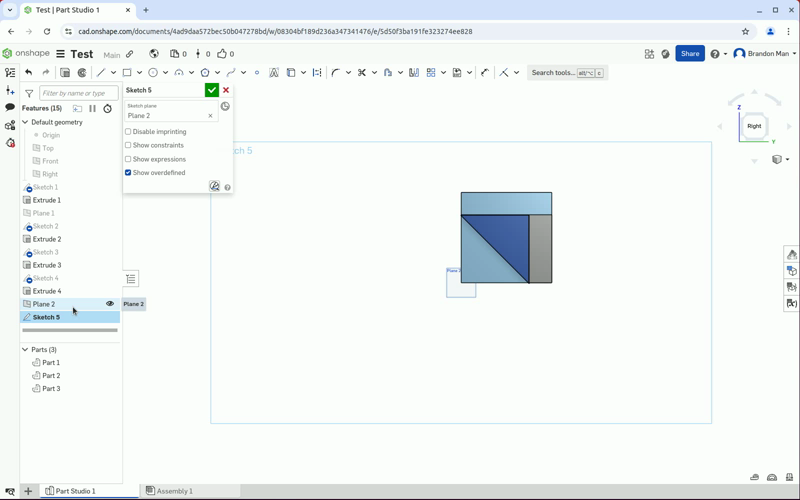
mouse_move(73, 352)
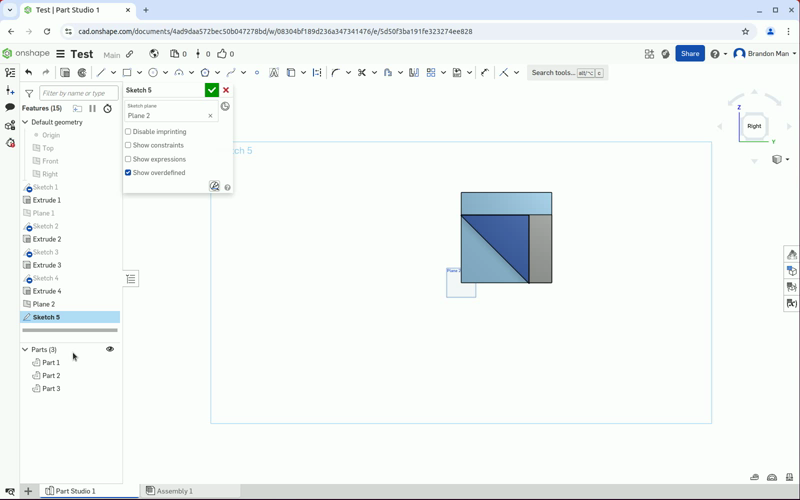
key(y)
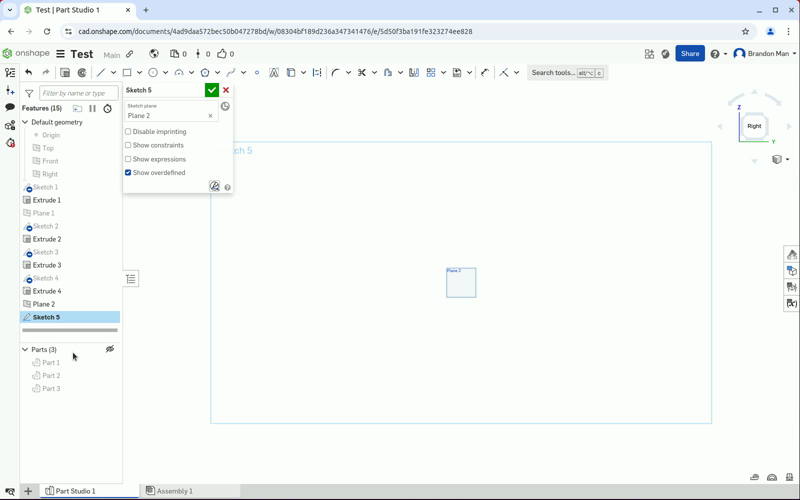
key(l)
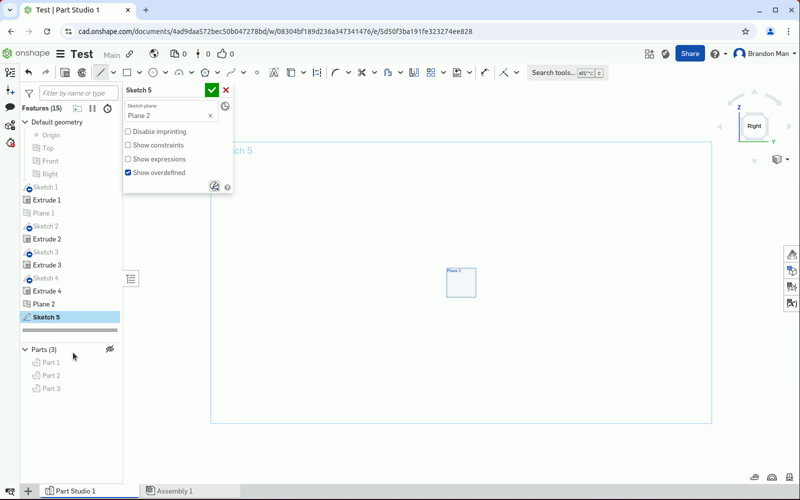
key_down(shift)
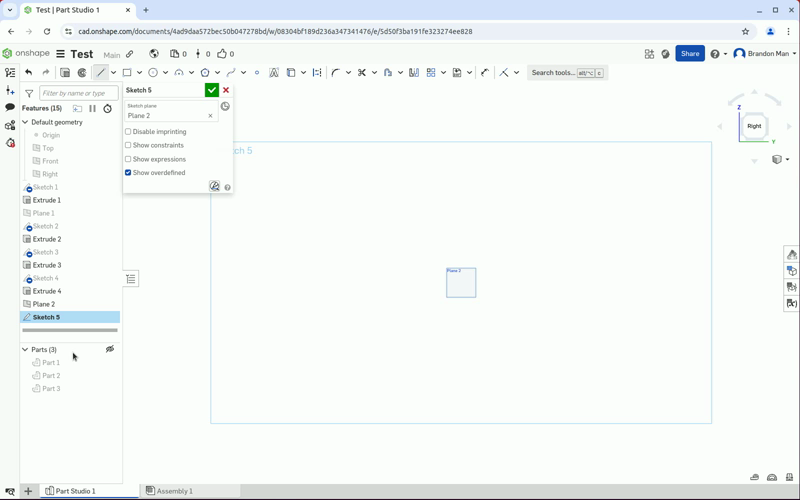
mouse_move(438, 282)
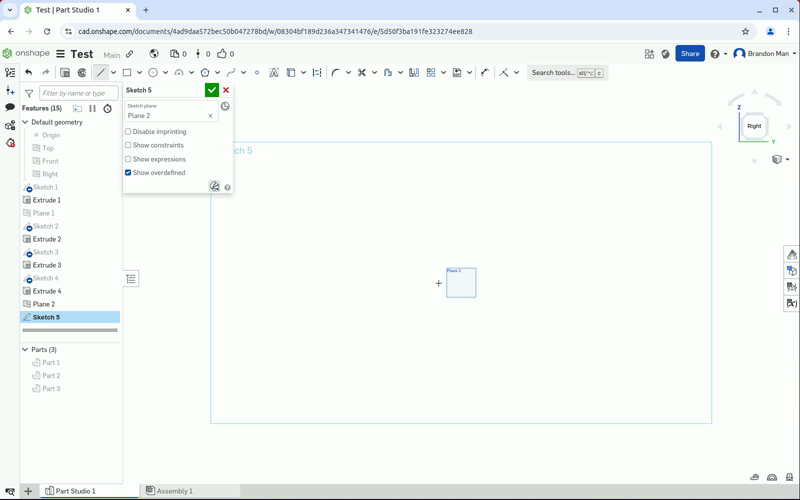
click(438, 282)
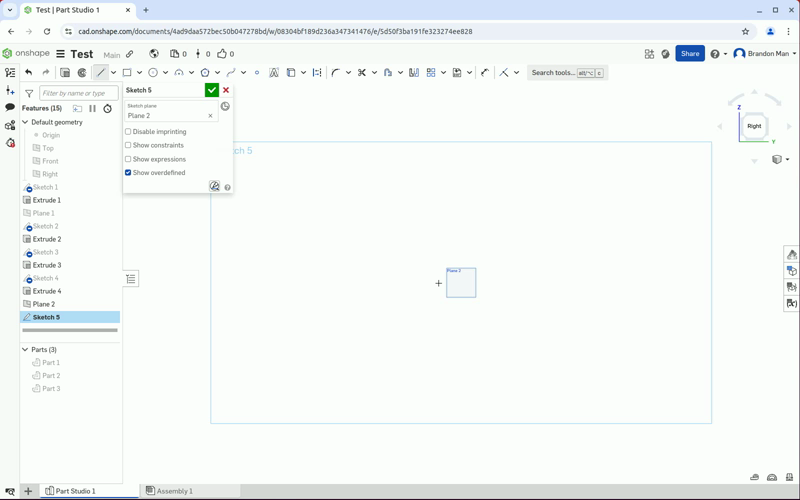
key_up(shift)
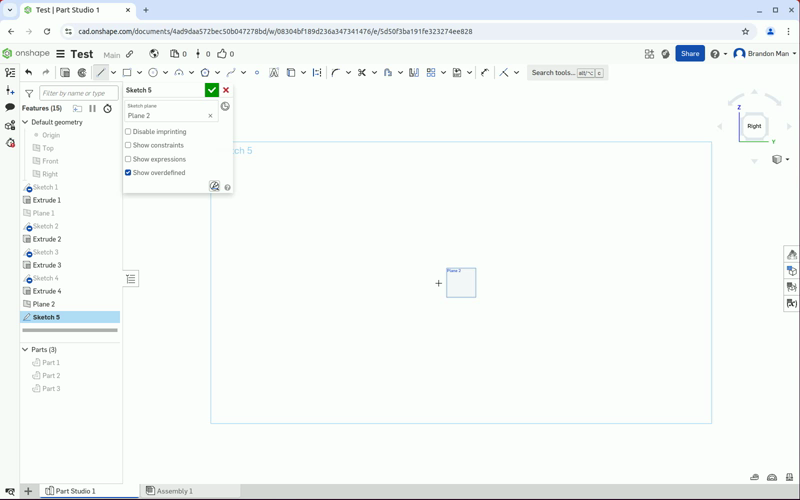
key_down(shift)
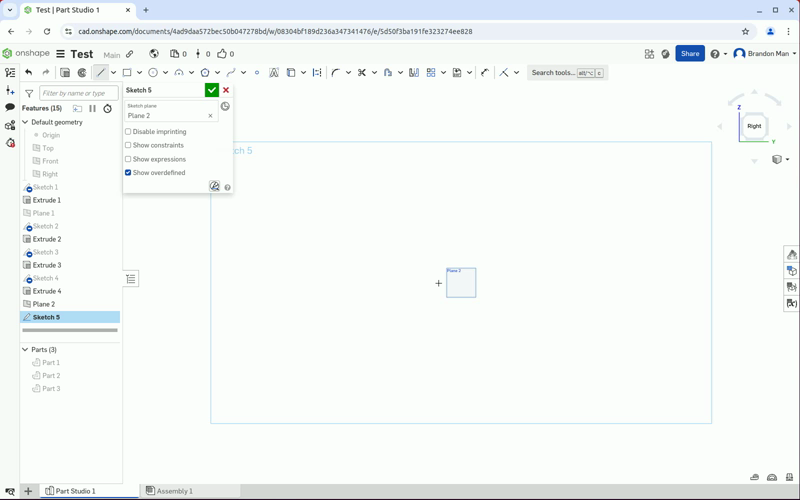
mouse_move(468, 282)
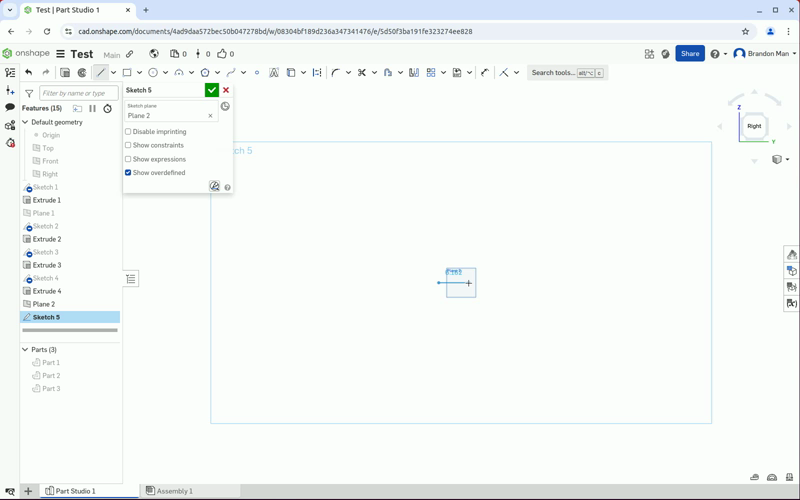
mouse_move(461, 282)
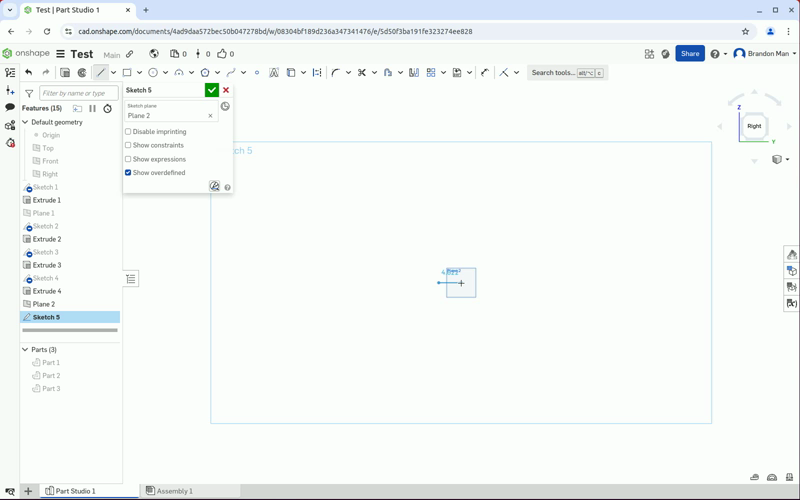
click(461, 282)
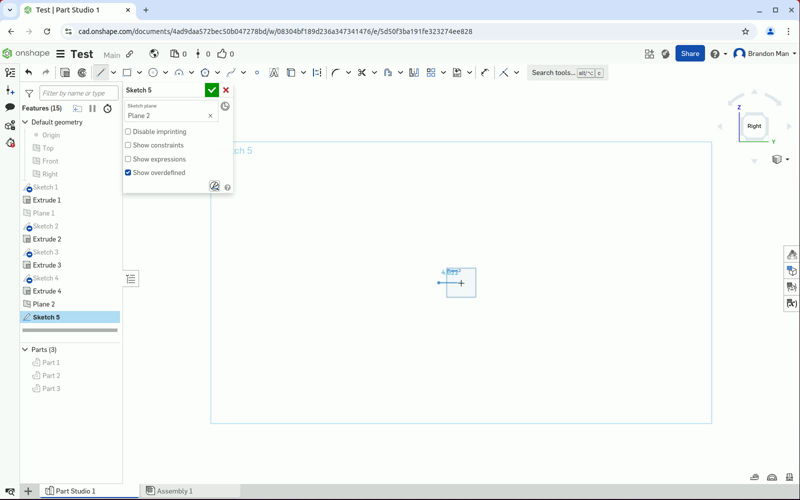
key_up(shift)
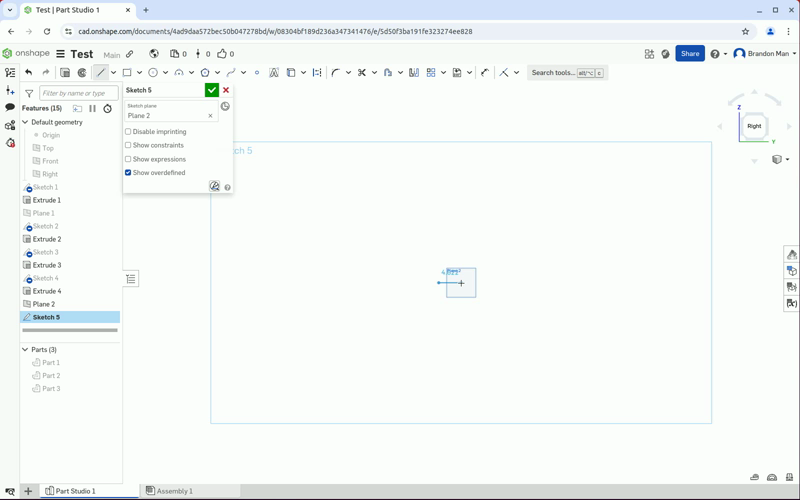
key_down(shift)
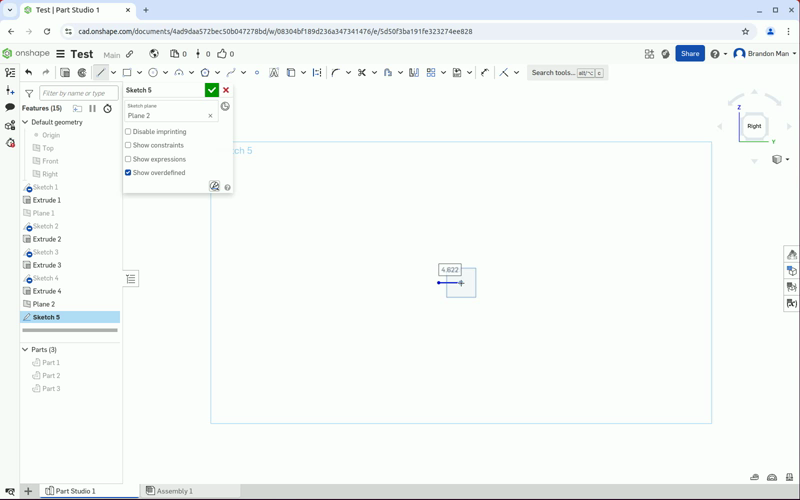
mouse_move(461, 192)
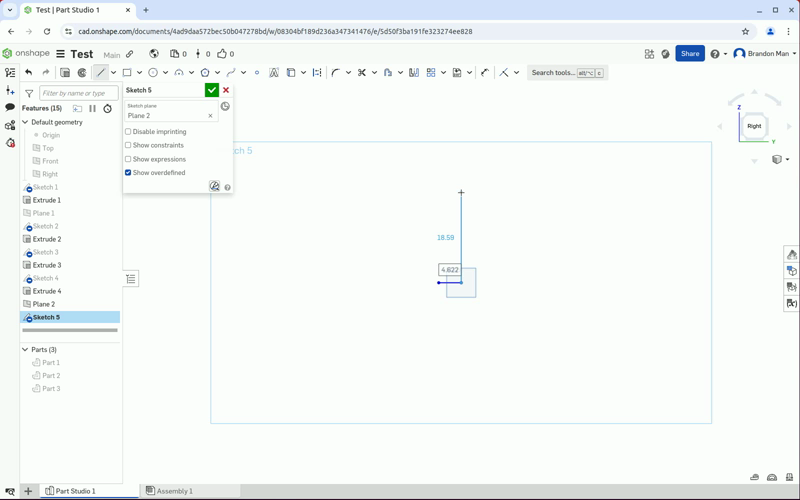
click(461, 192)
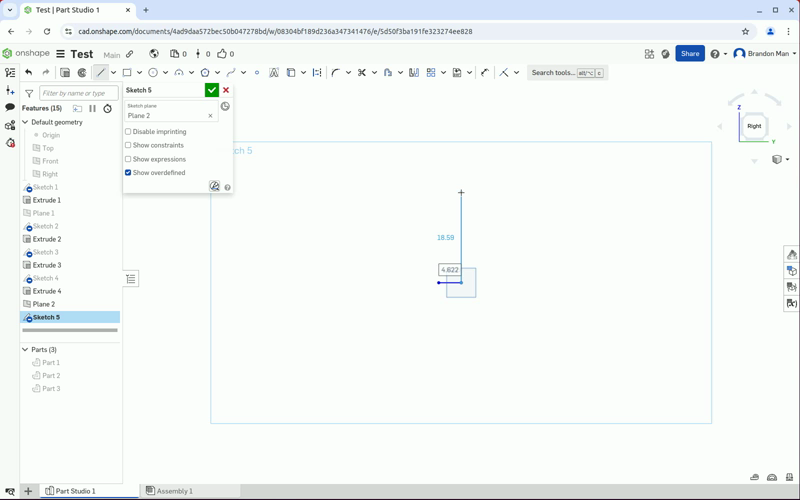
key_up(shift)
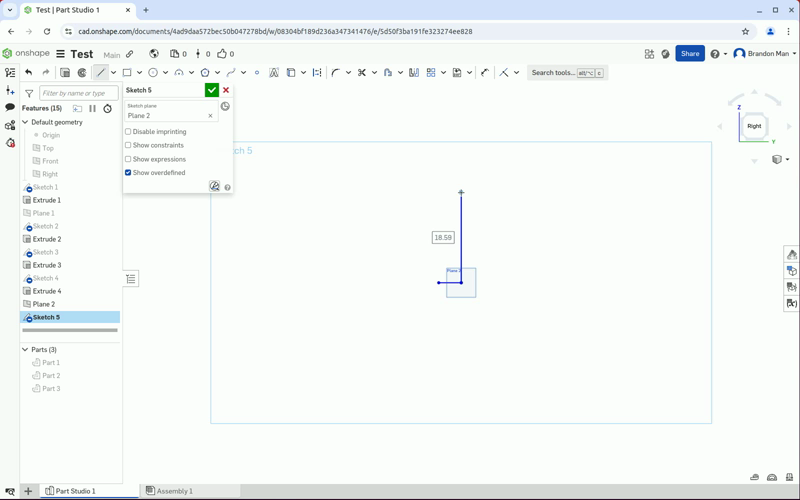
key_down(shift)
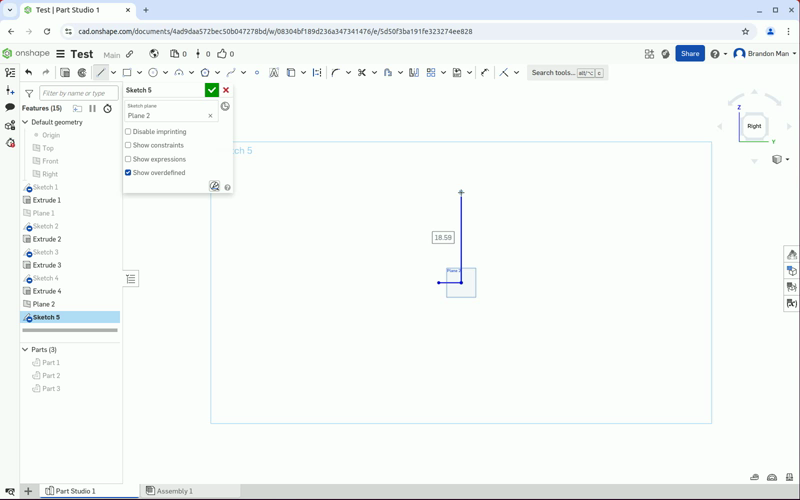
mouse_move(491, 192)
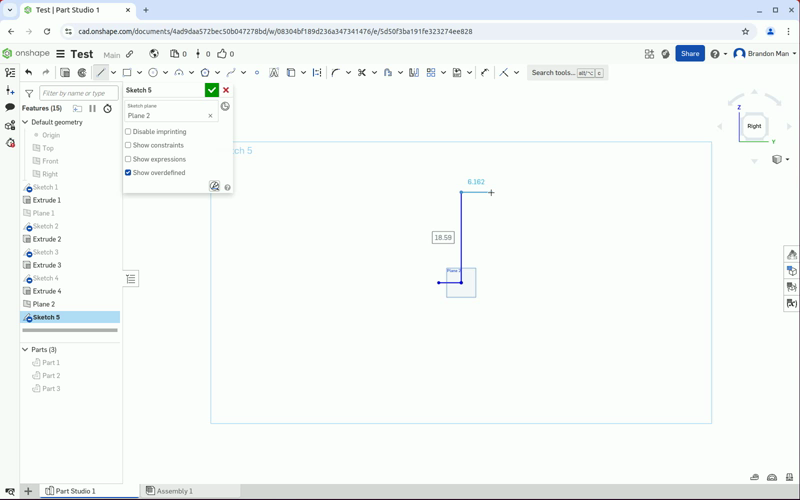
mouse_move(438, 192)
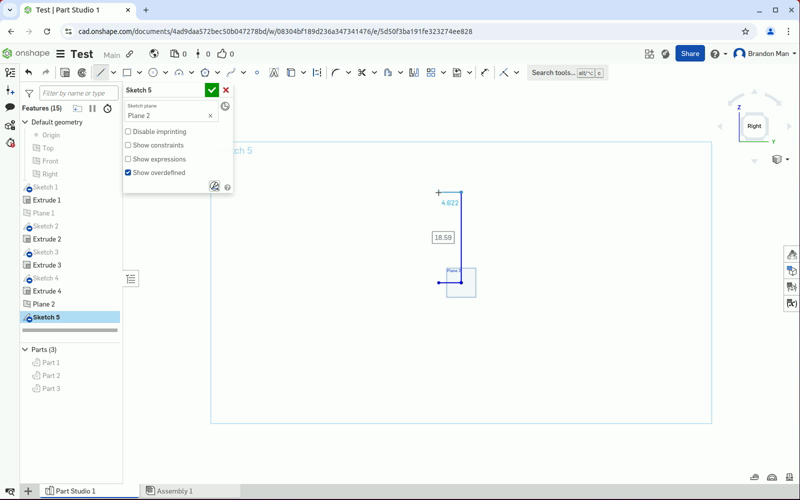
click(438, 192)
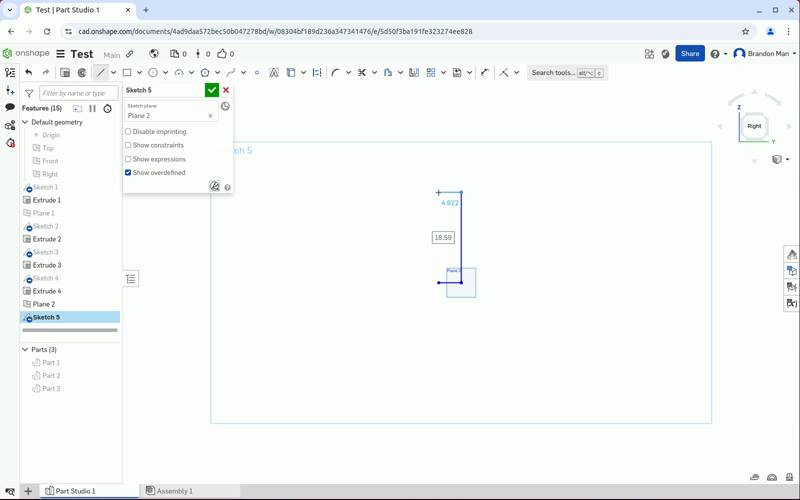
key_up(shift)
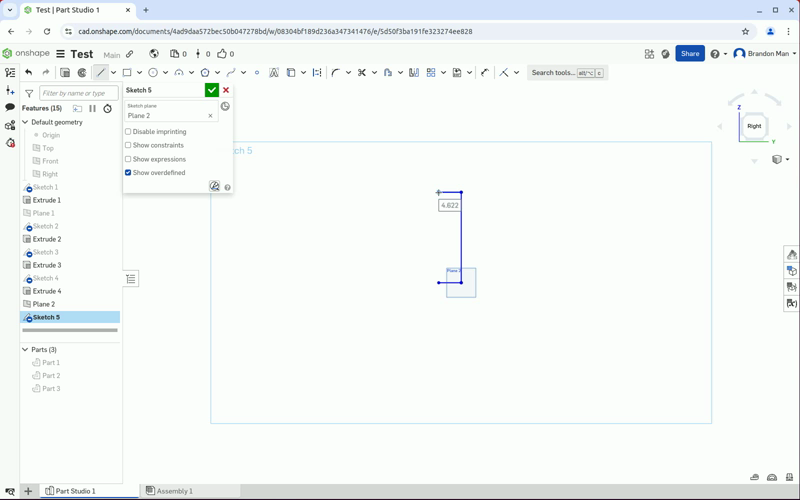
key_down(shift)
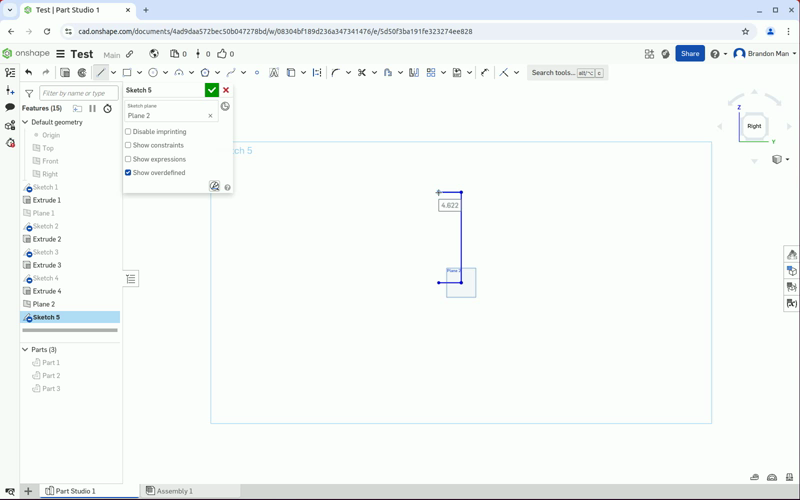
mouse_move(438, 282)
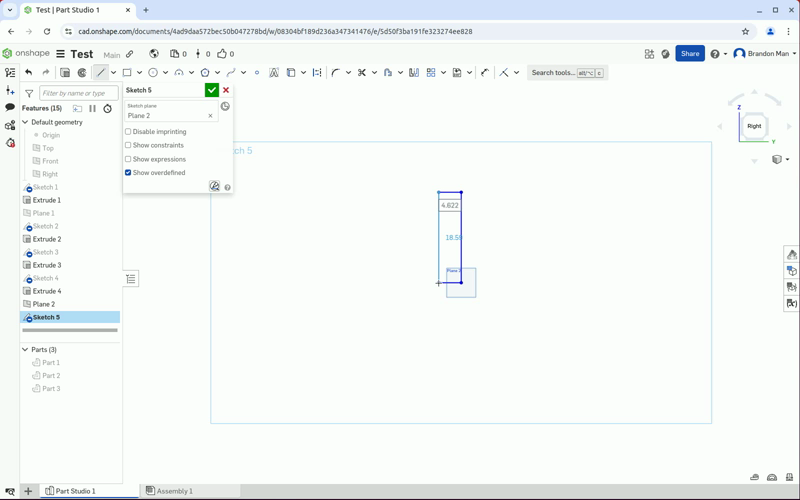
key_up(shift)
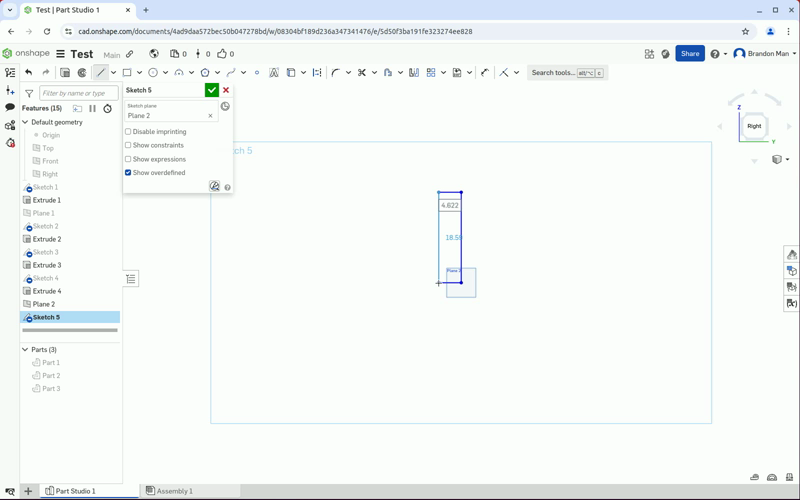
click(438, 282)
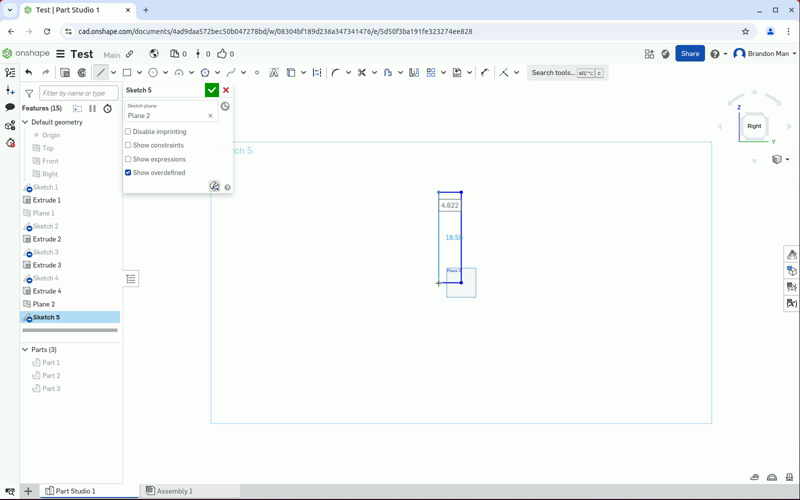
key(esc)
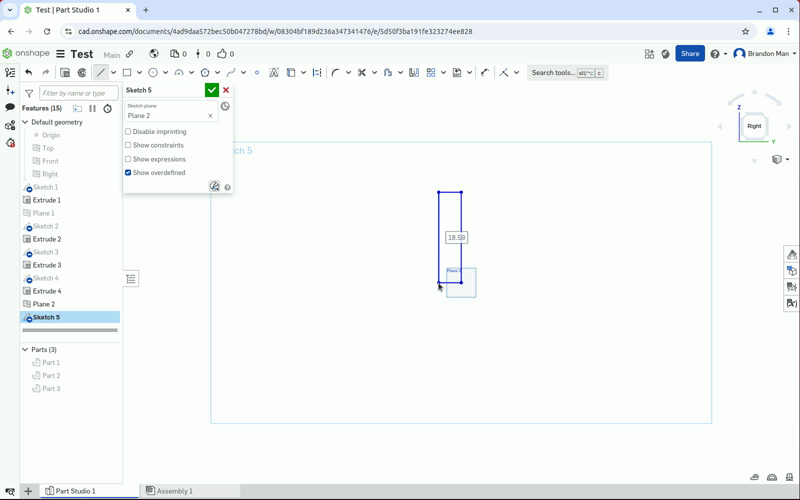
mouse_move(458, 239)
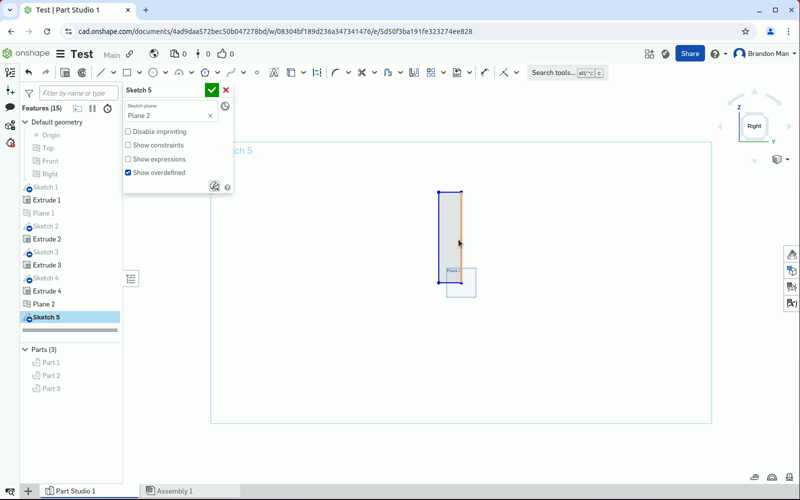
click(458, 239)
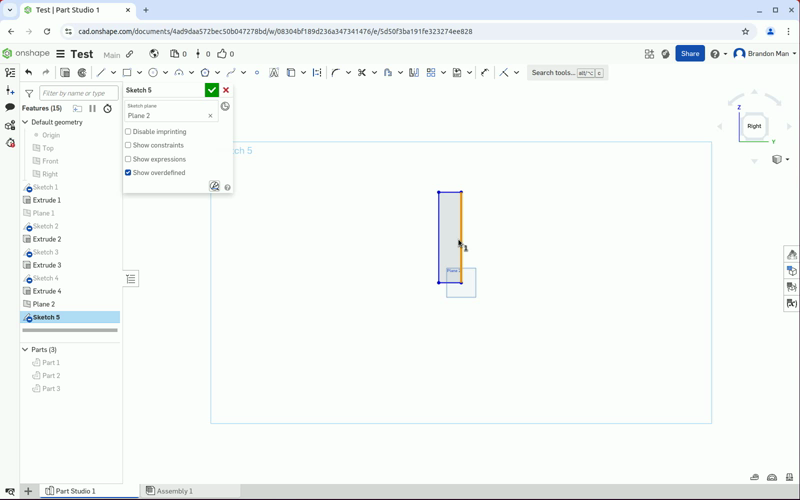
mouse_move(73, 352)
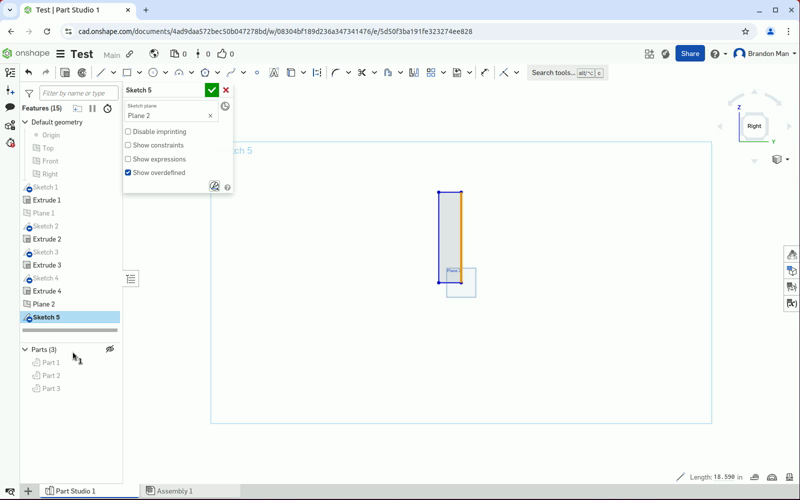
key(shift+y)
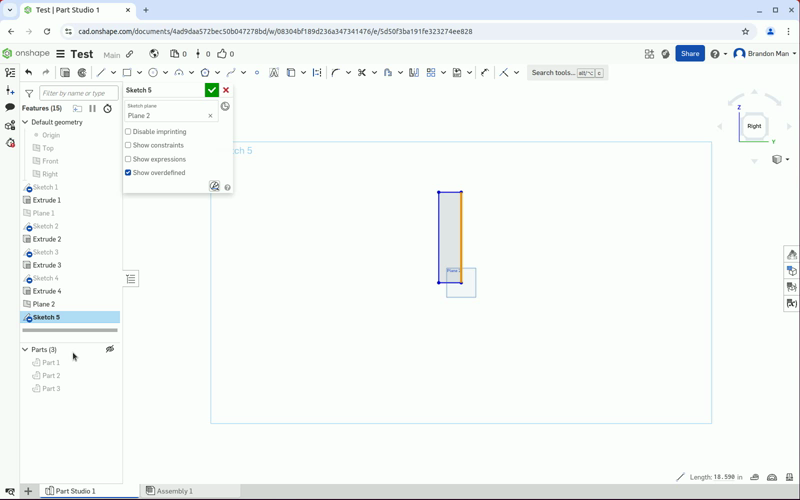
key(shift+e)
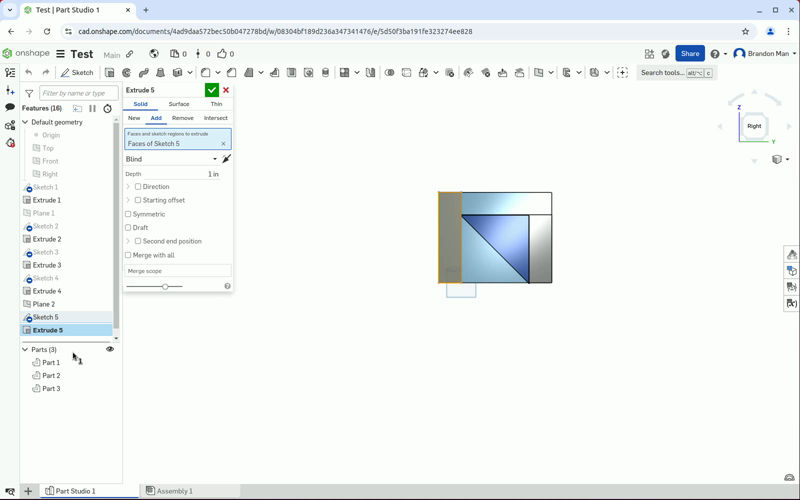
mouse_move(143, 106)
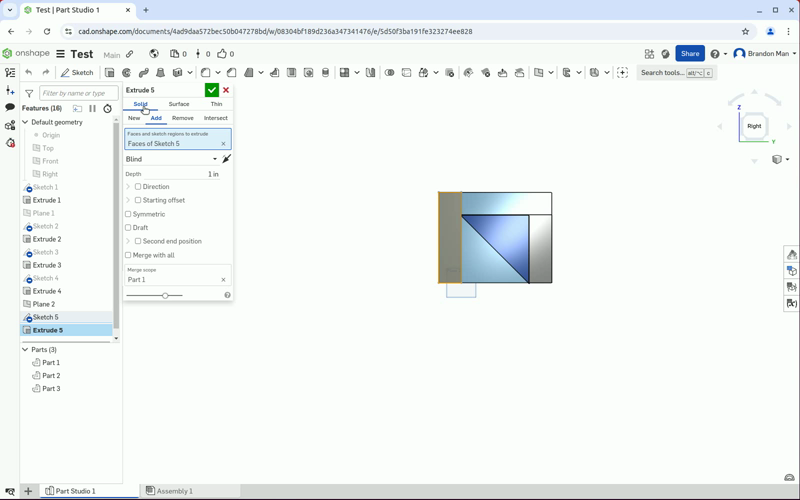
click(143, 106)
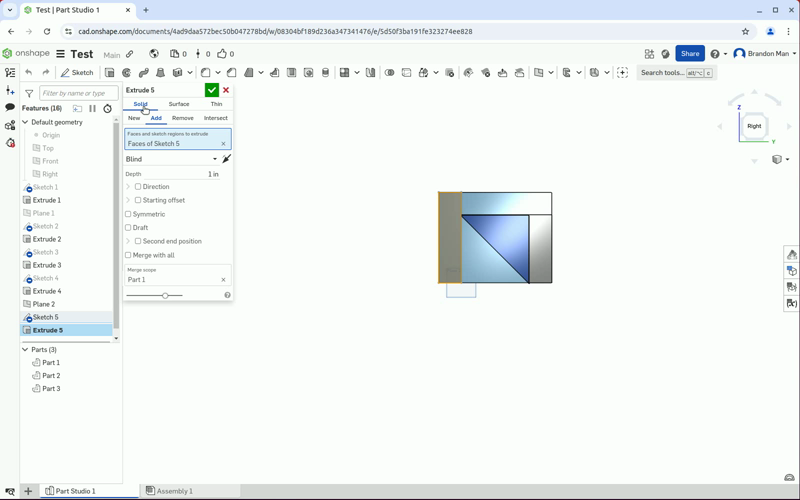
mouse_move(137, 120)
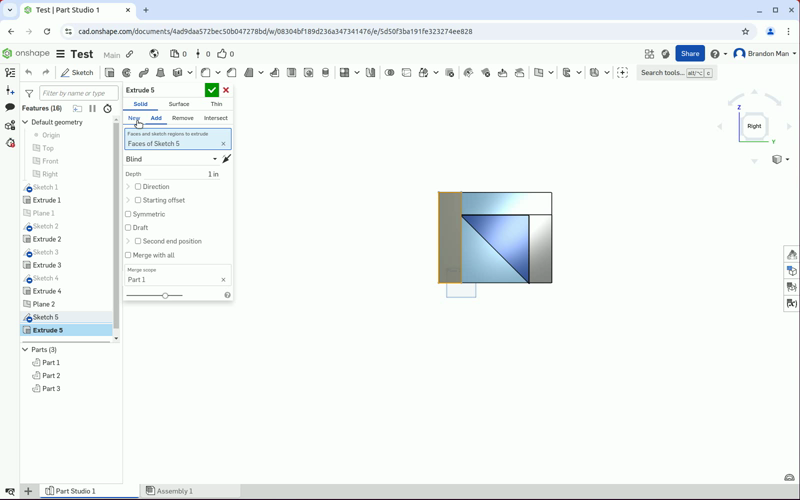
click(137, 120)
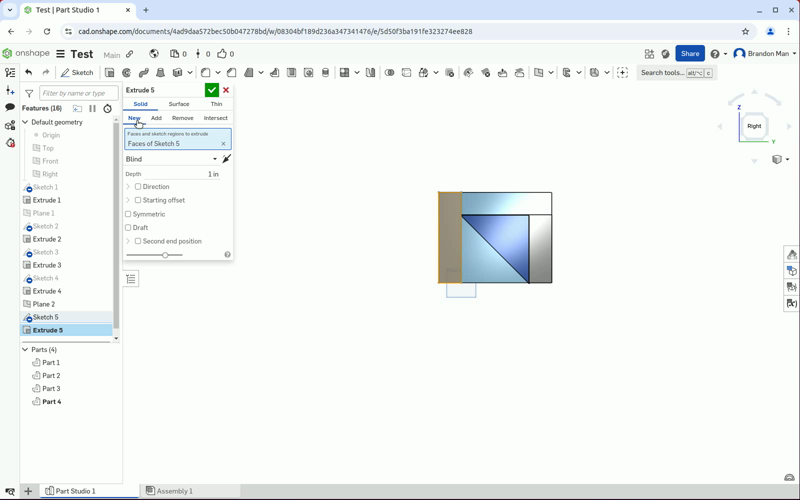
key(tab, 4)
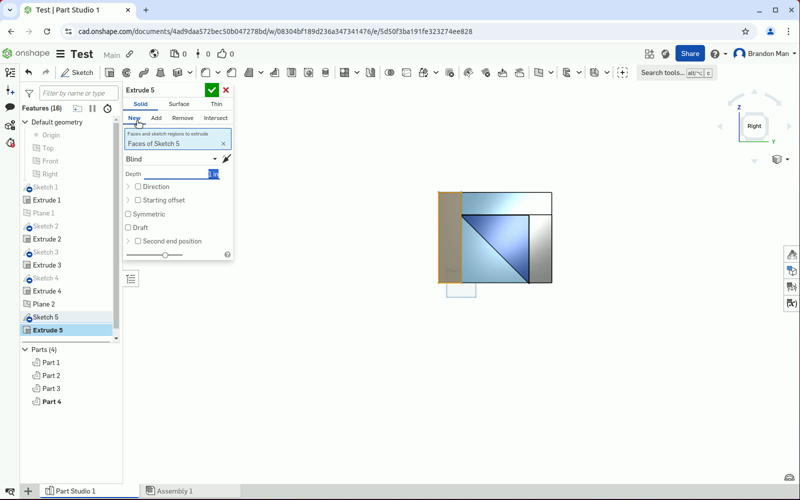
text(4.574)
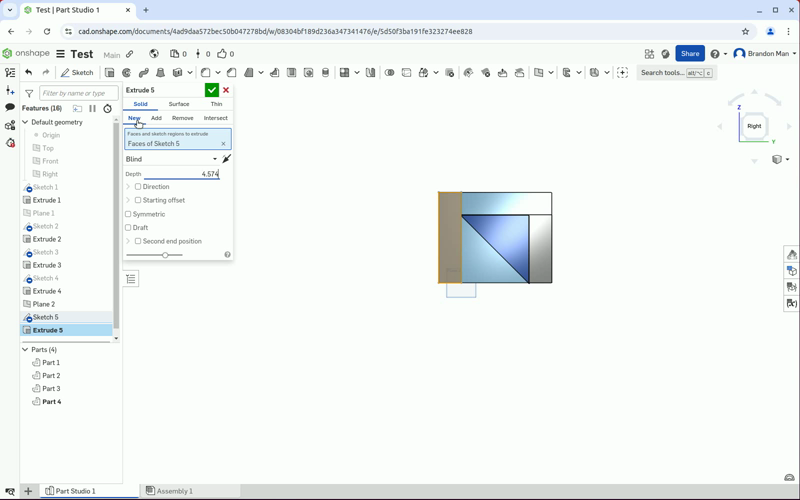
key(enter)
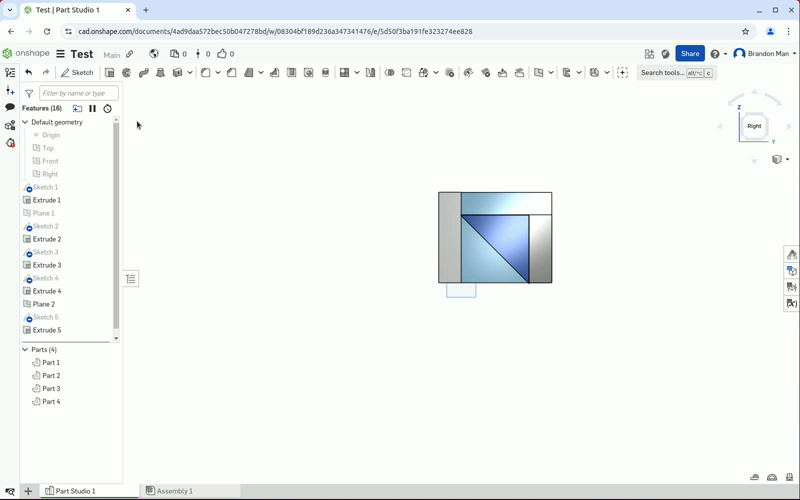
key(shift+h)
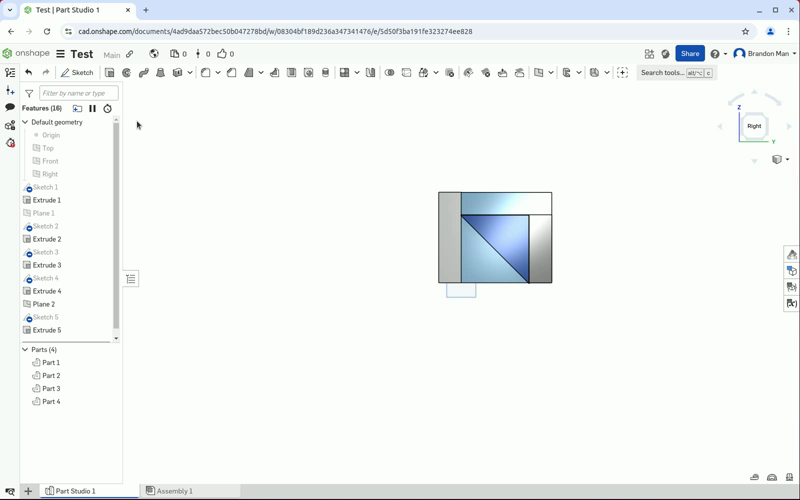
key(shift+h)
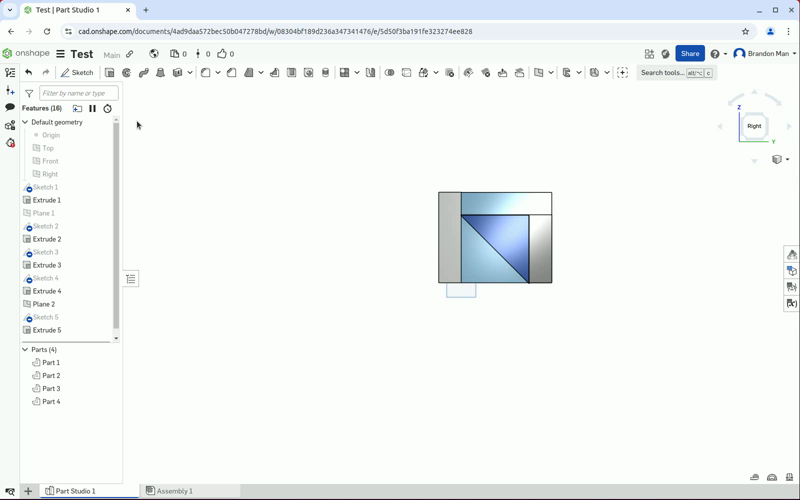
mouse_move(69, 189)
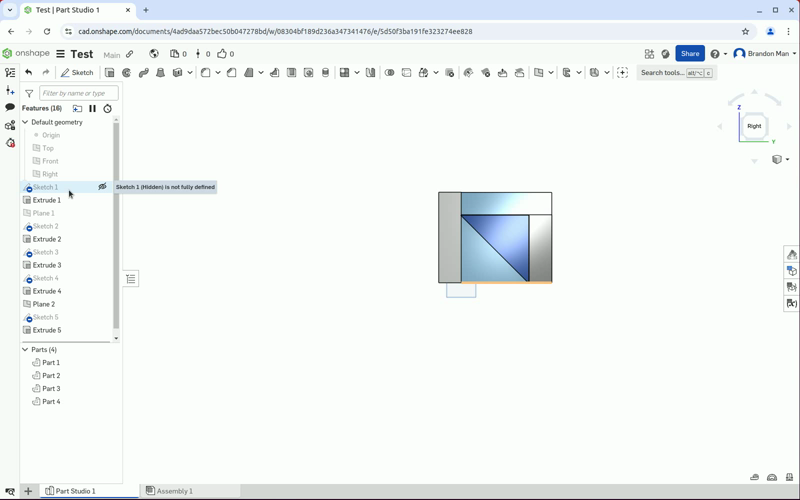
click(69, 189)
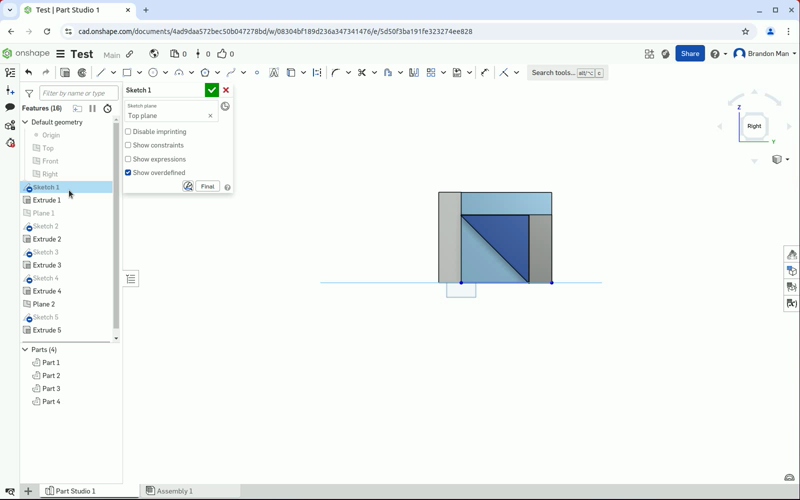
mouse_move(229, 92)
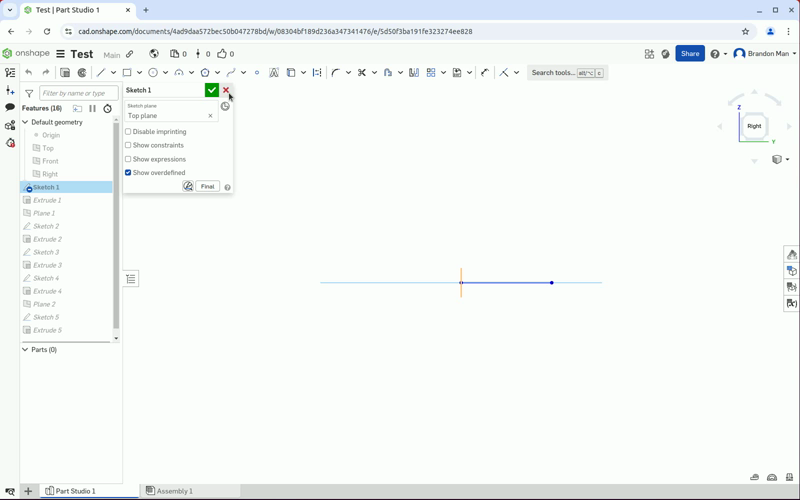
click(229, 92)
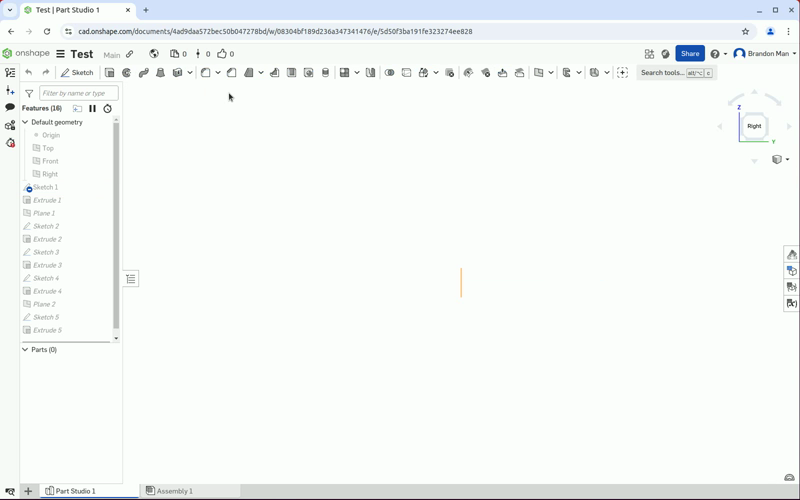
key(shift+s)
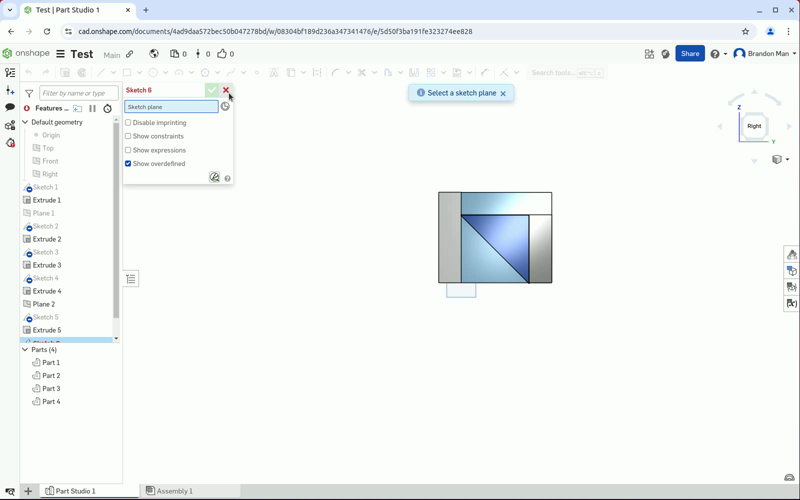
mouse_move(69, 293)
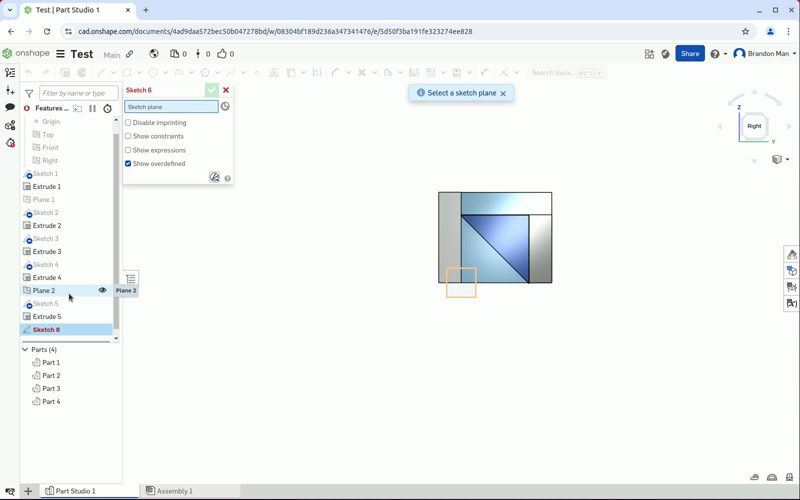
click(69, 293)
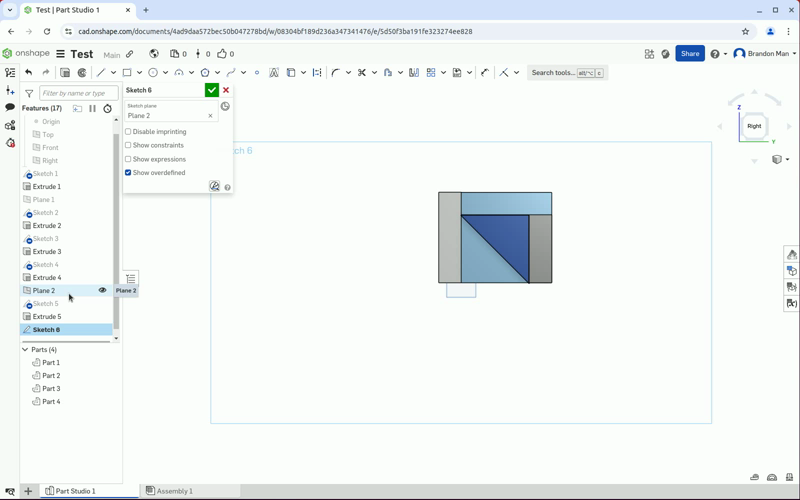
mouse_move(73, 352)
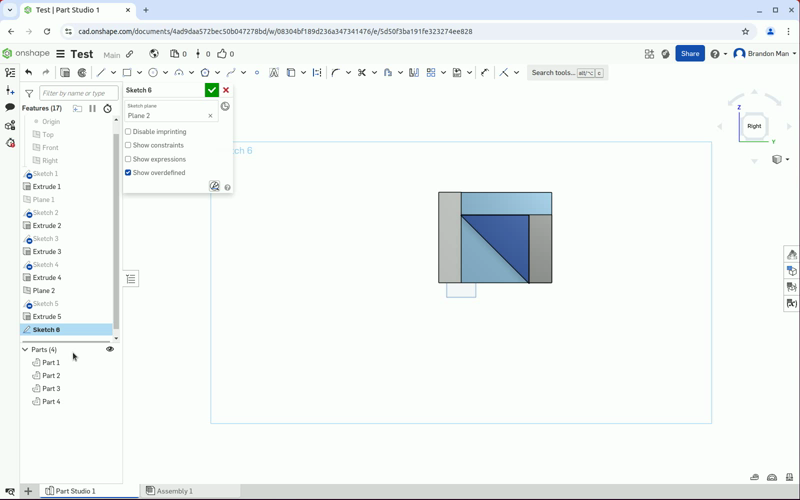
key(y)
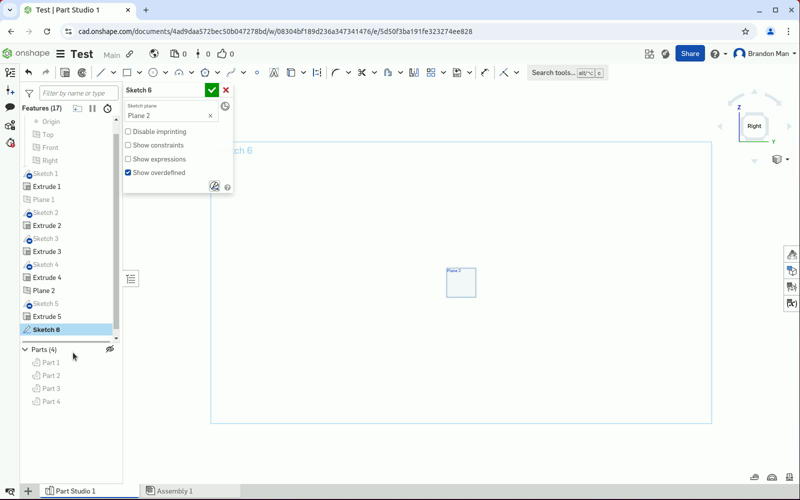
key(l)
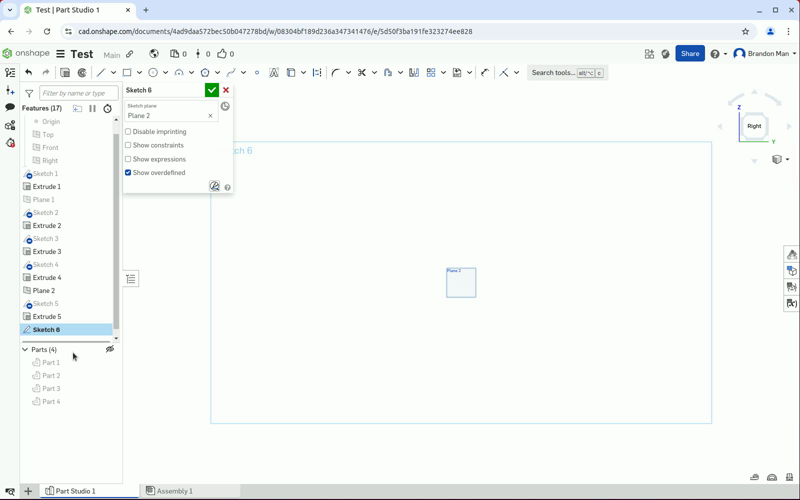
key_down(shift)
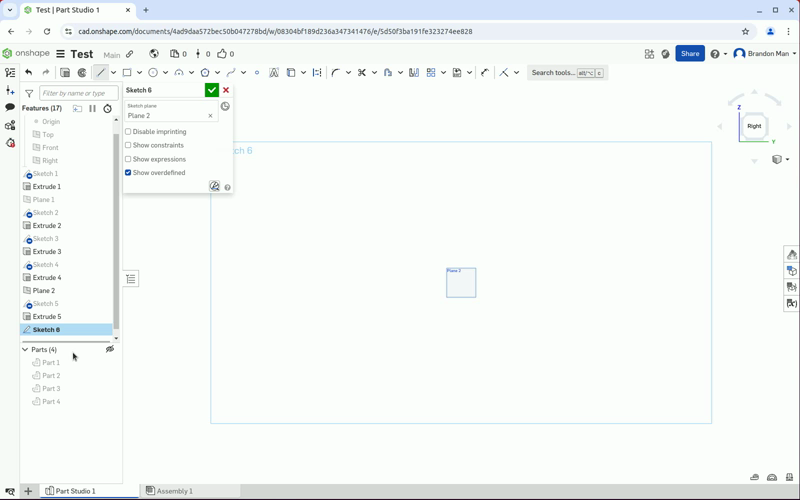
mouse_move(460, 215)
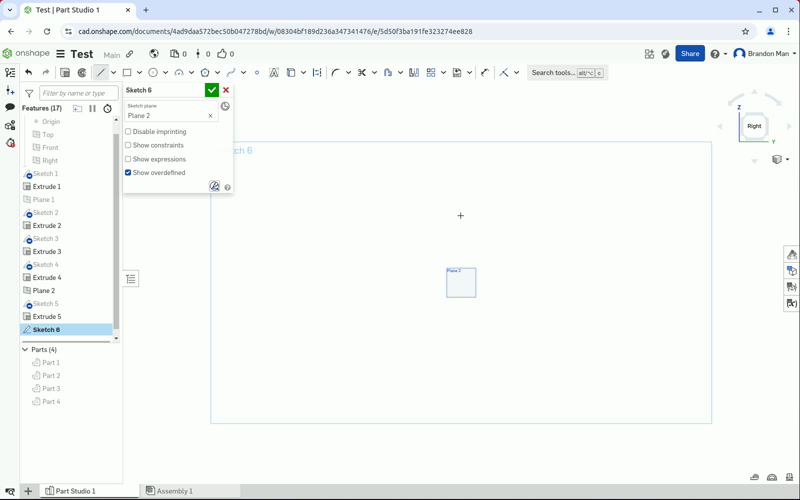
click(460, 215)
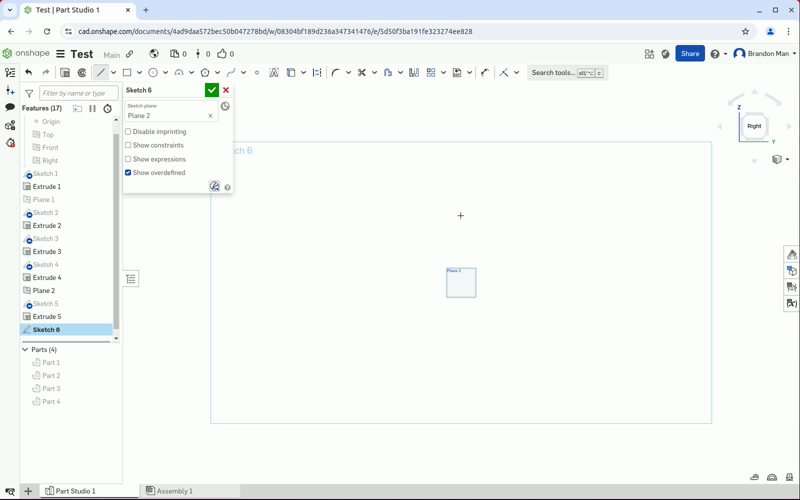
key_up(shift)
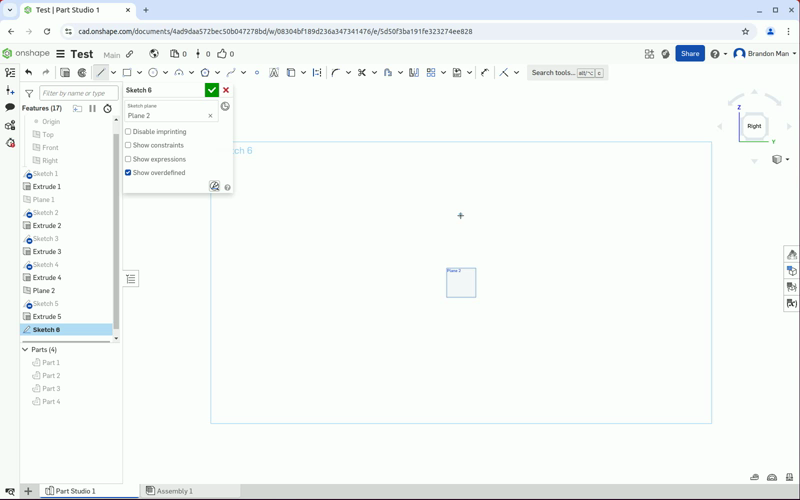
key_down(shift)
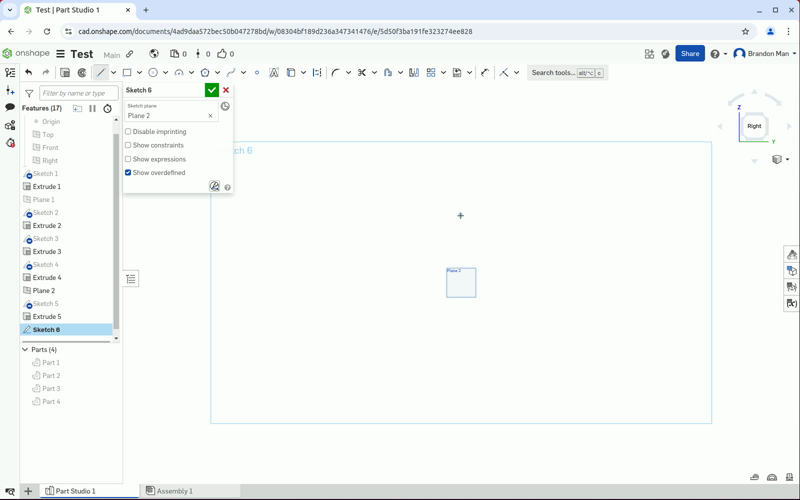
mouse_move(529, 215)
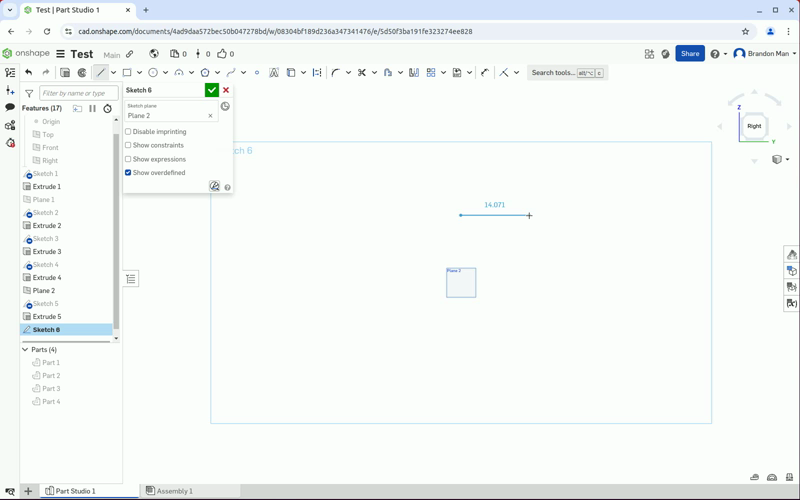
click(529, 215)
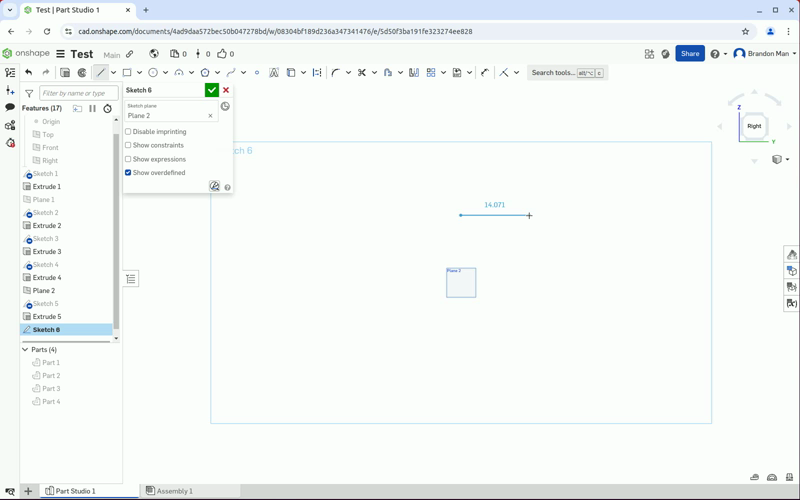
key_up(shift)
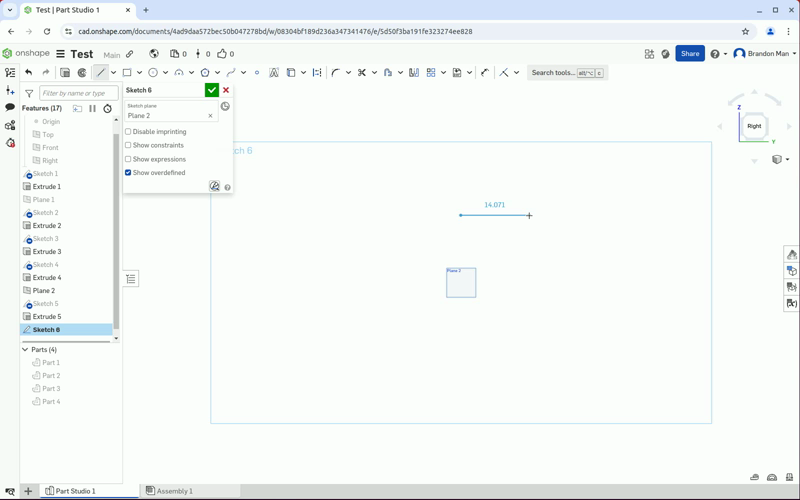
key_down(shift)
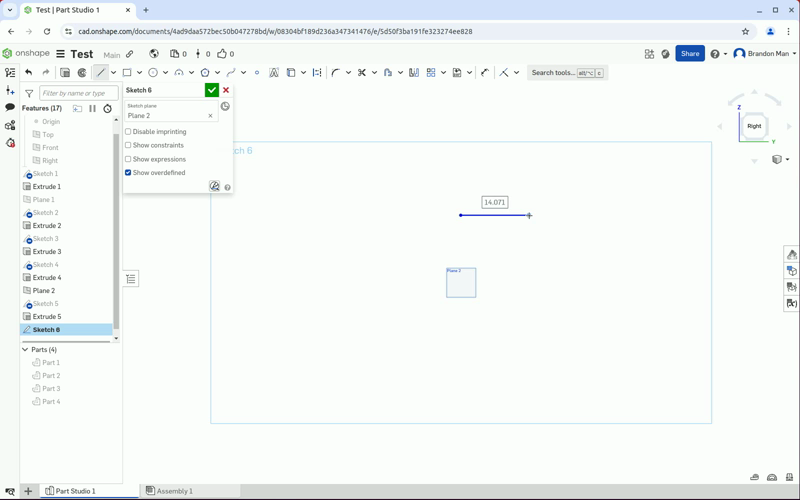
mouse_move(559, 215)
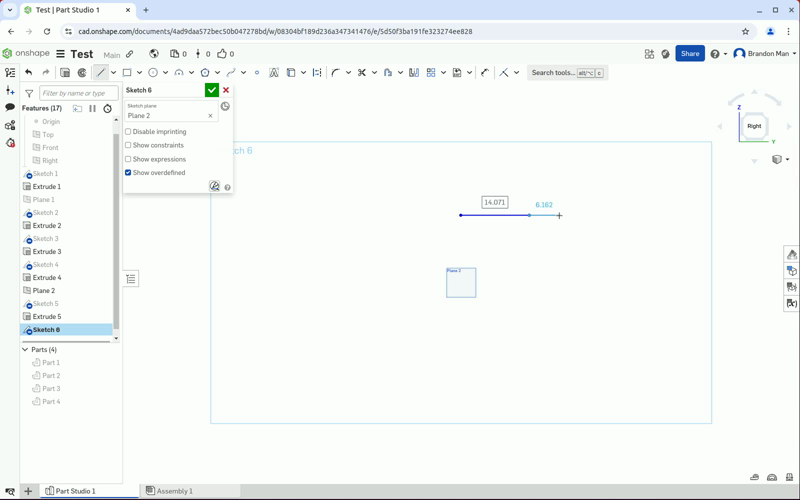
mouse_move(529, 192)
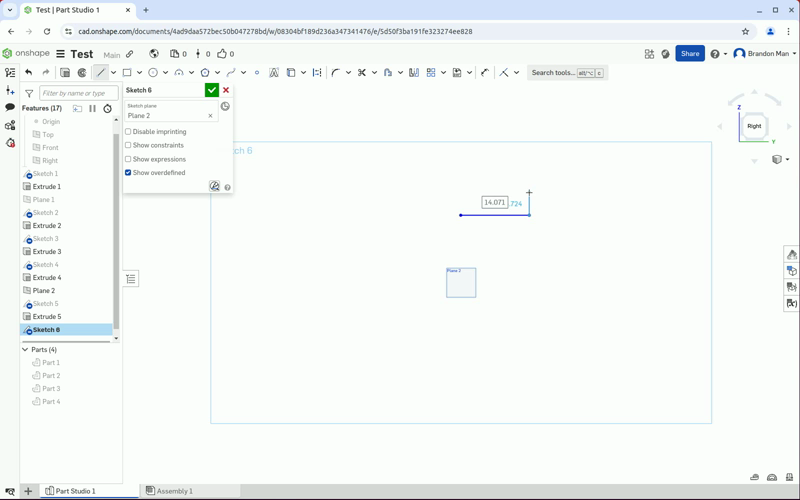
click(529, 192)
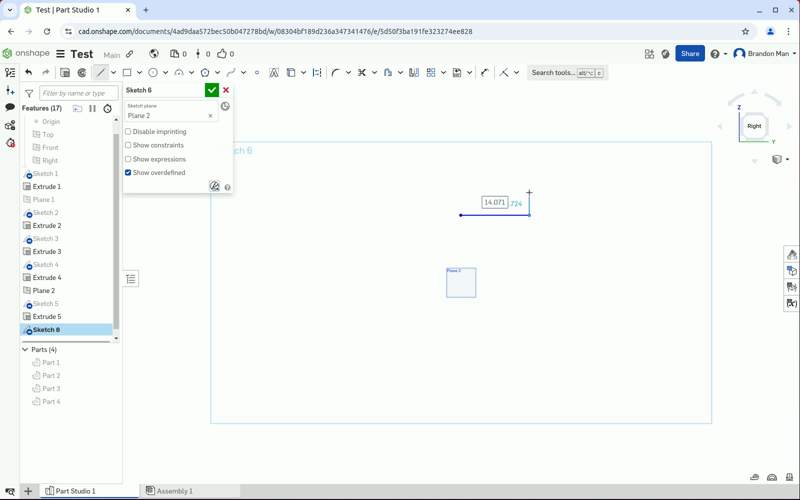
key_up(shift)
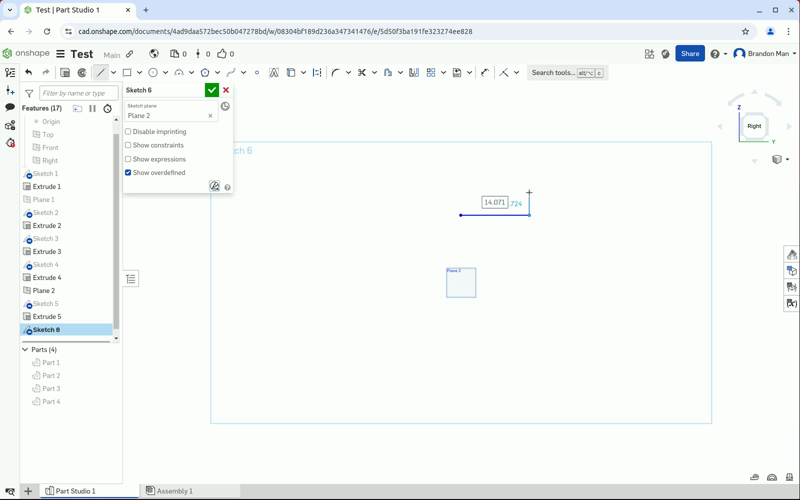
key_down(shift)
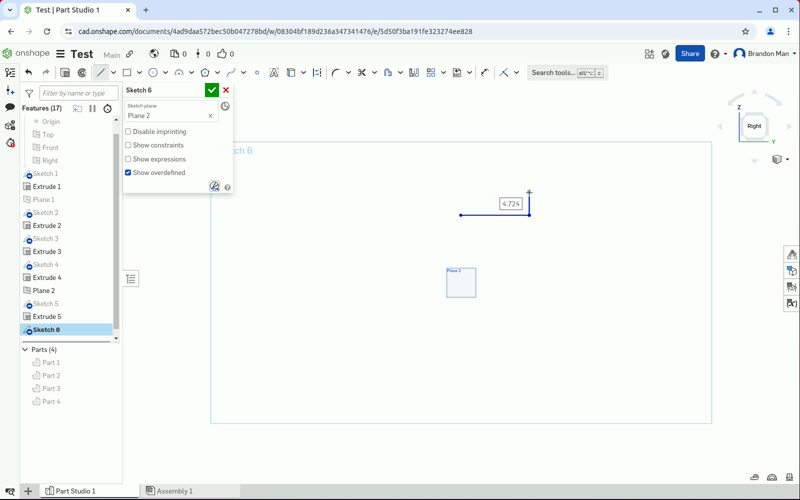
mouse_move(460, 192)
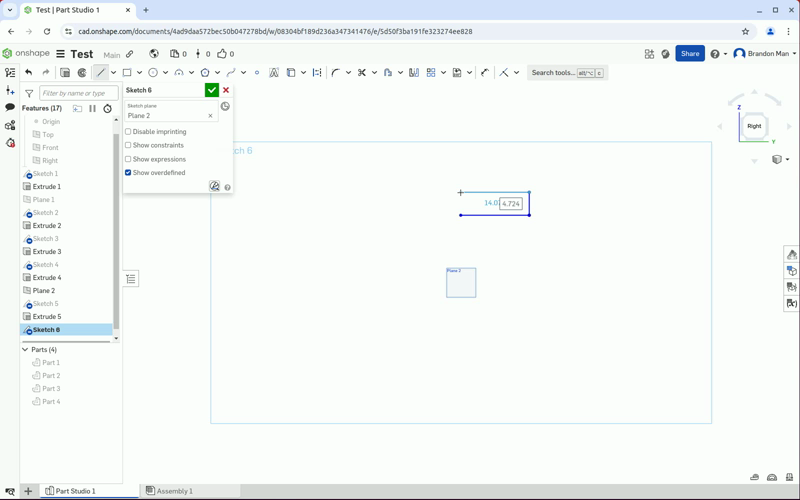
click(460, 192)
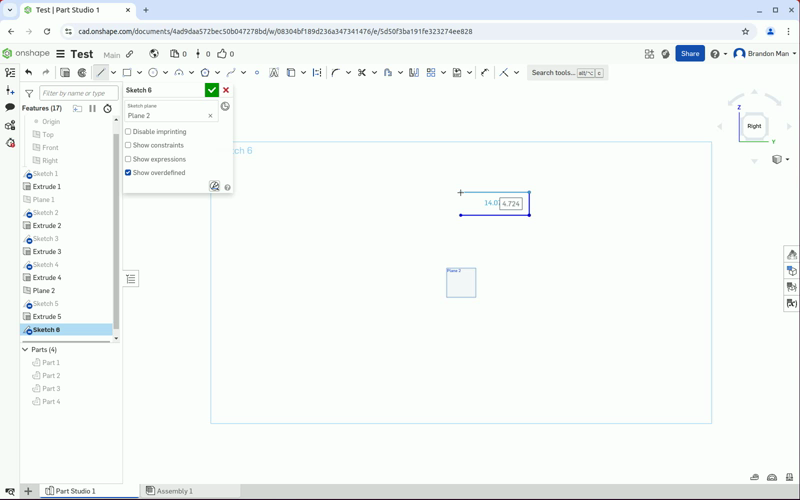
key_up(shift)
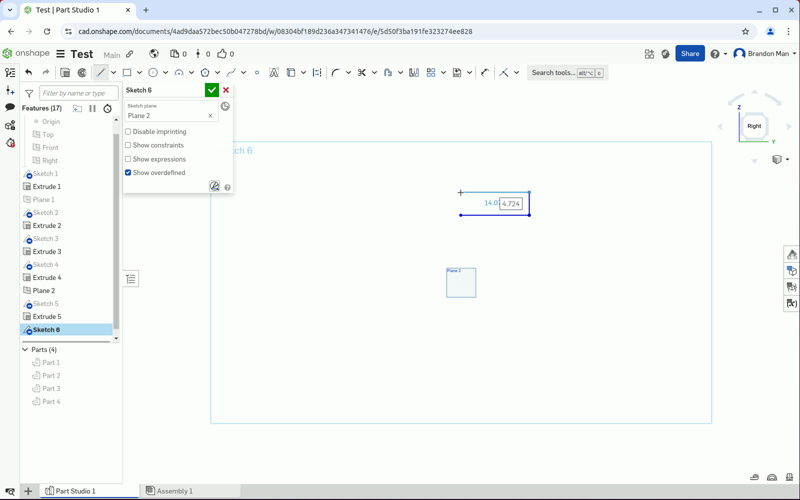
mouse_move(490, 192)
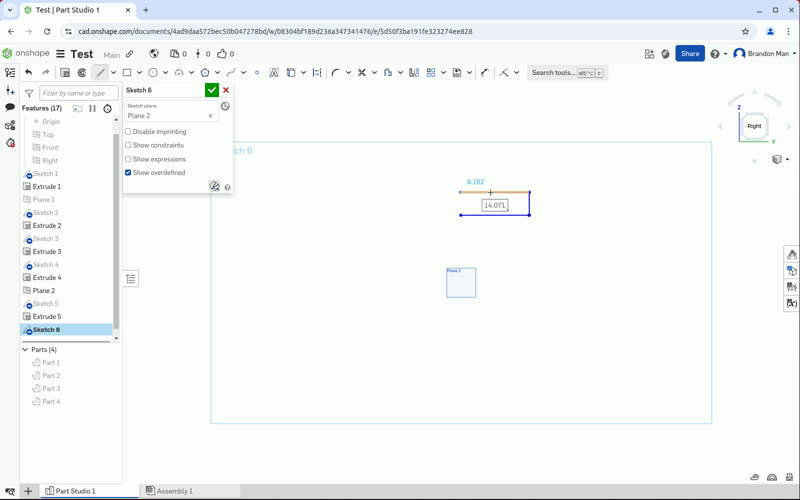
key_down(shift)
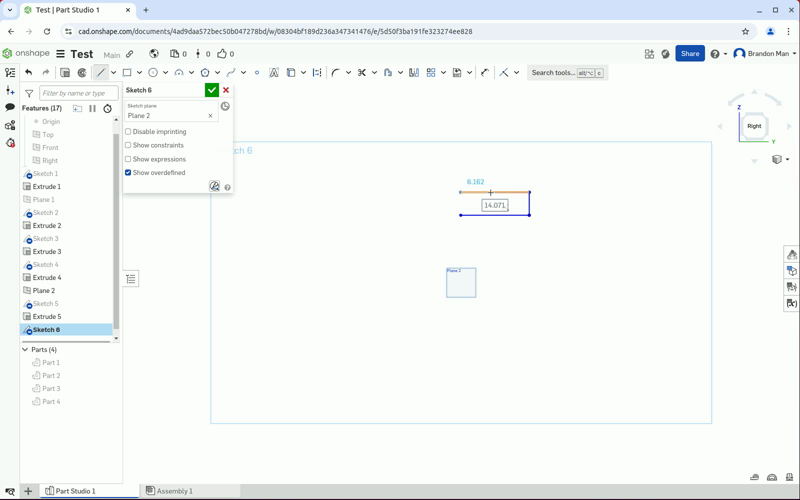
mouse_move(460, 215)
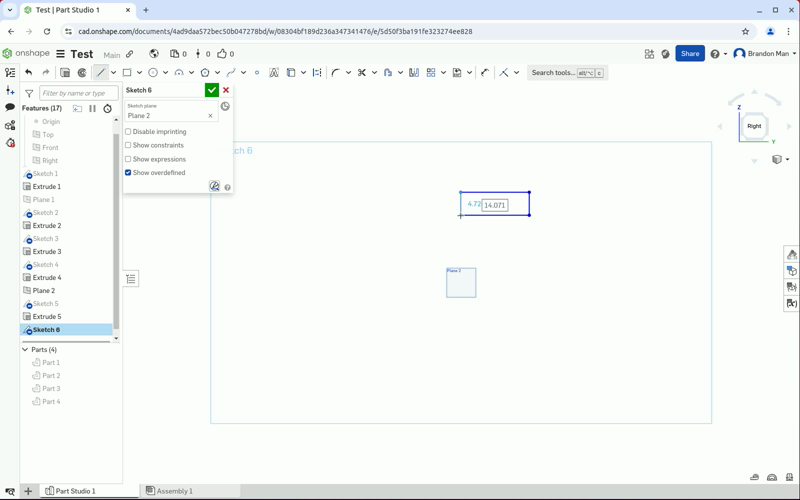
key_up(shift)
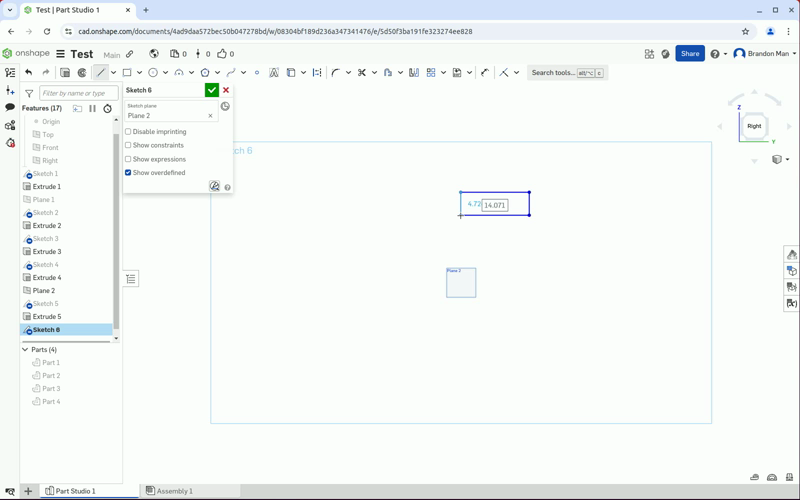
click(460, 215)
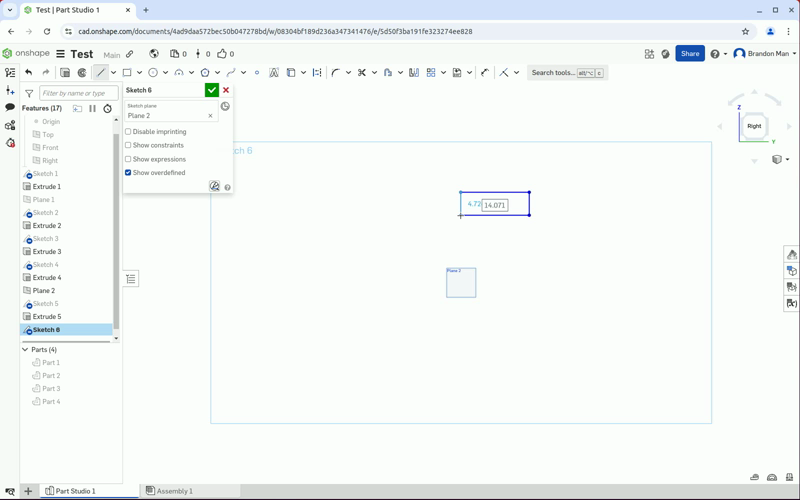
key(esc)
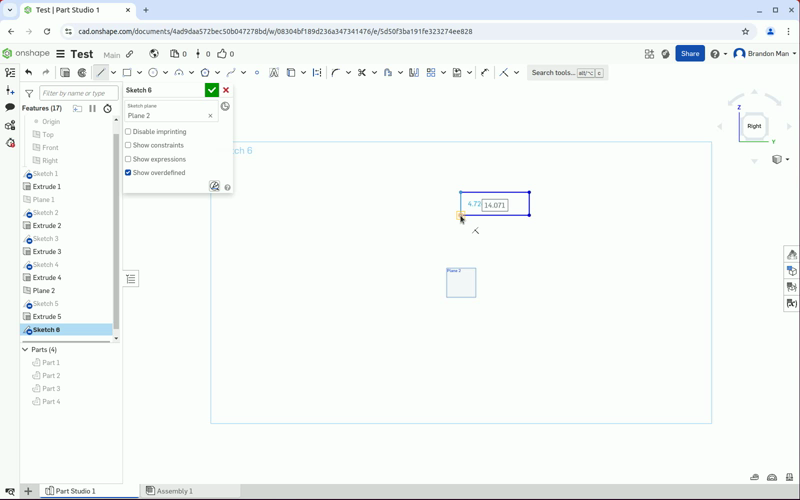
mouse_move(486, 202)
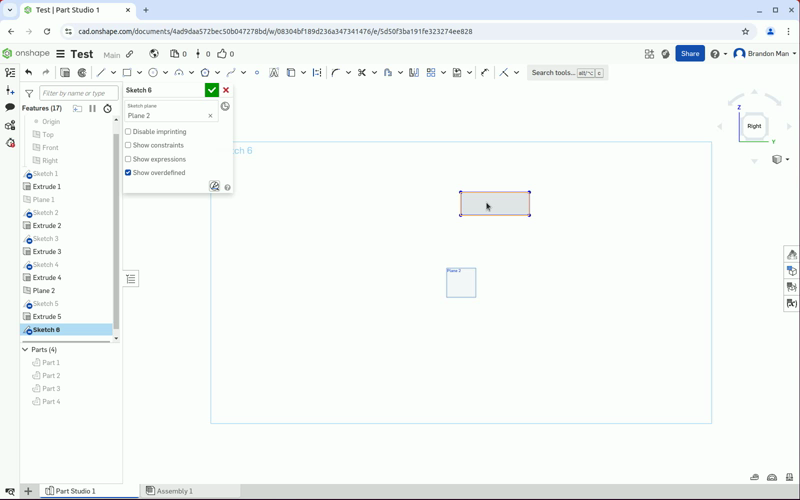
scroll(6)
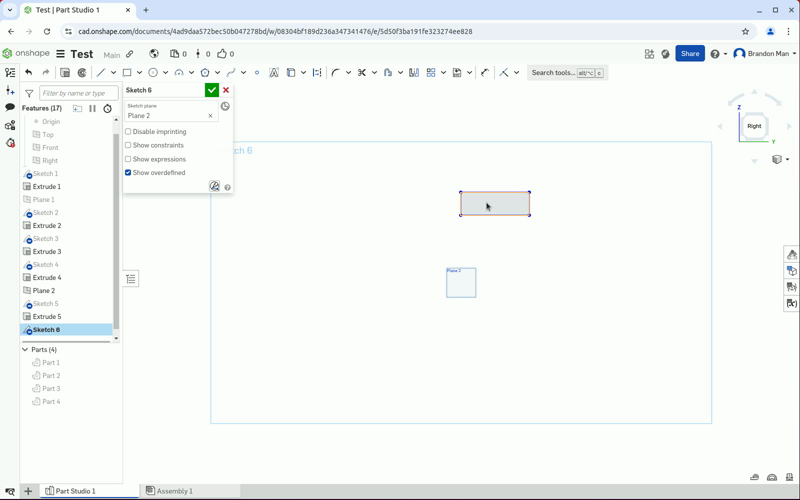
scroll(6)
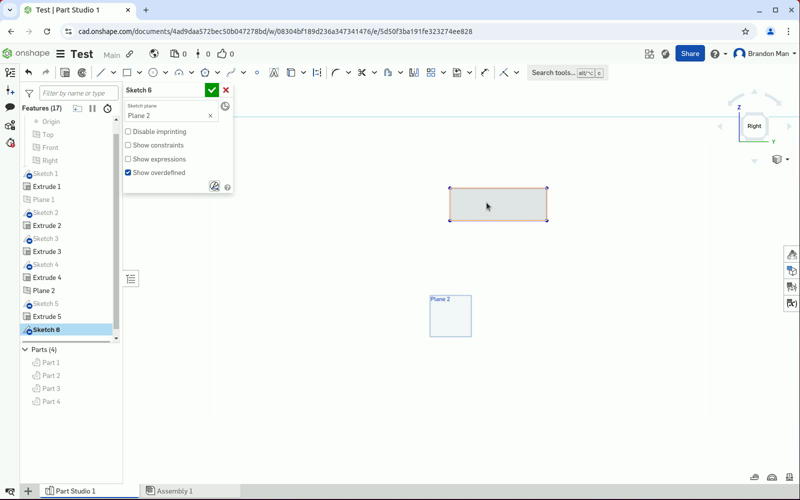
scroll(6)
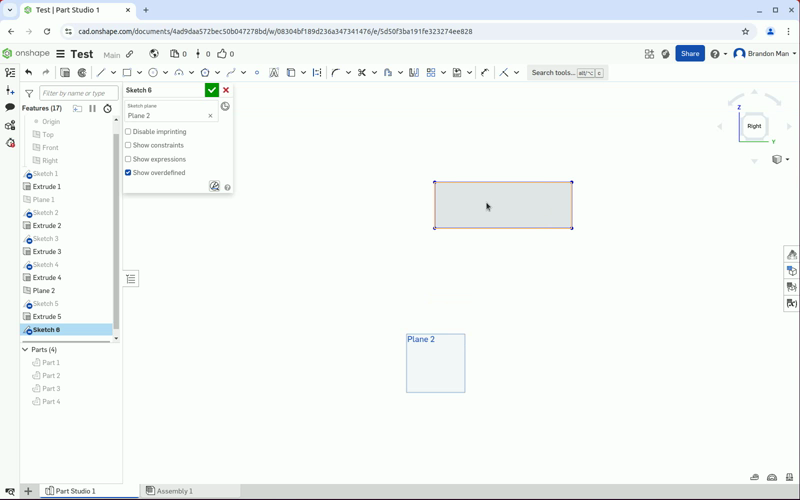
scroll(6)
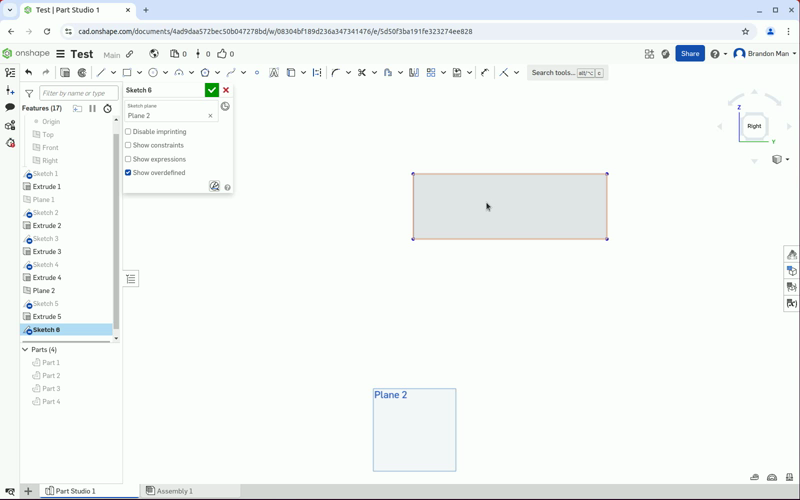
scroll(6)
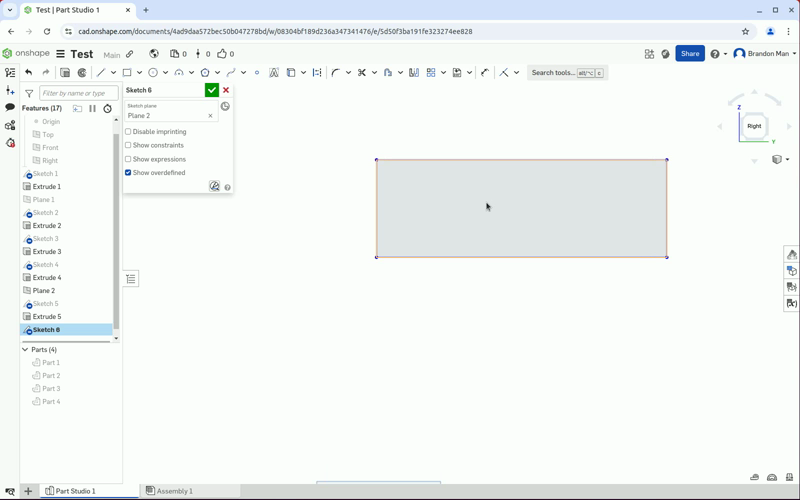
scroll(6)
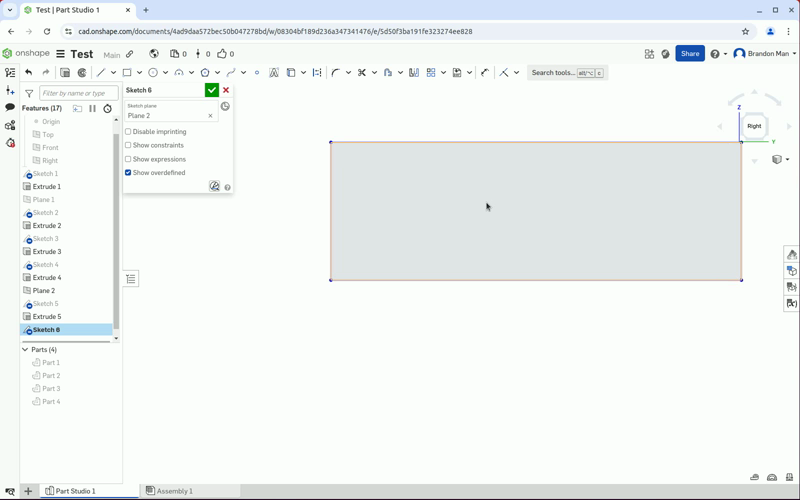
scroll(6)
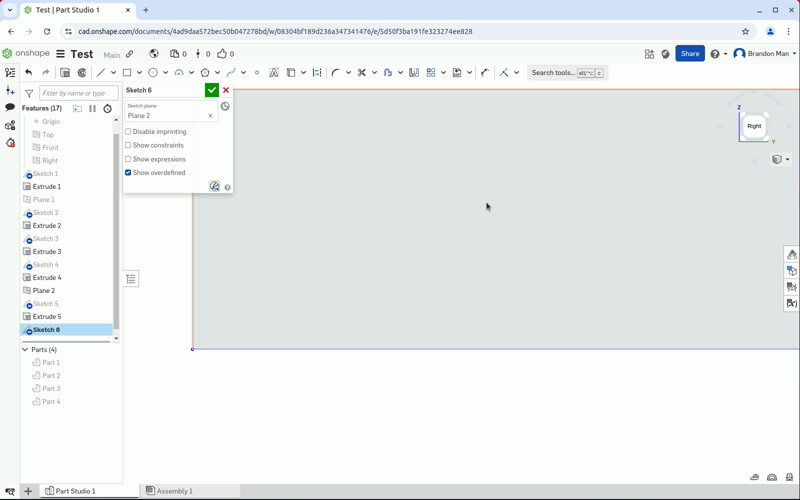
click(486, 202)
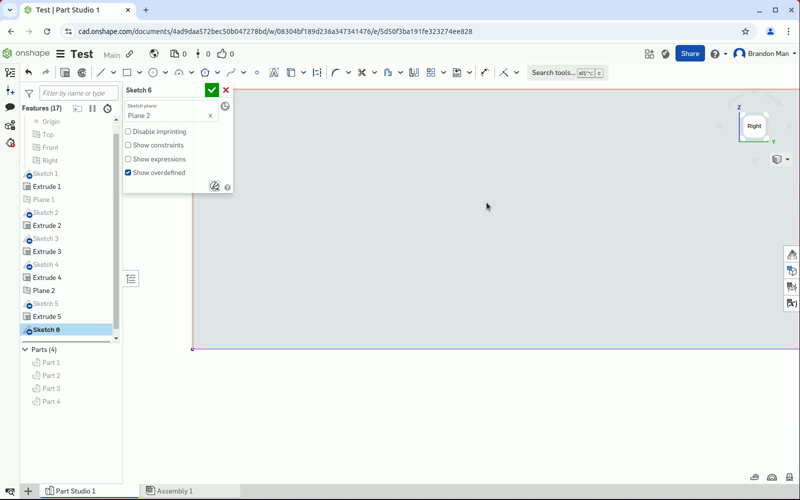
scroll(-6)
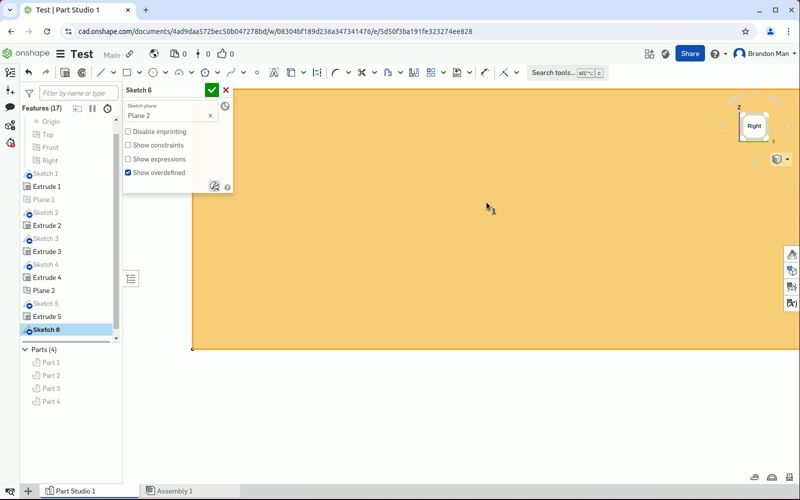
scroll(-6)
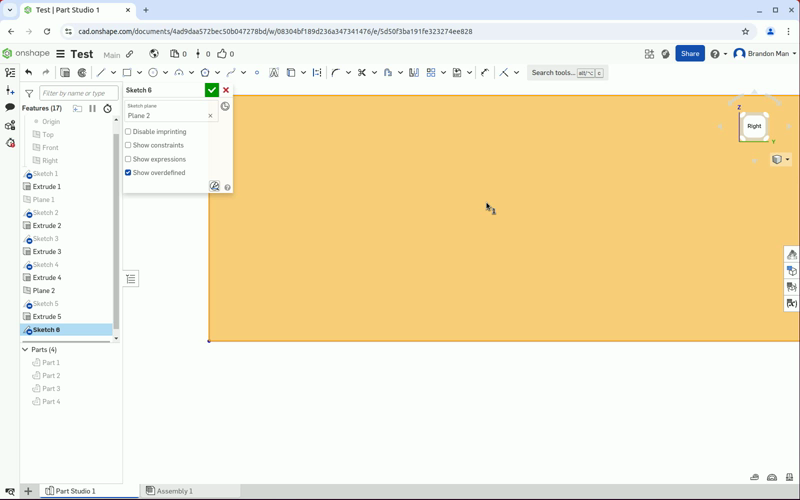
scroll(-6)
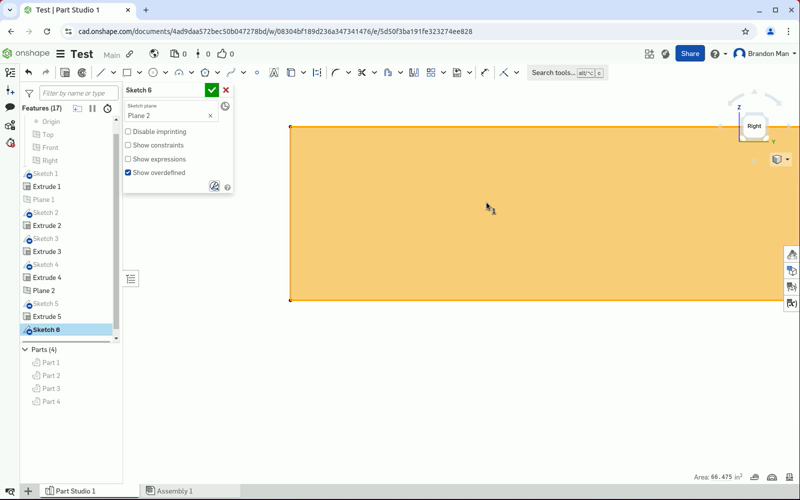
scroll(-6)
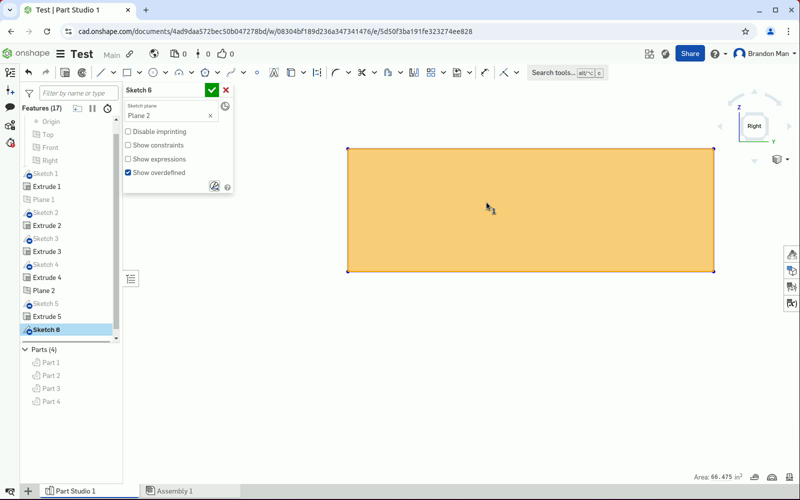
scroll(-6)
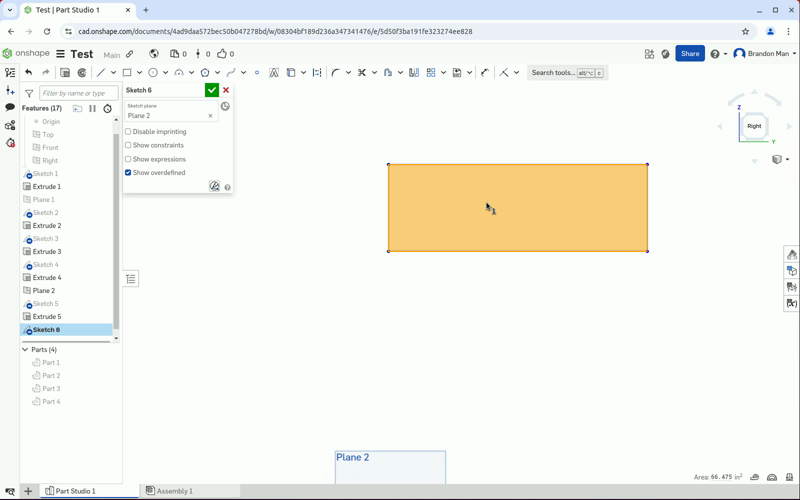
scroll(-6)
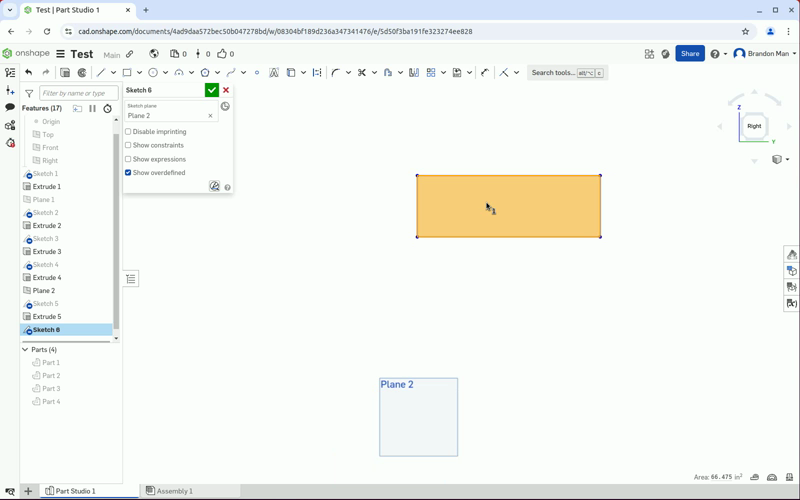
scroll(-6)
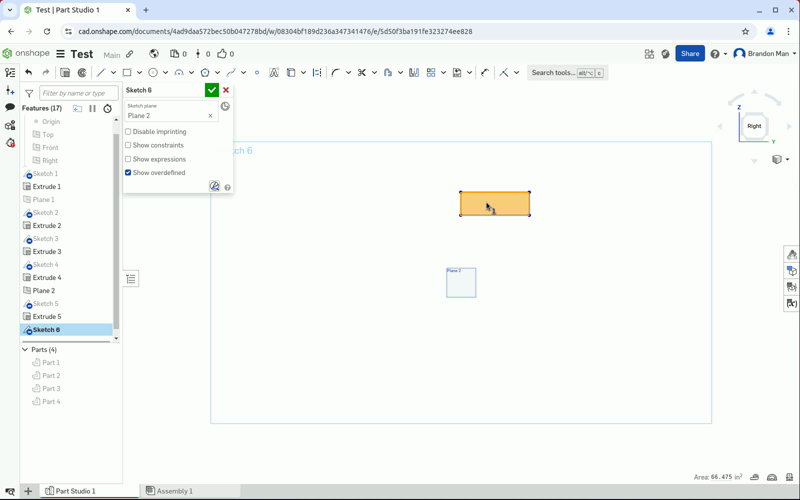
mouse_move(73, 352)
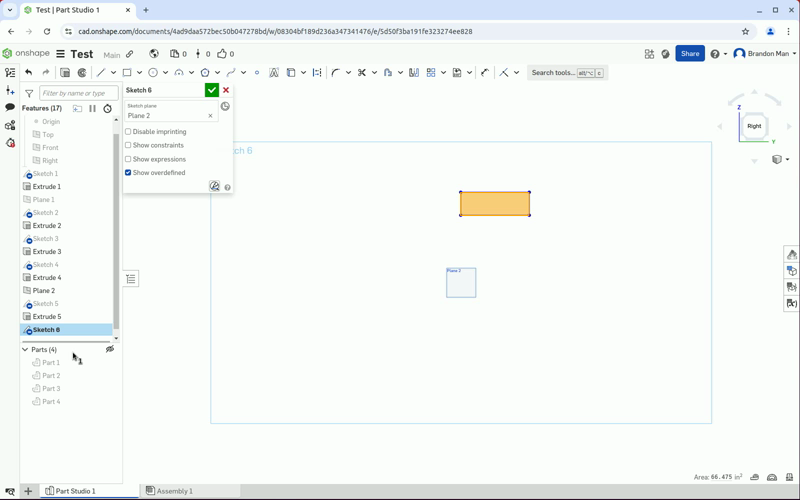
key(shift+y)
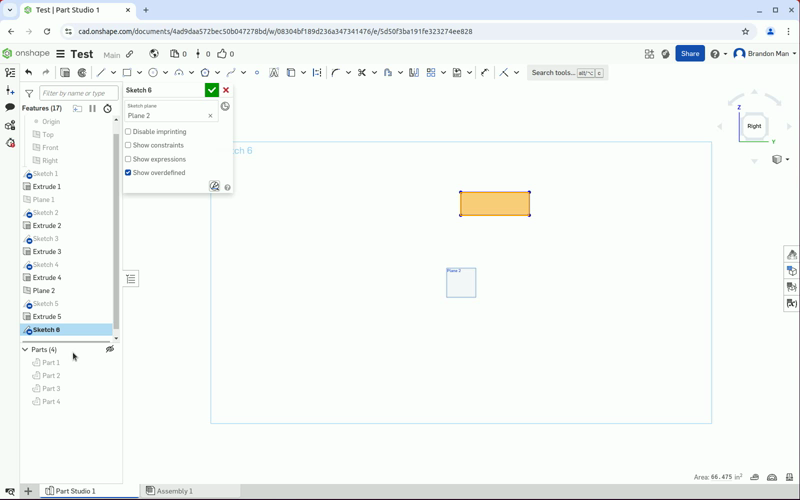
key(shift+e)
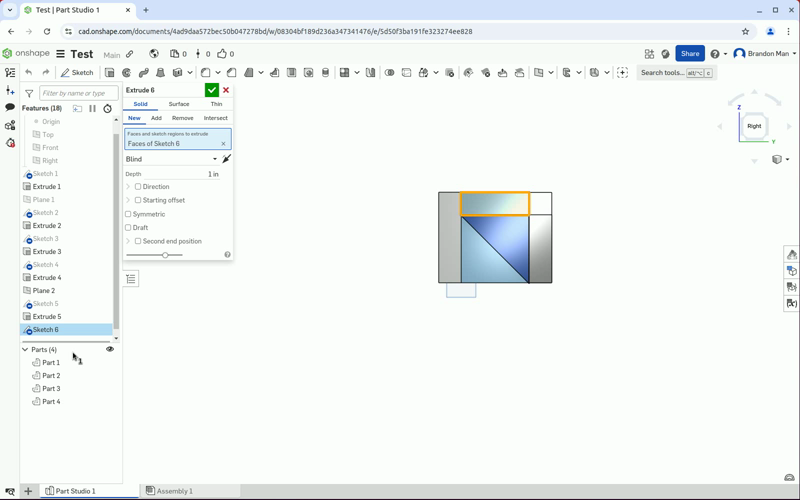
mouse_move(143, 106)
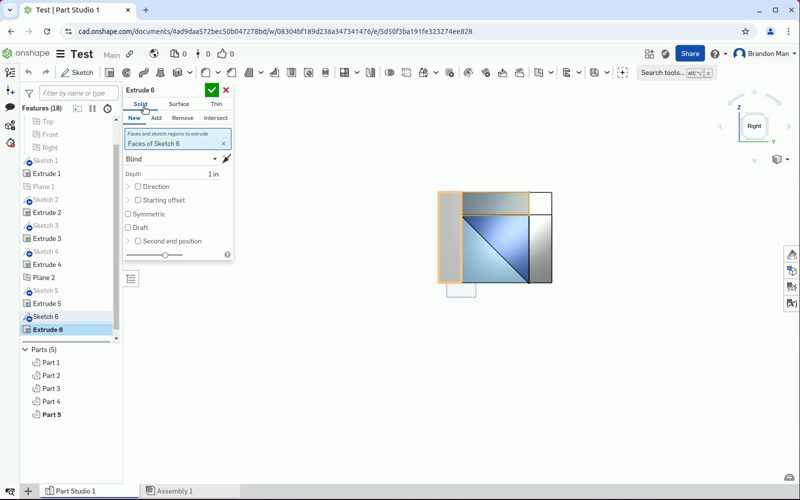
click(143, 106)
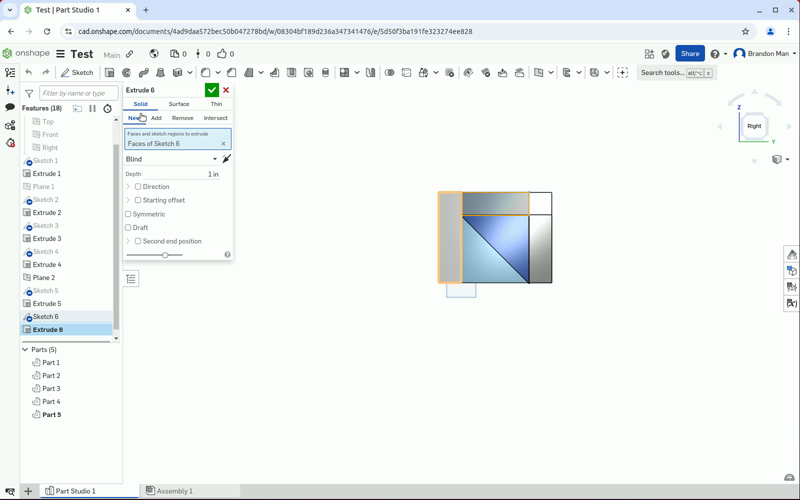
mouse_move(137, 120)
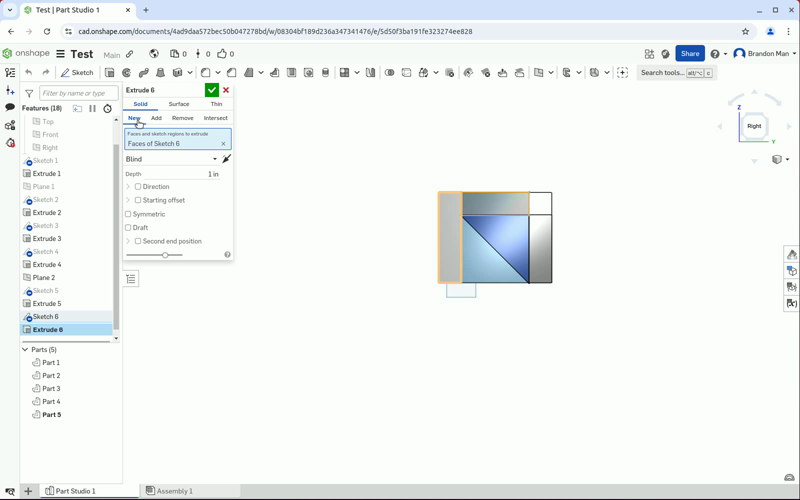
click(137, 120)
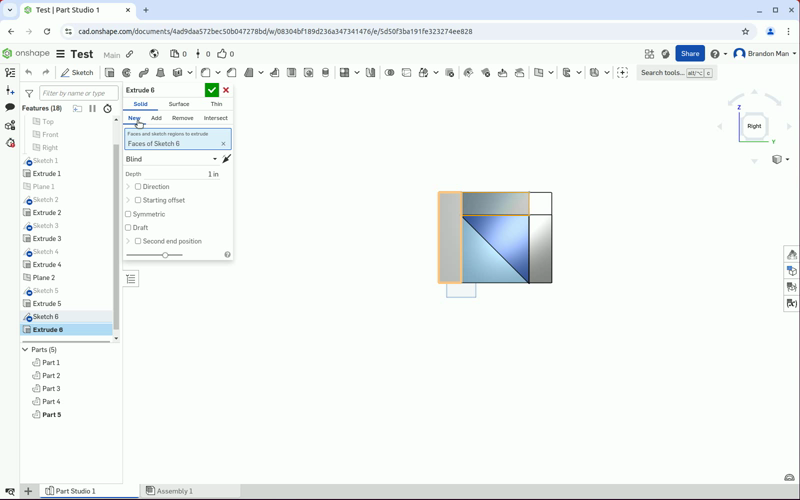
key(tab, 4)
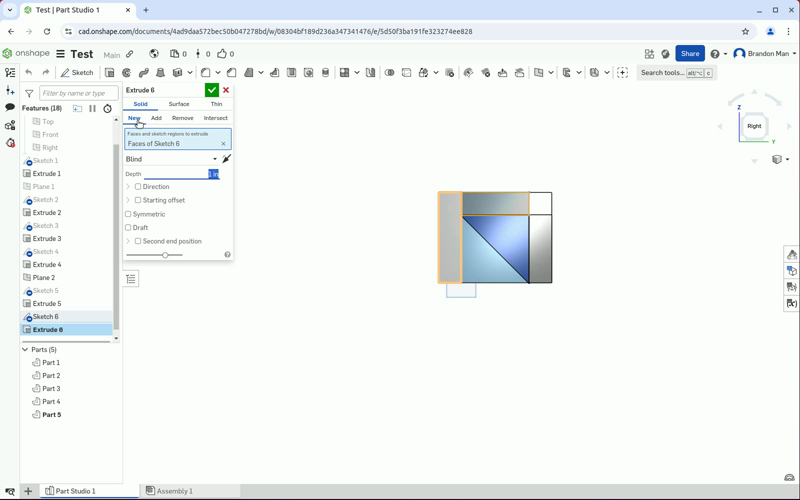
text(4.574)
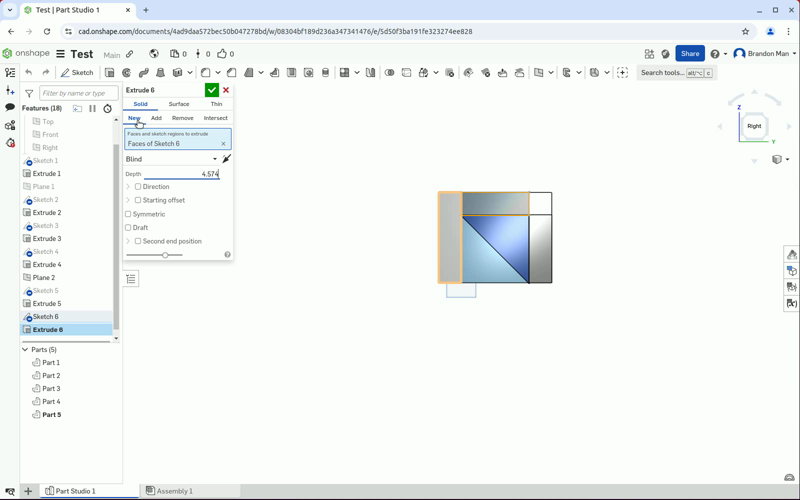
key(enter)
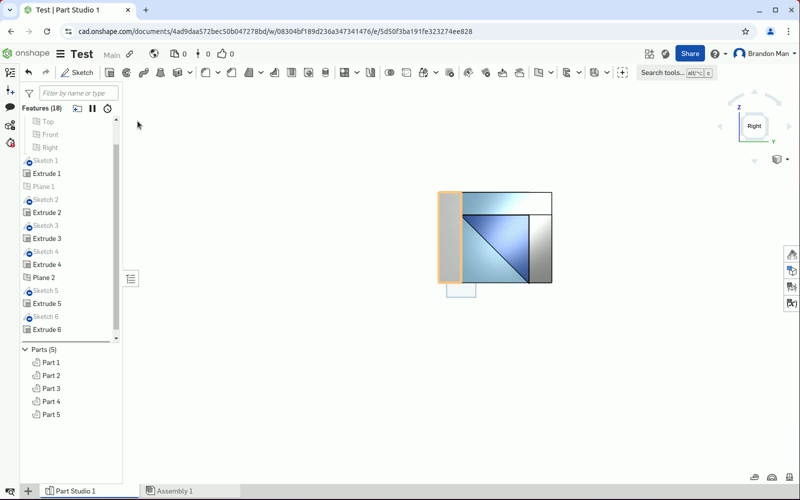
key(shift+h)
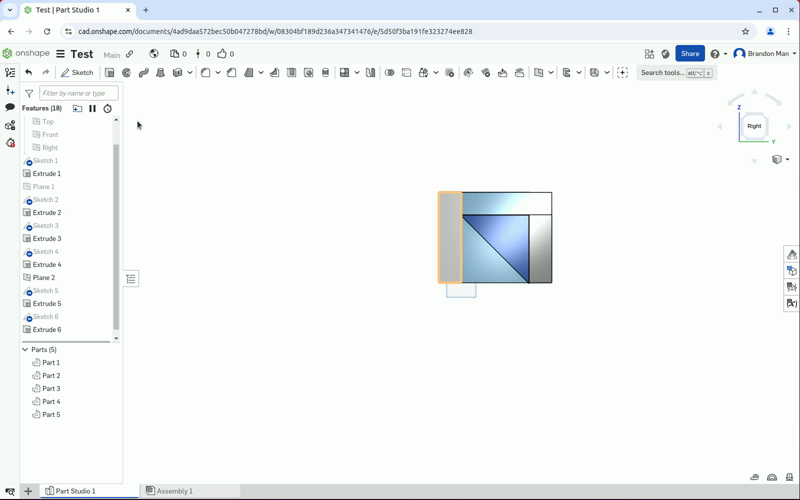
key(shift+h)
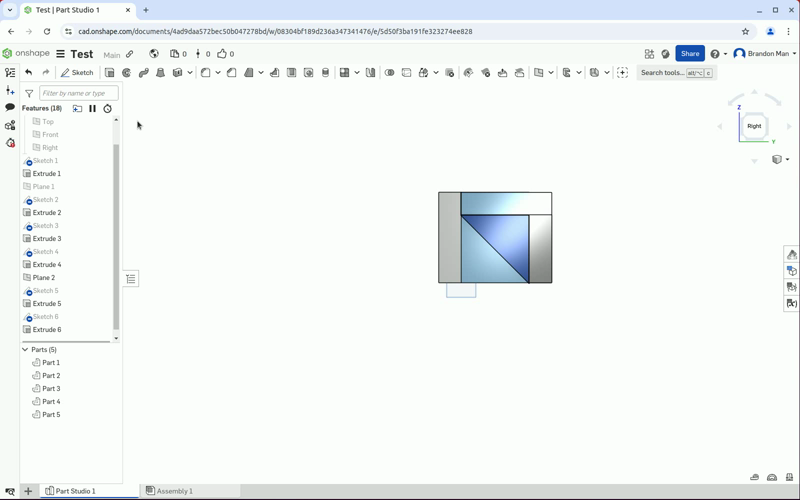
mouse_move(69, 163)
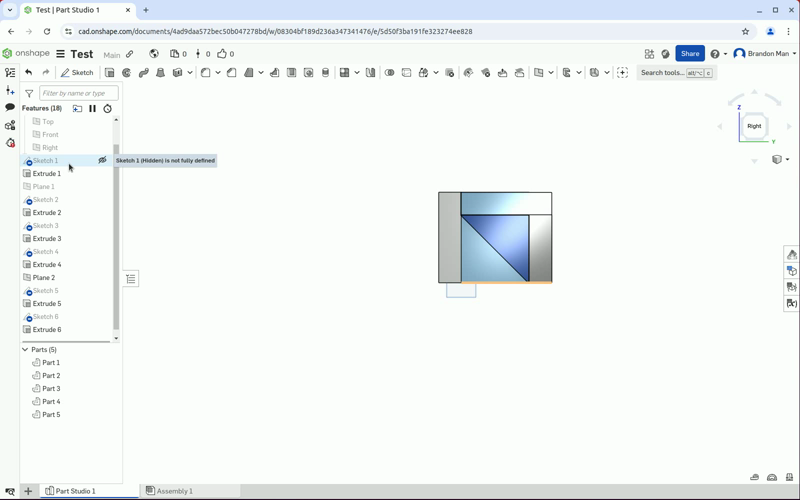
click(69, 163)
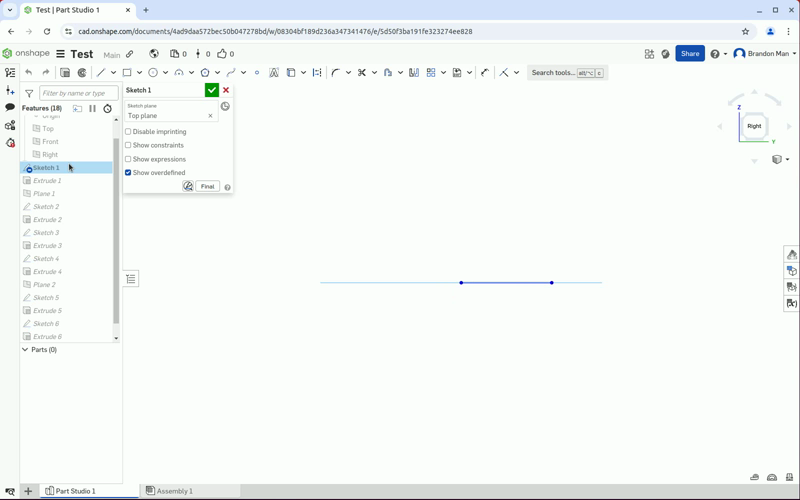
mouse_move(229, 92)
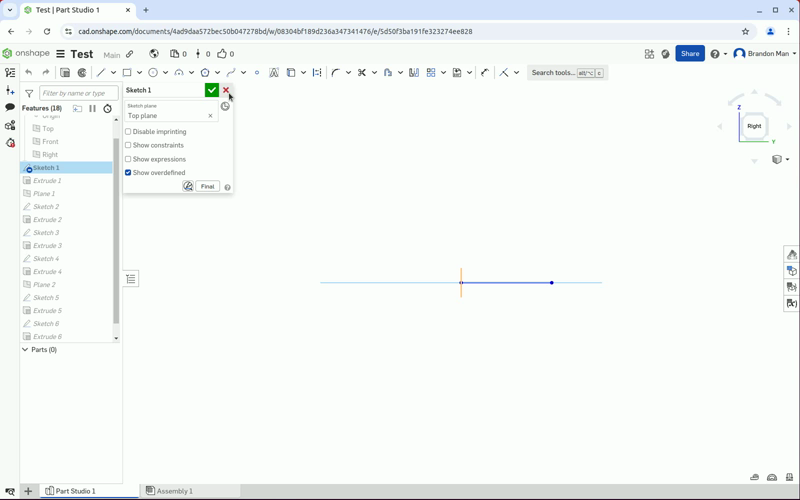
click(229, 92)
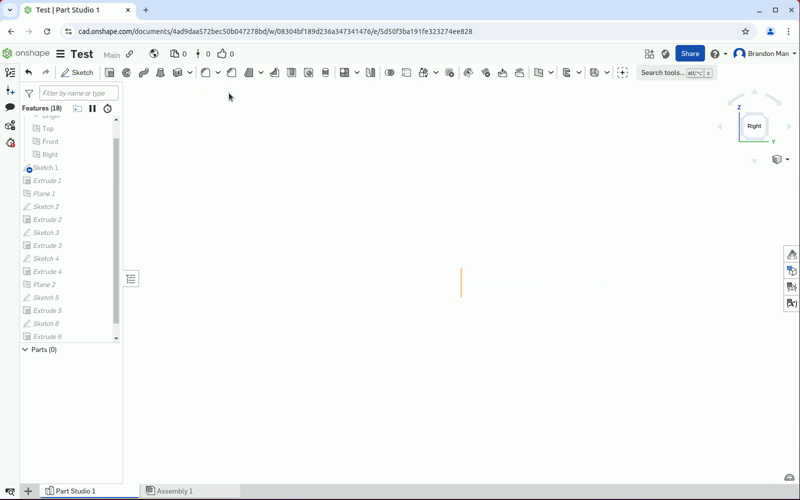
key(shift+s)
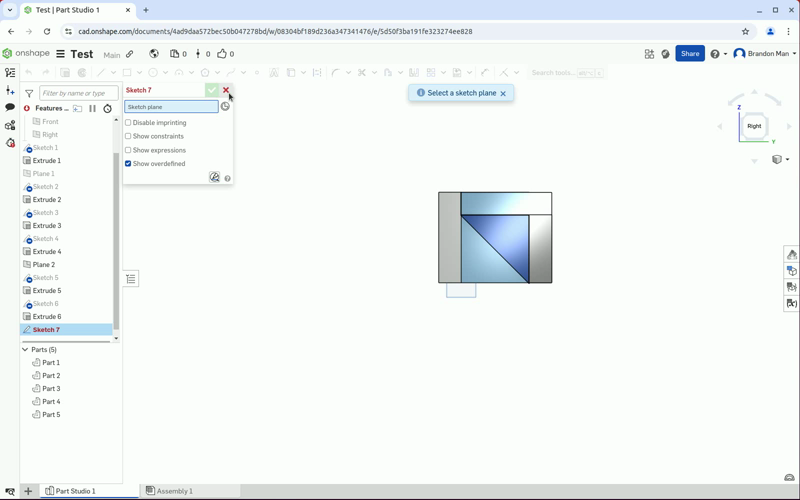
mouse_move(69, 267)
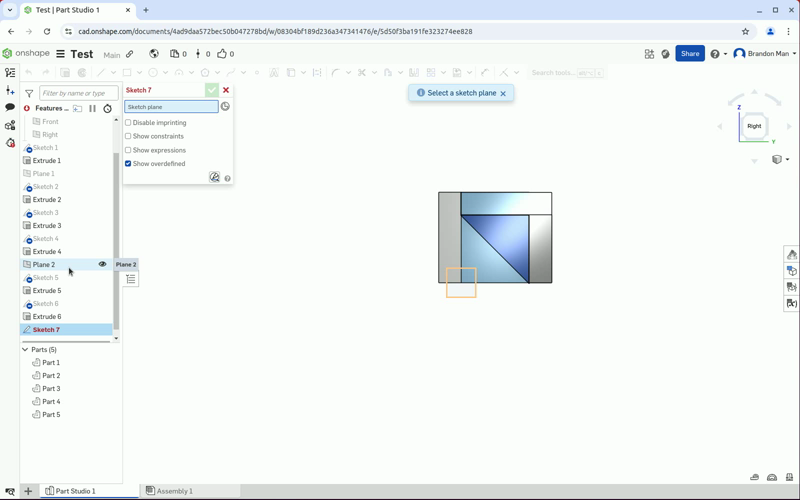
click(69, 267)
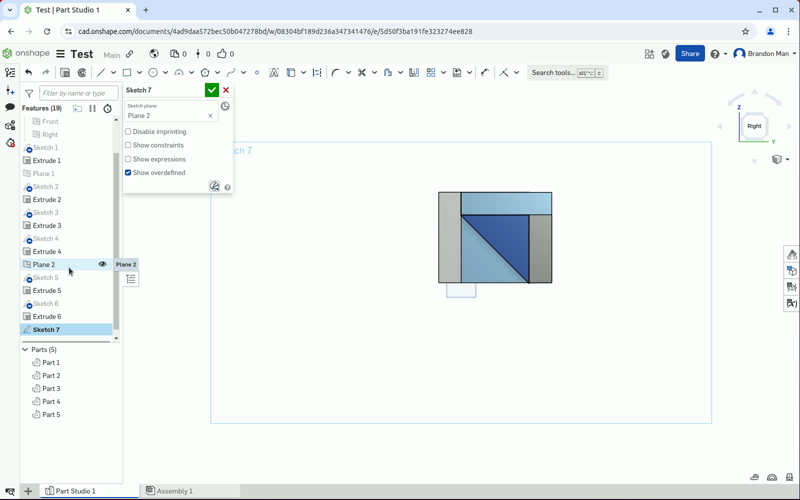
mouse_move(73, 352)
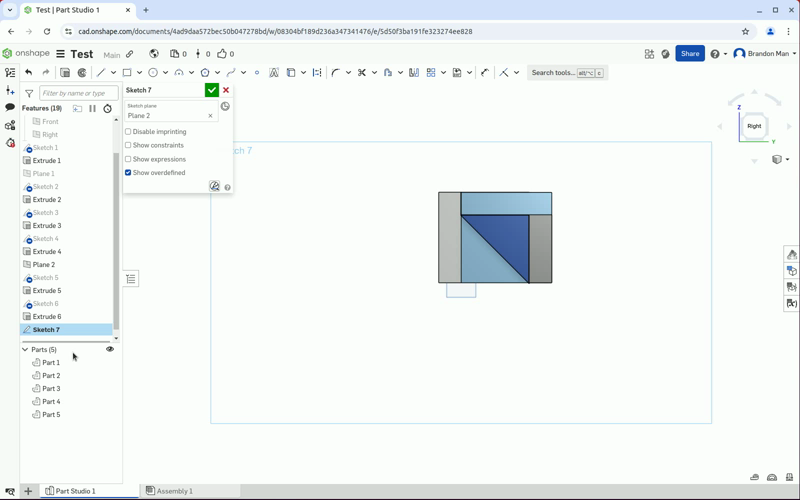
key(y)
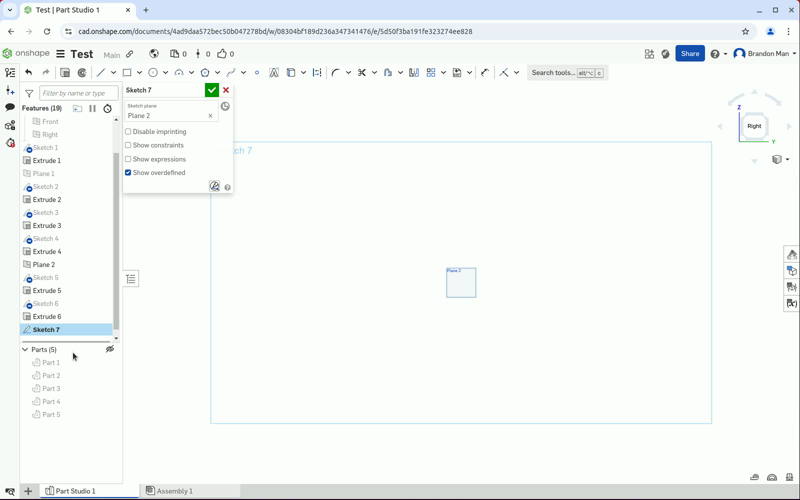
key(l)
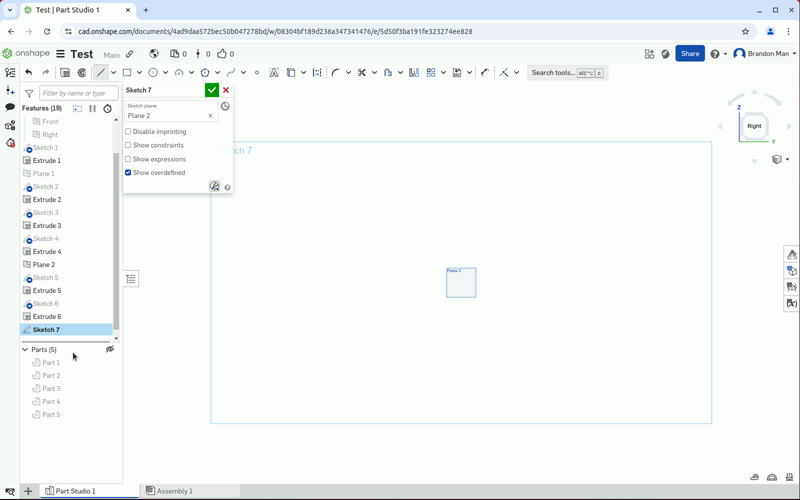
key_down(shift)
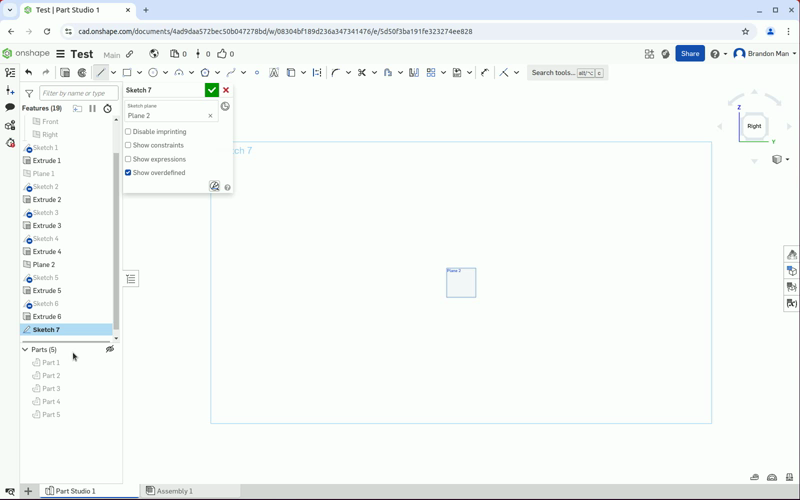
mouse_move(460, 282)
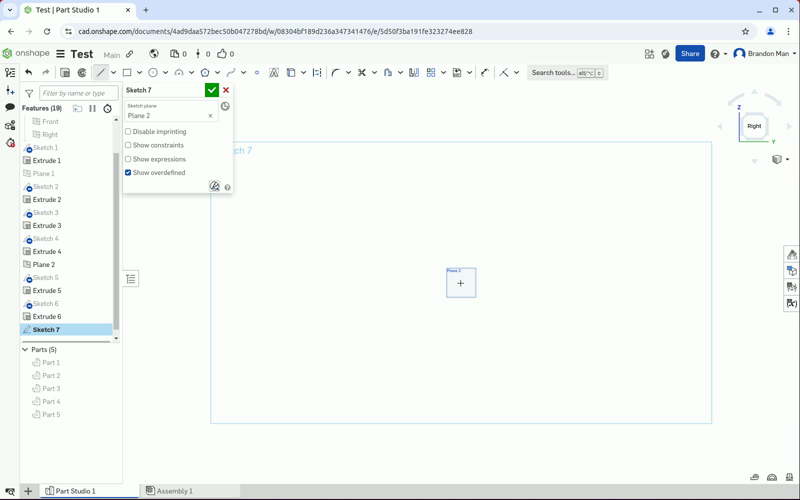
click(460, 282)
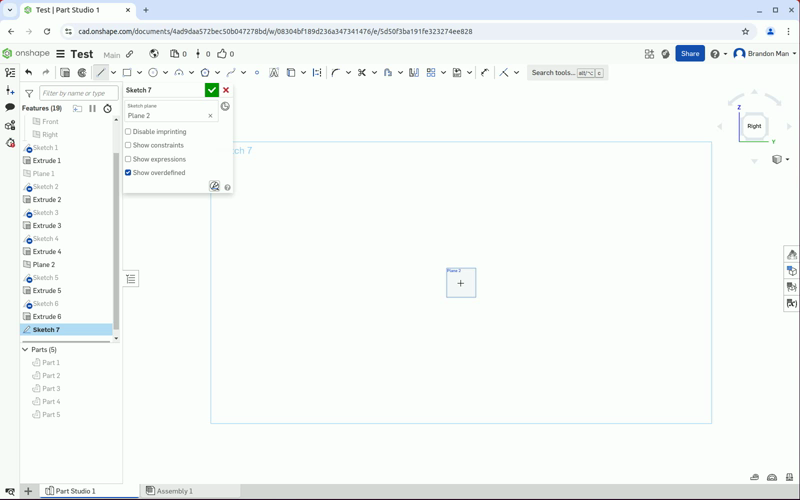
key_up(shift)
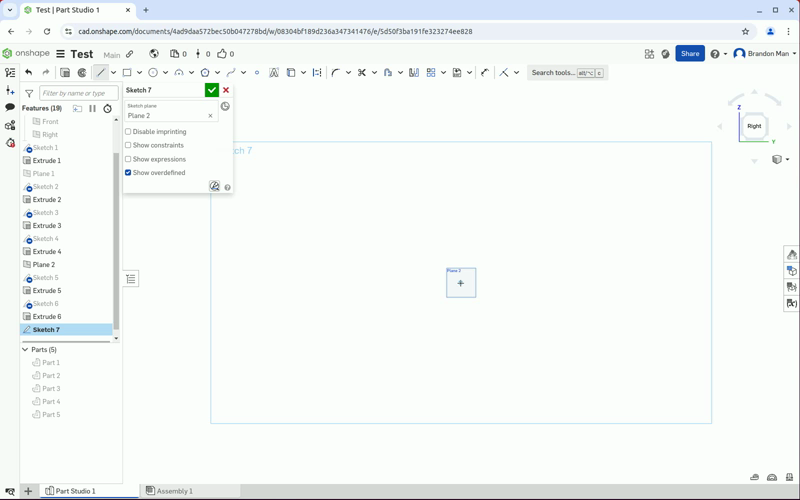
key_down(shift)
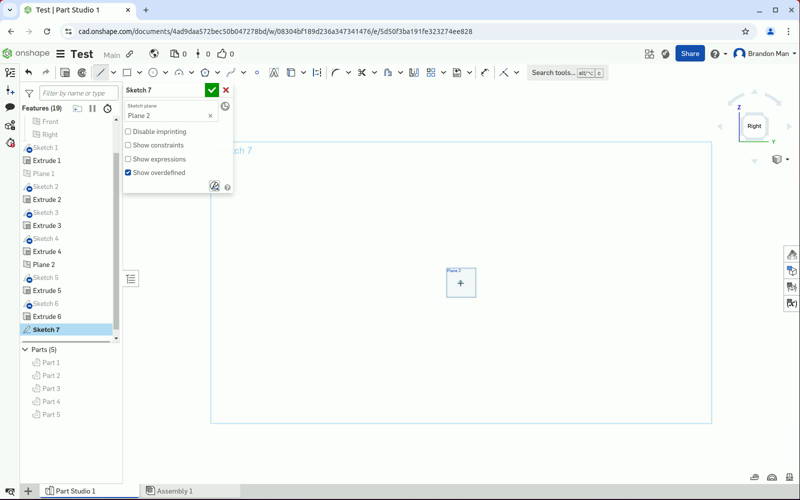
mouse_move(529, 214)
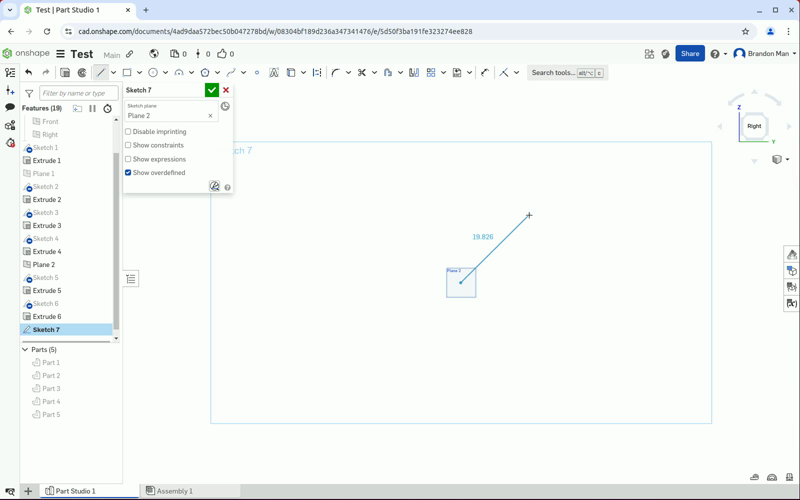
click(529, 214)
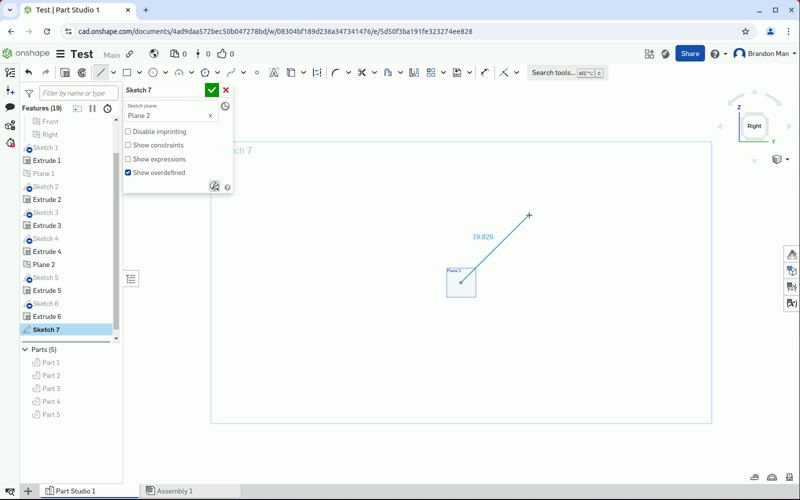
key_up(shift)
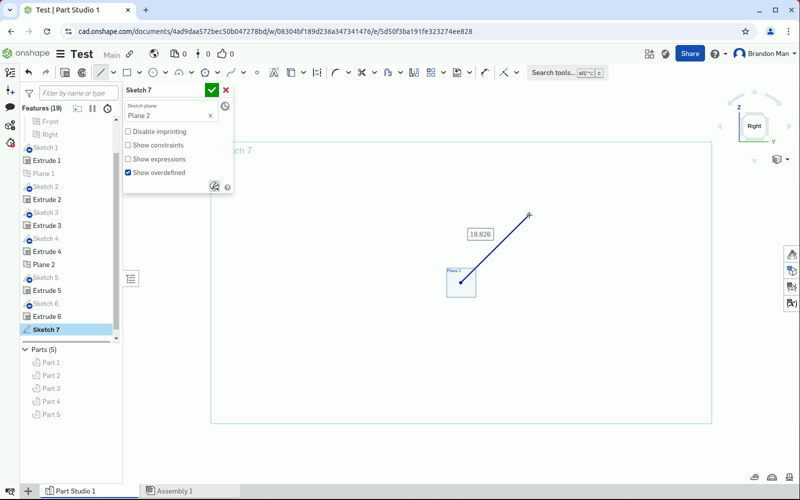
key_down(shift)
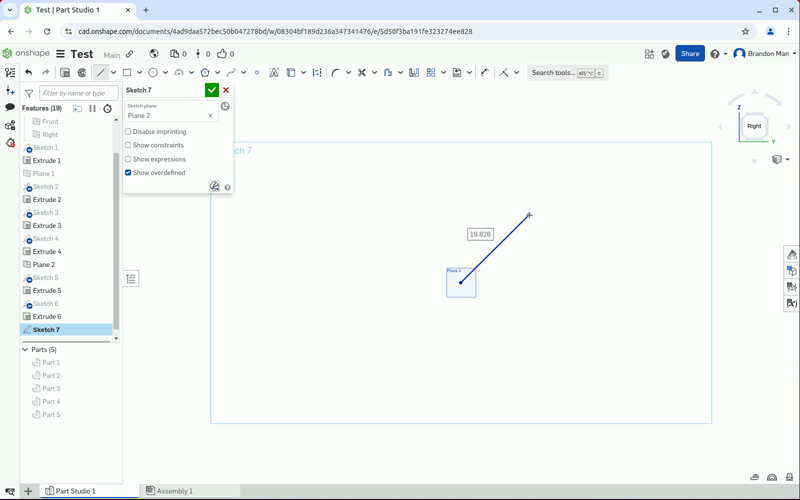
mouse_move(460, 214)
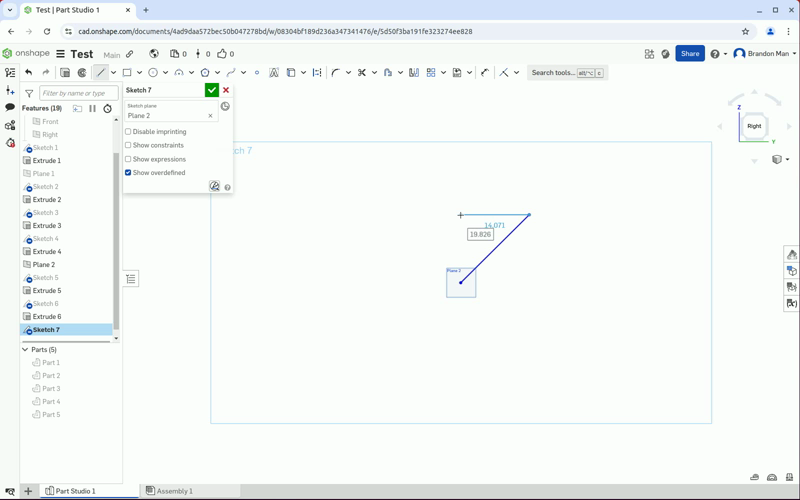
click(460, 214)
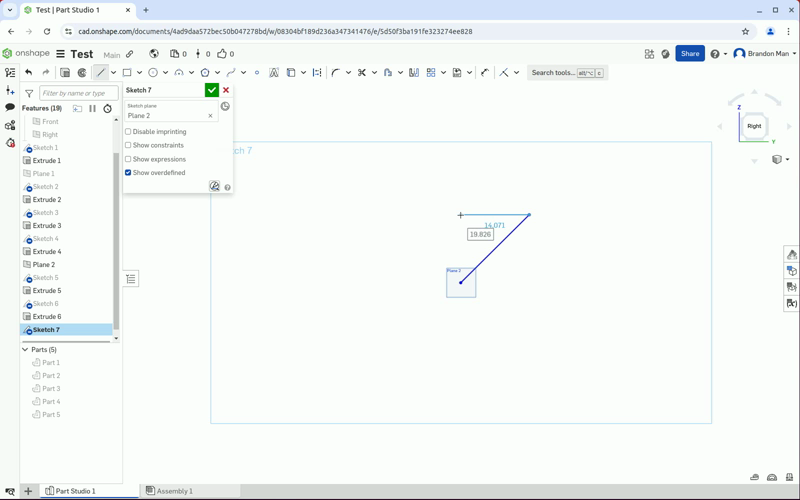
key_up(shift)
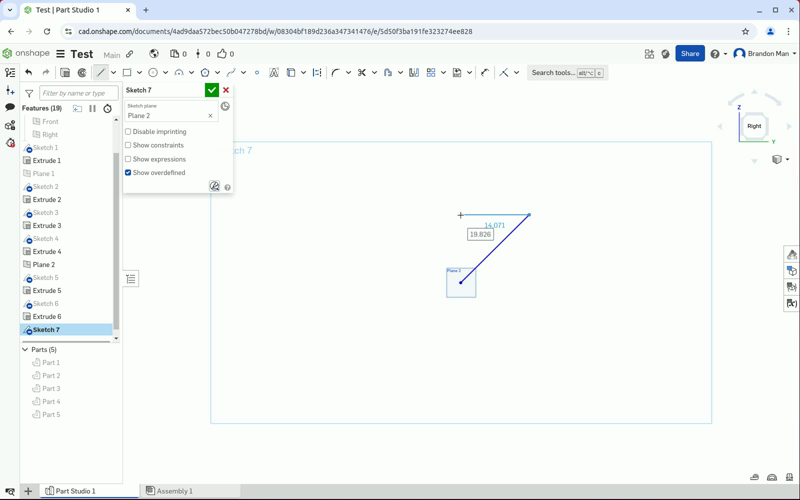
key_down(shift)
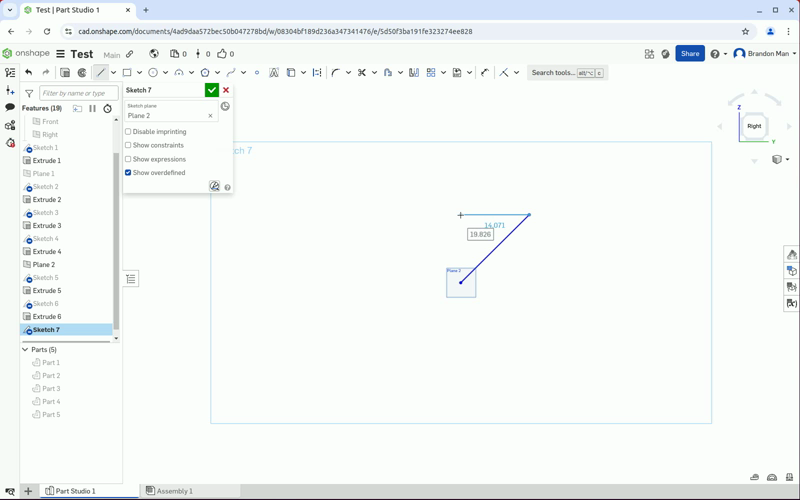
mouse_move(460, 282)
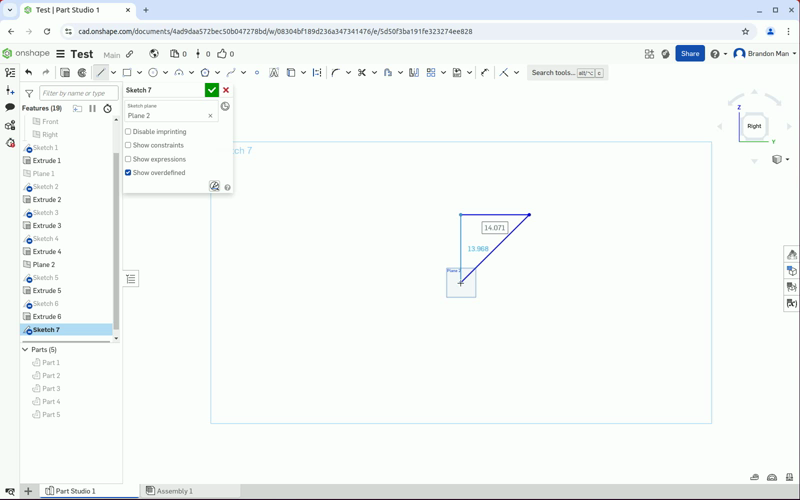
key_up(shift)
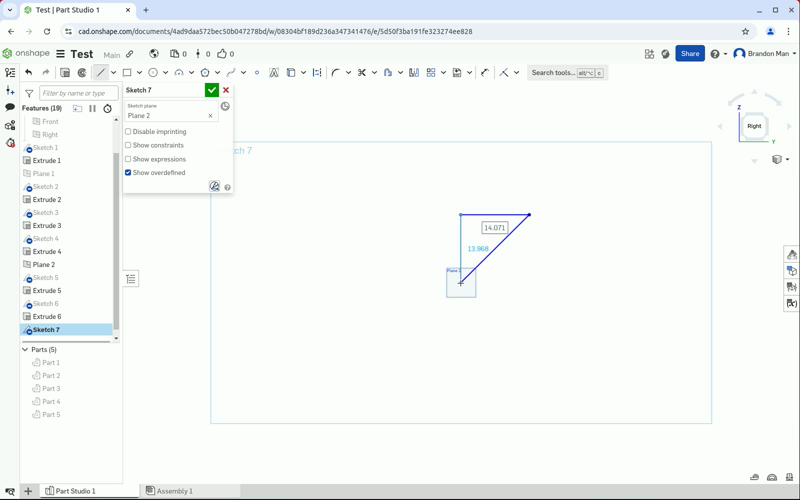
click(460, 282)
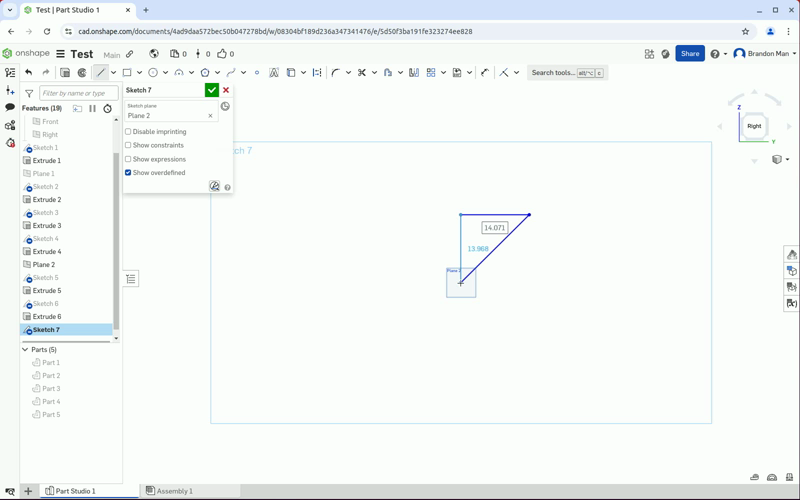
key(esc)
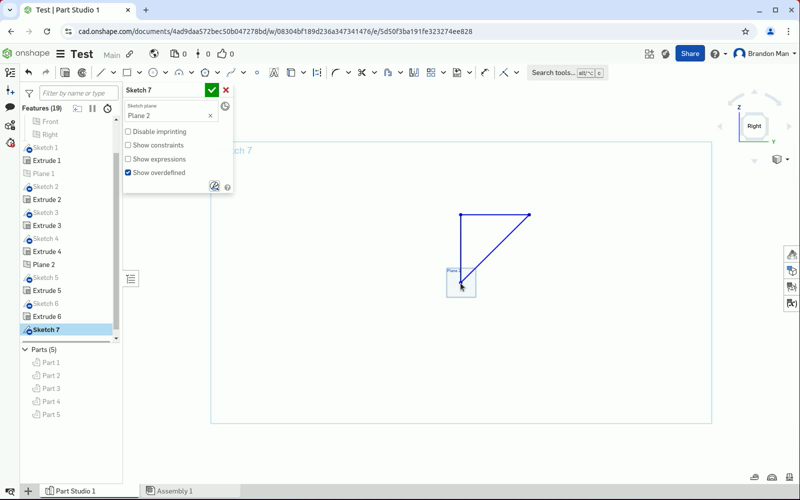
mouse_move(482, 248)
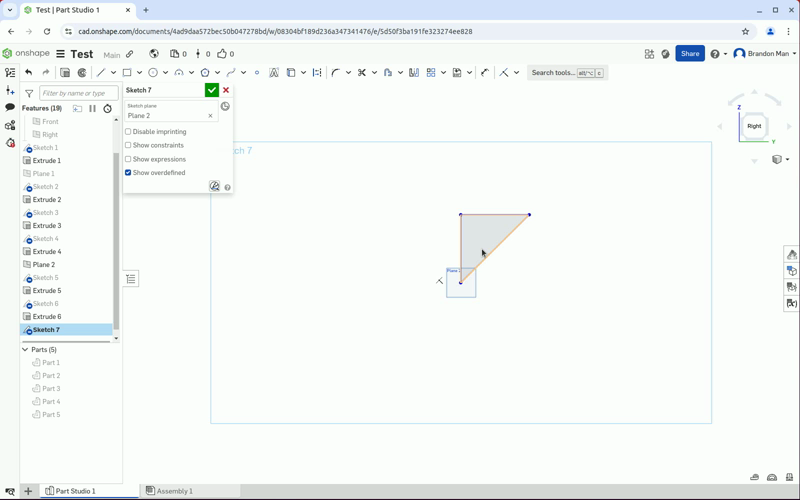
click(482, 248)
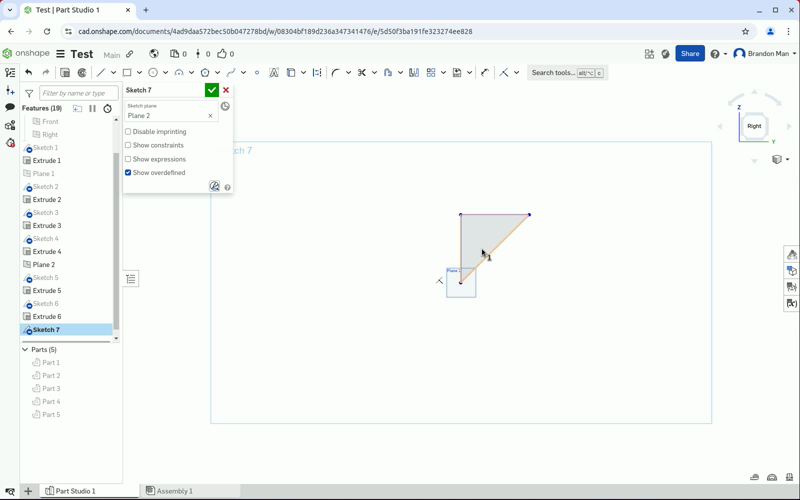
mouse_move(73, 352)
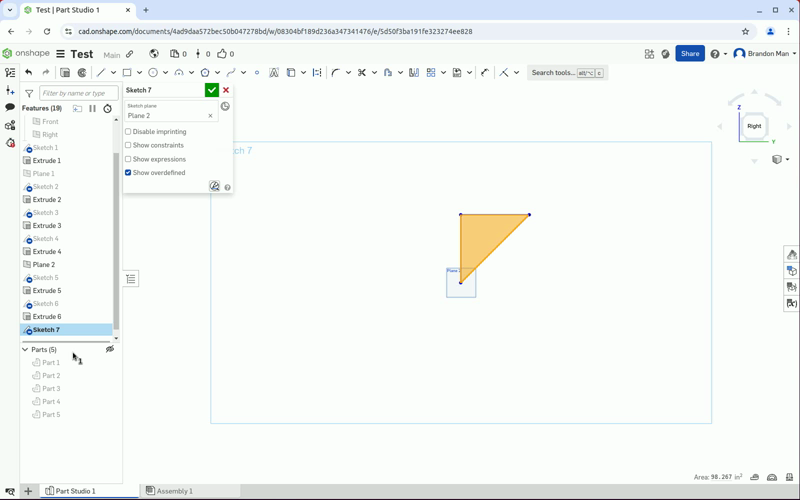
key(shift+y)
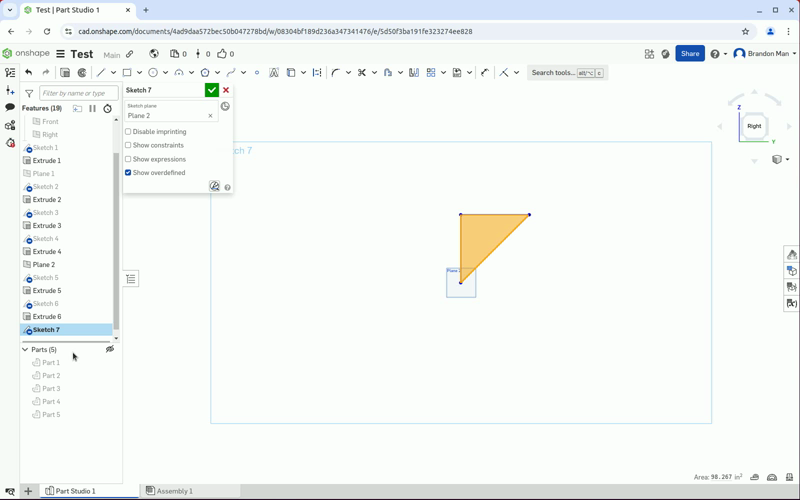
key(shift+e)
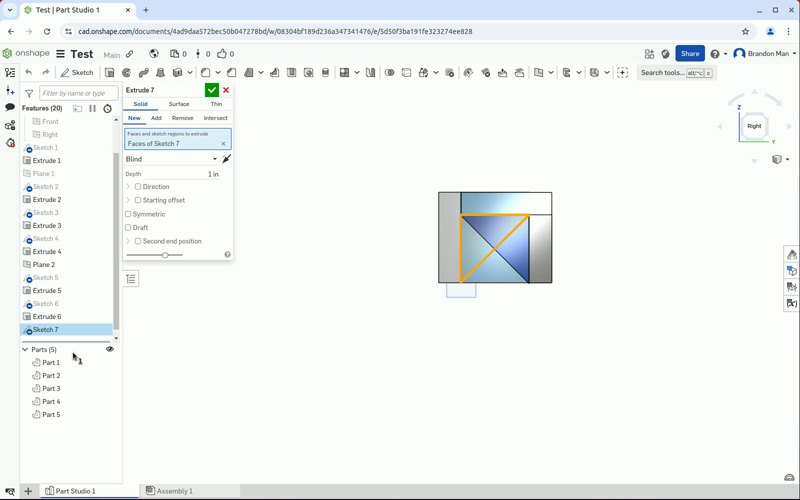
mouse_move(143, 106)
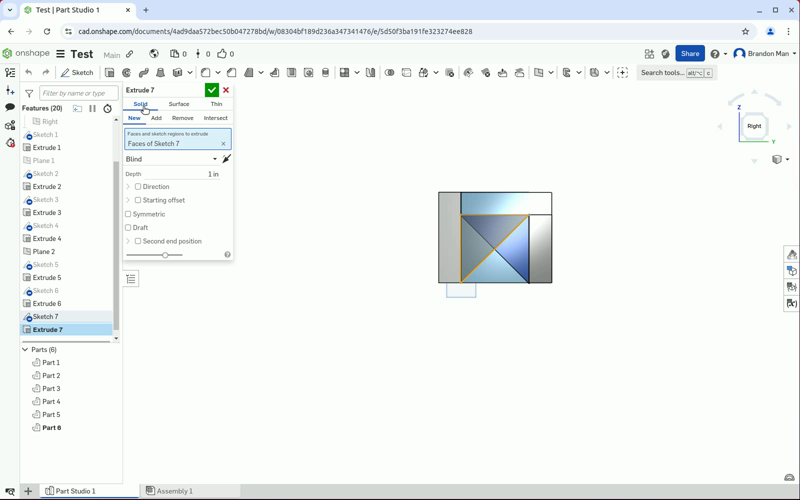
click(143, 106)
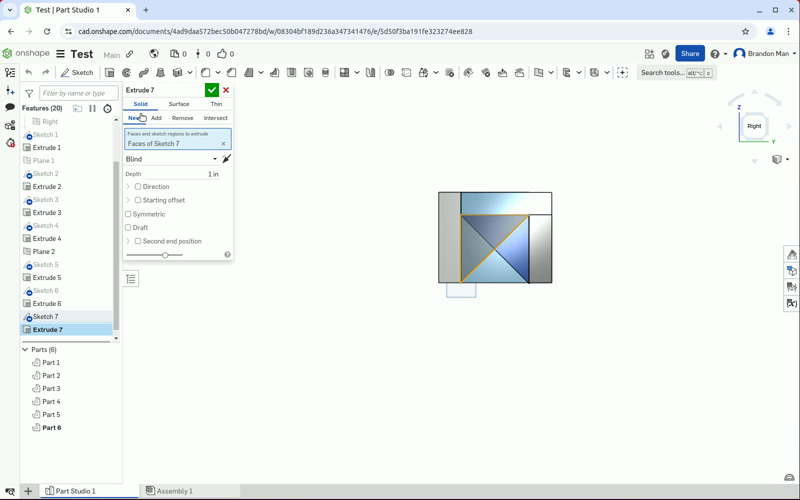
mouse_move(137, 120)
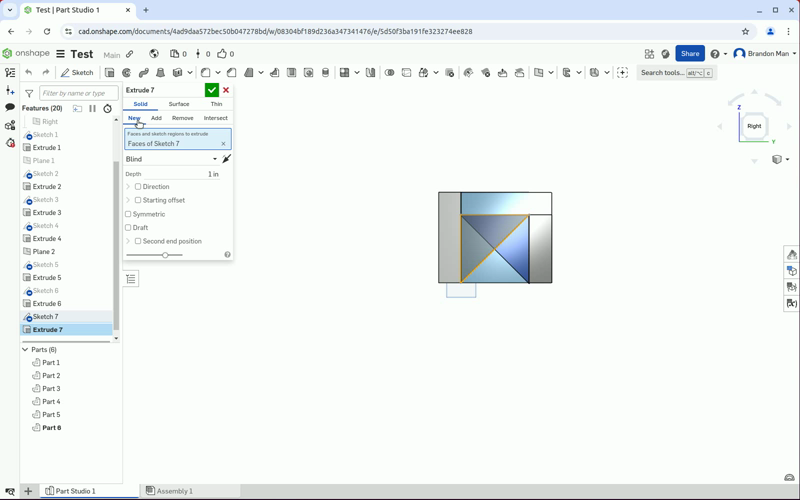
click(137, 120)
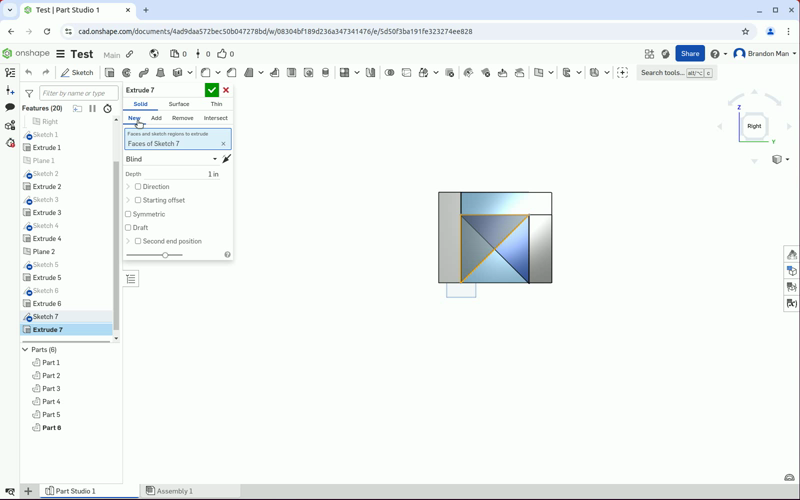
key(tab, 4)
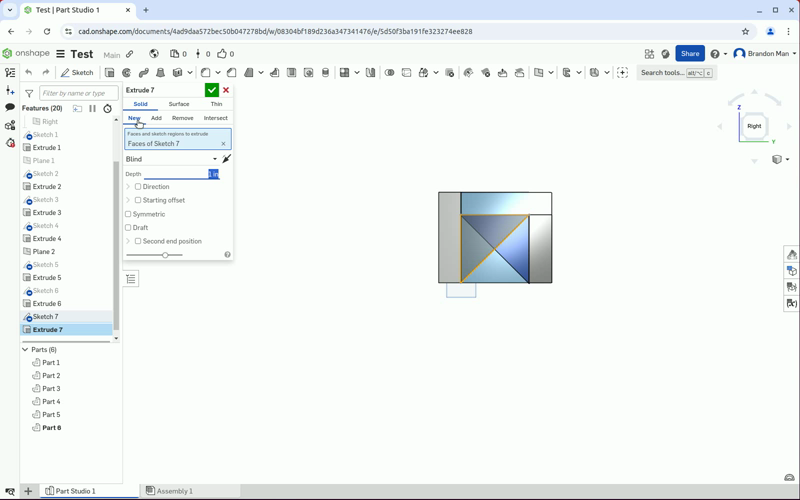
text(4.574)
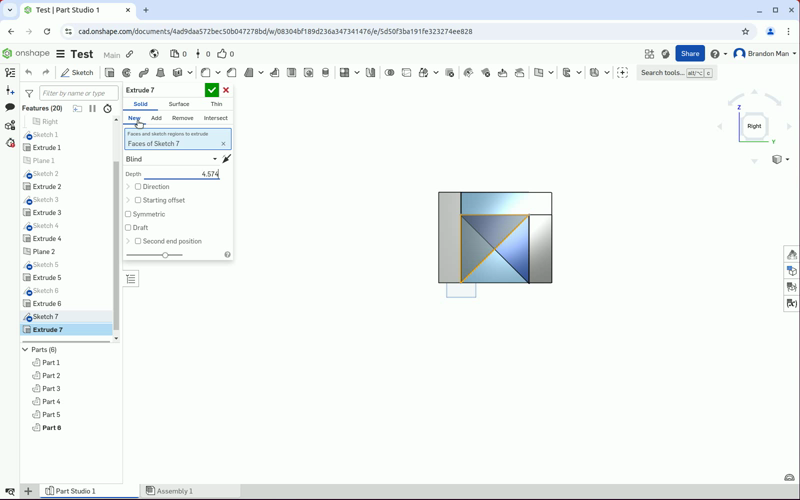
key(enter)
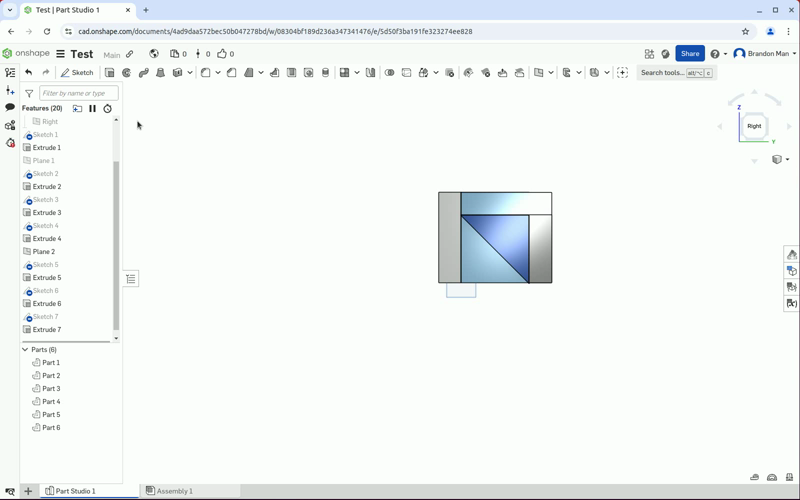
key(shift+h)
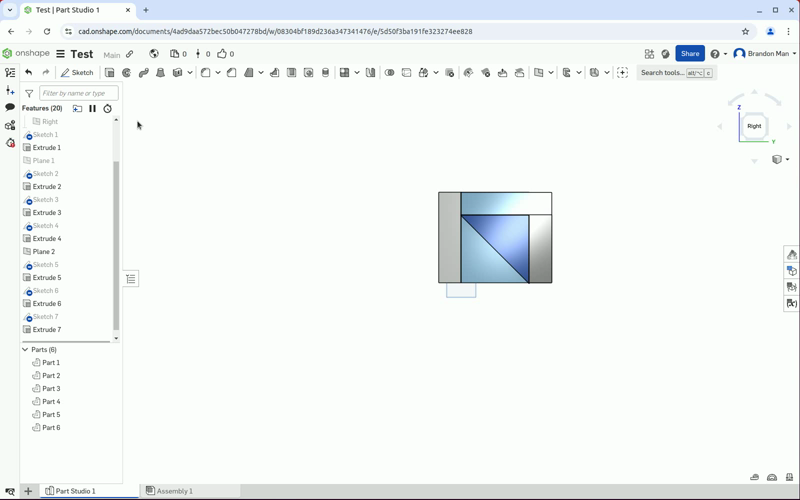
key(shift+h)
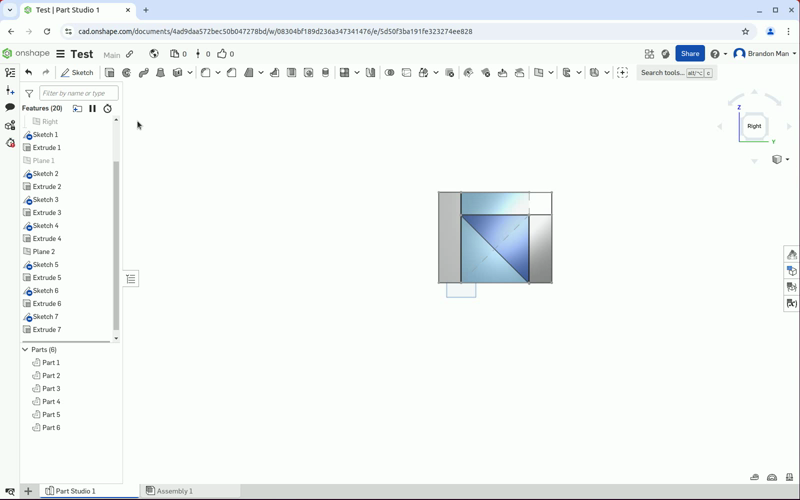
key(shift+7)
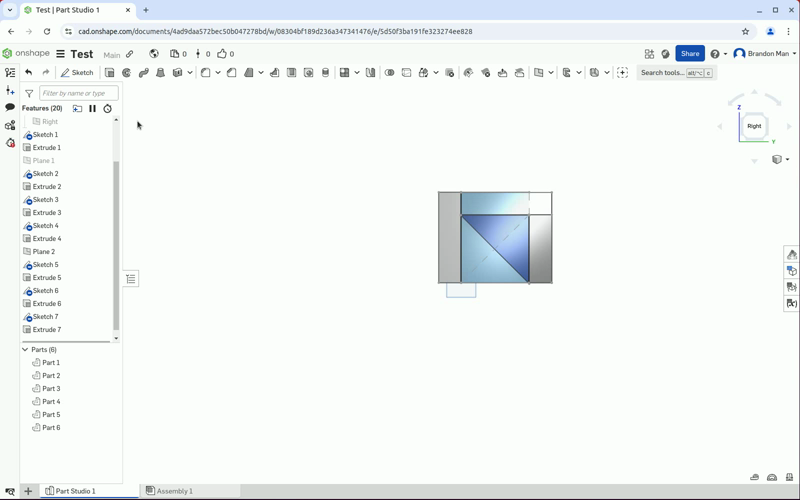
key(right, 2)
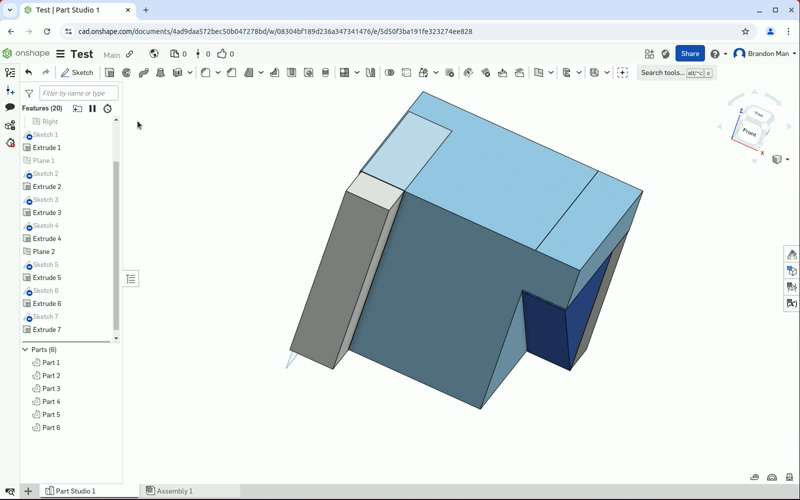
key(down, 2)
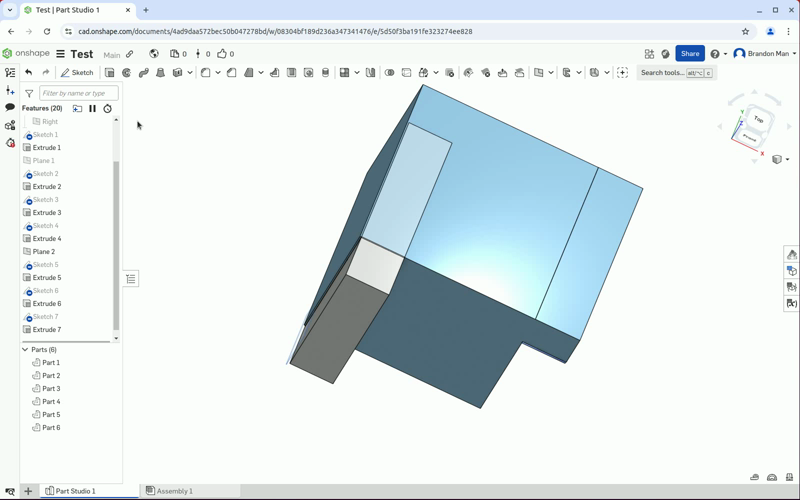
key(up, 2)
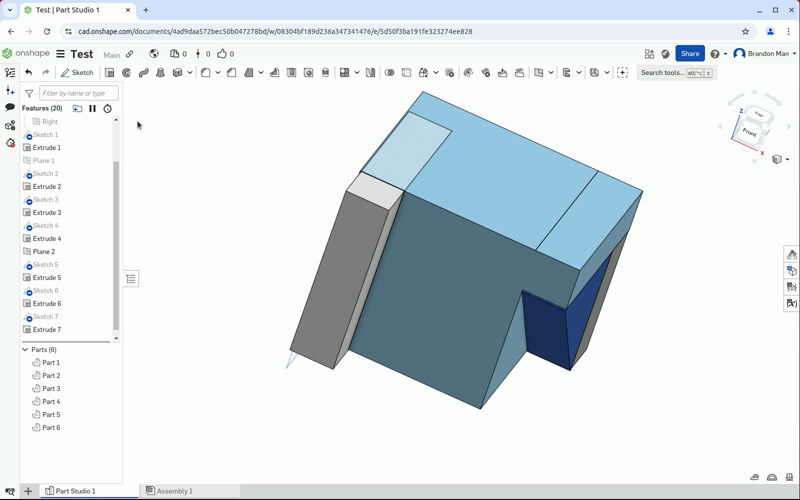
key(left, 2)
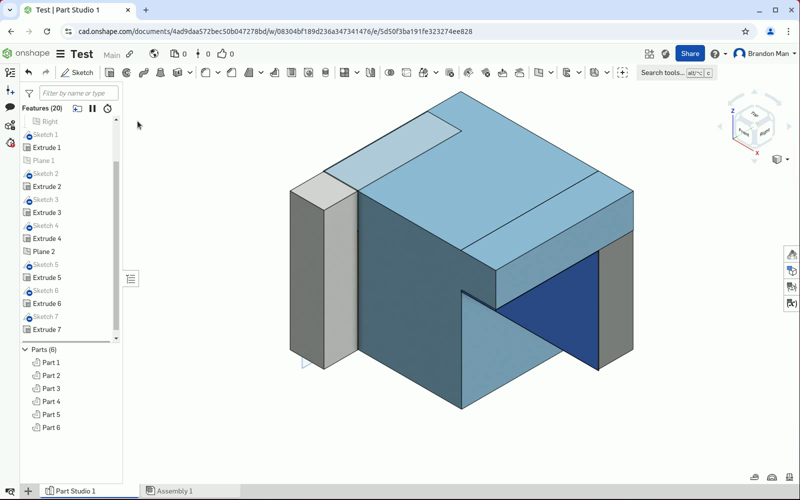
mouse_move(69, 137)
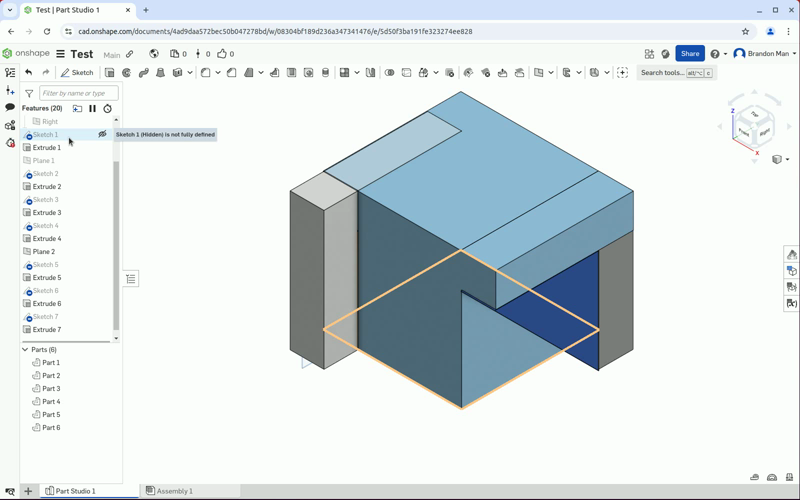
click(69, 137)